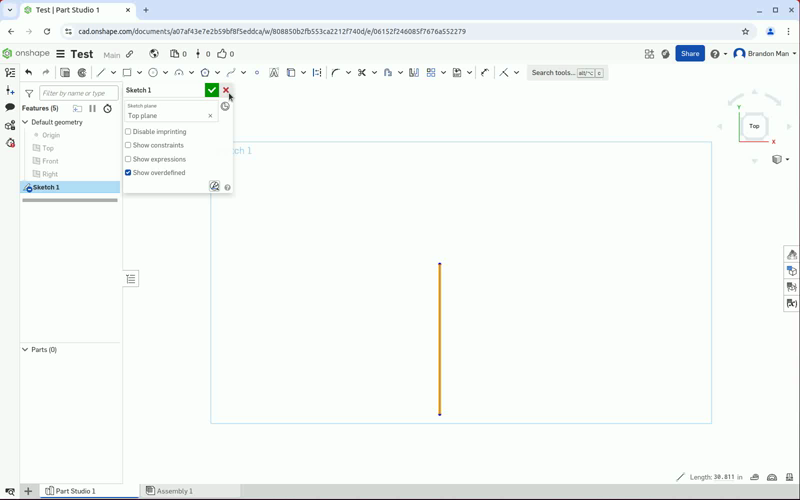
key(shift+h)
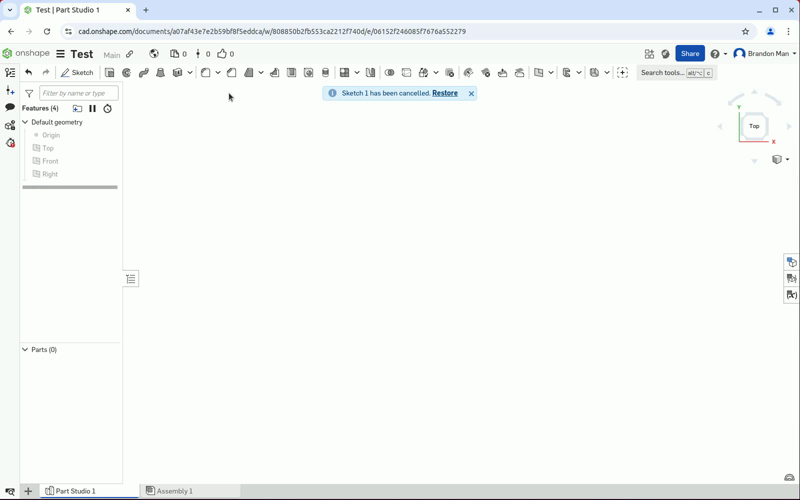
mouse_move(73, 352)
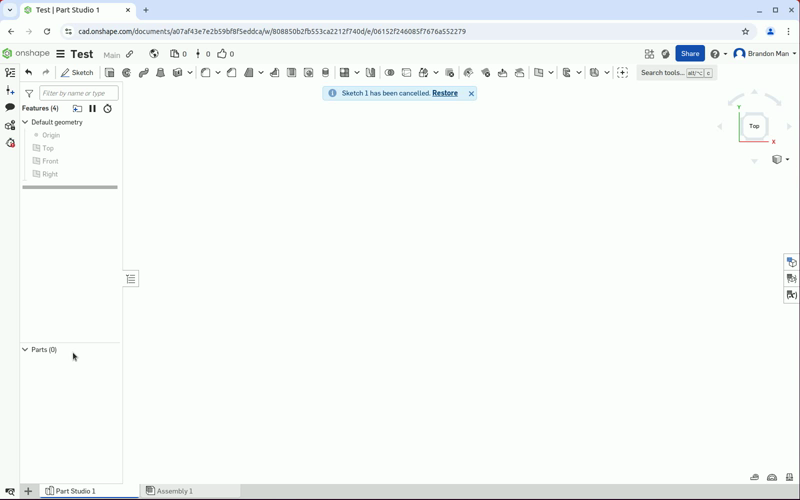
key(y)
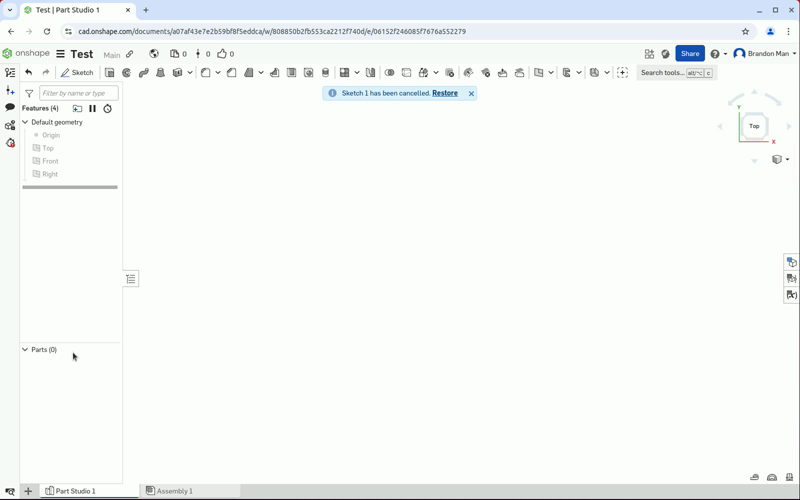
key(shift+p)
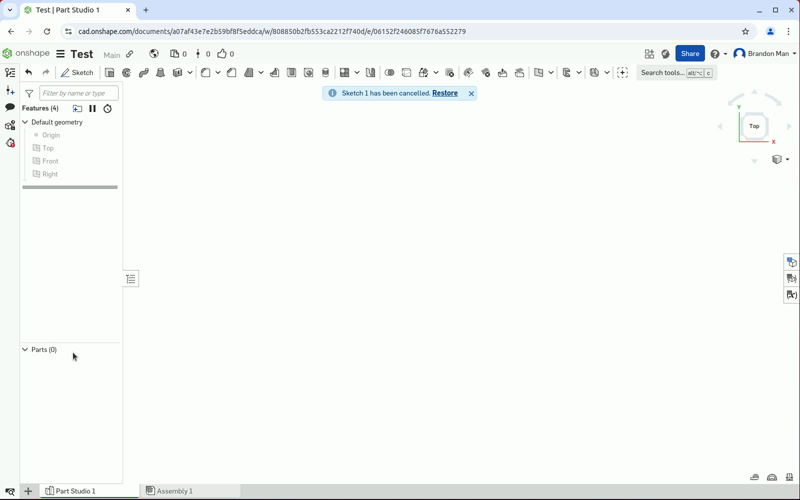
key(space)
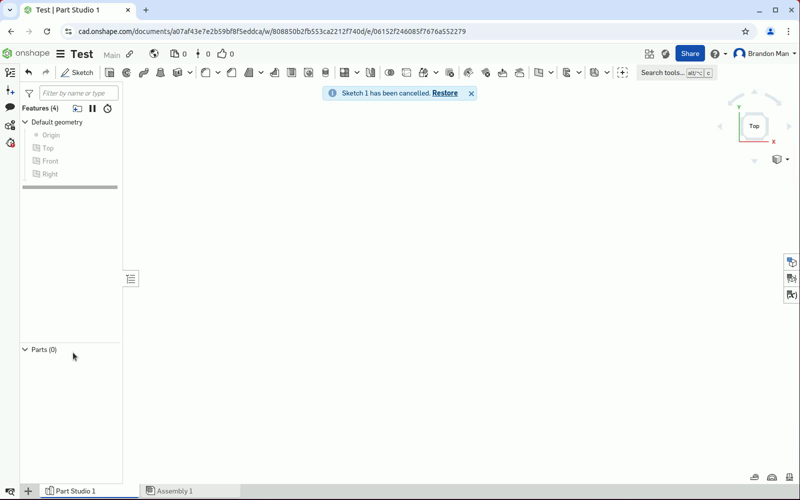
key_down(shift)
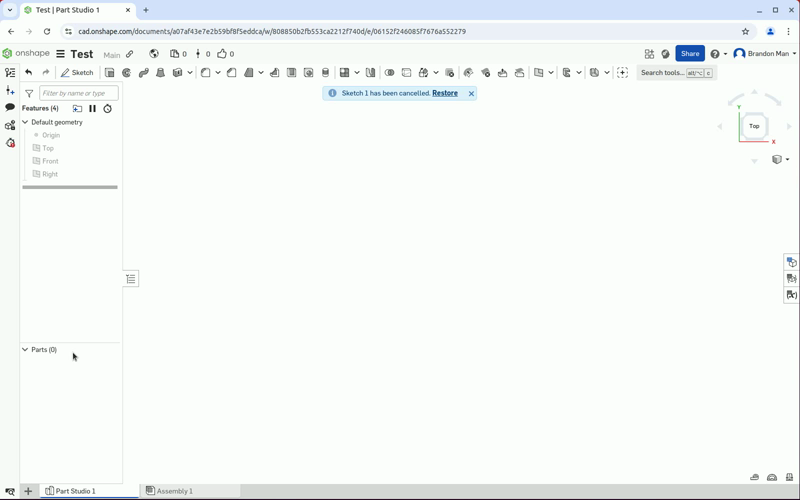
key(up)
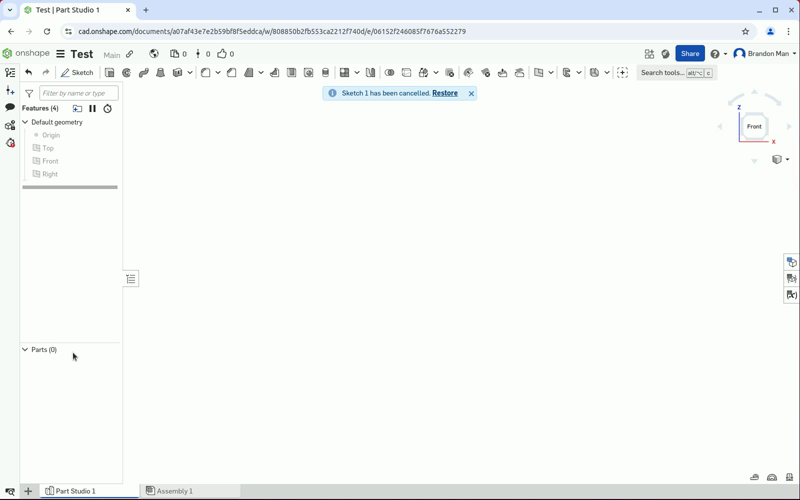
key_up(shift)
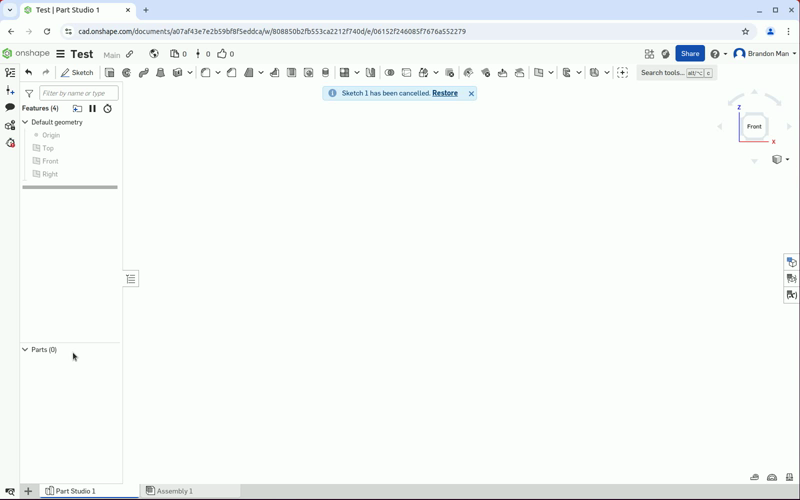
mouse_move(73, 352)
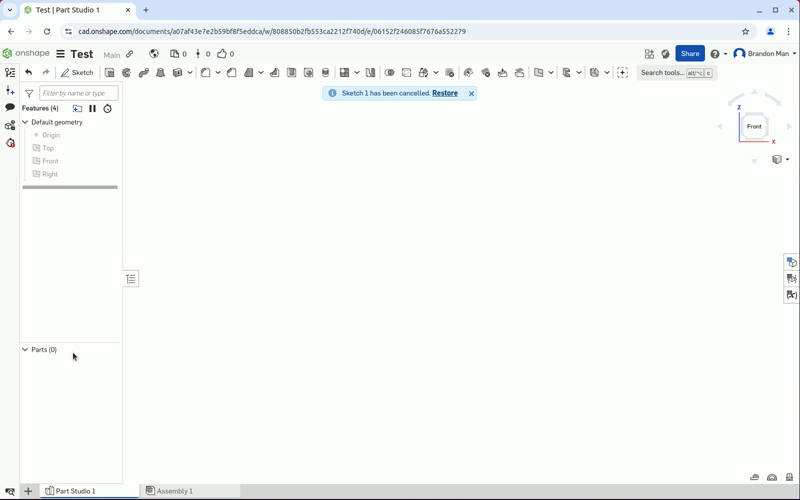
key(shift+y)
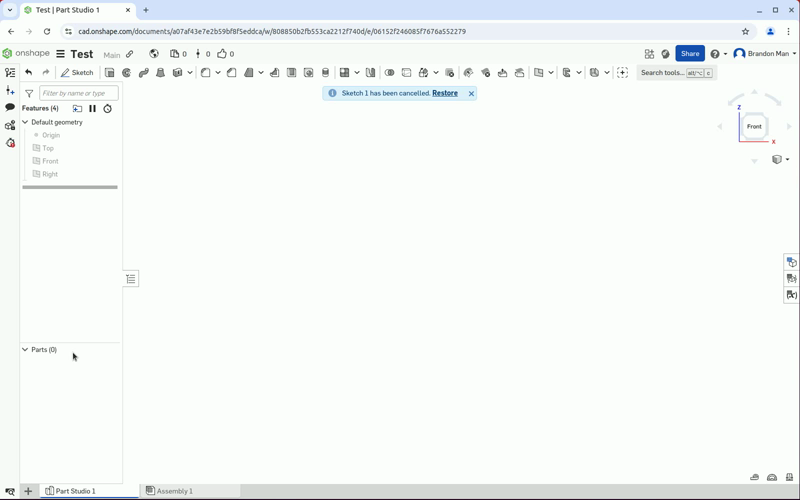
key(shift+s)
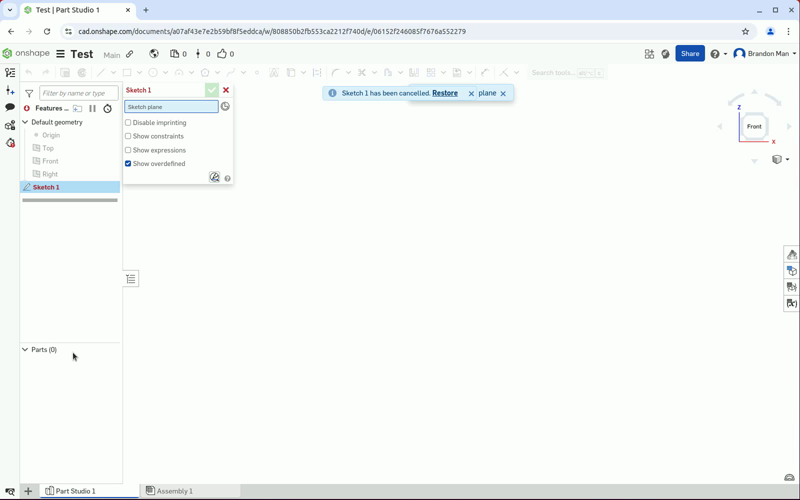
mouse_move(73, 163)
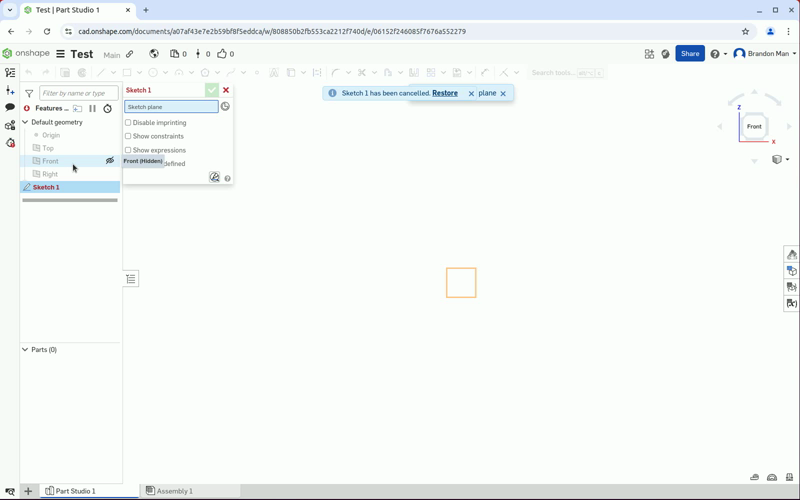
click(73, 163)
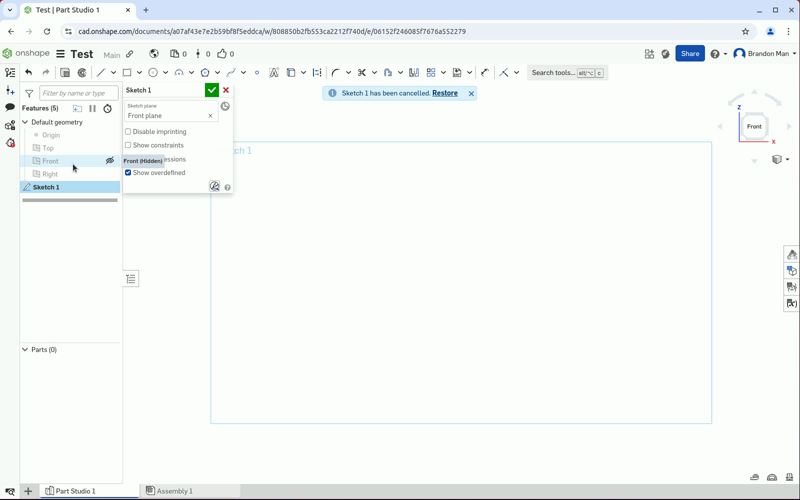
mouse_move(73, 352)
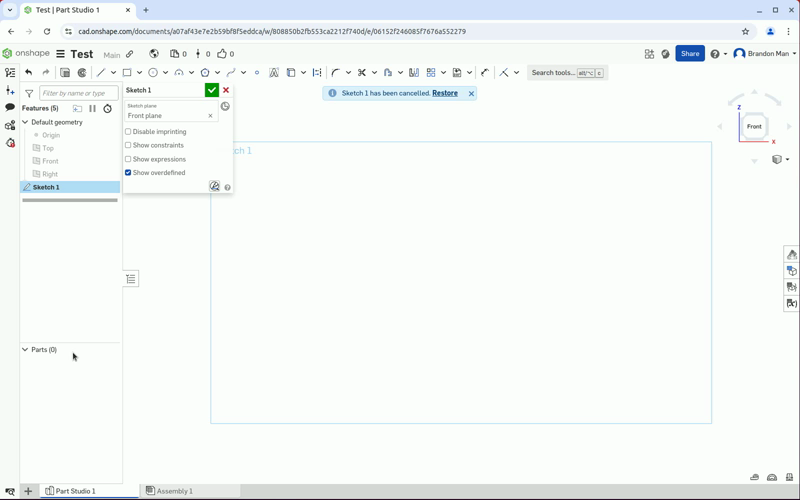
key(y)
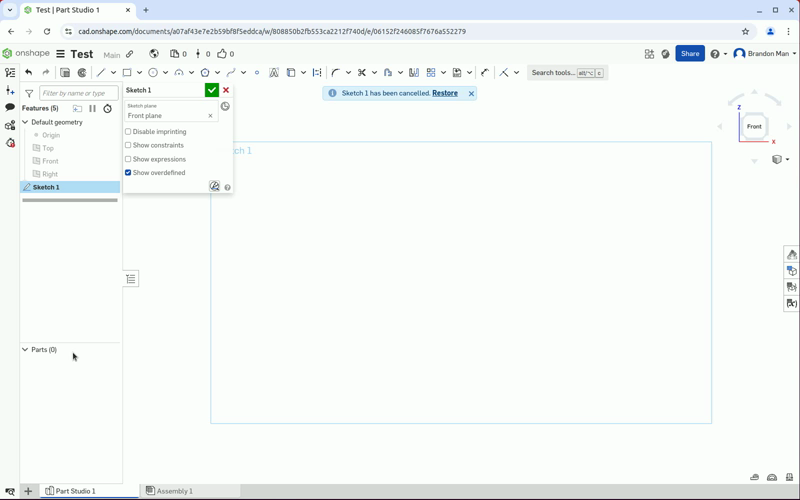
key(a)
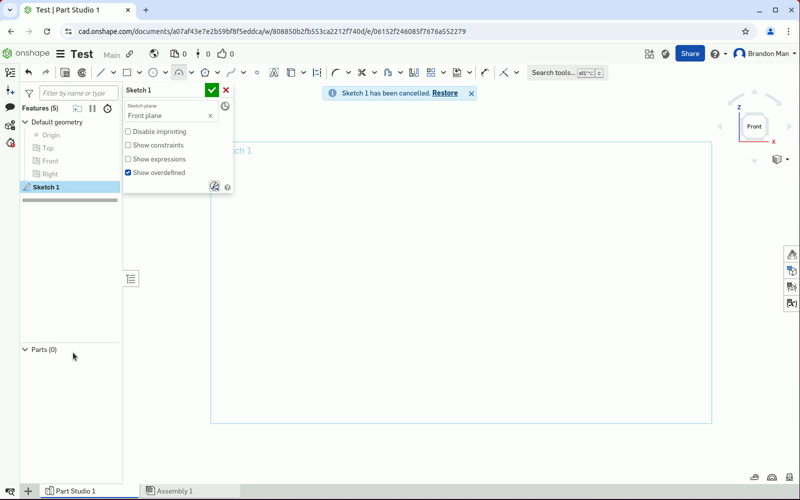
key_down(shift)
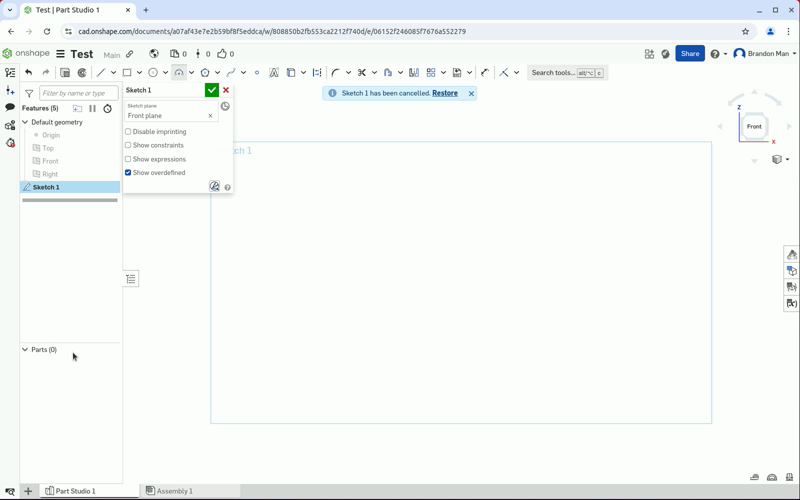
mouse_move(452, 180)
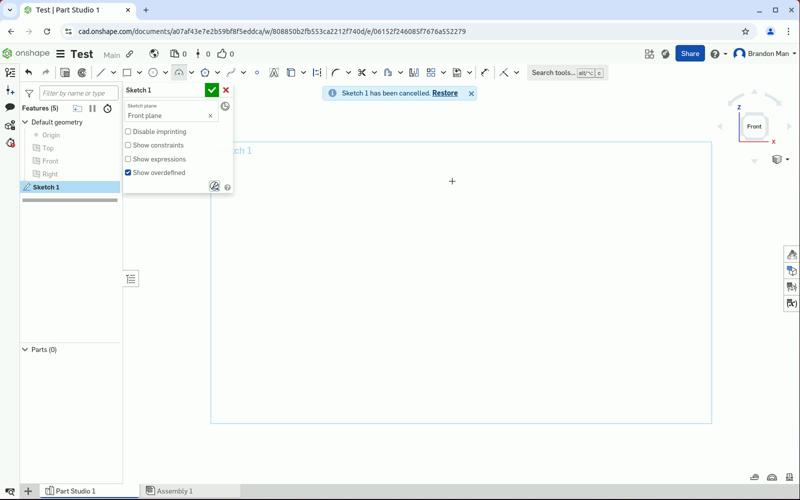
click(452, 180)
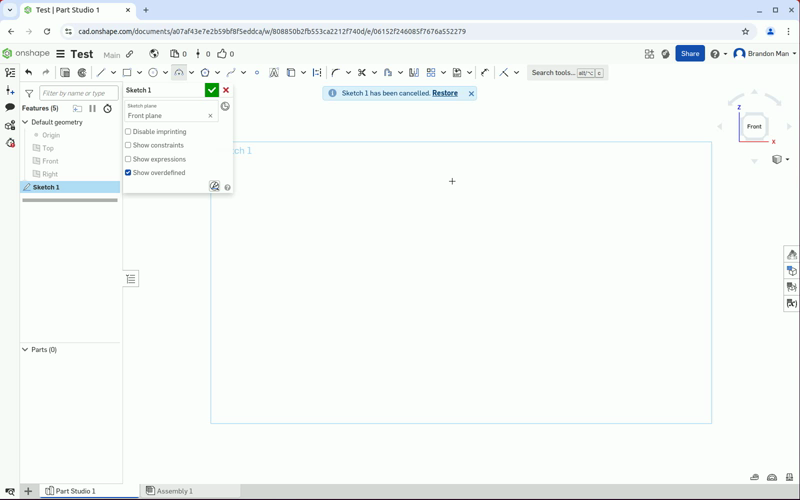
key_up(shift)
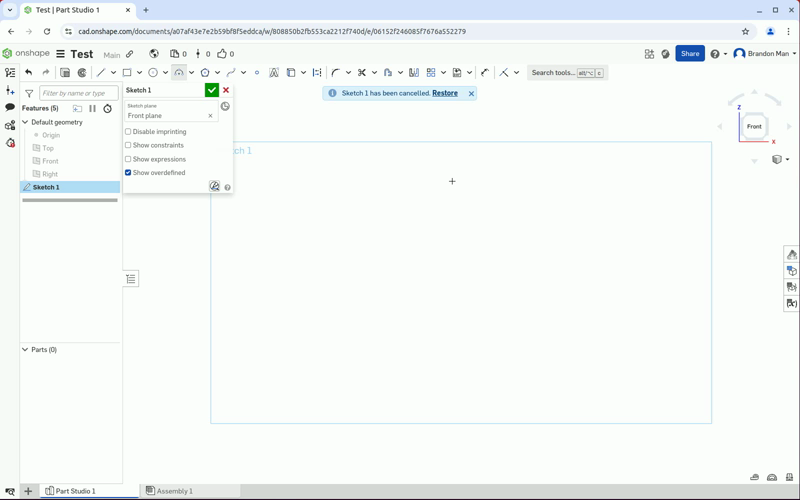
key_down(shift)
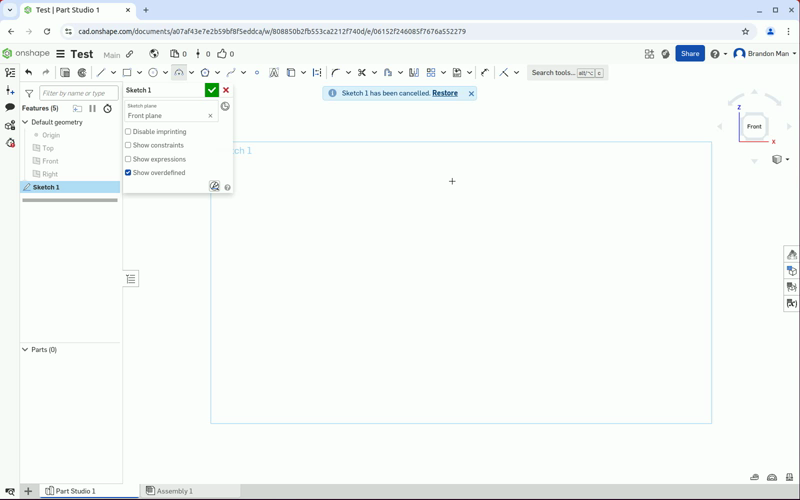
mouse_move(468, 180)
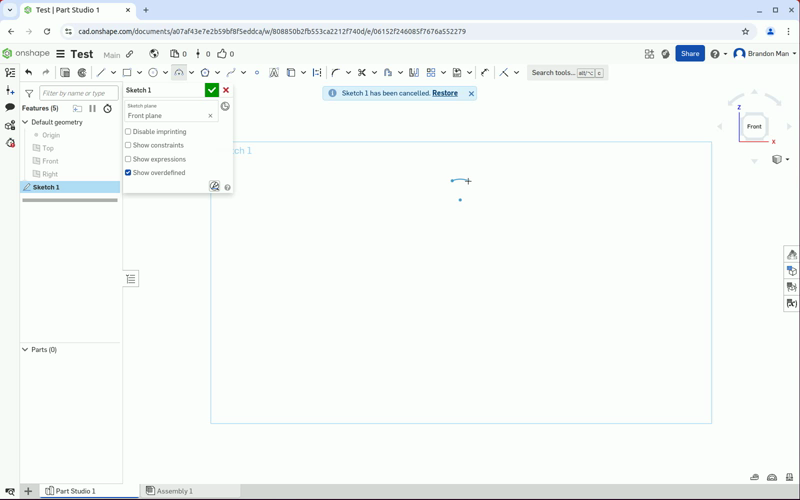
click(468, 180)
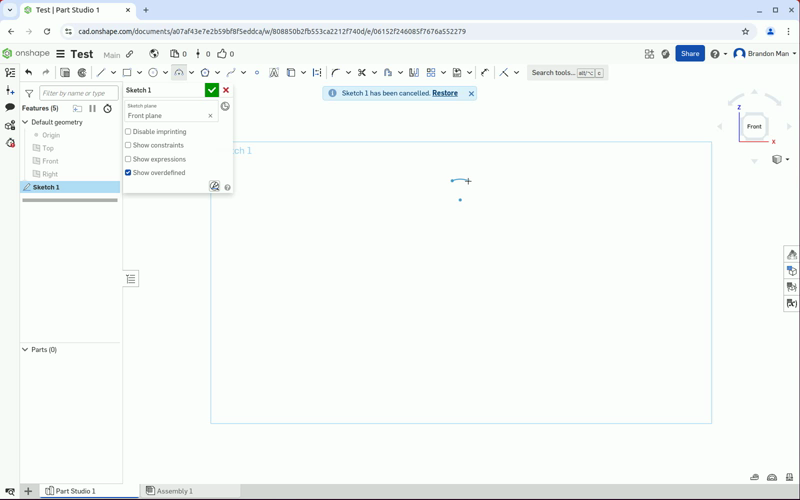
mouse_move(460, 394)
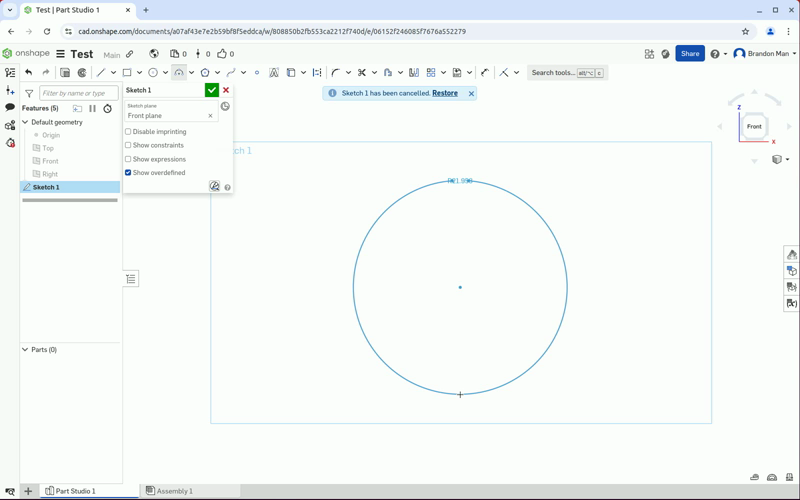
click(460, 394)
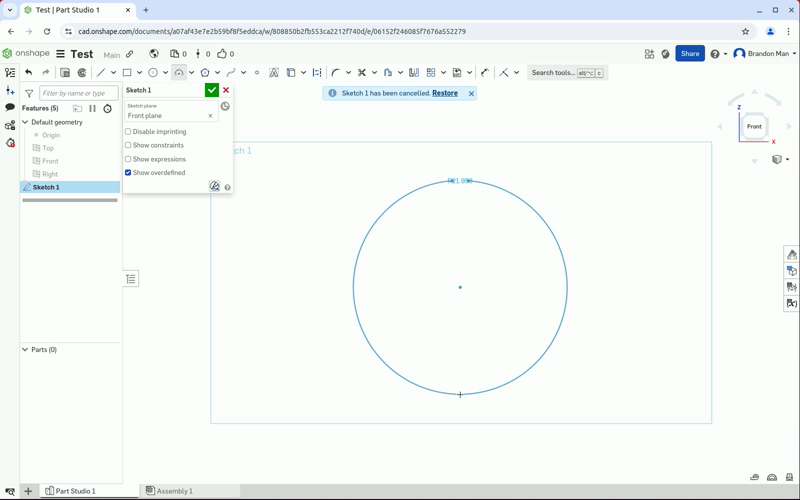
key_up(shift)
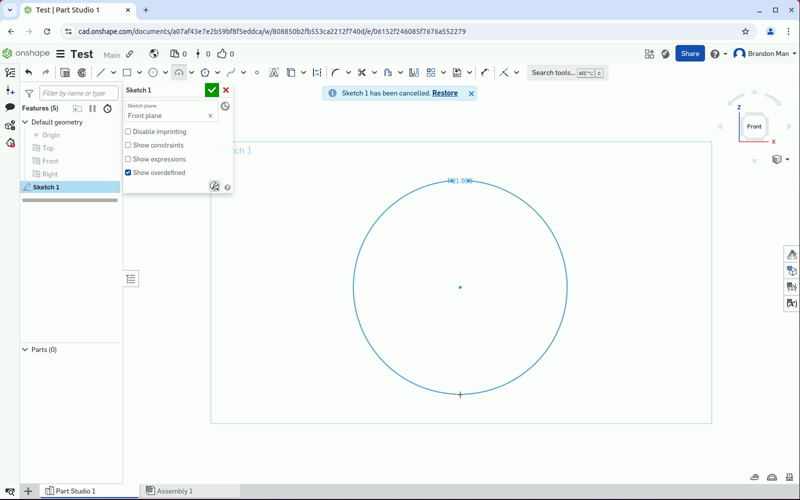
key(esc)
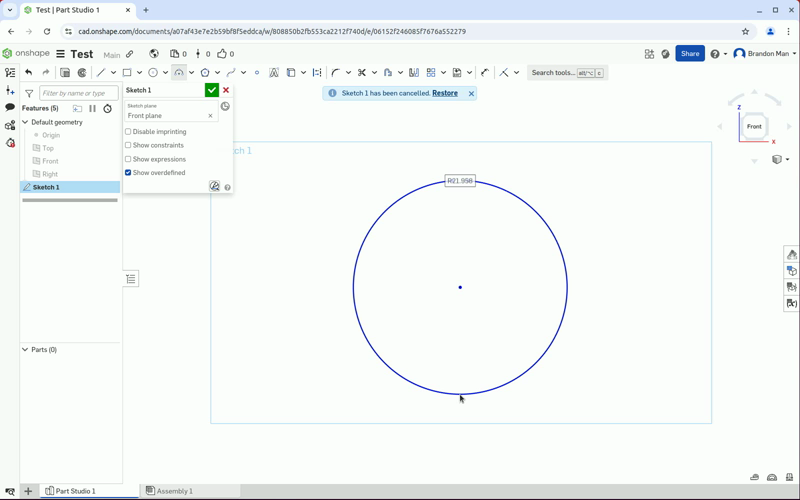
key(l)
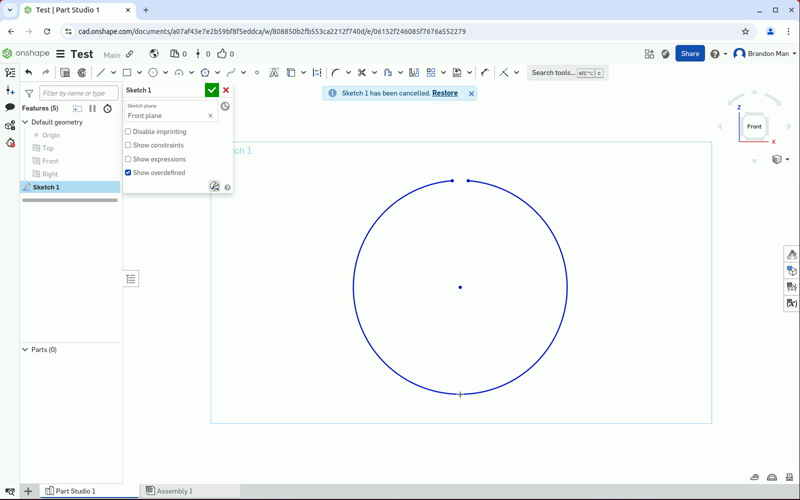
mouse_move(468, 180)
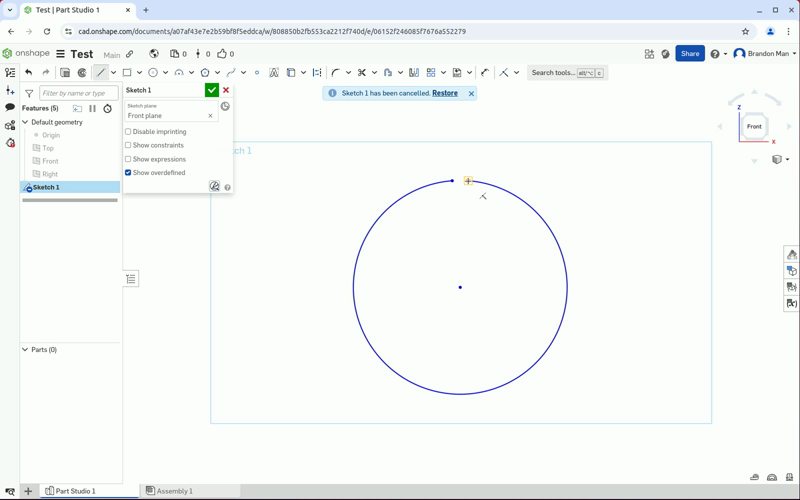
click(468, 180)
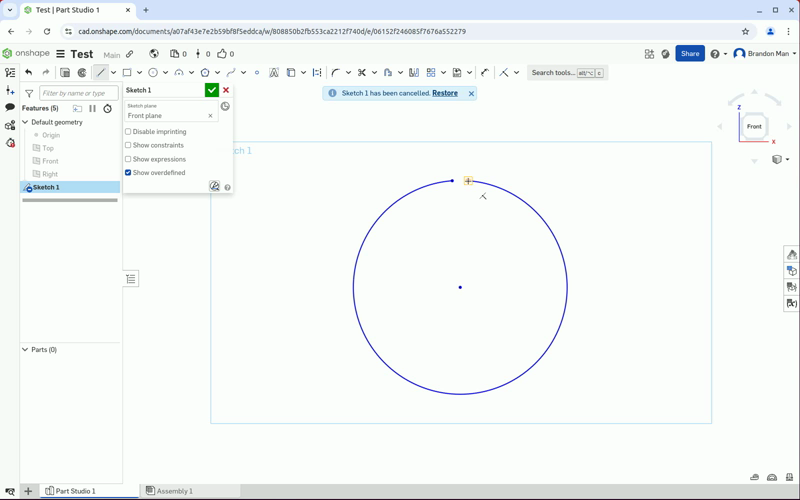
key_down(shift)
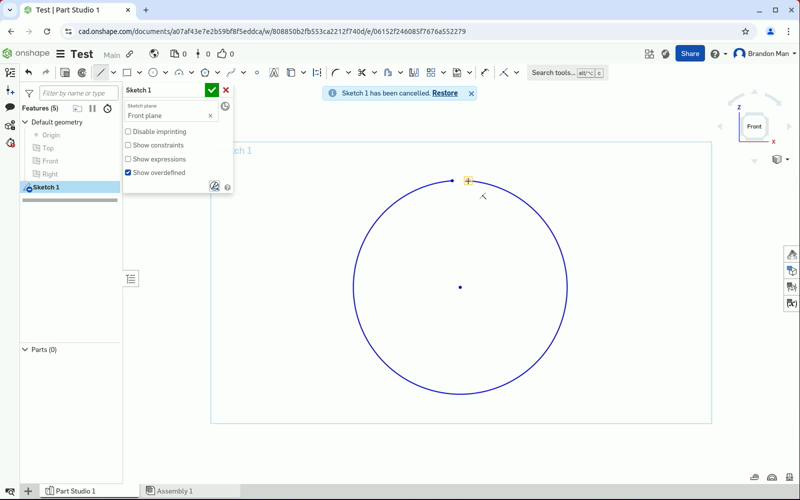
mouse_move(498, 180)
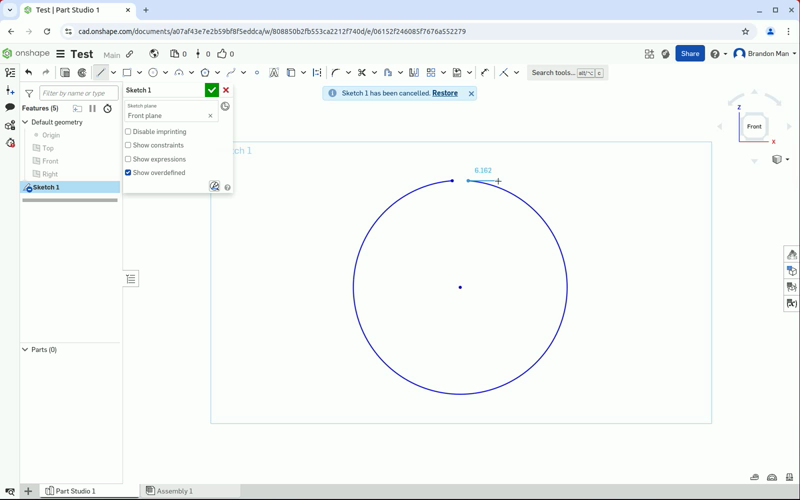
mouse_move(468, 171)
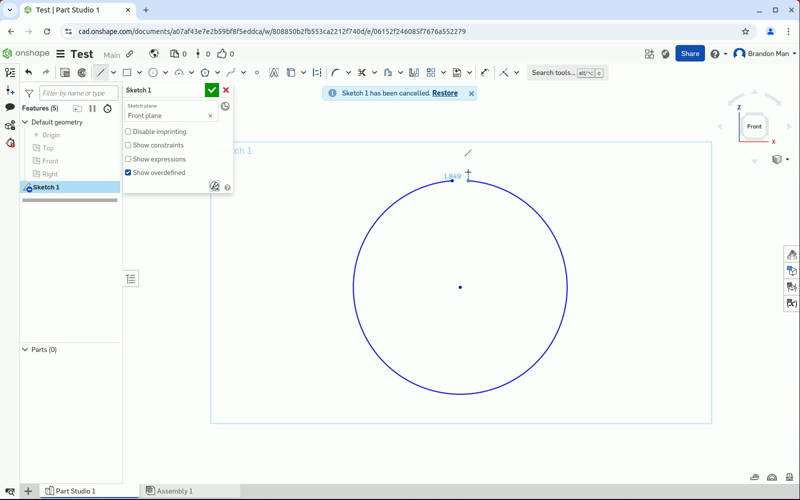
click(468, 171)
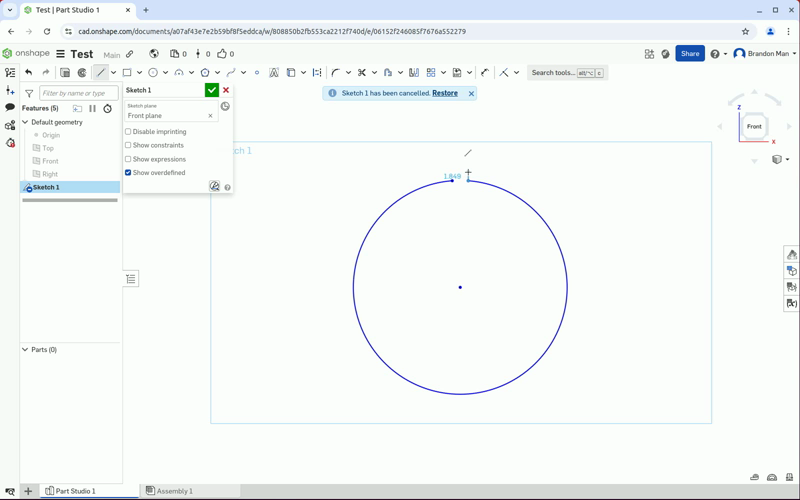
key_up(shift)
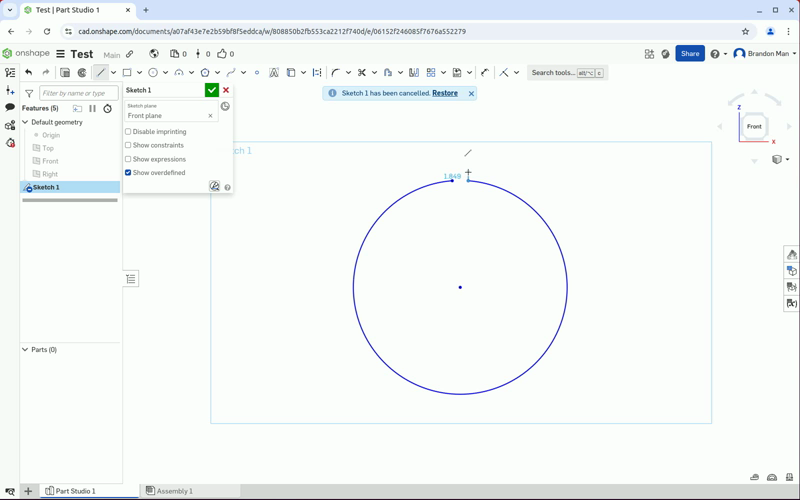
key(esc)
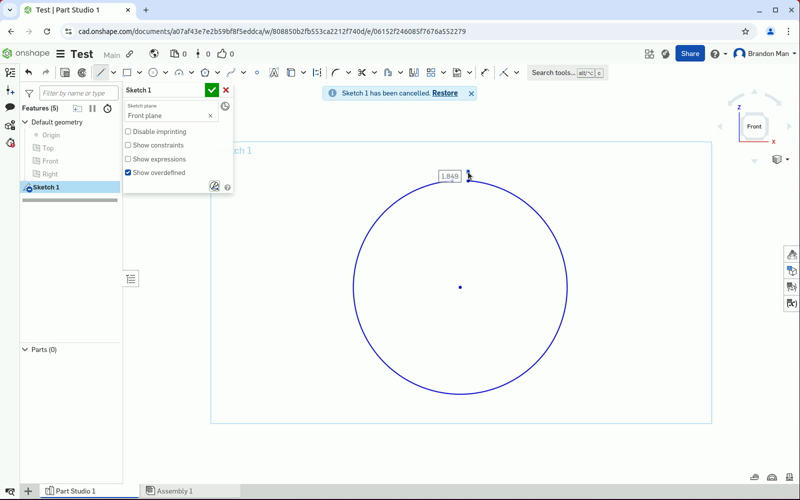
key(a)
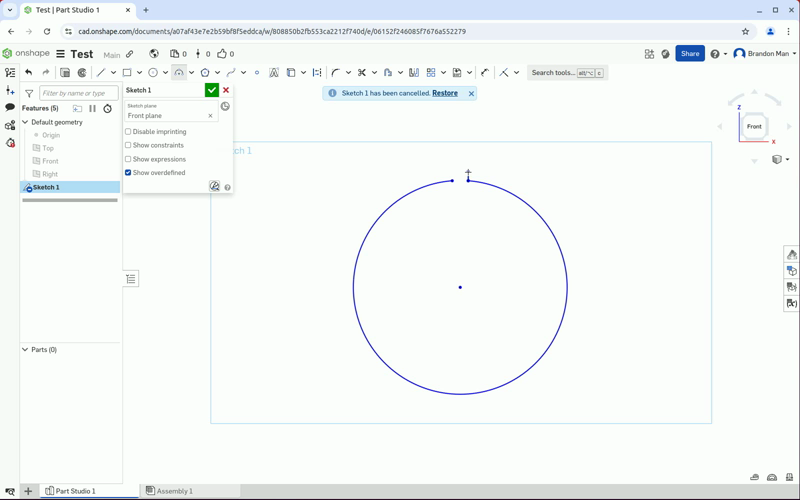
mouse_move(468, 171)
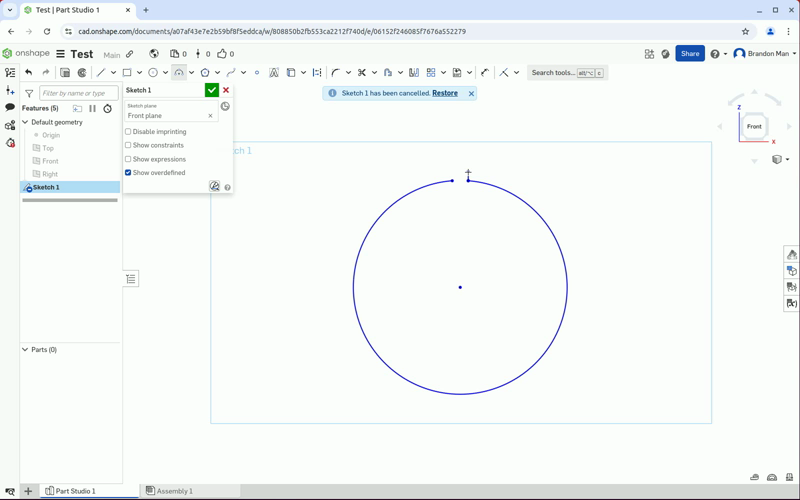
click(468, 171)
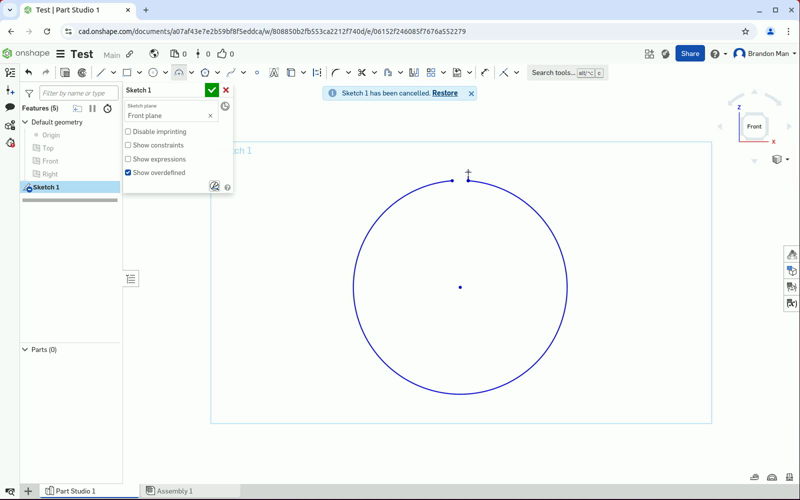
key_down(shift)
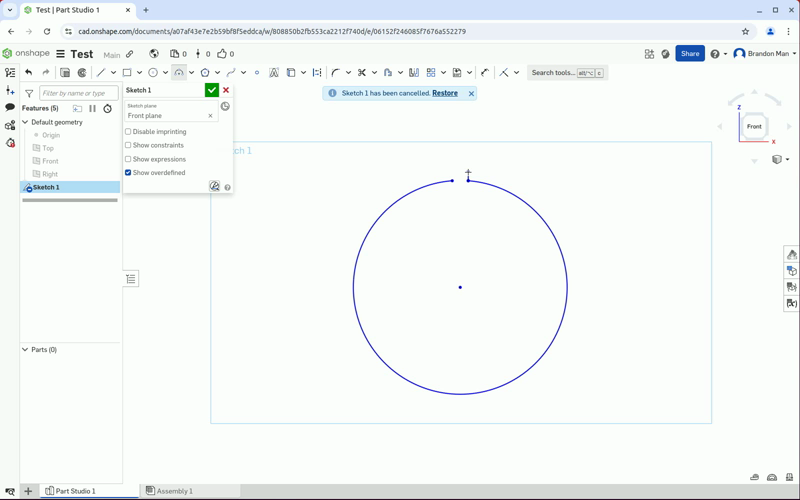
mouse_move(452, 171)
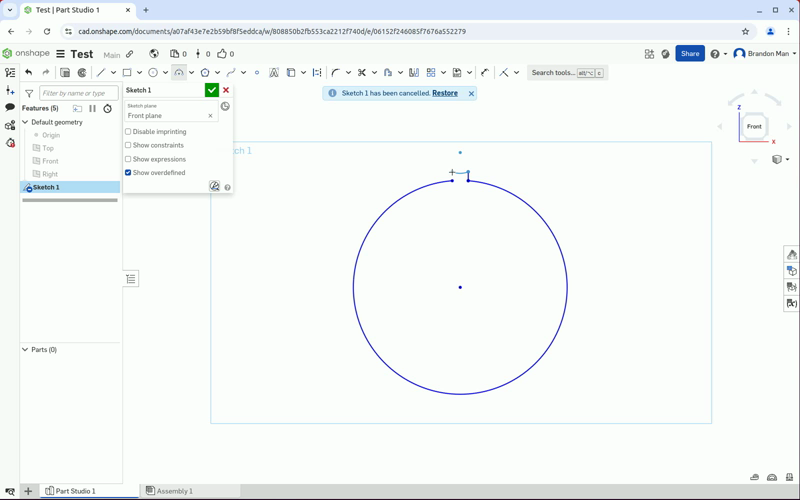
click(452, 171)
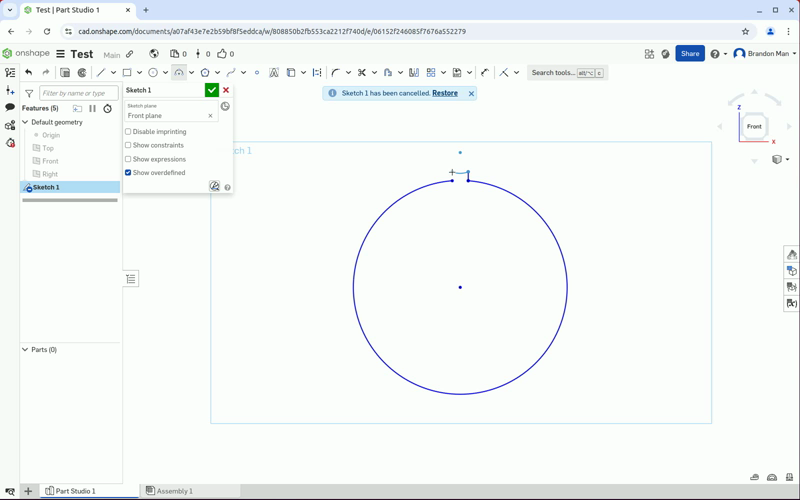
mouse_move(460, 385)
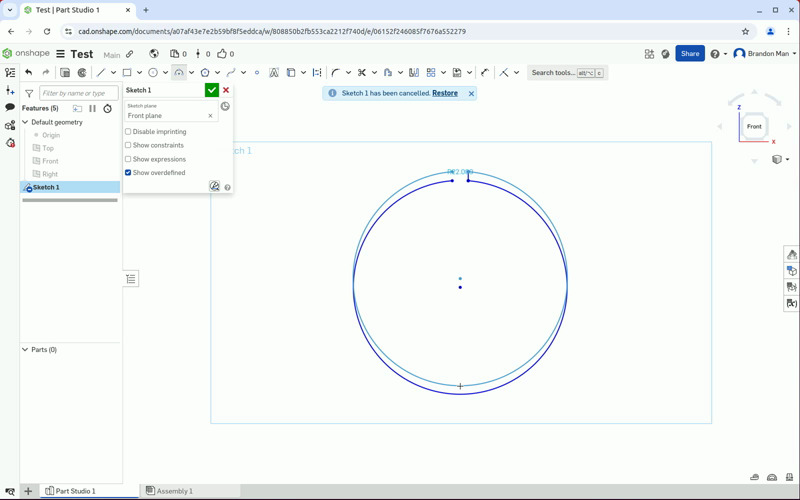
click(460, 385)
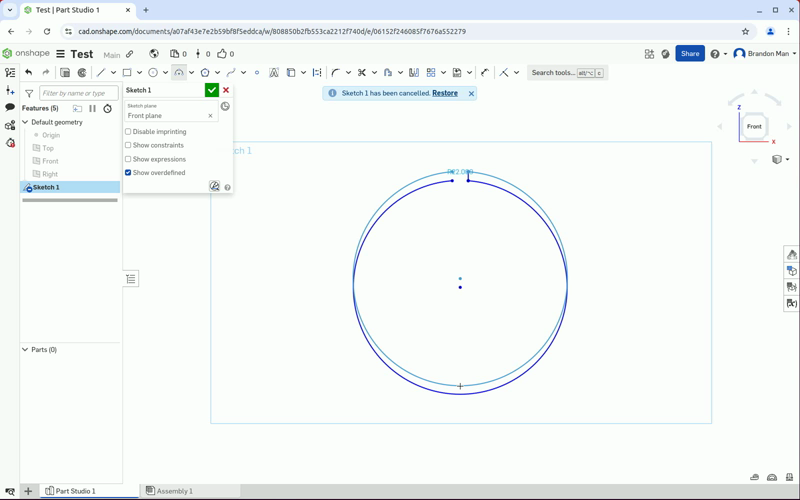
key_up(shift)
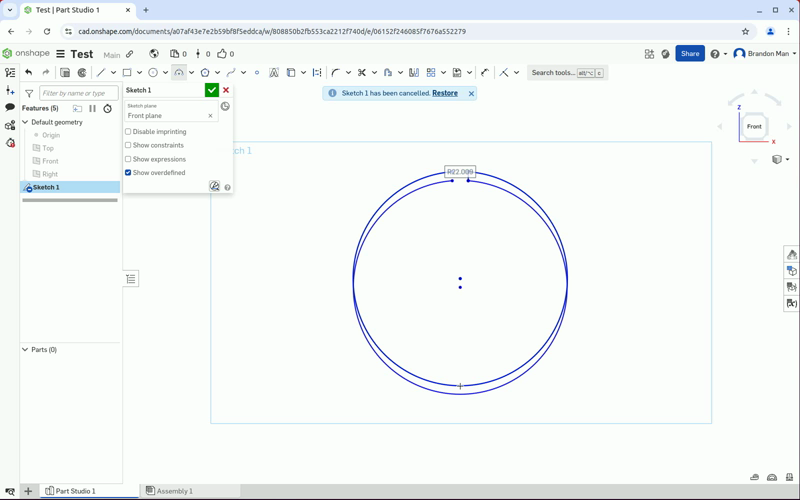
key(esc)
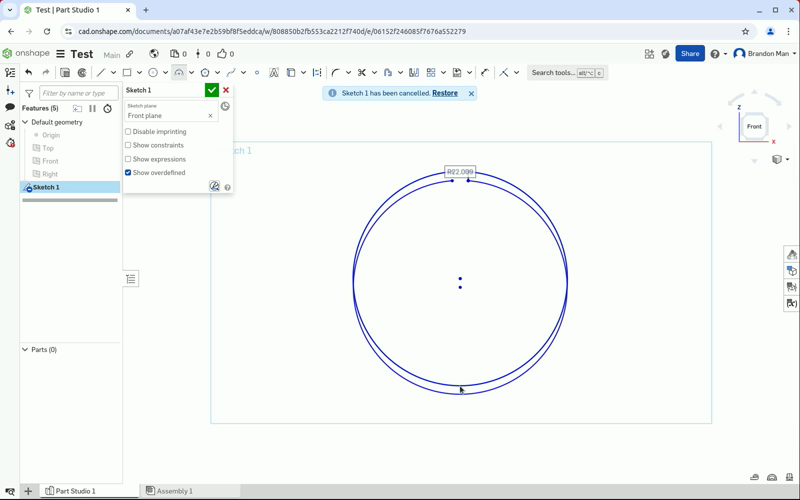
key(l)
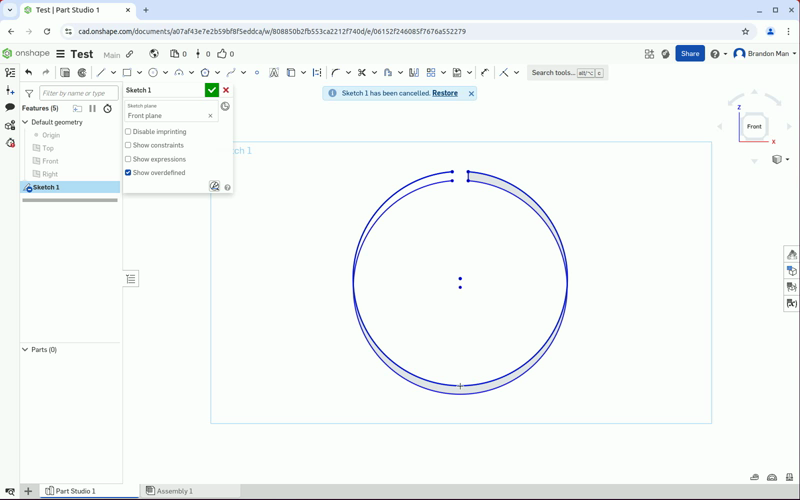
mouse_move(452, 171)
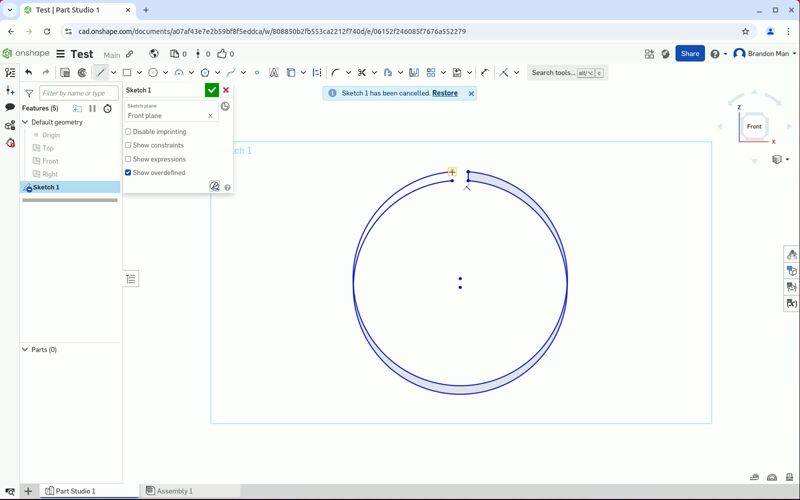
click(452, 171)
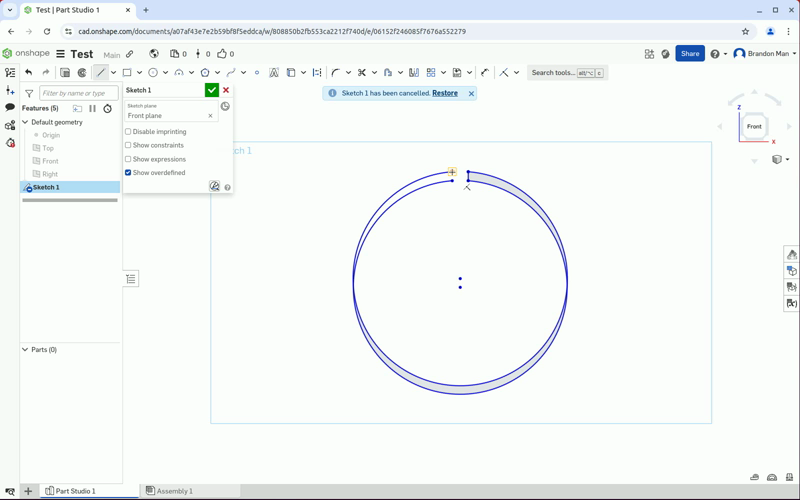
mouse_move(482, 171)
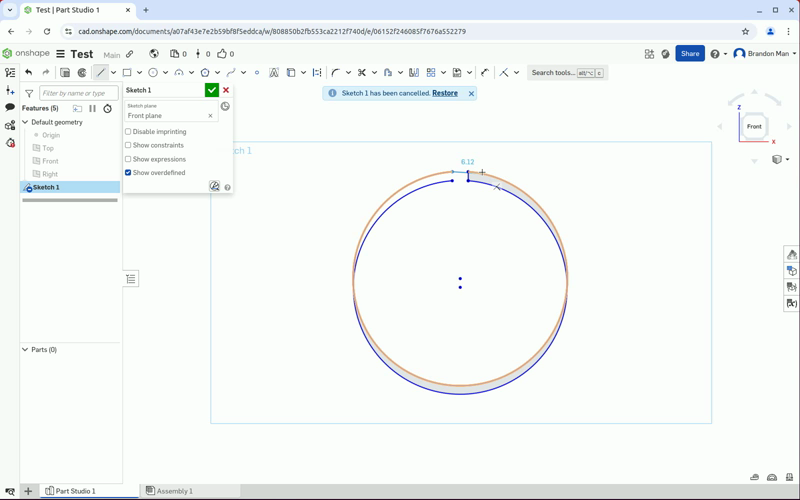
key_down(shift)
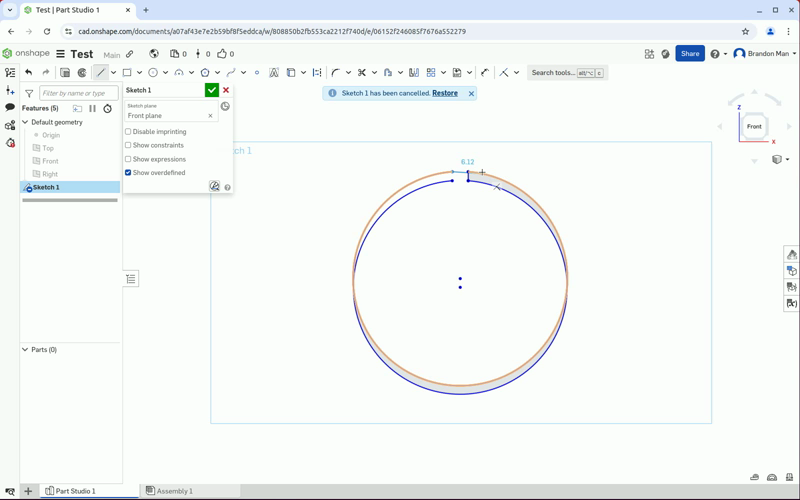
mouse_move(452, 180)
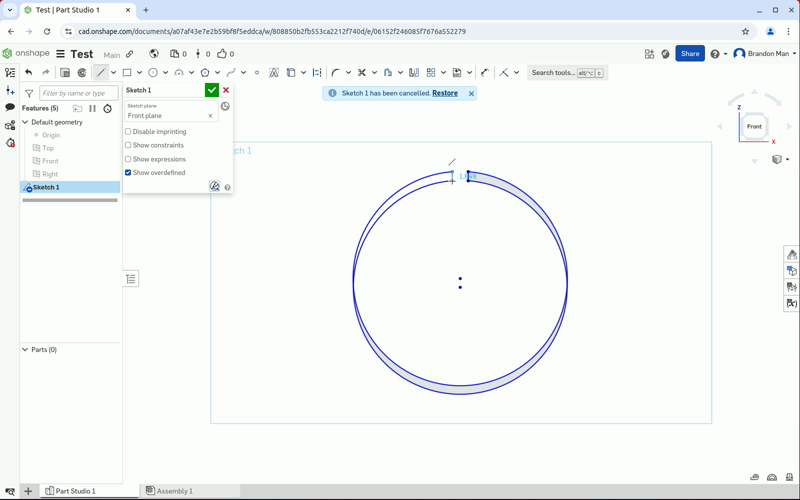
key_up(shift)
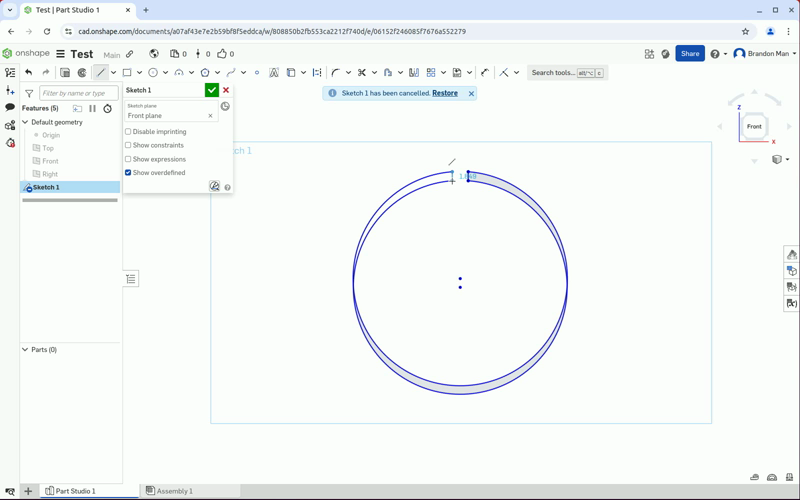
click(452, 180)
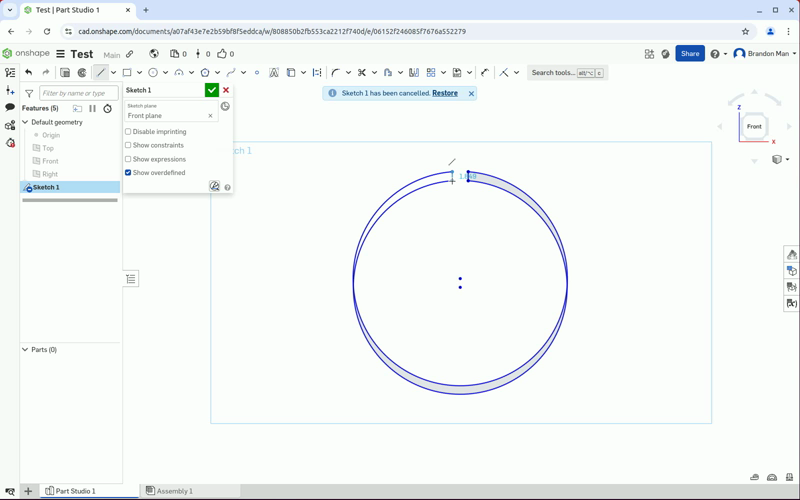
key(esc)
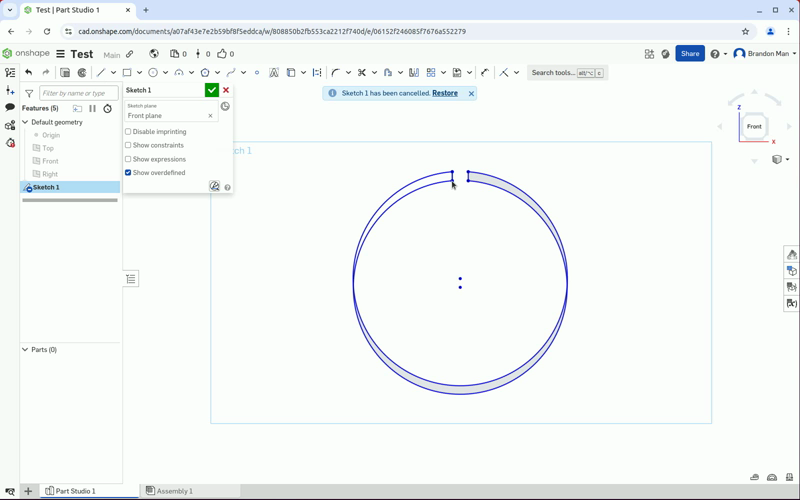
mouse_move(521, 194)
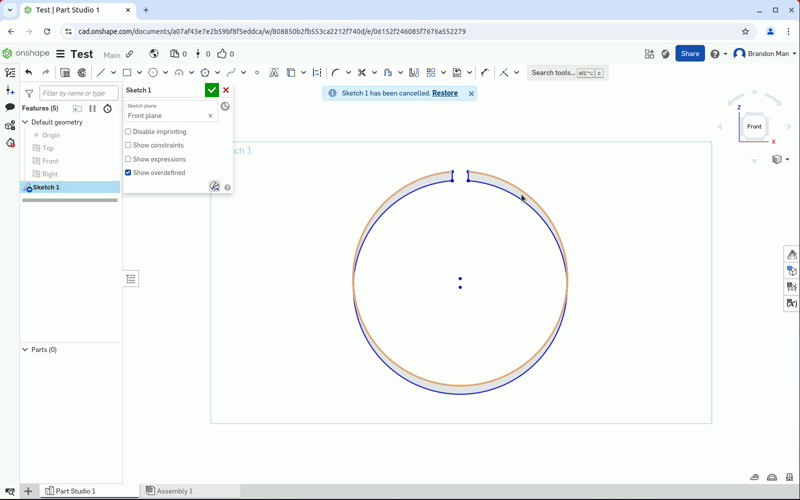
click(521, 194)
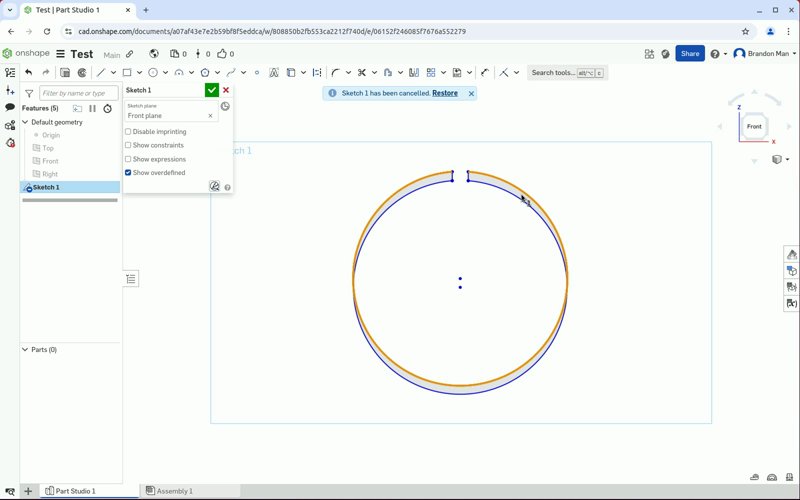
mouse_move(73, 352)
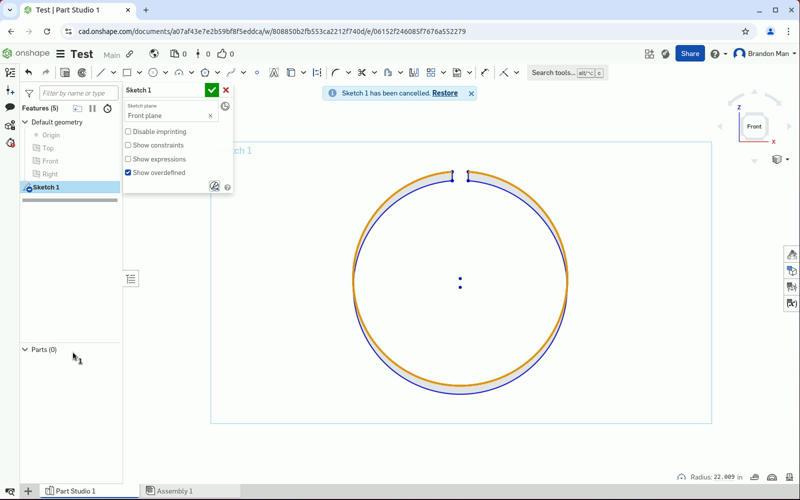
key(shift+y)
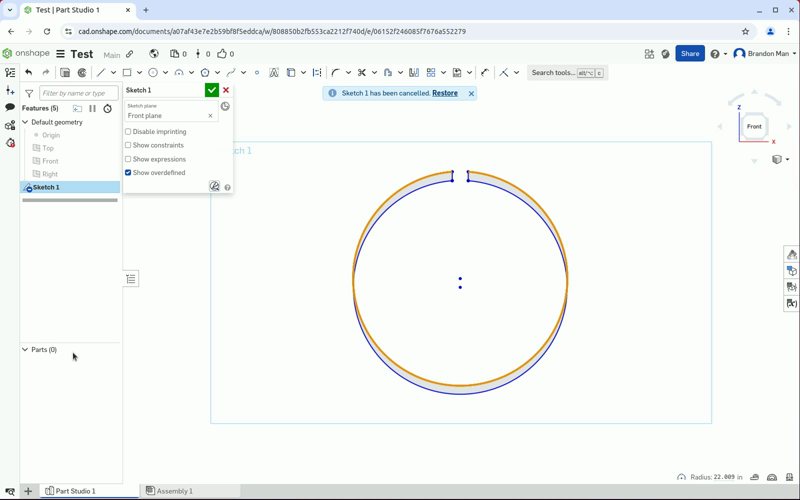
key(shift+e)
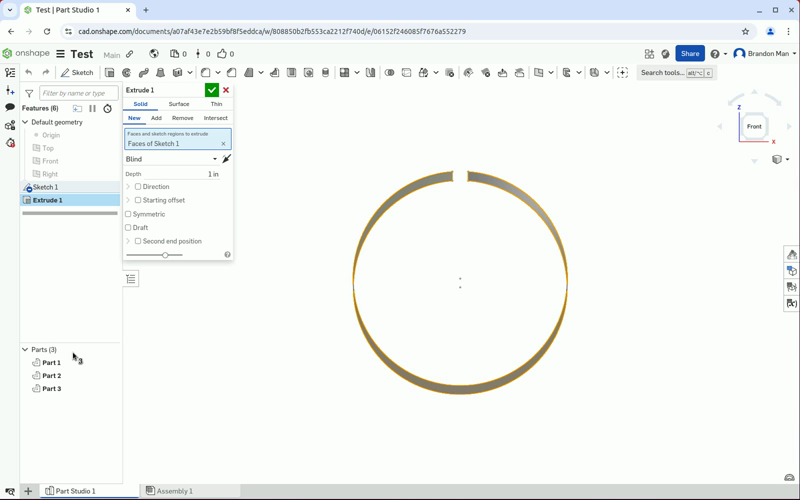
mouse_move(143, 106)
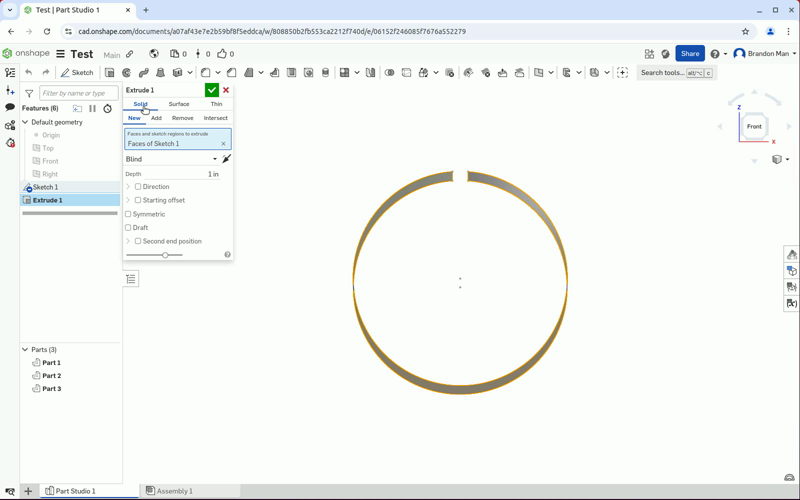
click(143, 106)
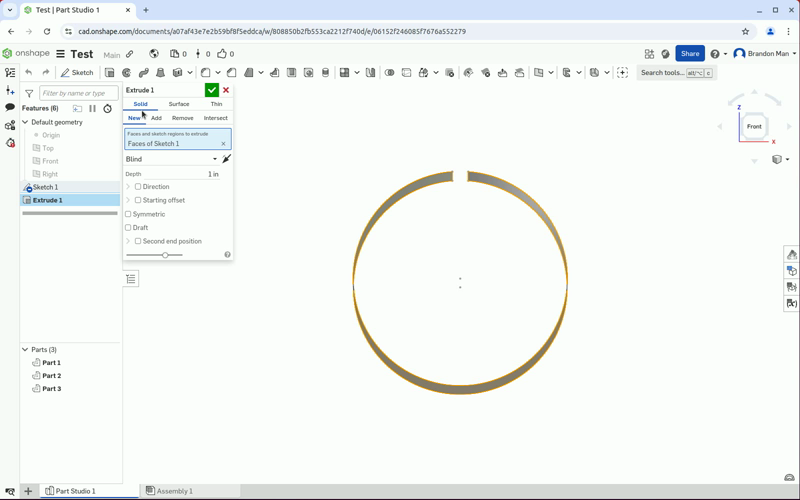
mouse_move(137, 120)
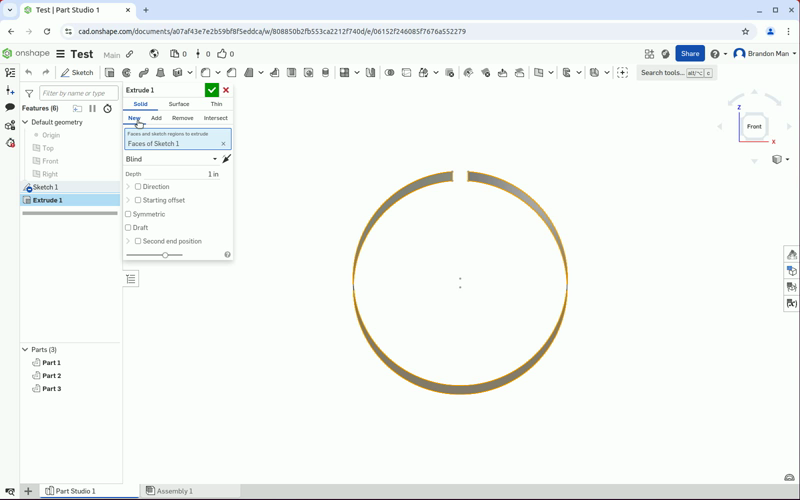
click(137, 120)
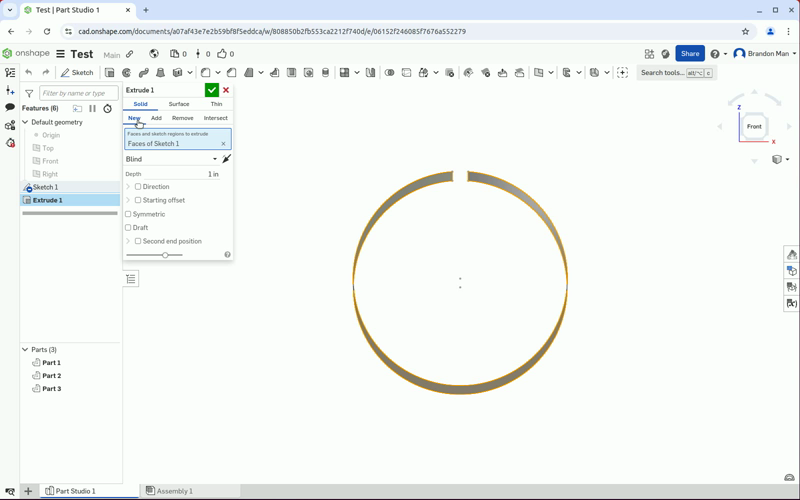
key(tab, 4)
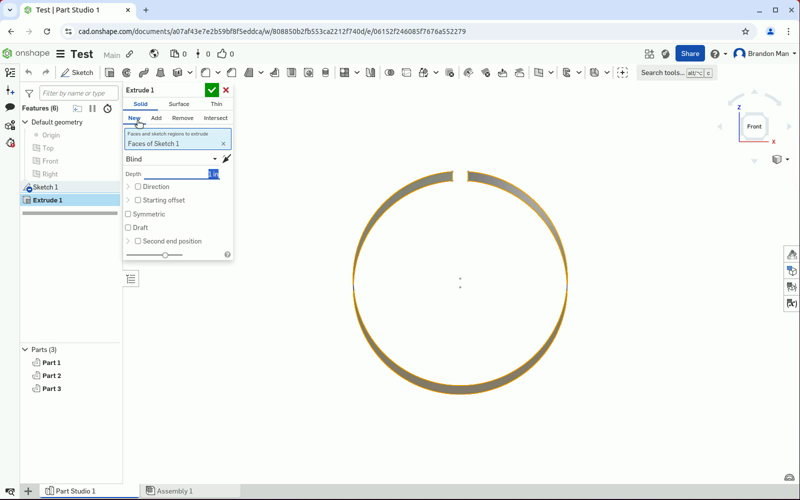
text(-1.926)
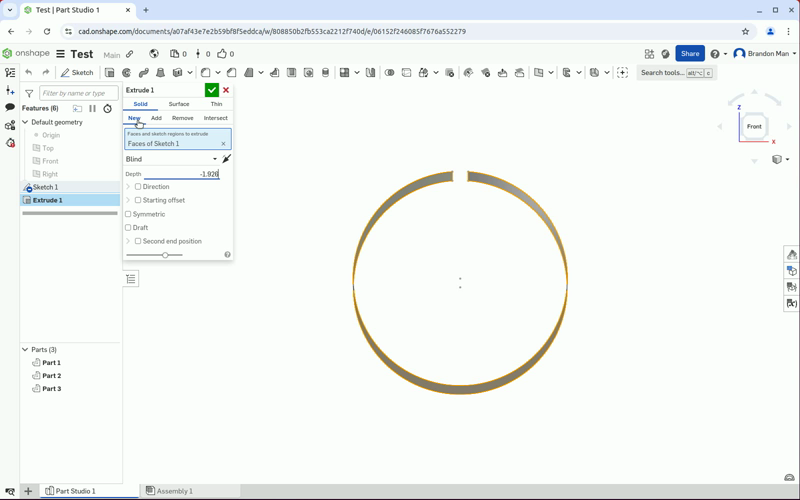
key(enter)
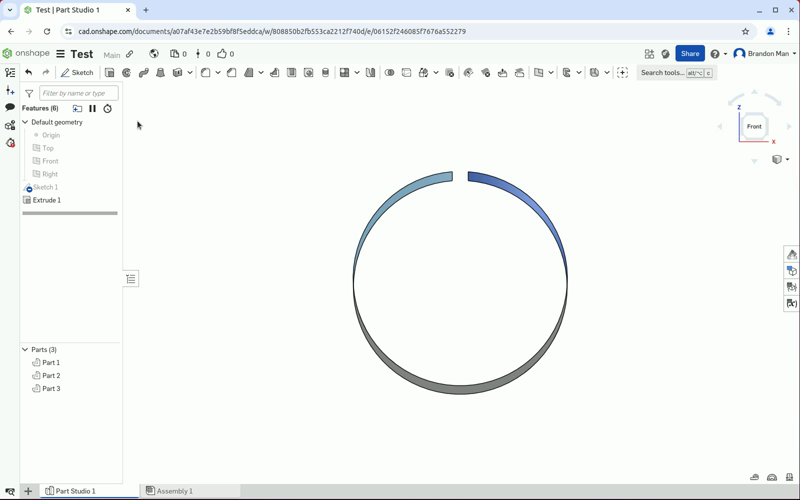
key(shift+h)
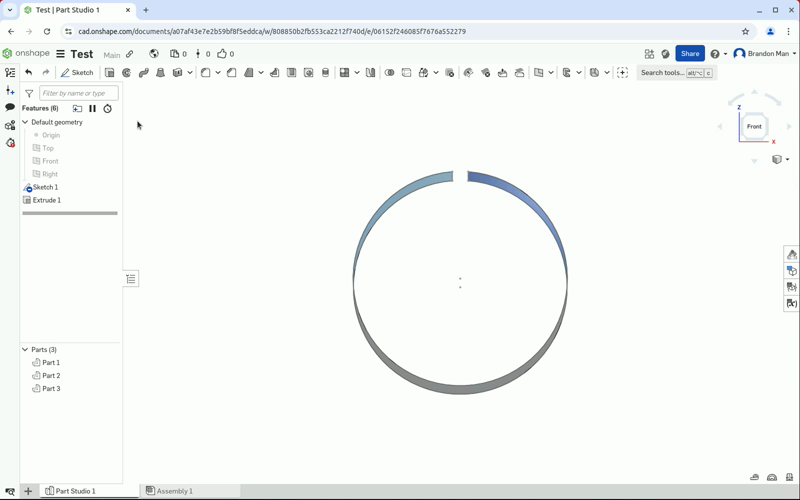
key(shift+h)
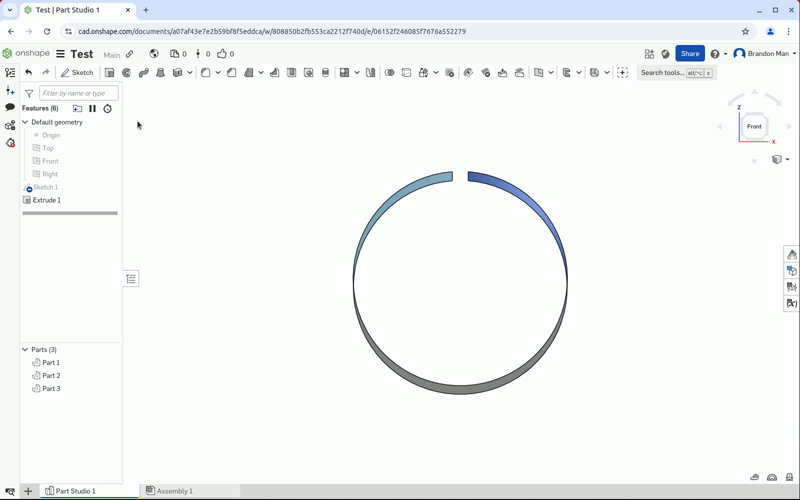
mouse_move(73, 189)
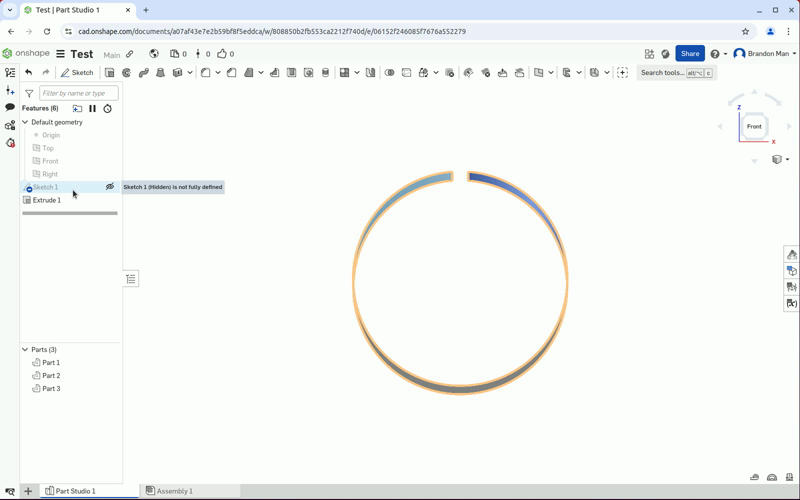
click(73, 189)
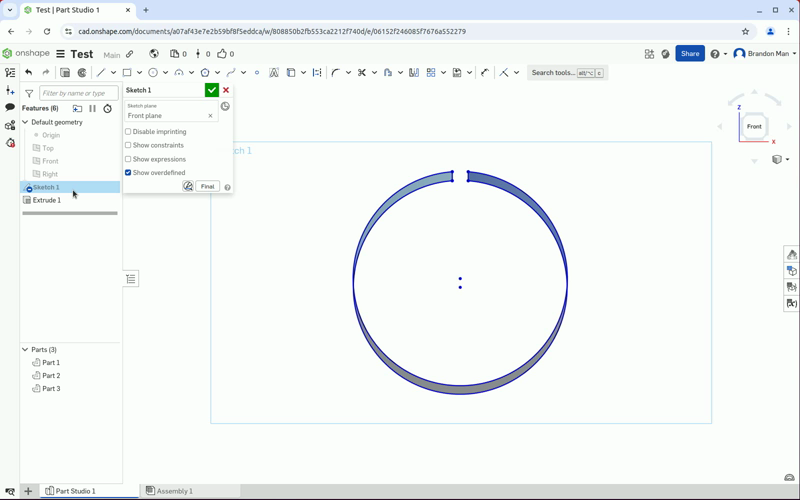
mouse_move(229, 92)
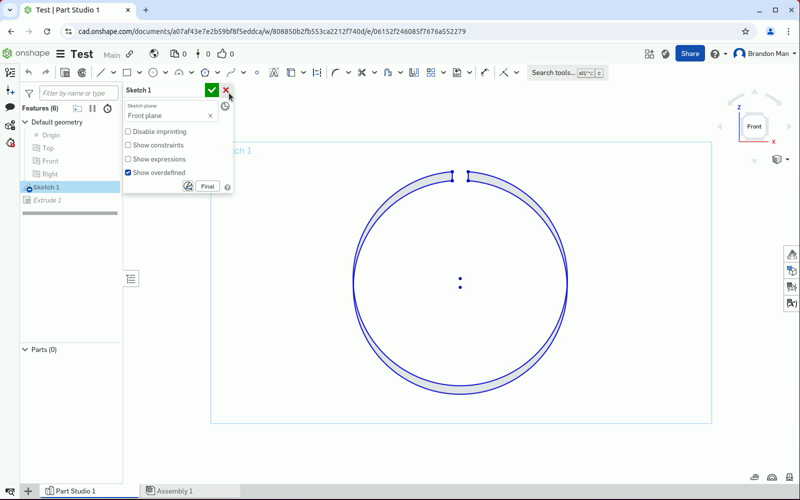
click(229, 92)
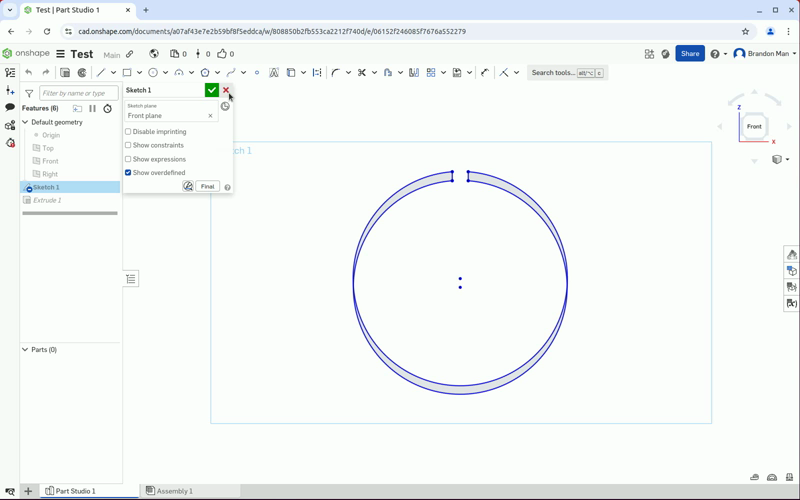
key(shift+s)
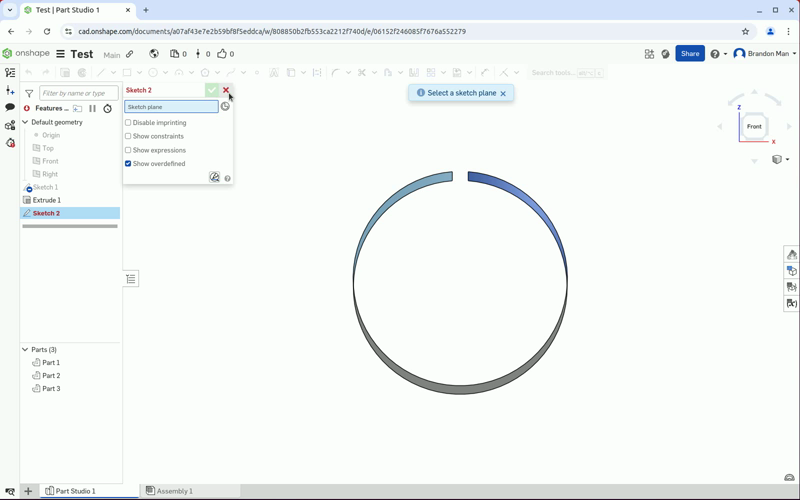
mouse_move(73, 163)
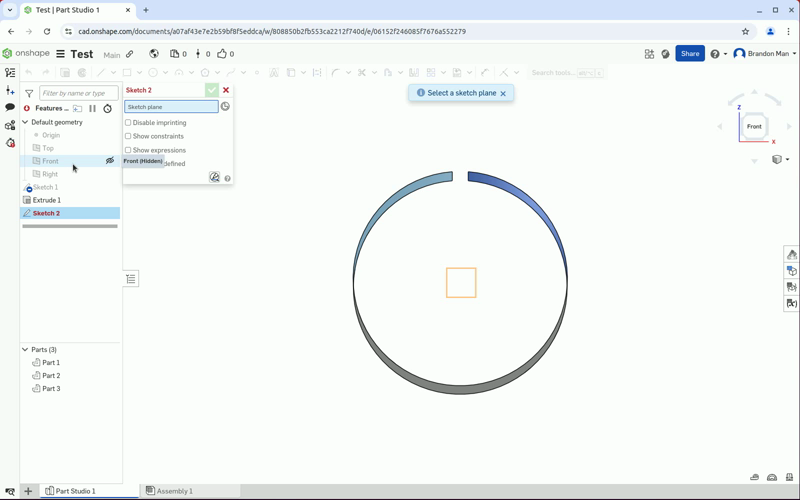
click(73, 163)
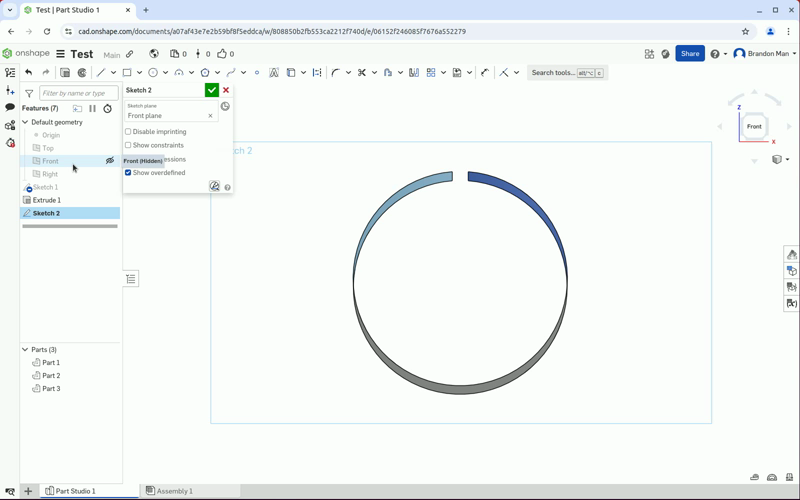
mouse_move(73, 352)
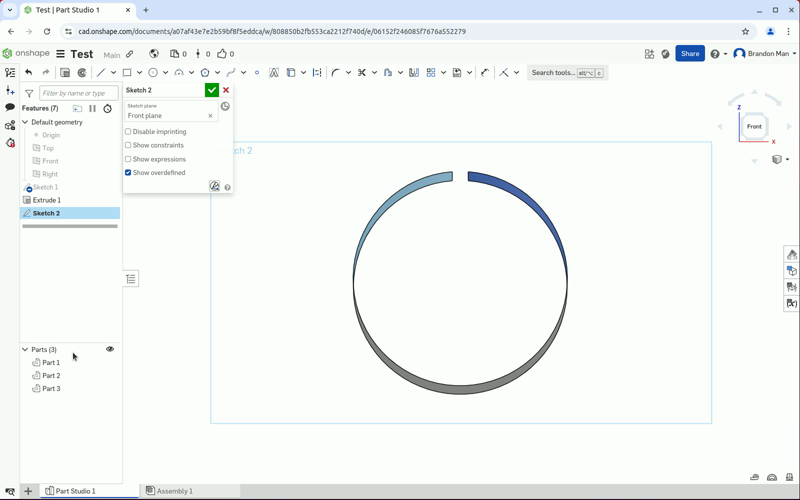
key(y)
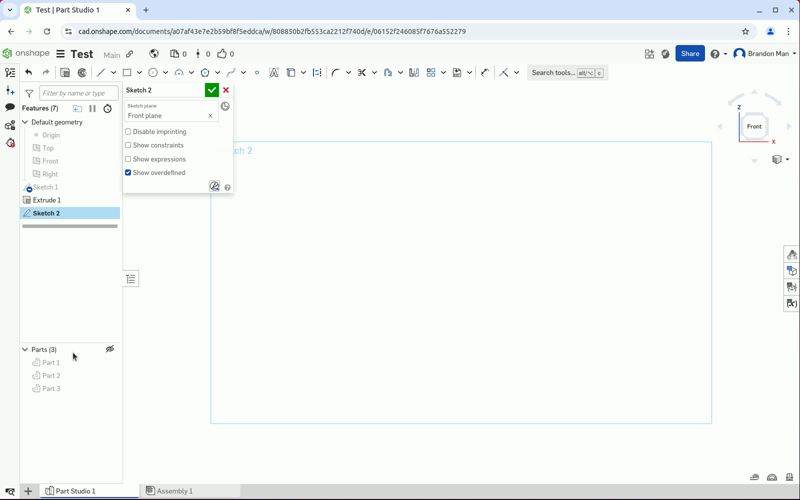
key(a)
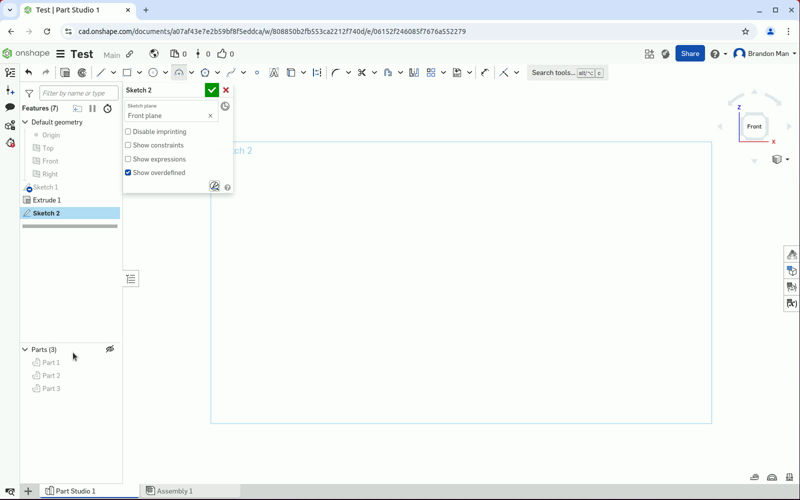
key_down(shift)
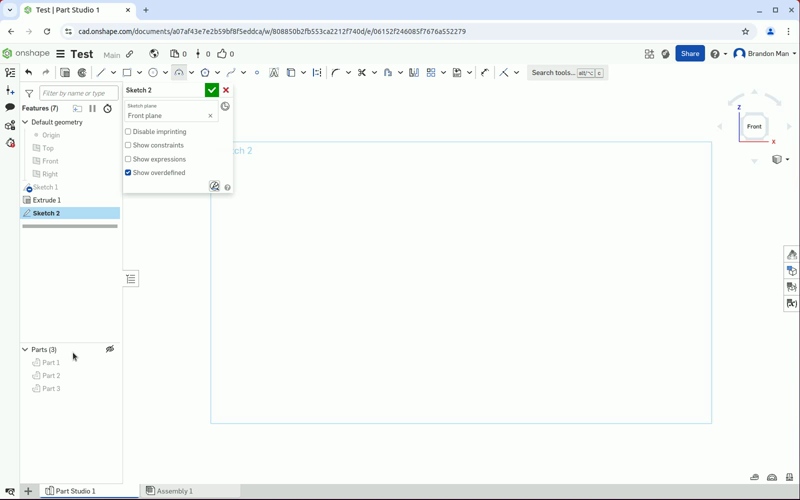
mouse_move(468, 384)
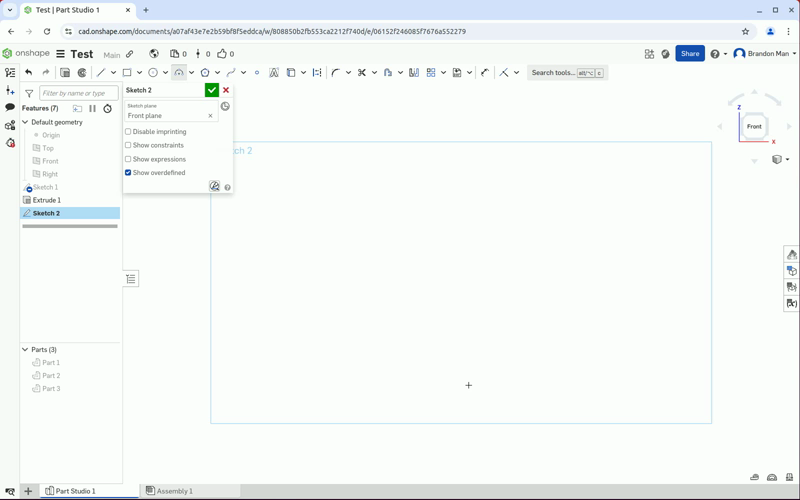
click(468, 384)
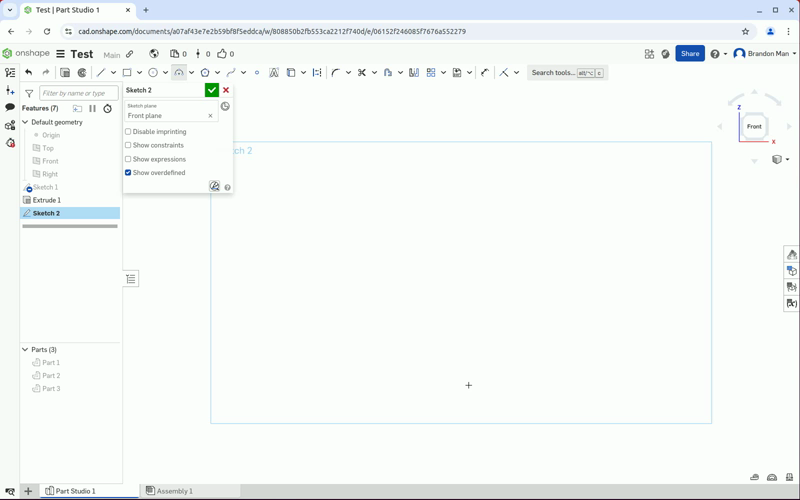
key_up(shift)
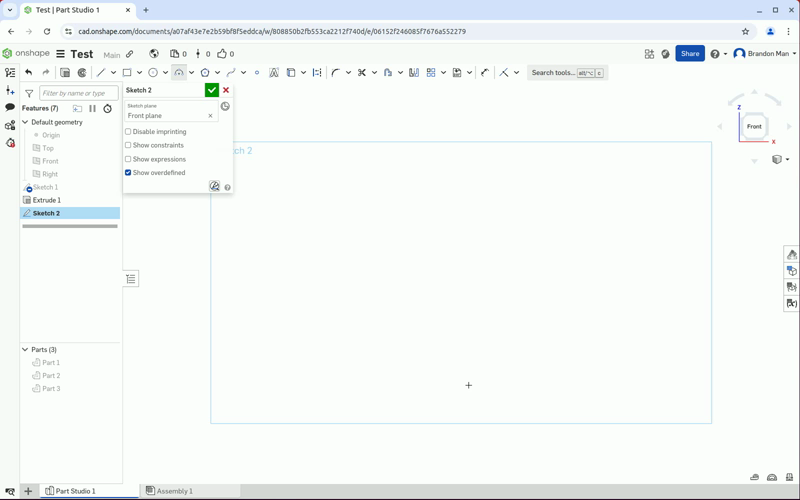
key_down(shift)
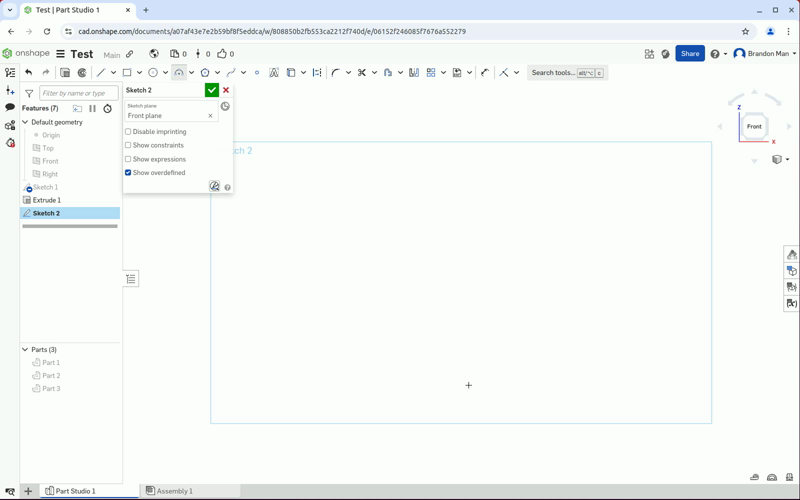
mouse_move(469, 180)
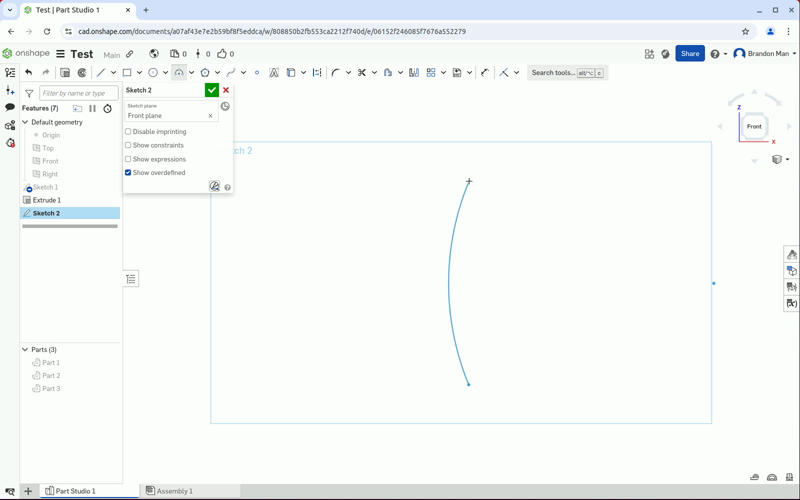
click(469, 180)
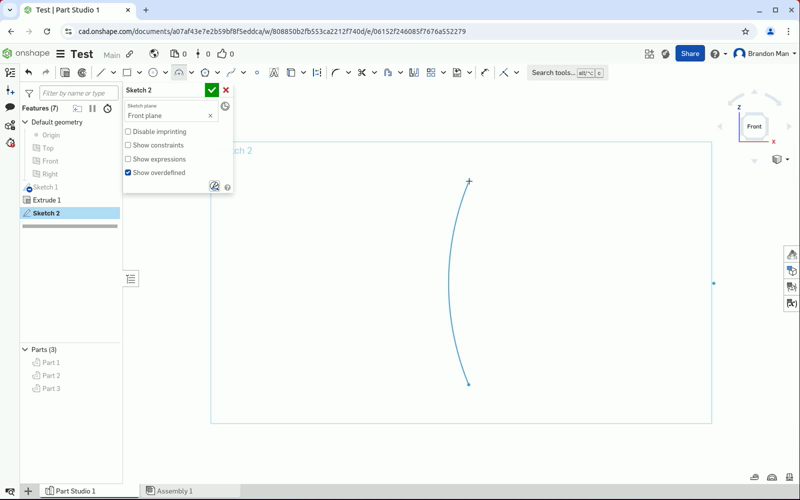
mouse_move(564, 282)
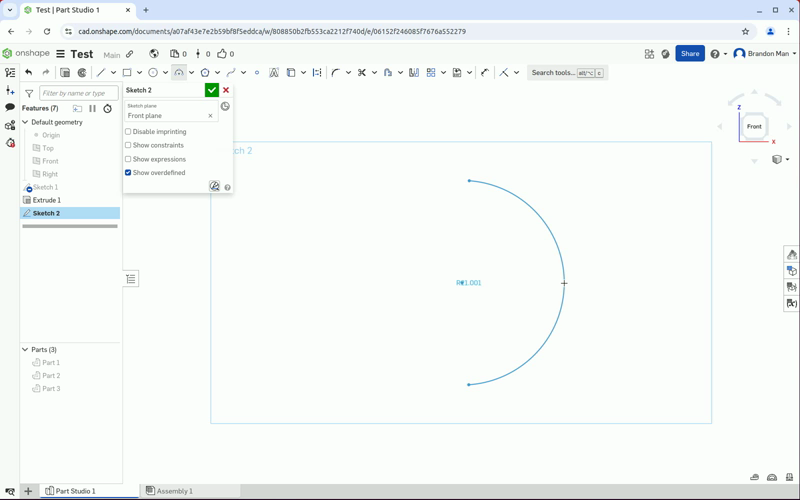
click(564, 282)
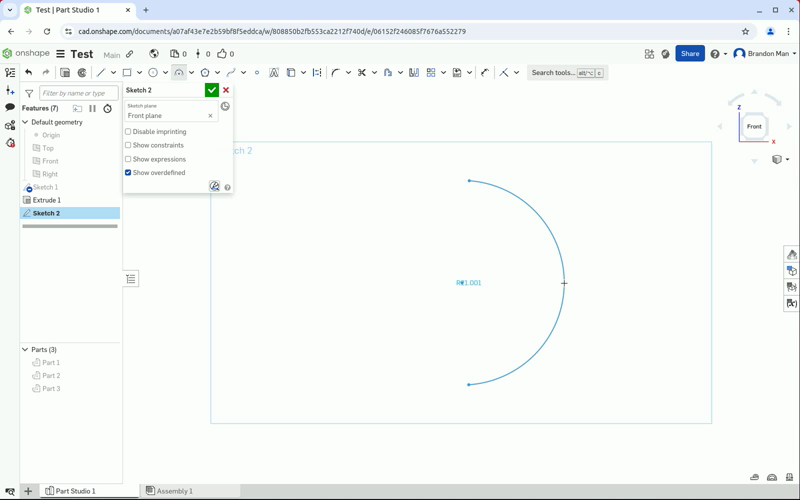
key_up(shift)
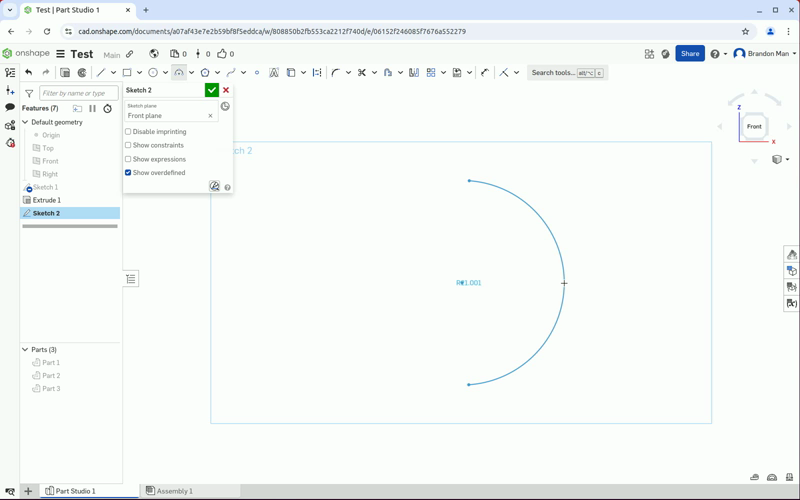
key(esc)
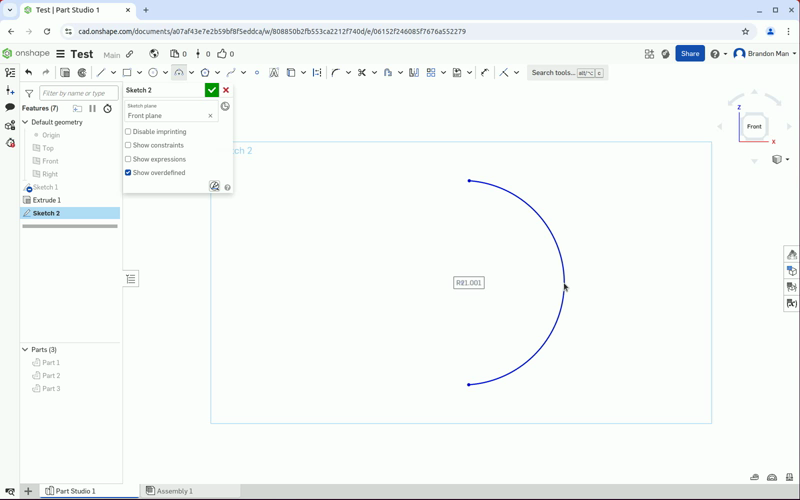
key(l)
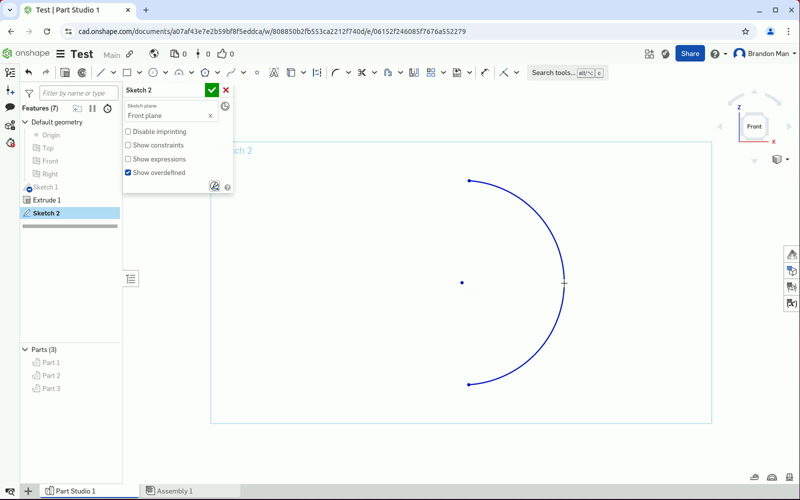
mouse_move(469, 180)
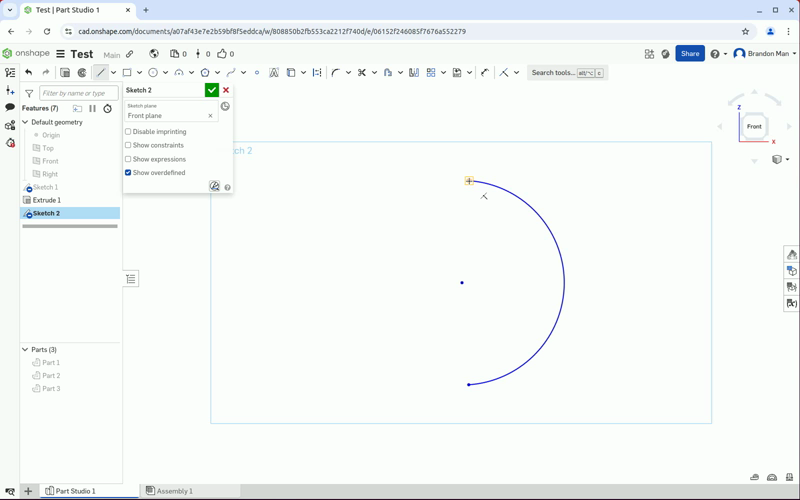
click(469, 180)
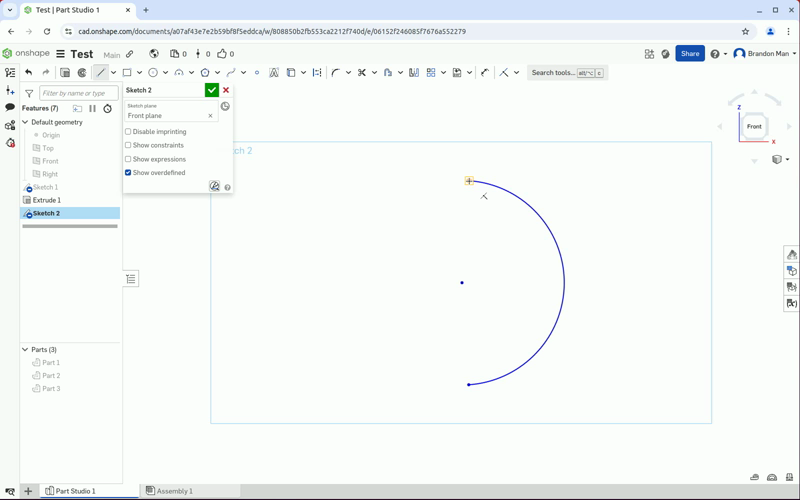
key_down(shift)
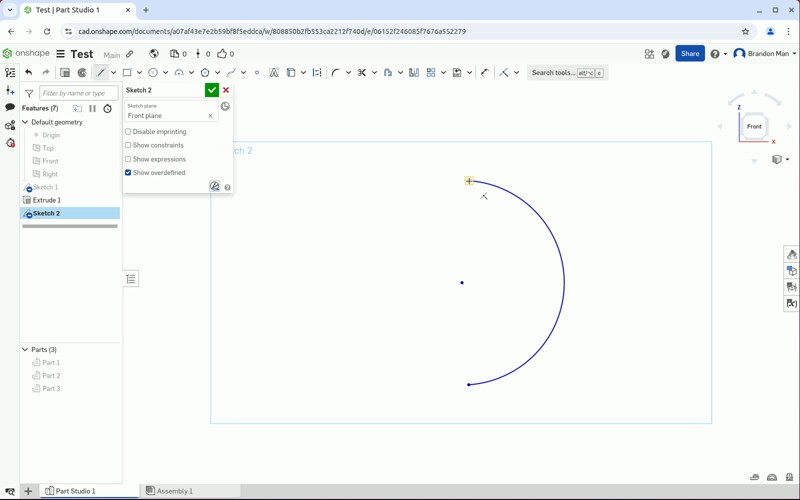
mouse_move(468, 384)
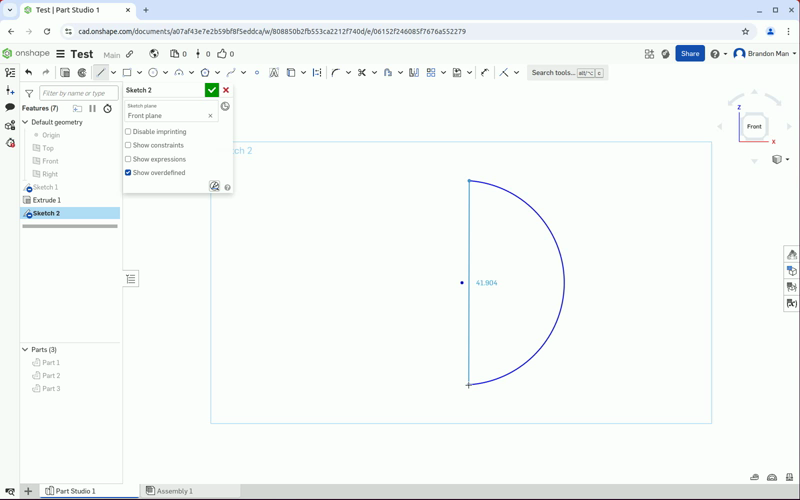
key_up(shift)
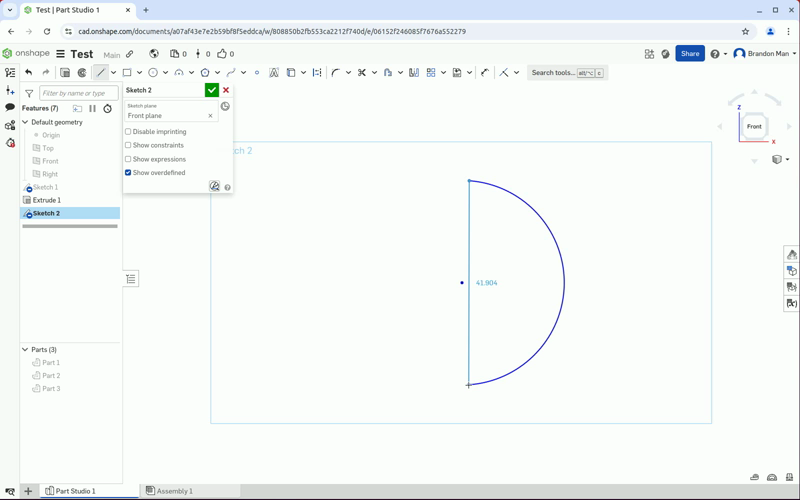
click(468, 384)
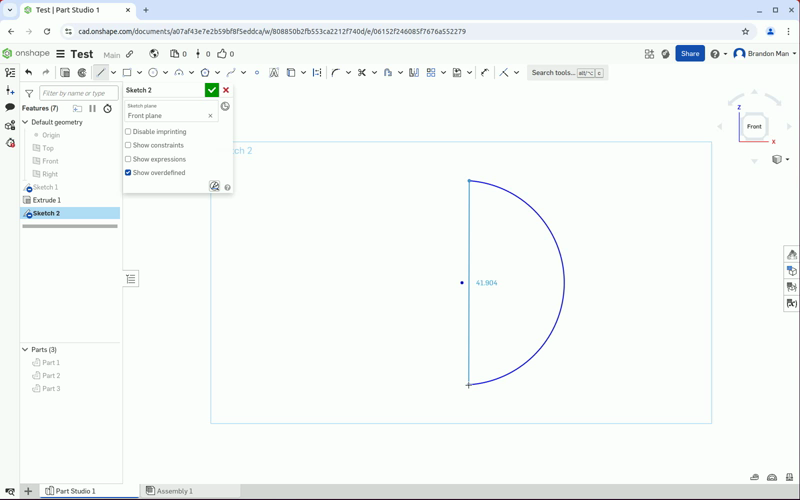
key(esc)
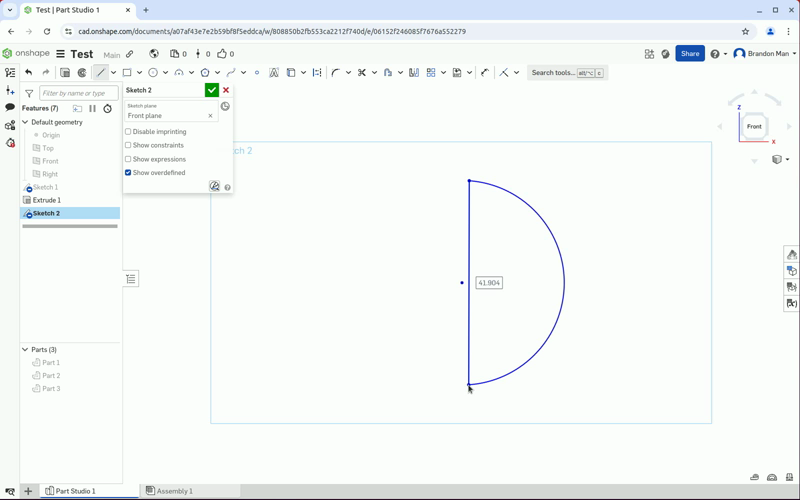
mouse_move(531, 243)
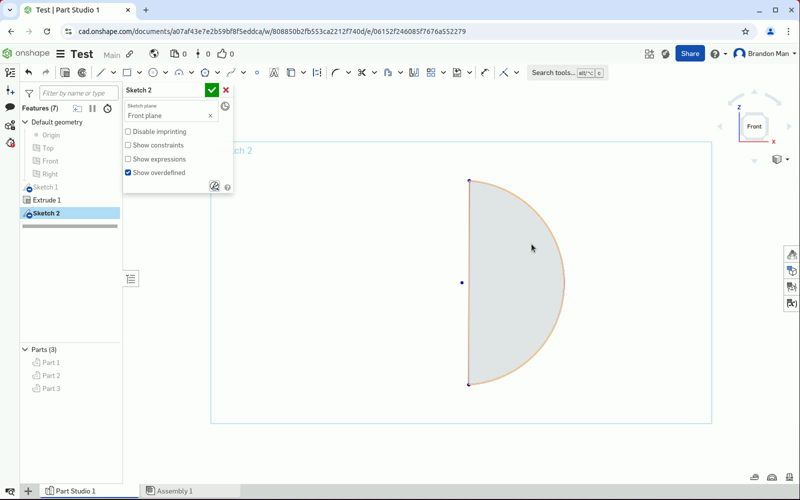
click(531, 243)
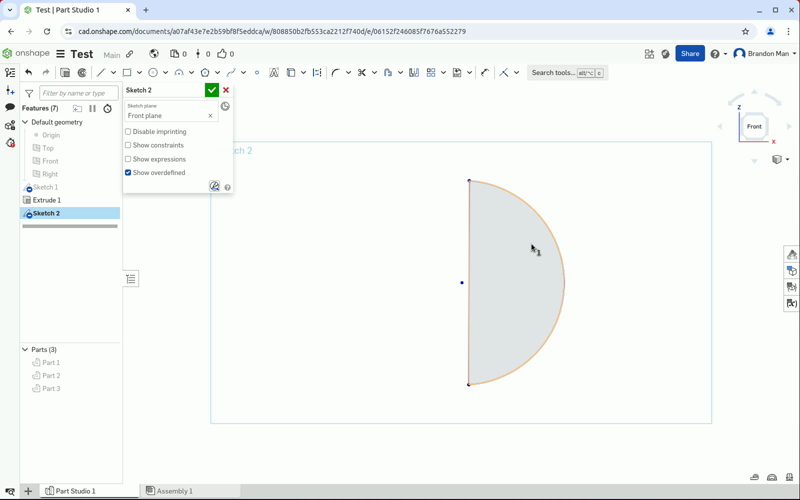
mouse_move(73, 352)
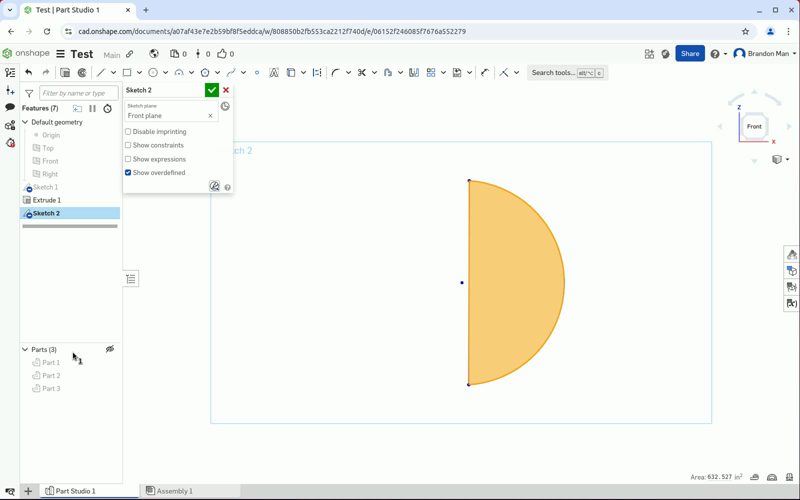
key(shift+y)
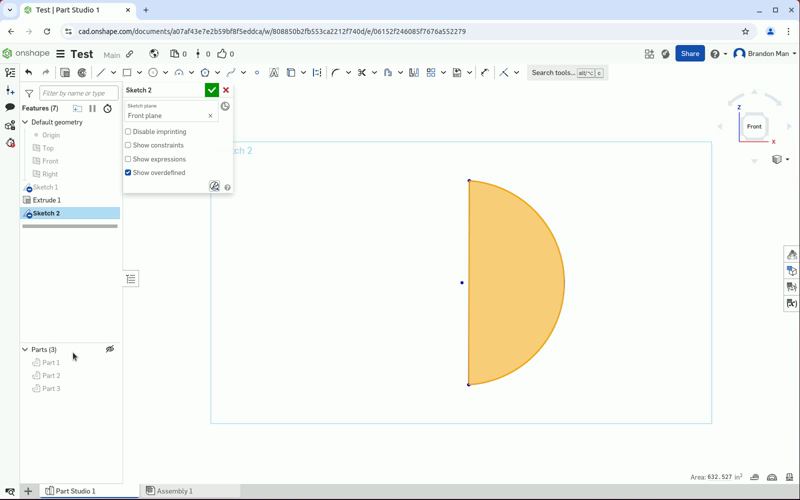
key(shift+e)
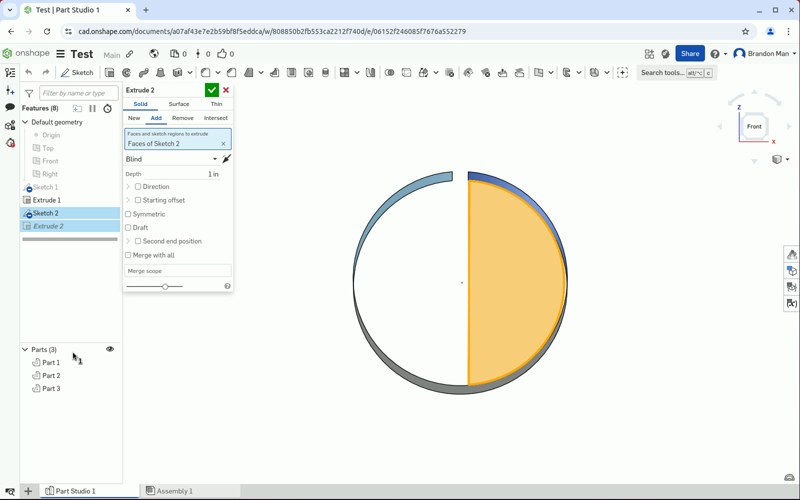
mouse_move(143, 106)
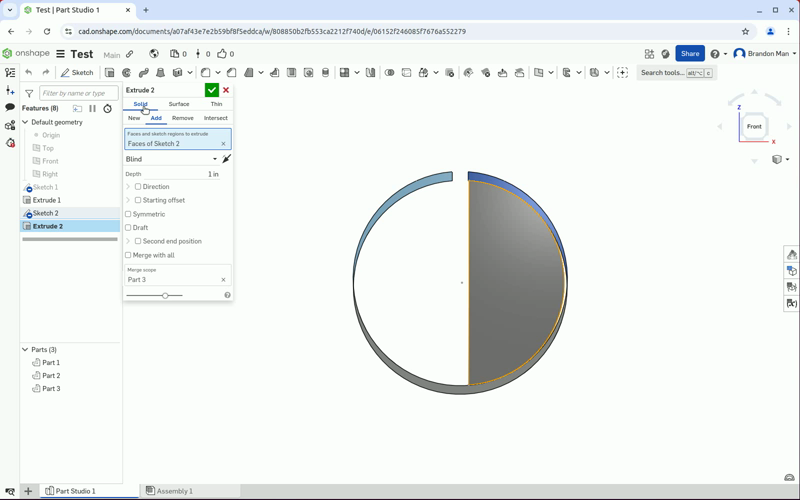
click(143, 106)
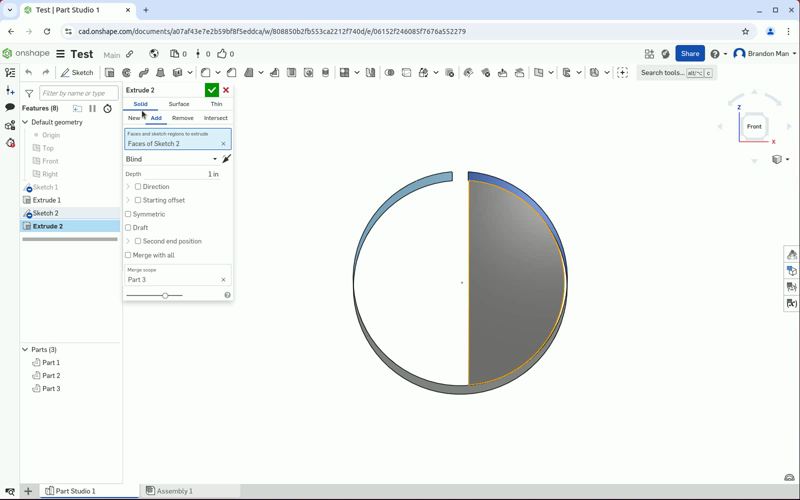
mouse_move(137, 120)
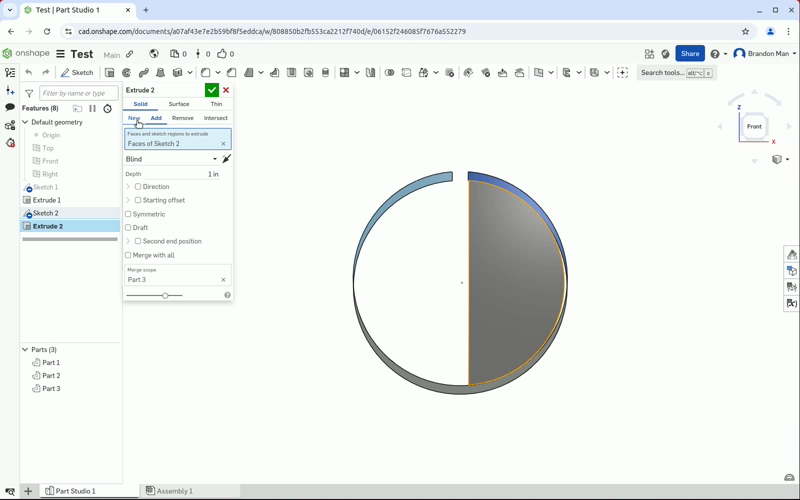
click(137, 120)
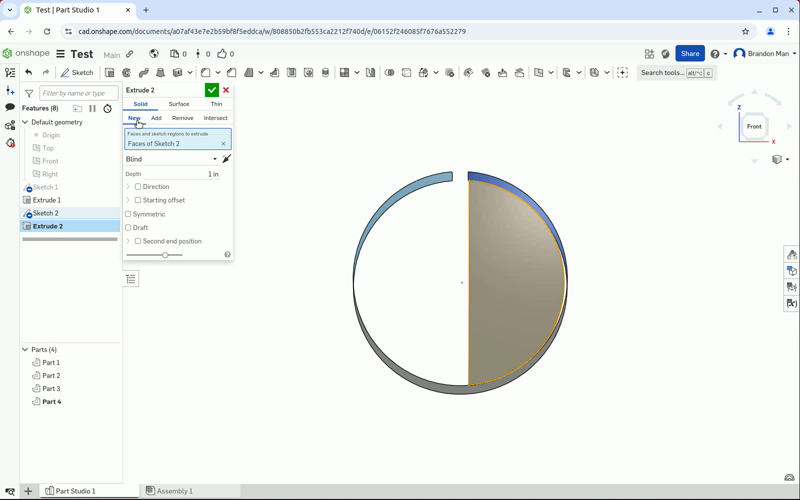
key(tab, 4)
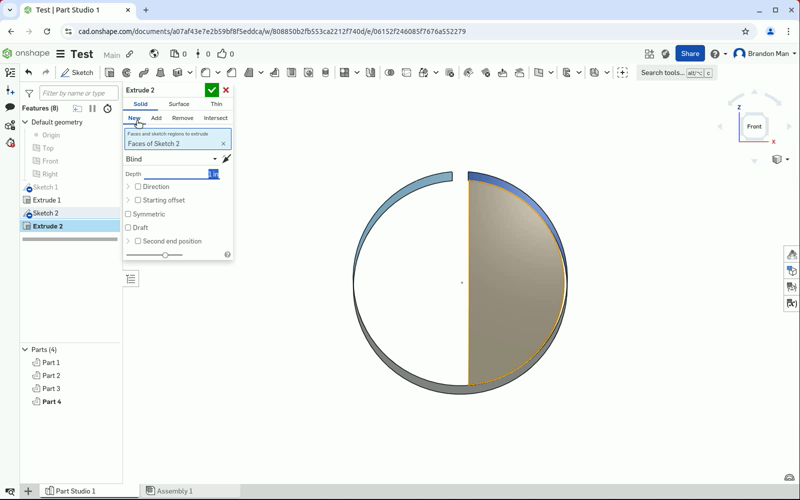
text(-1.926)
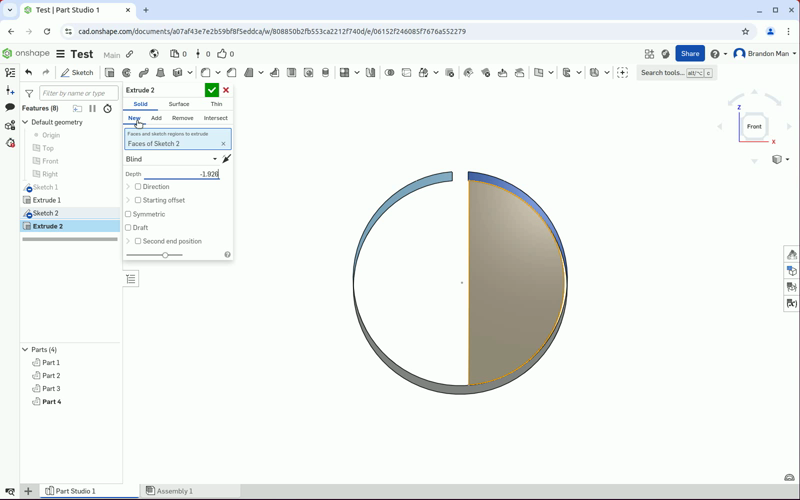
key(enter)
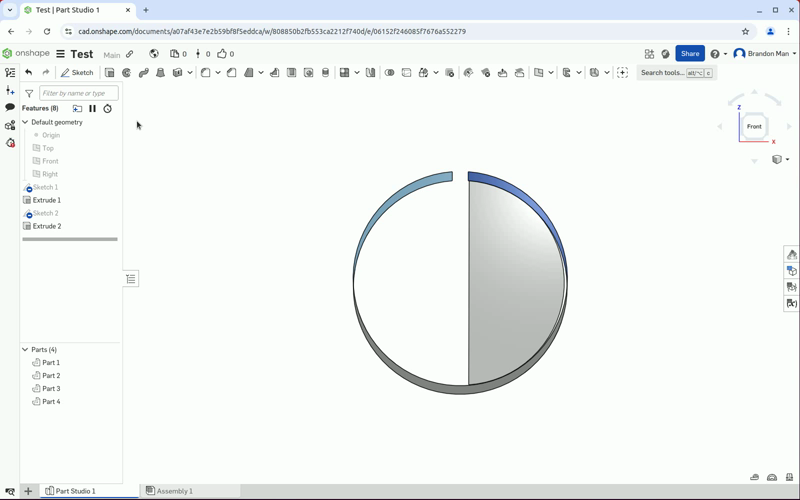
key(shift+h)
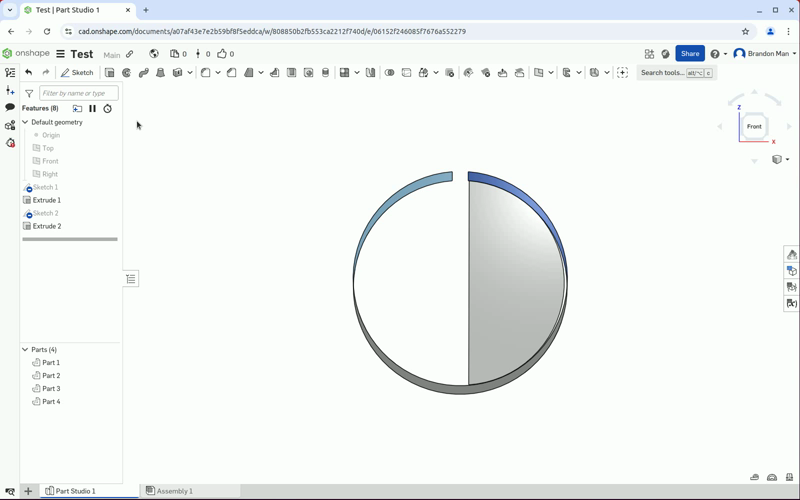
key(shift+h)
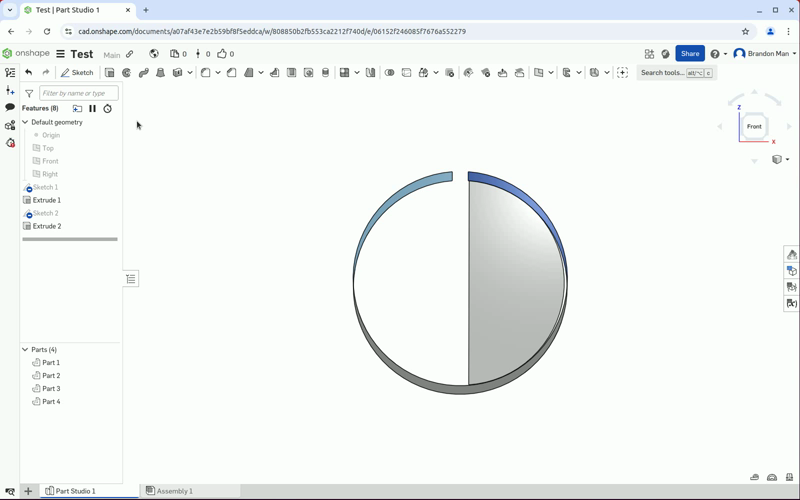
mouse_move(73, 189)
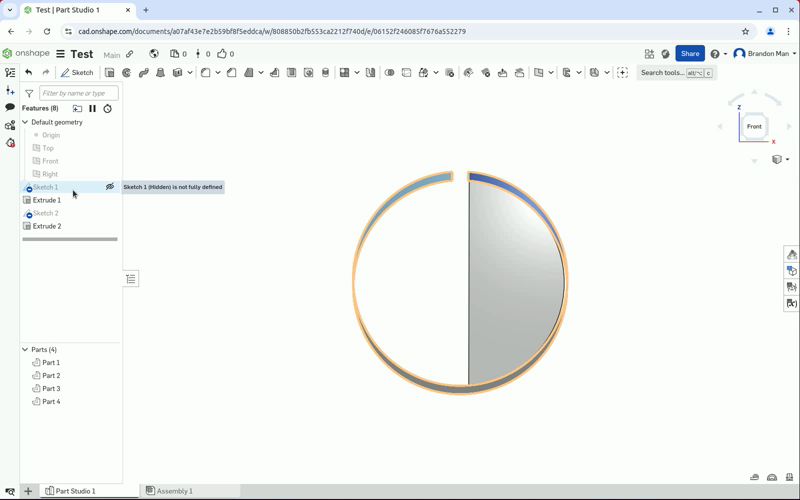
click(73, 189)
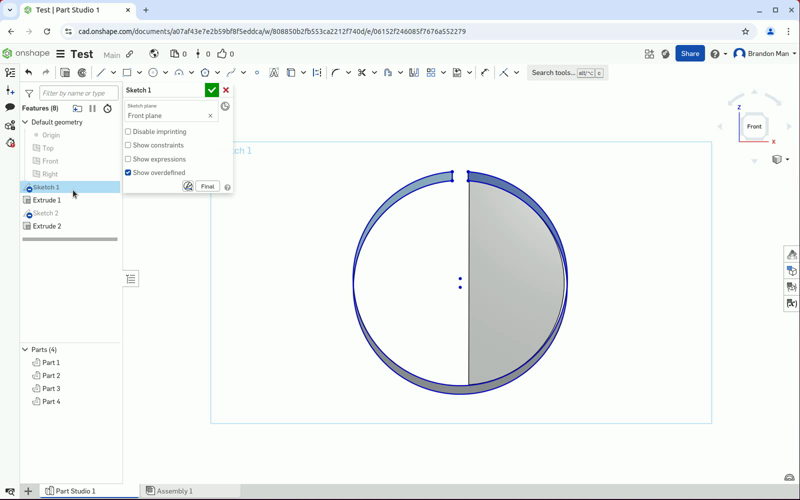
mouse_move(229, 92)
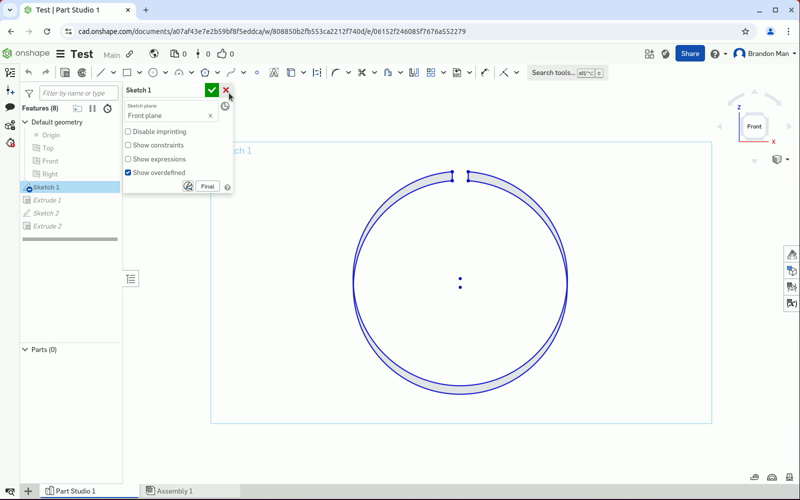
click(229, 92)
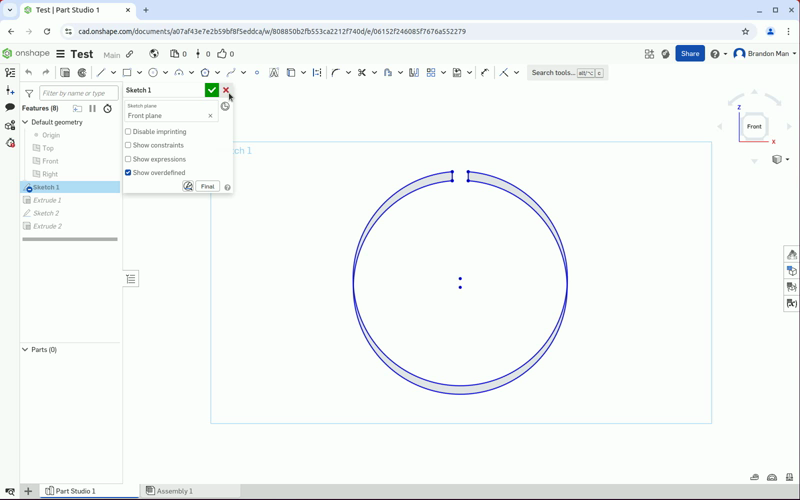
key(shift+s)
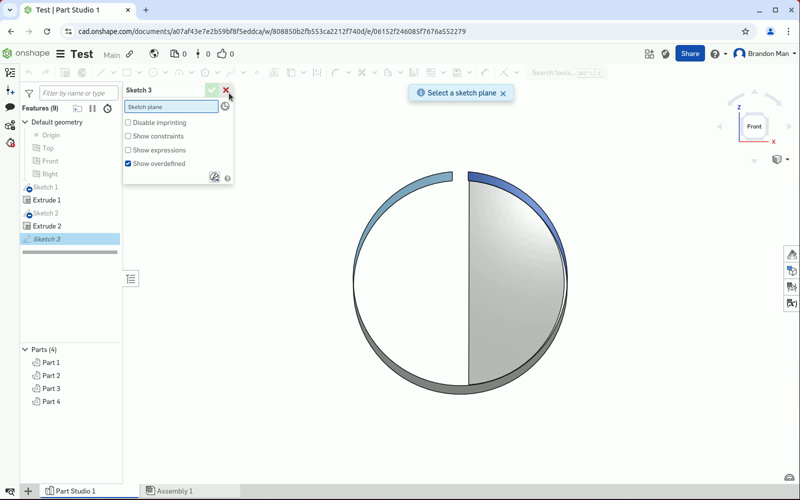
mouse_move(73, 163)
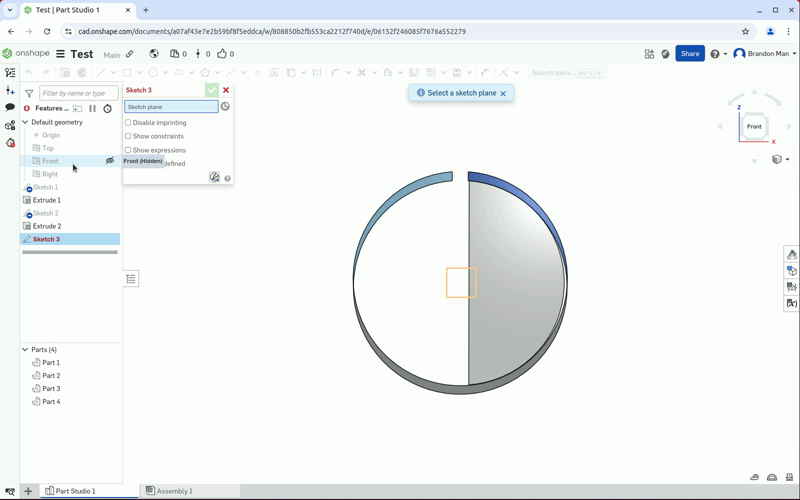
click(73, 163)
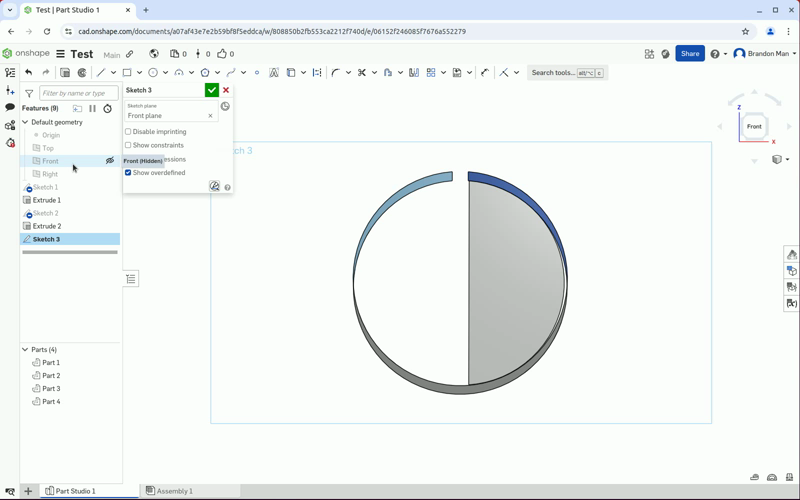
mouse_move(73, 352)
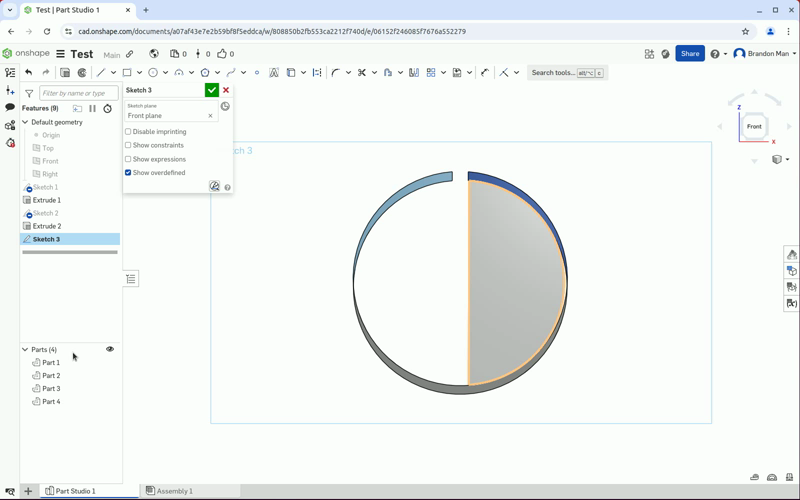
key(y)
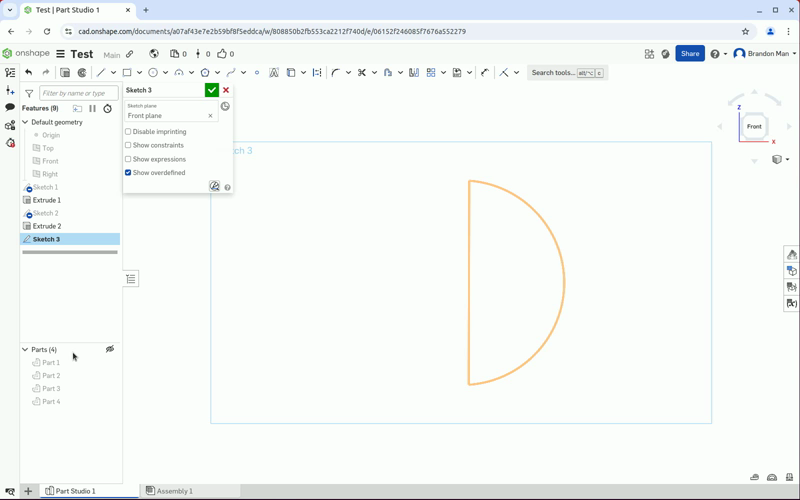
key(a)
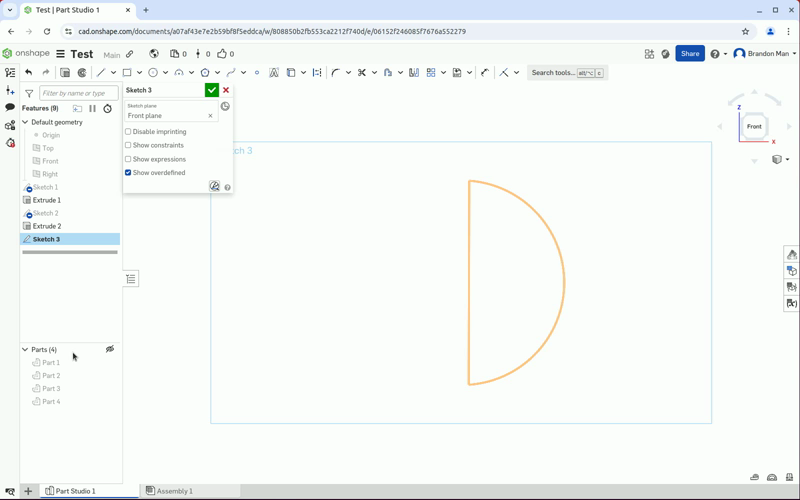
key_down(shift)
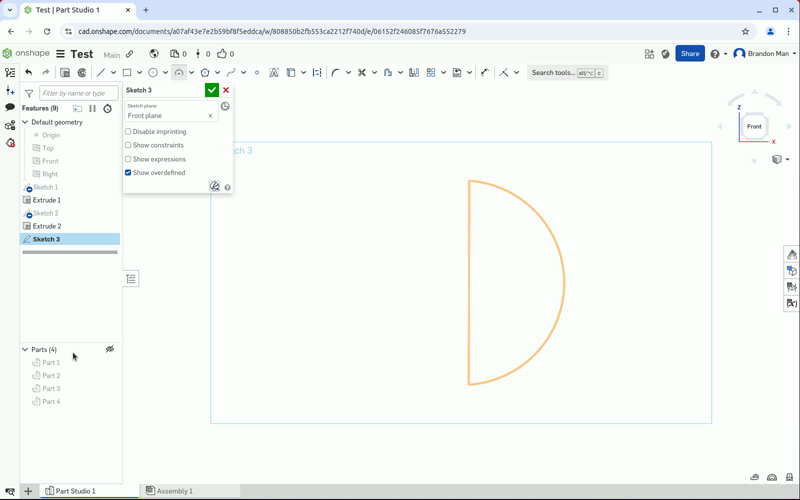
mouse_move(452, 180)
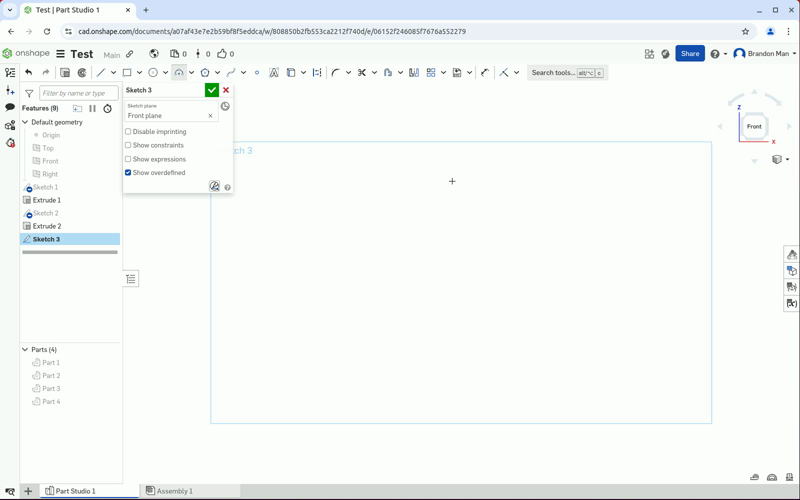
click(452, 180)
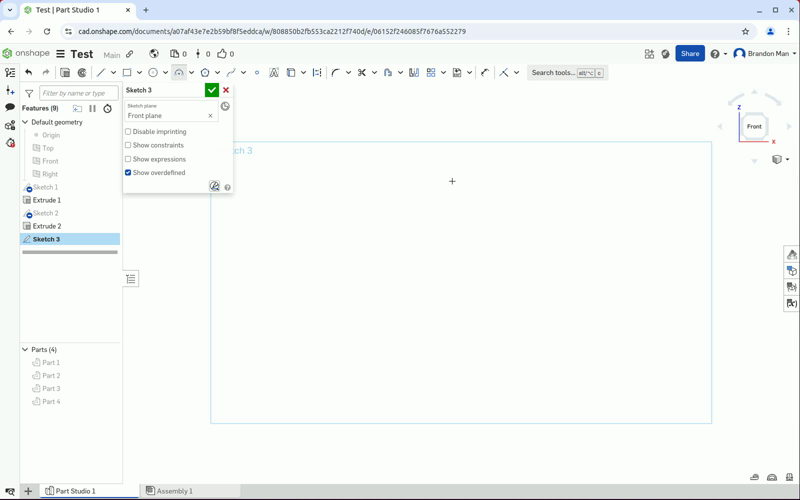
key_up(shift)
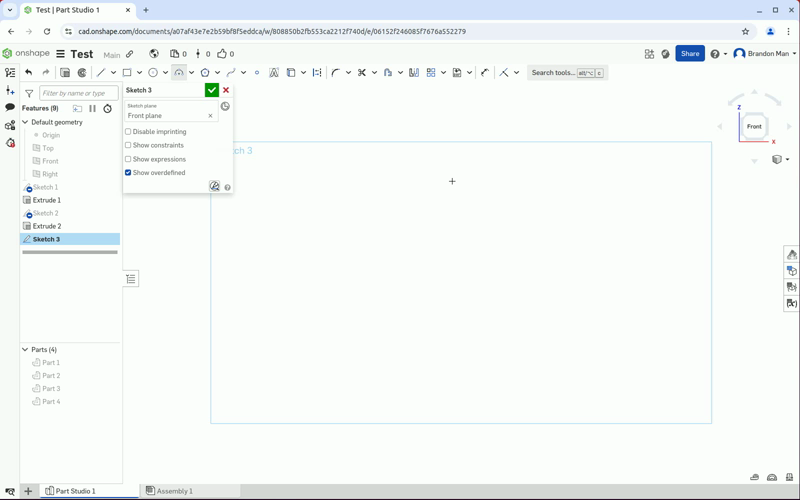
key_down(shift)
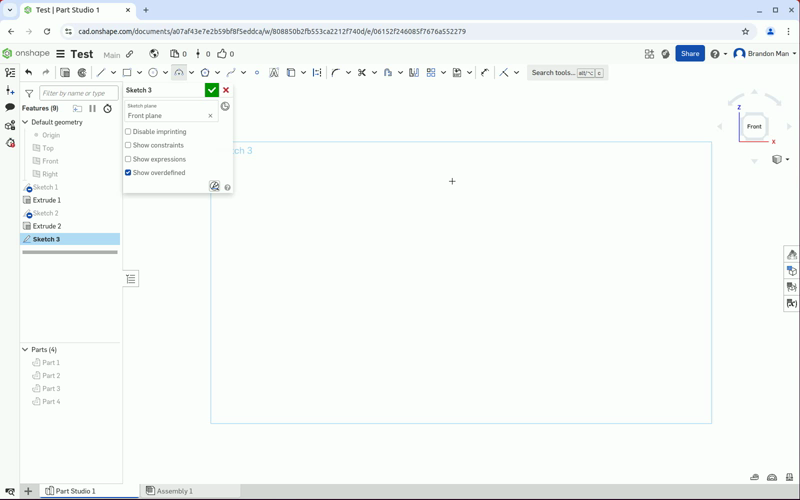
mouse_move(468, 180)
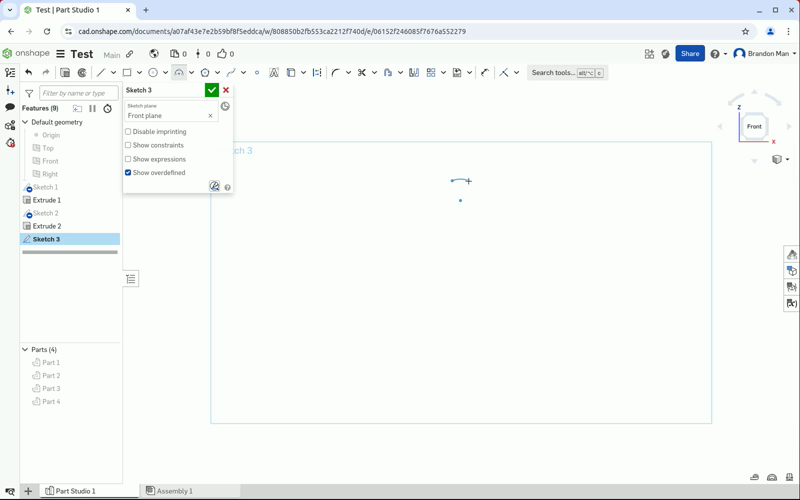
click(468, 180)
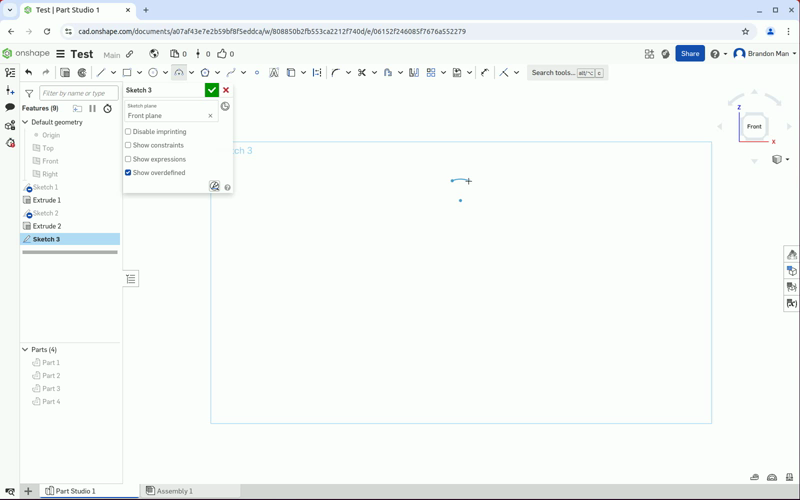
mouse_move(460, 180)
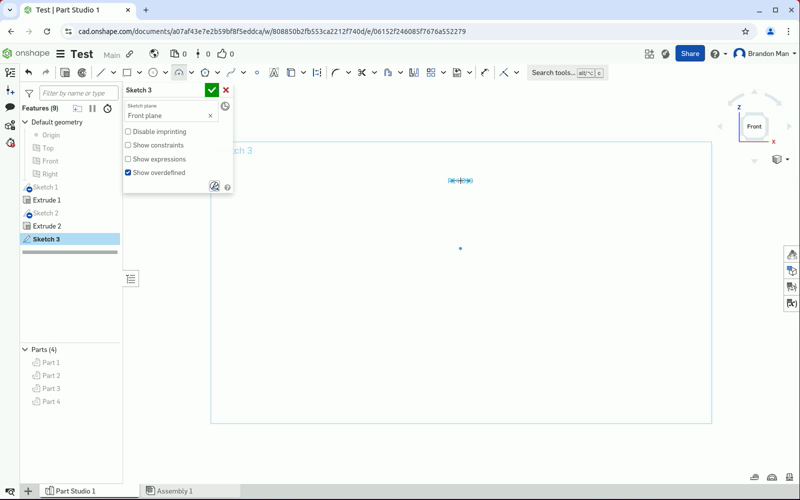
click(460, 180)
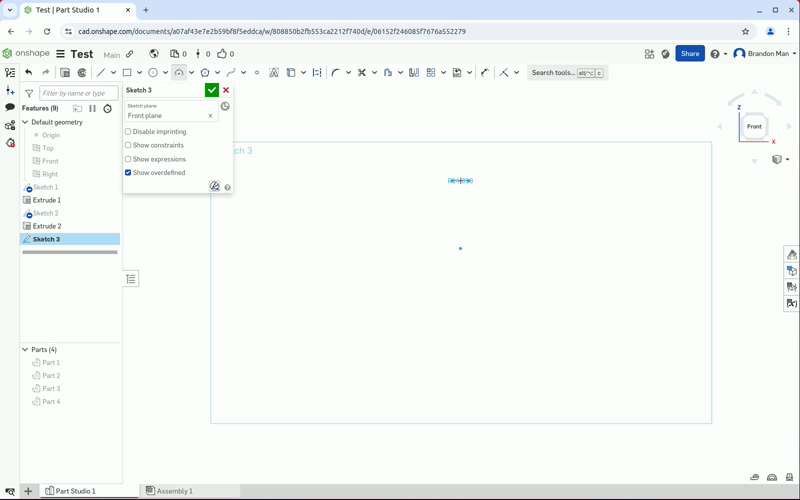
key_up(shift)
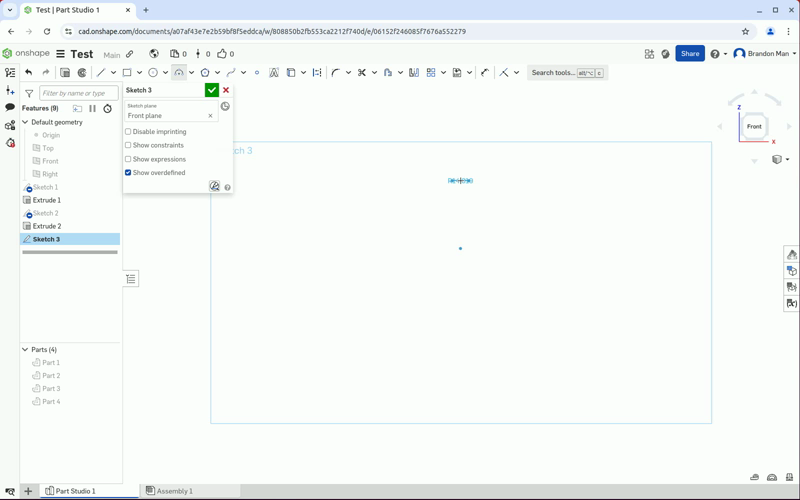
key(esc)
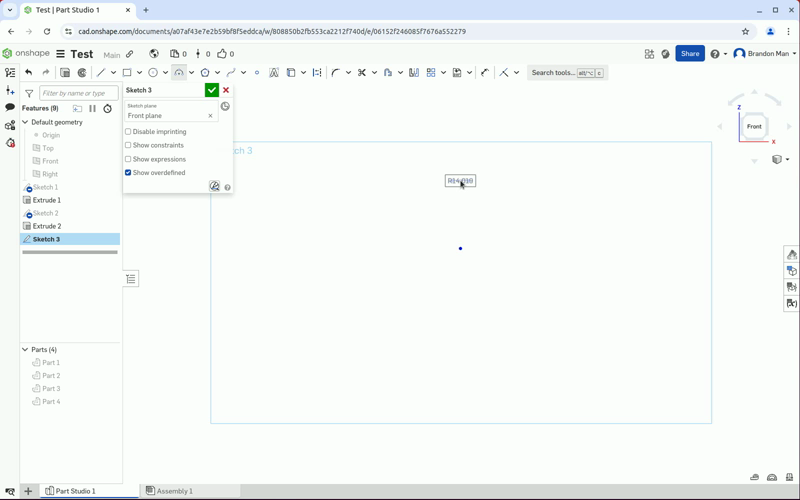
key(l)
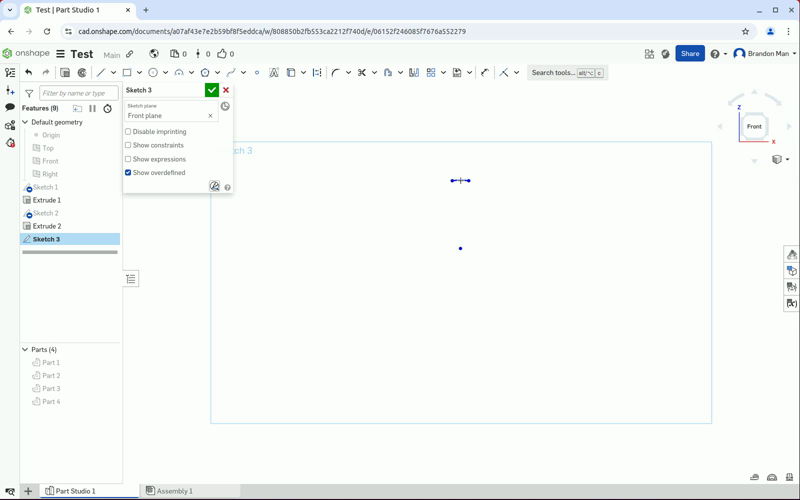
mouse_move(468, 180)
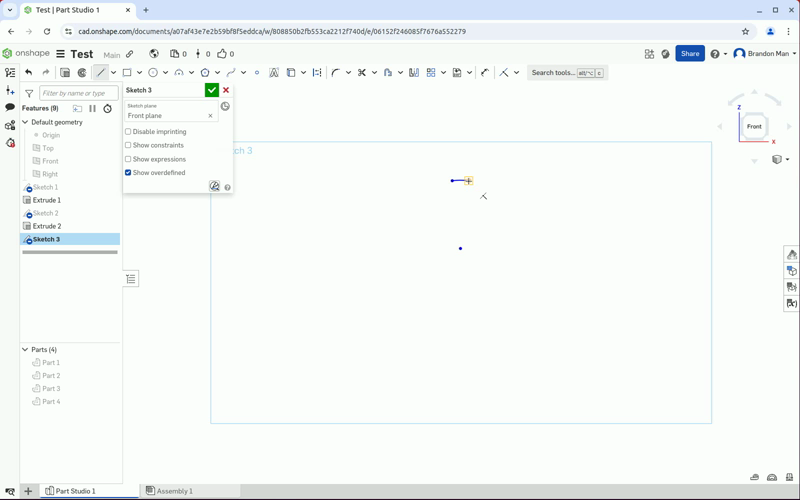
click(468, 180)
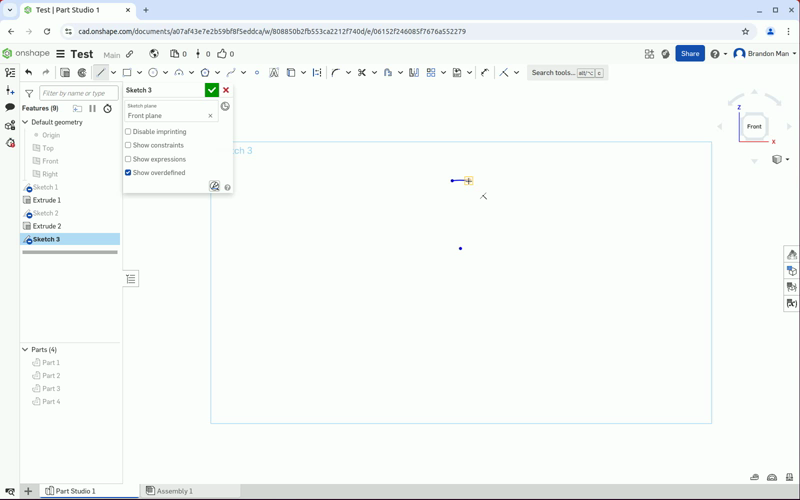
key_down(shift)
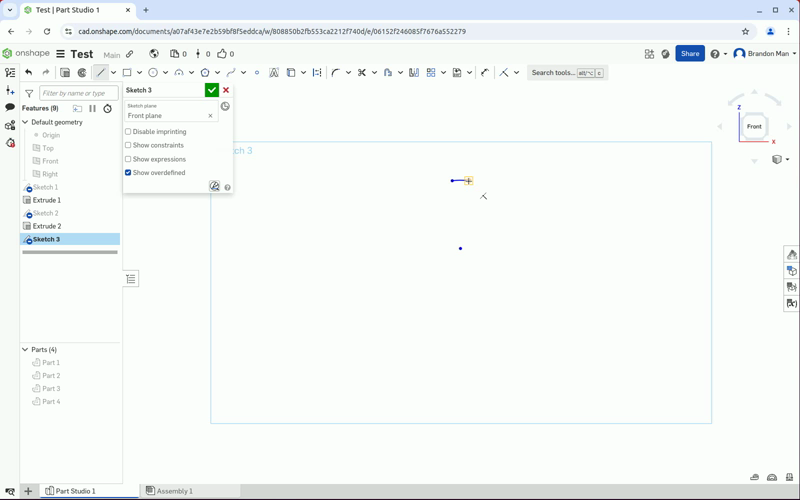
mouse_move(498, 180)
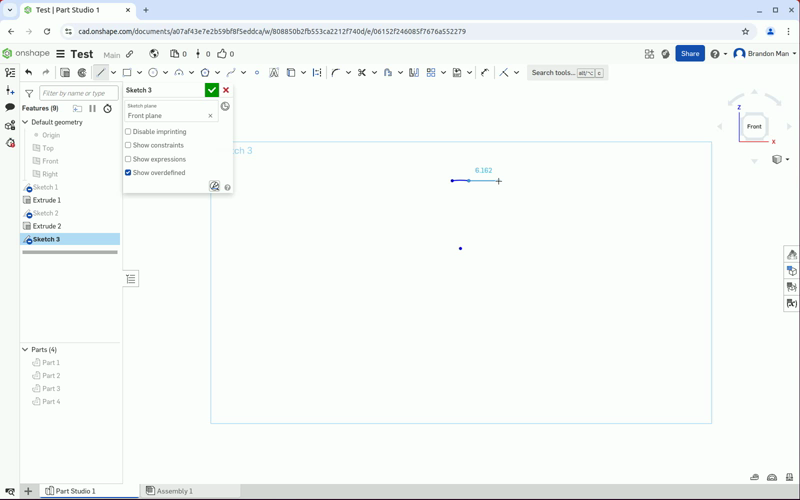
mouse_move(468, 170)
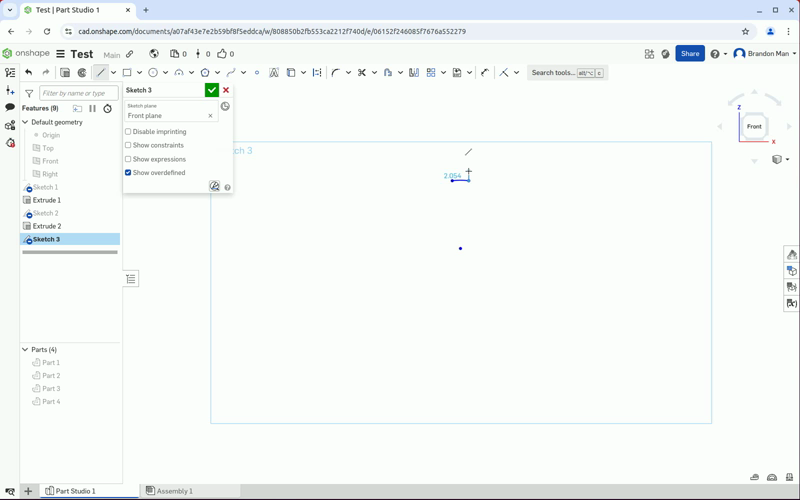
click(468, 170)
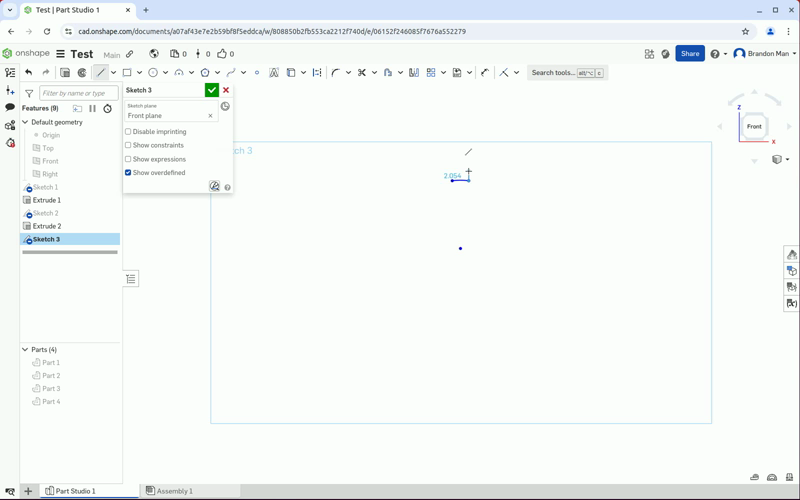
key_up(shift)
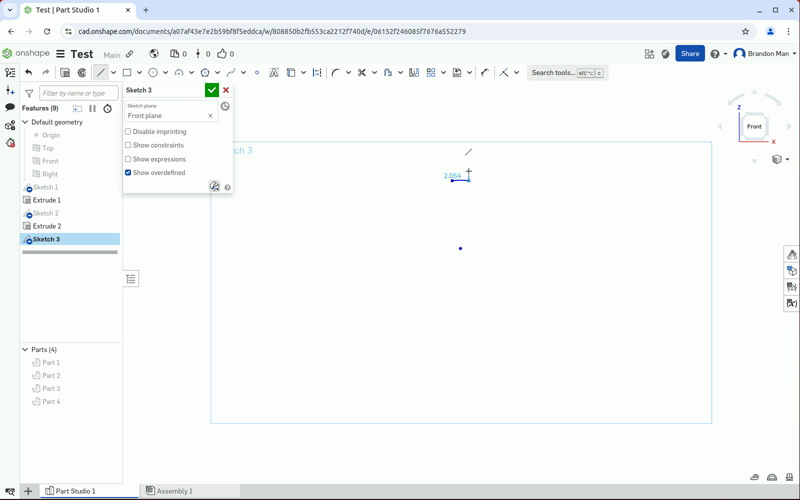
key(esc)
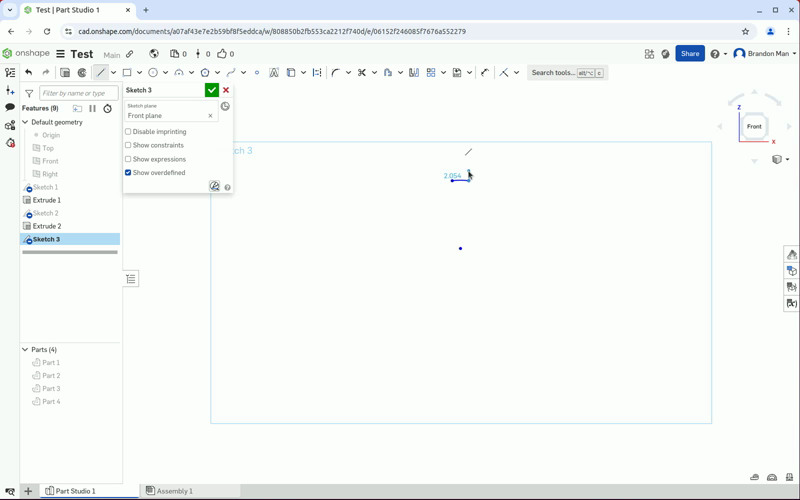
key(a)
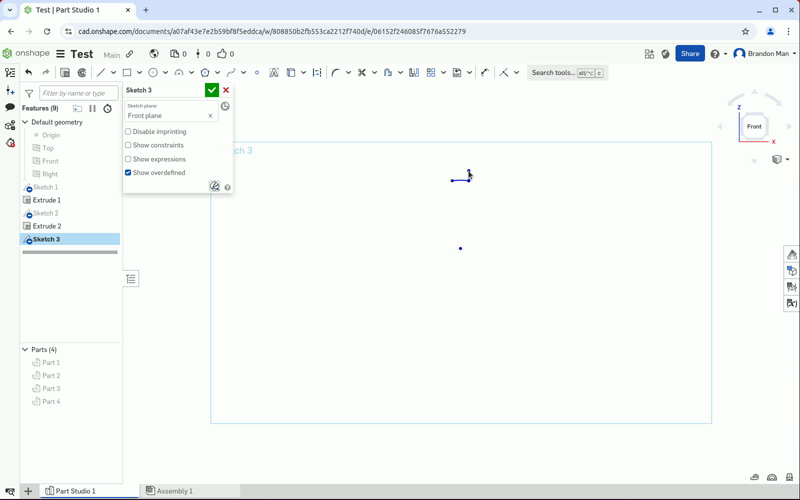
mouse_move(468, 170)
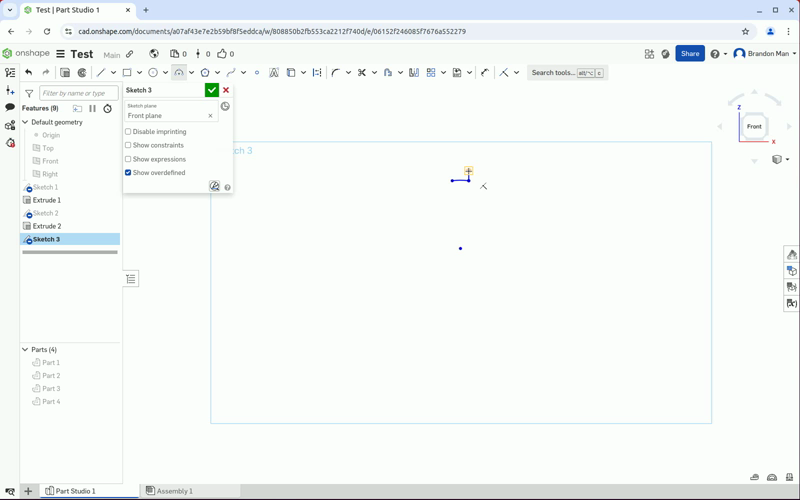
click(468, 170)
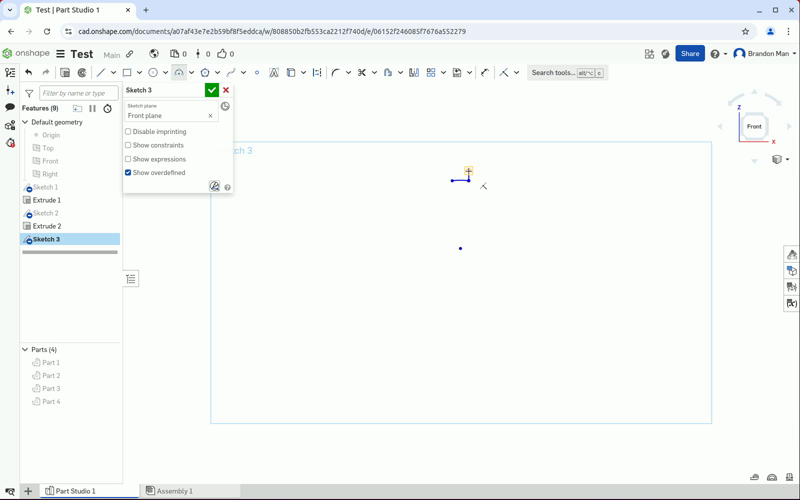
key_down(shift)
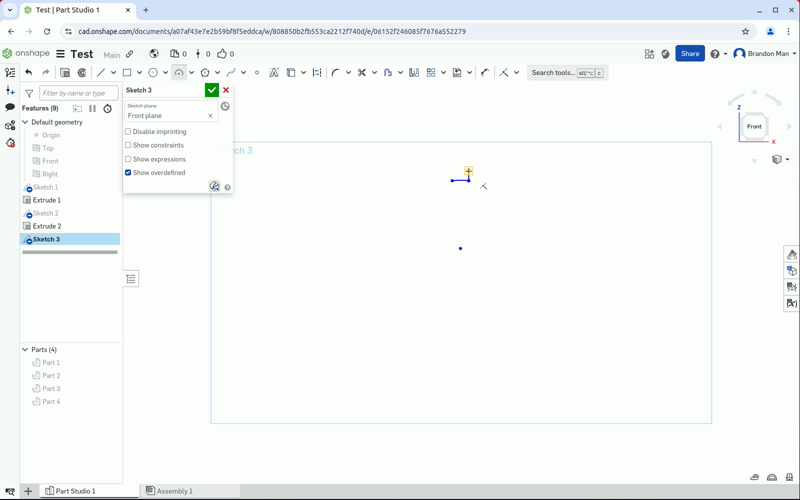
mouse_move(452, 170)
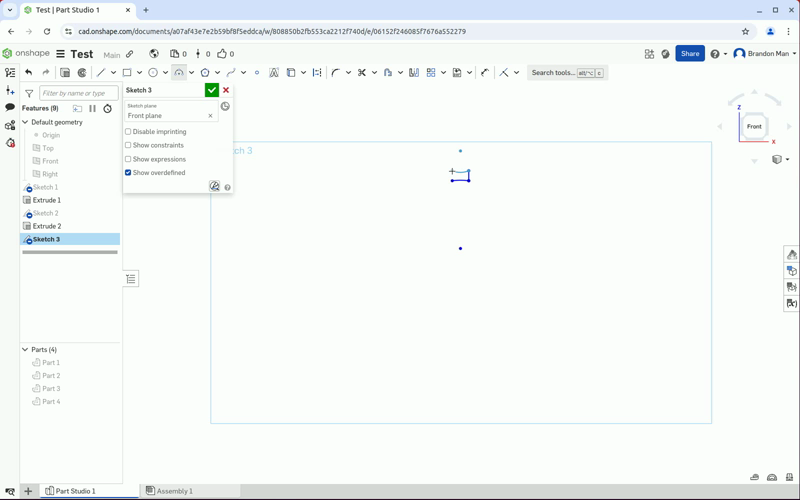
click(452, 170)
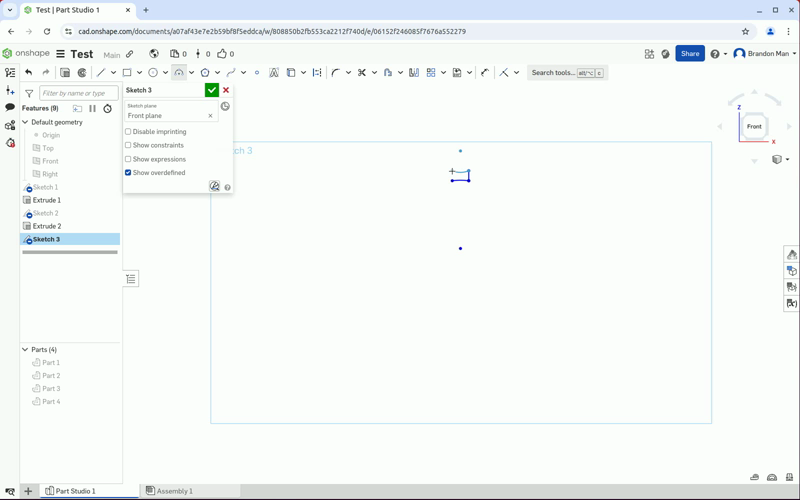
mouse_move(460, 169)
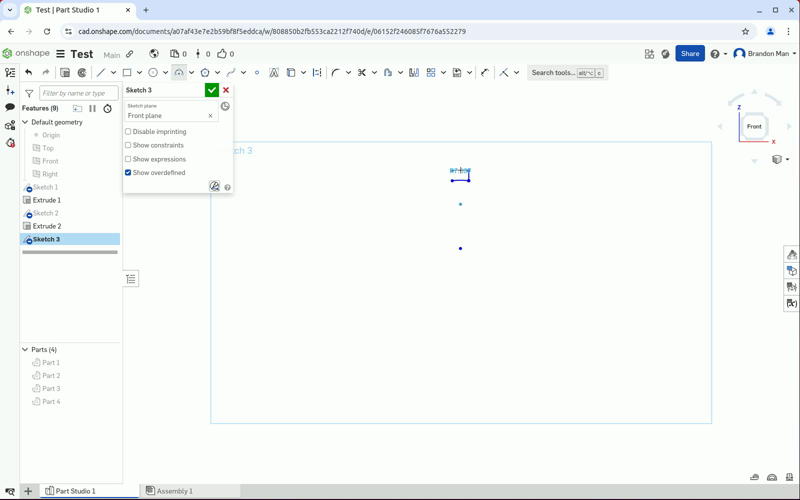
click(460, 169)
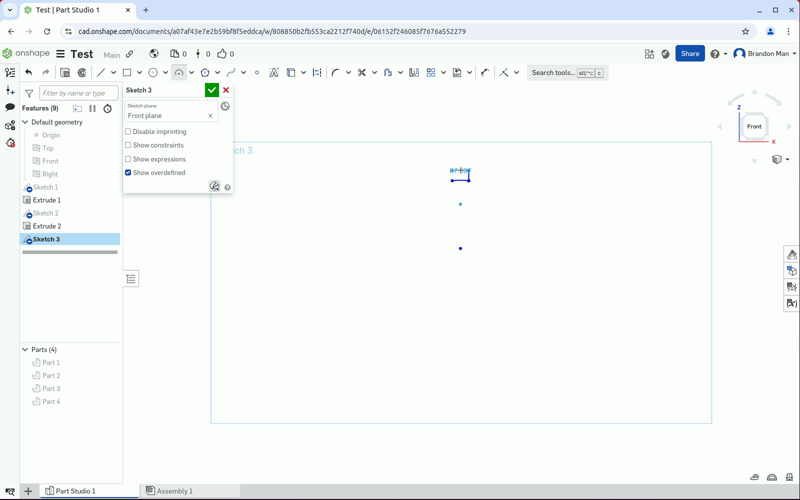
key_up(shift)
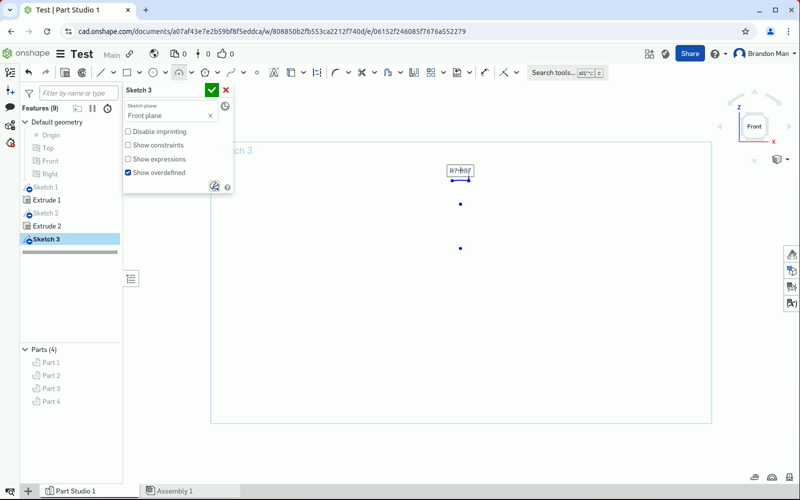
key(esc)
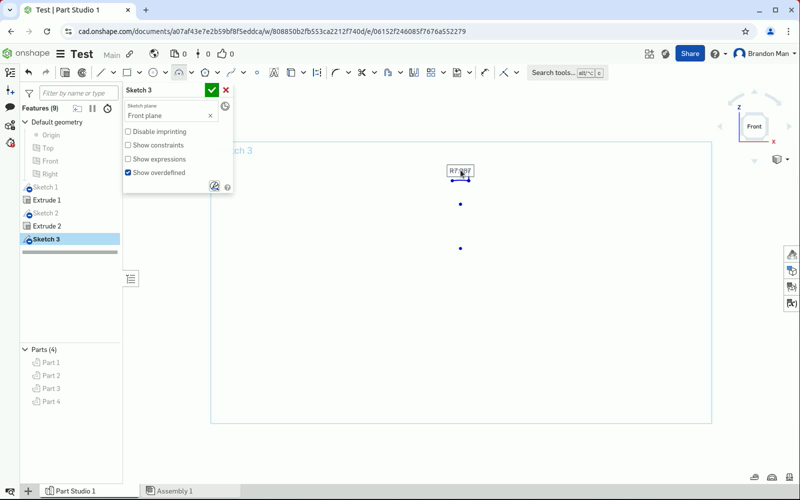
key(l)
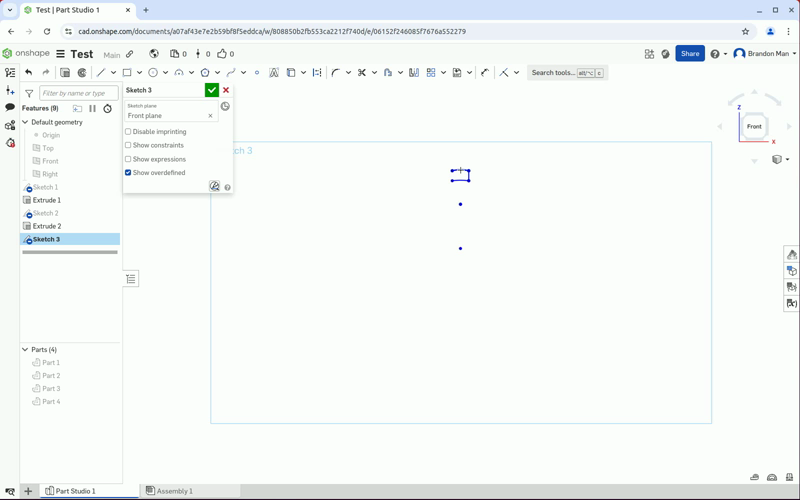
mouse_move(452, 170)
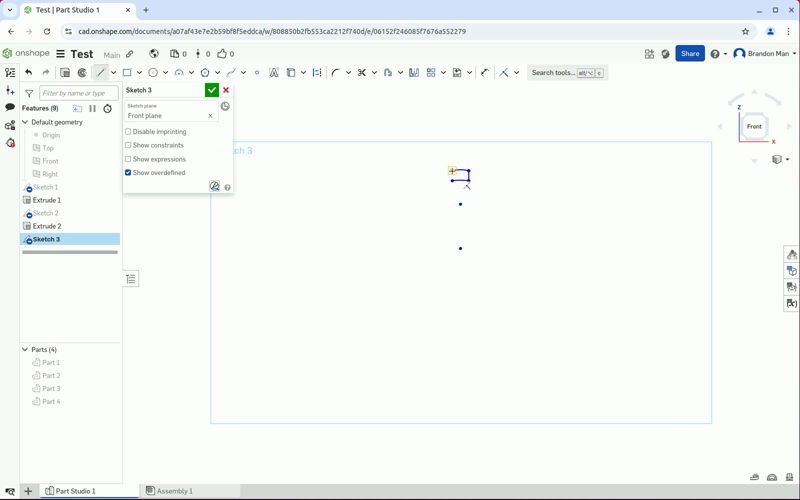
click(452, 170)
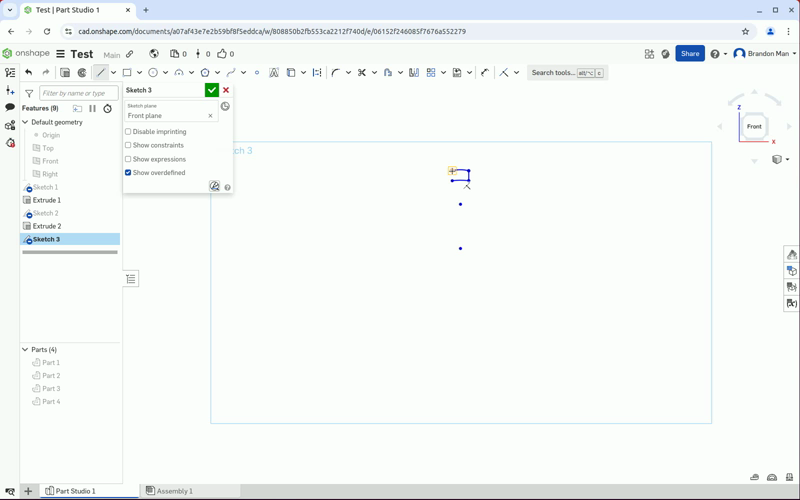
mouse_move(482, 170)
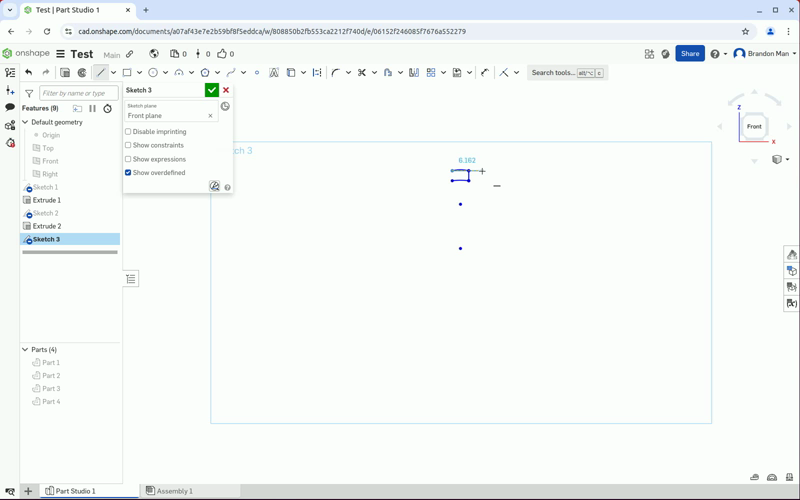
key_down(shift)
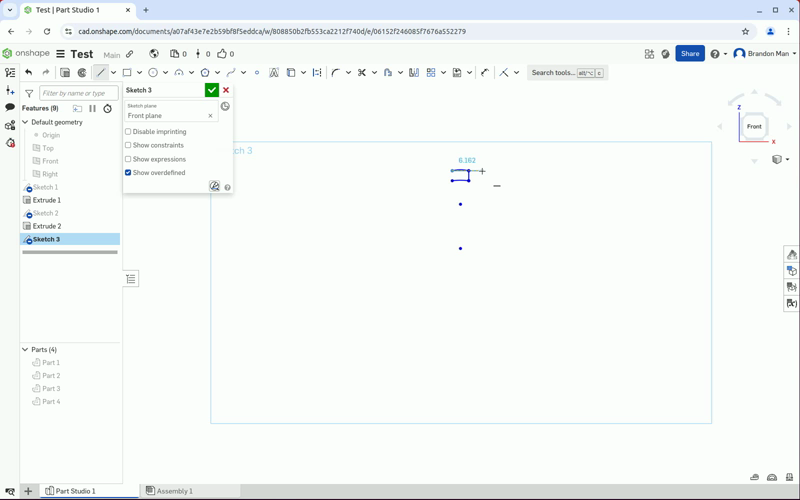
mouse_move(452, 180)
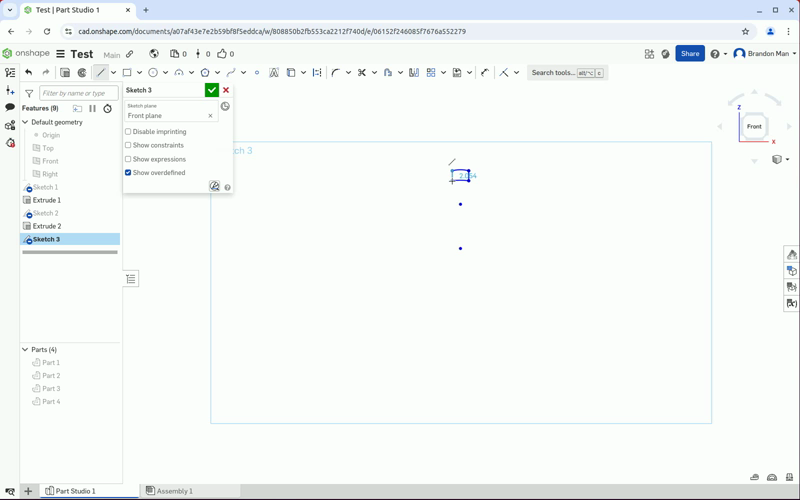
key_up(shift)
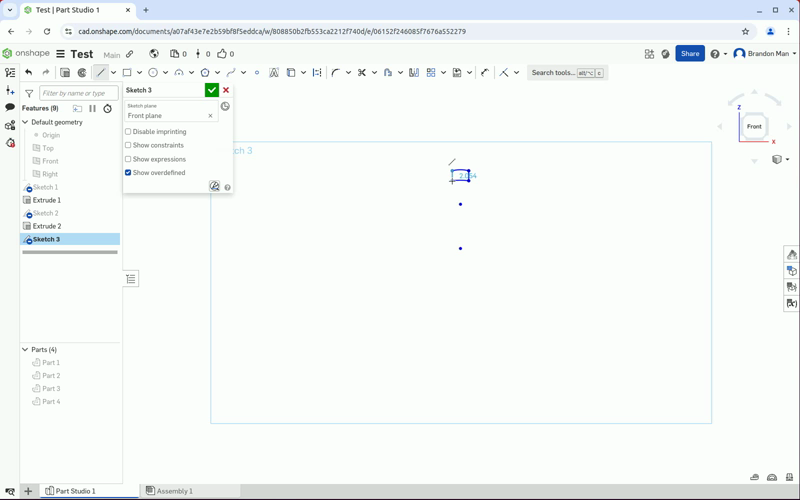
click(452, 180)
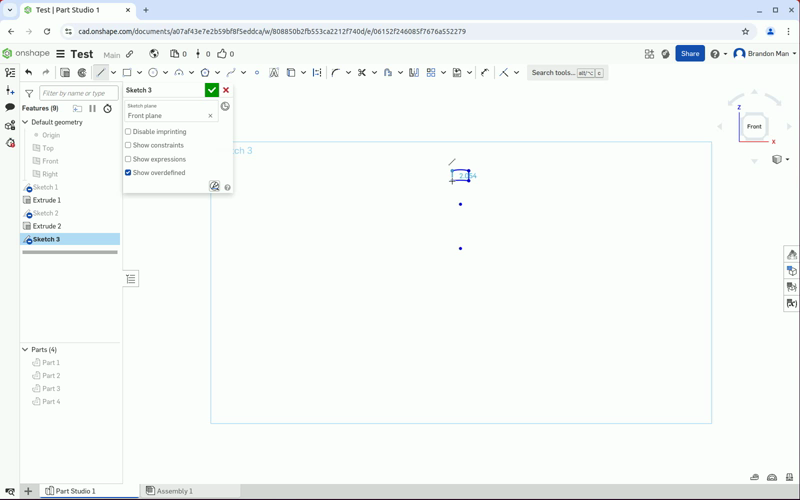
key(esc)
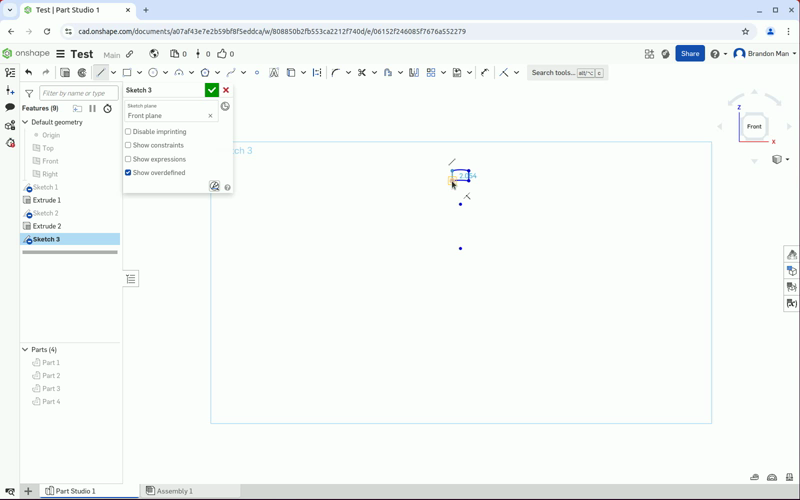
mouse_move(463, 174)
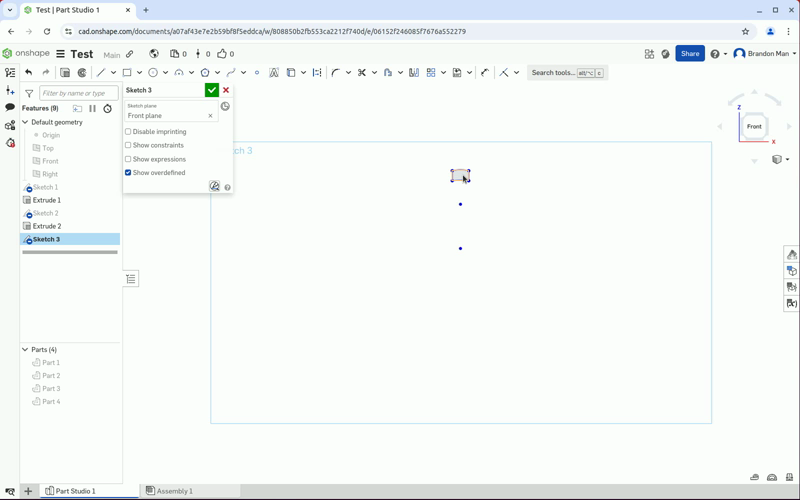
scroll(6)
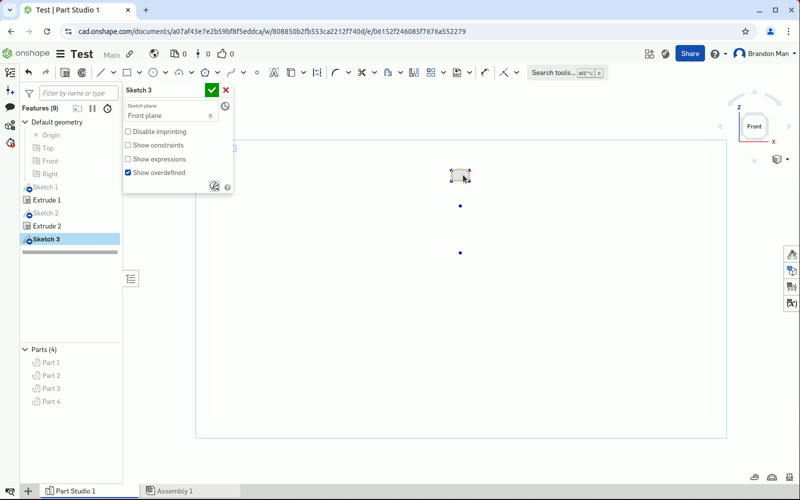
scroll(6)
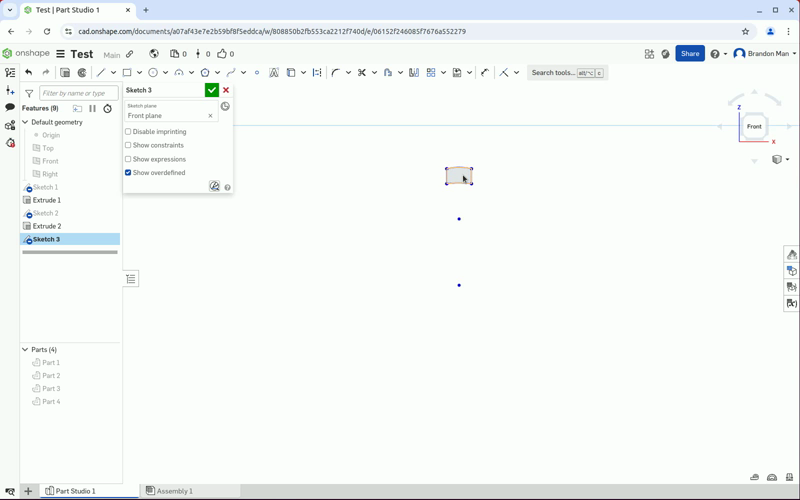
scroll(6)
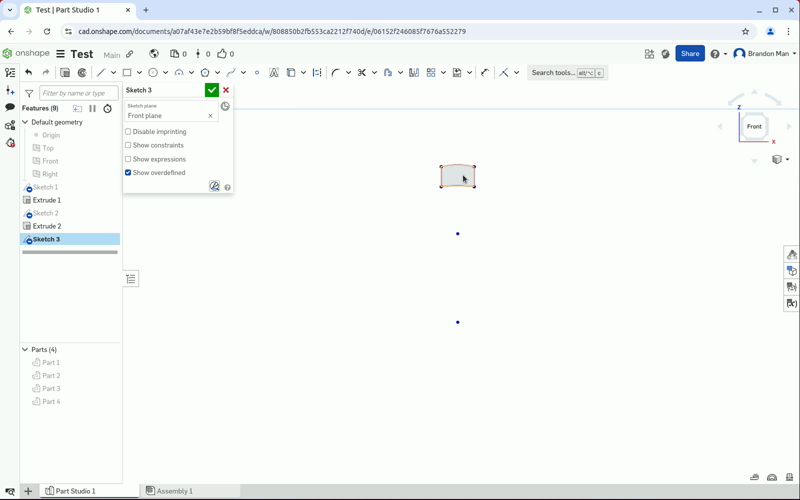
scroll(6)
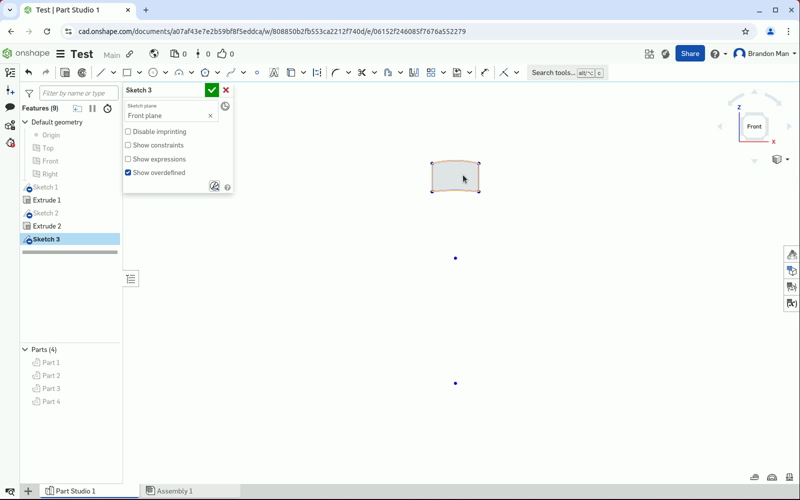
scroll(6)
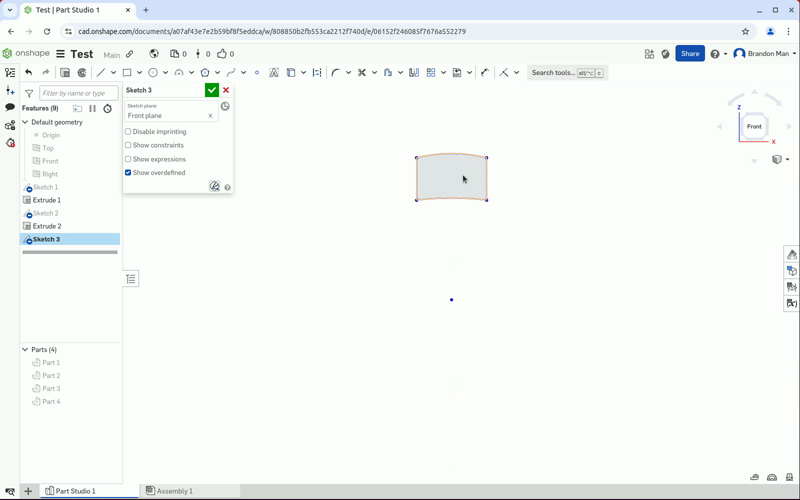
scroll(6)
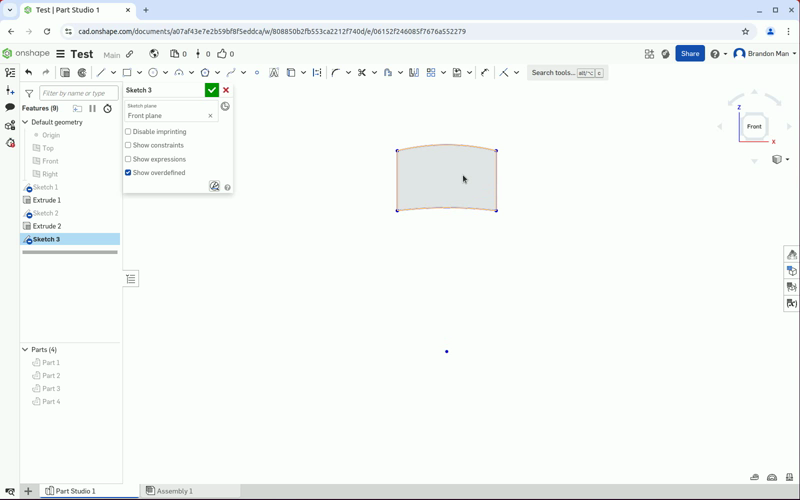
scroll(6)
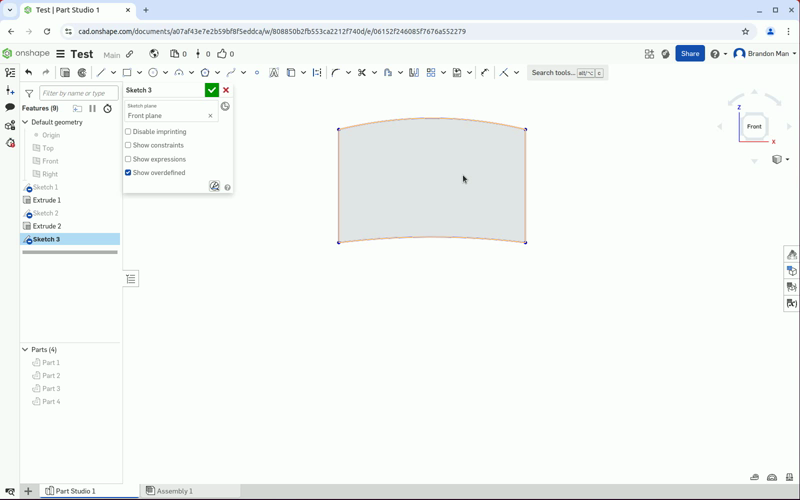
click(463, 174)
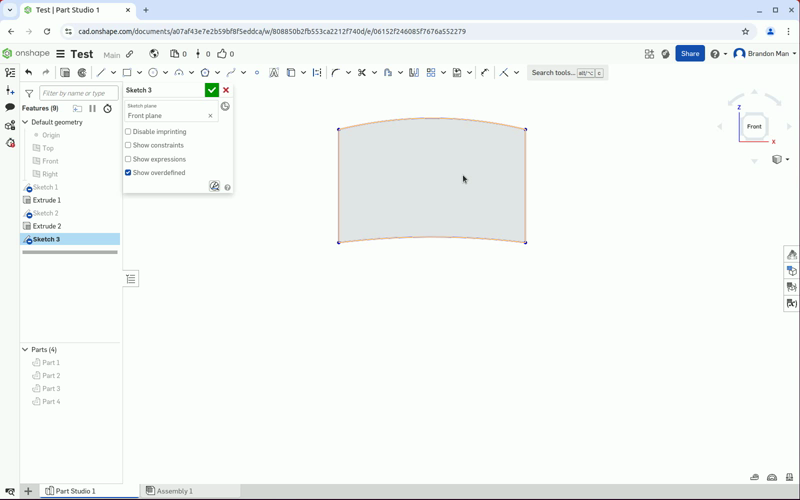
scroll(-6)
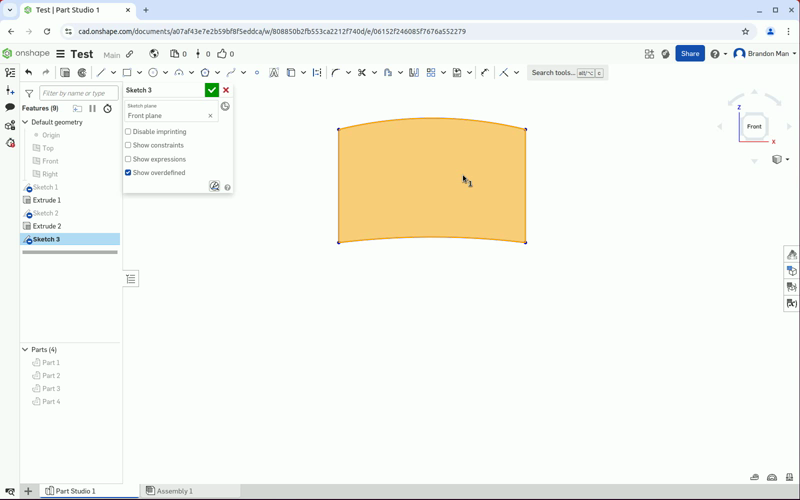
scroll(-6)
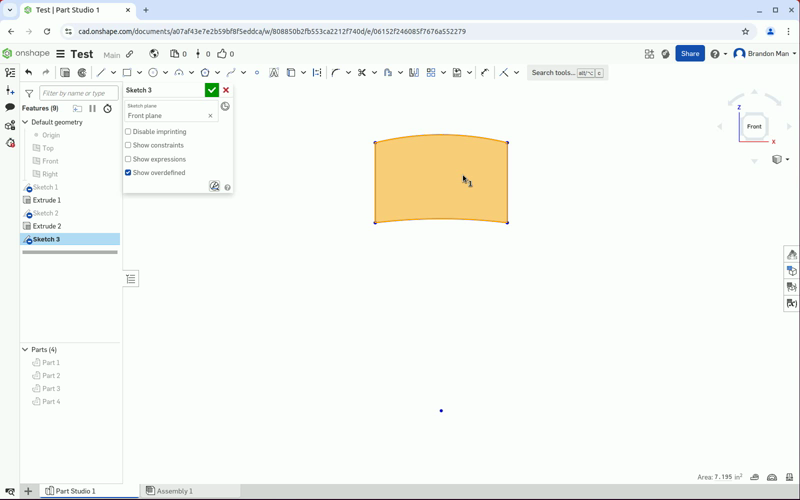
scroll(-6)
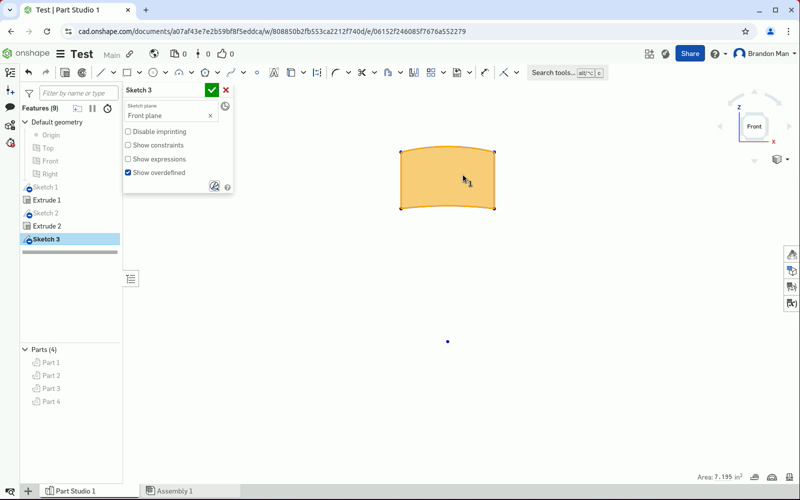
scroll(-6)
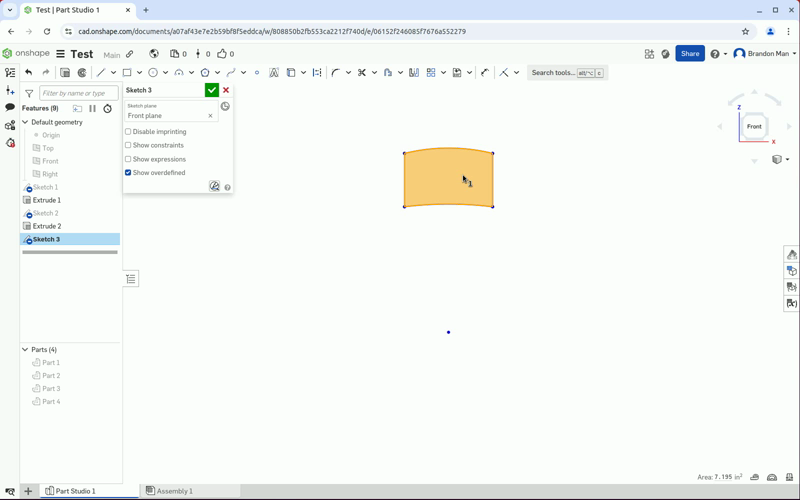
scroll(-6)
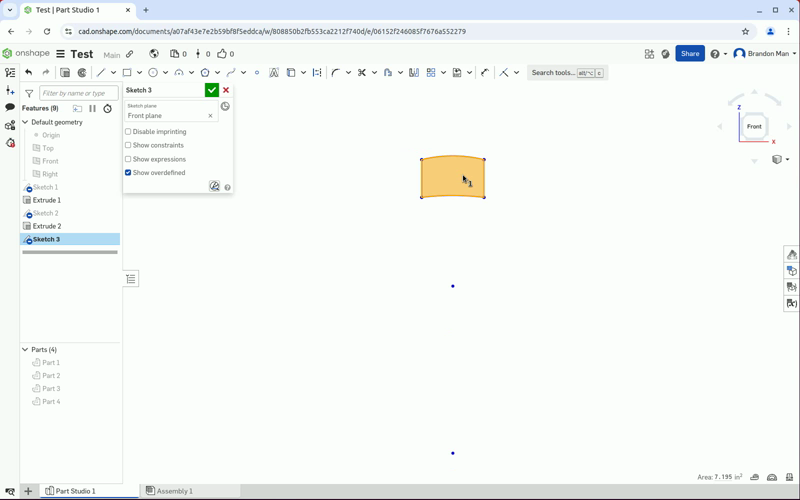
scroll(-6)
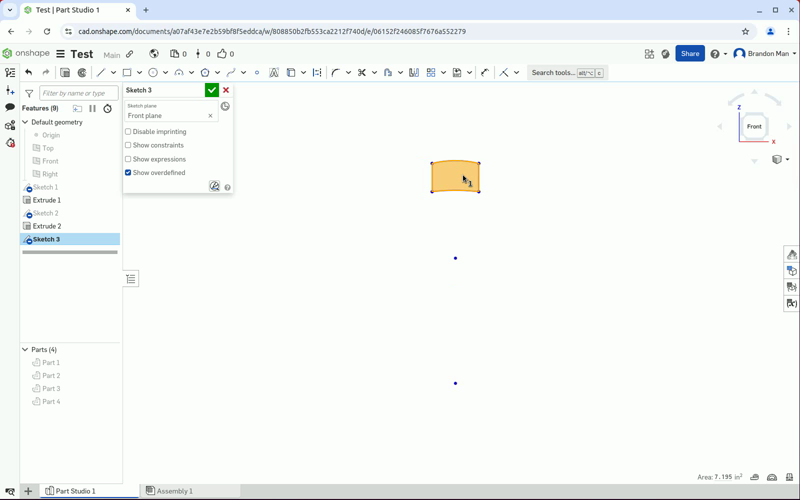
scroll(-6)
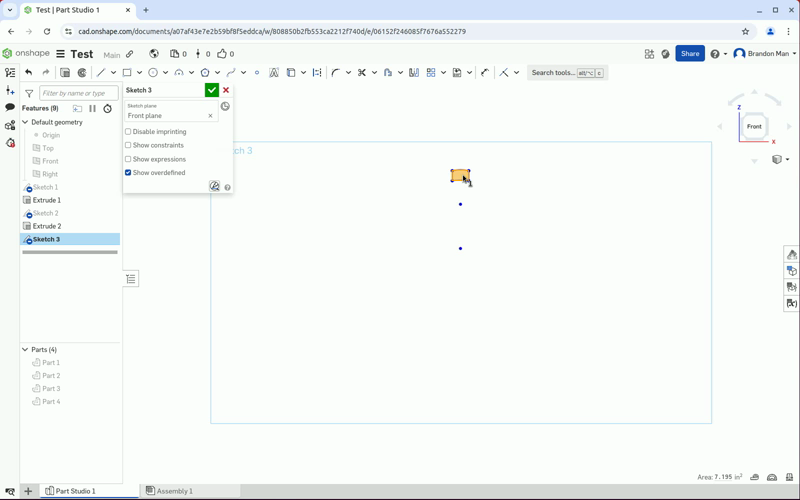
mouse_move(73, 352)
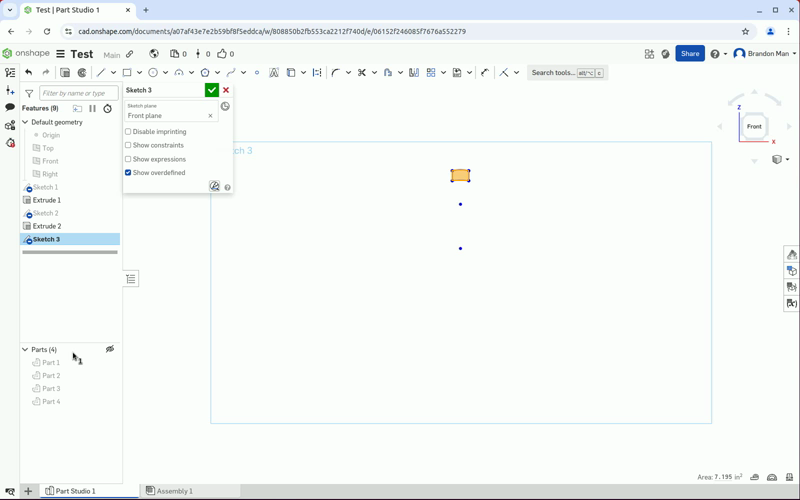
key(shift+y)
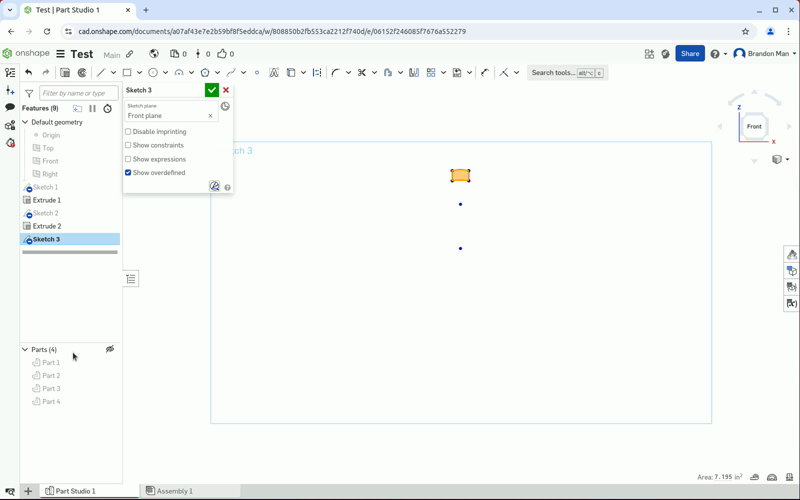
key(shift+e)
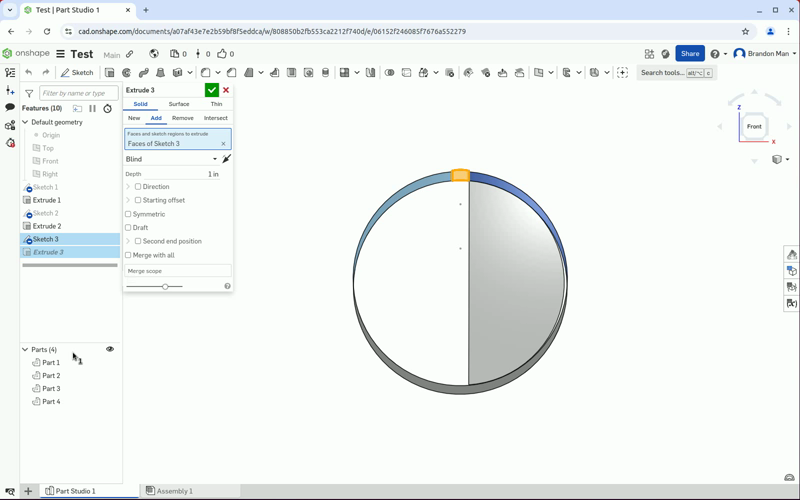
mouse_move(143, 106)
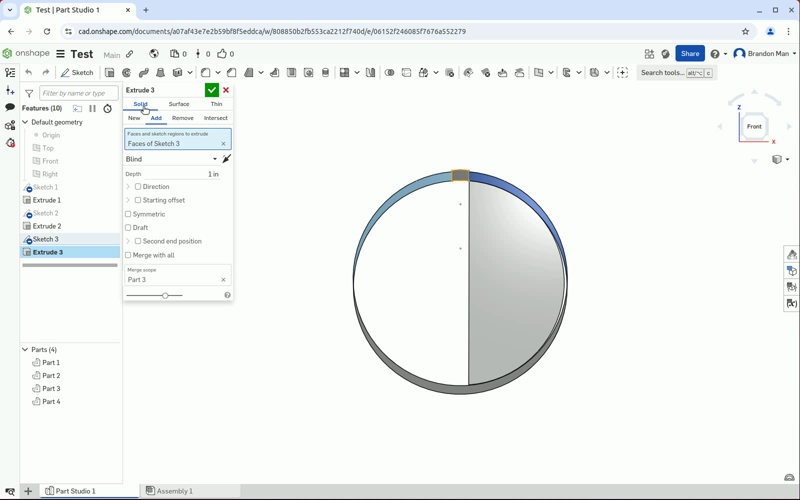
click(143, 106)
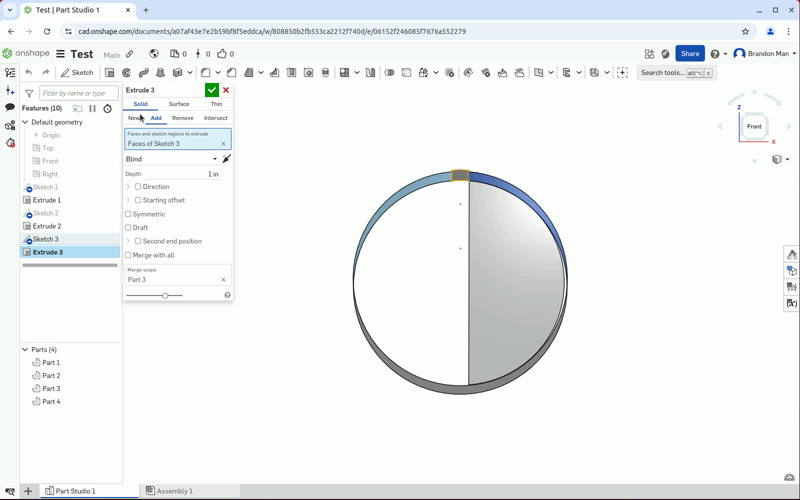
mouse_move(137, 120)
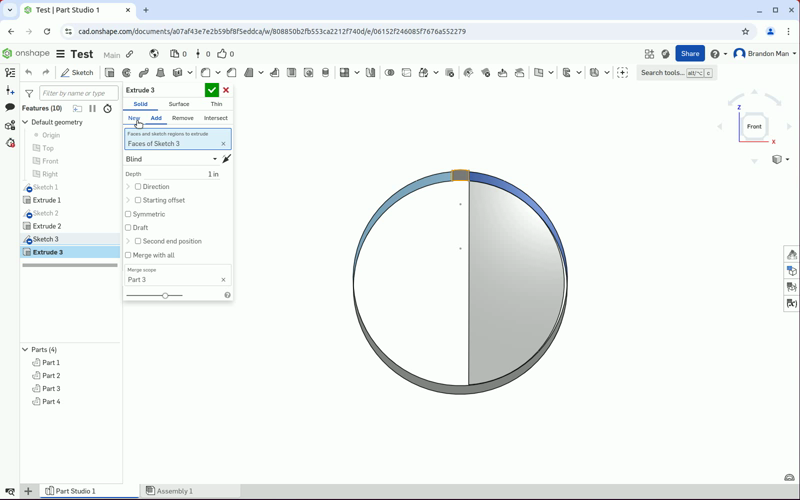
click(137, 120)
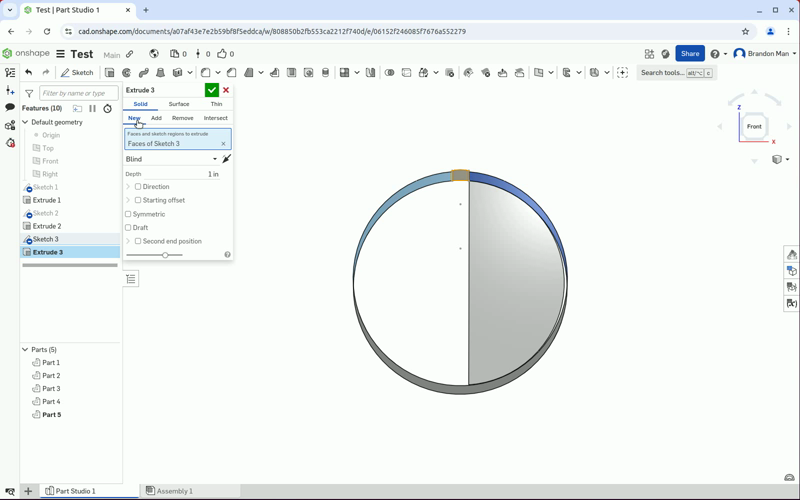
key(tab, 4)
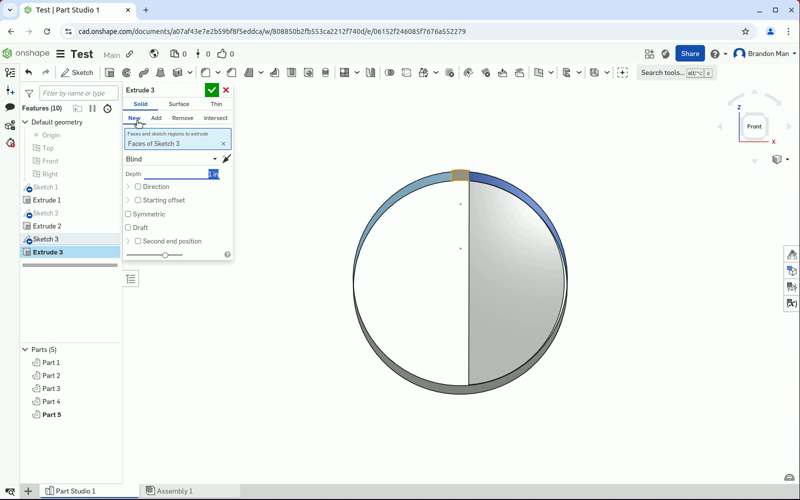
text(-1.926)
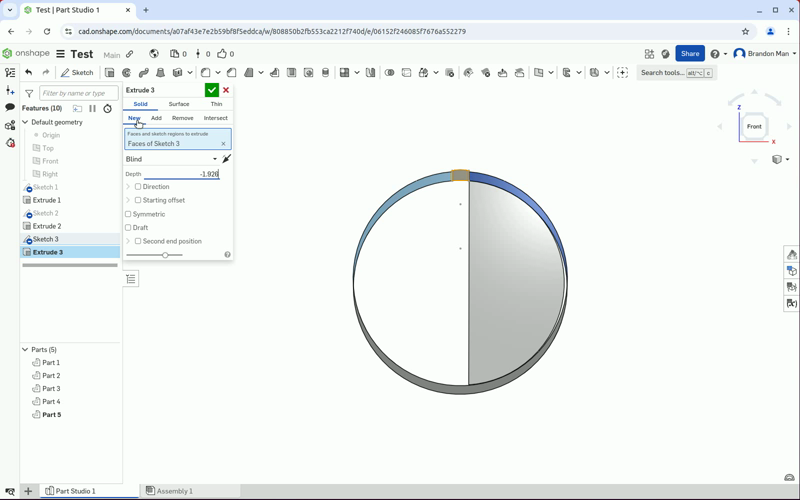
key(enter)
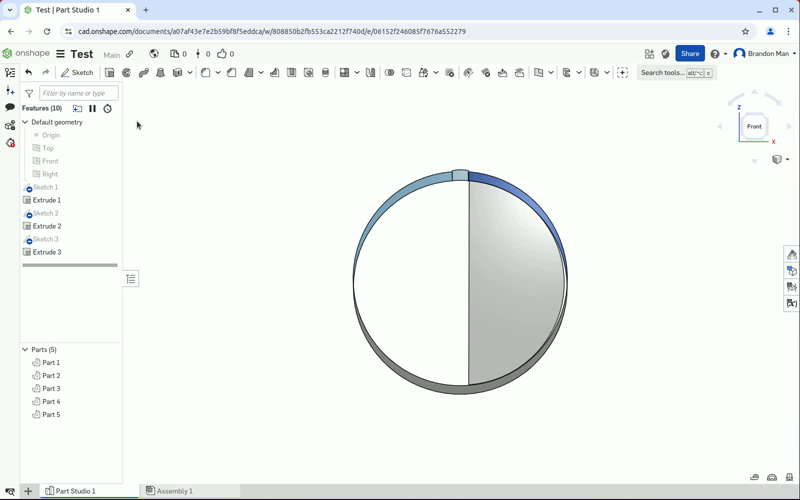
key(shift+h)
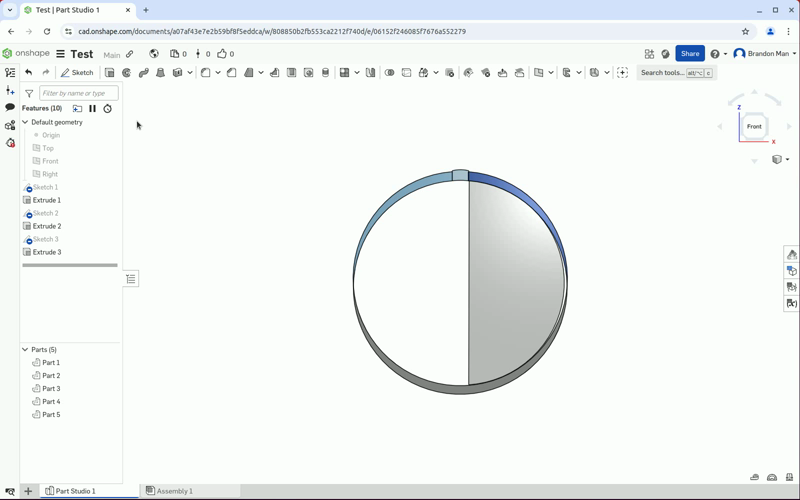
key(shift+h)
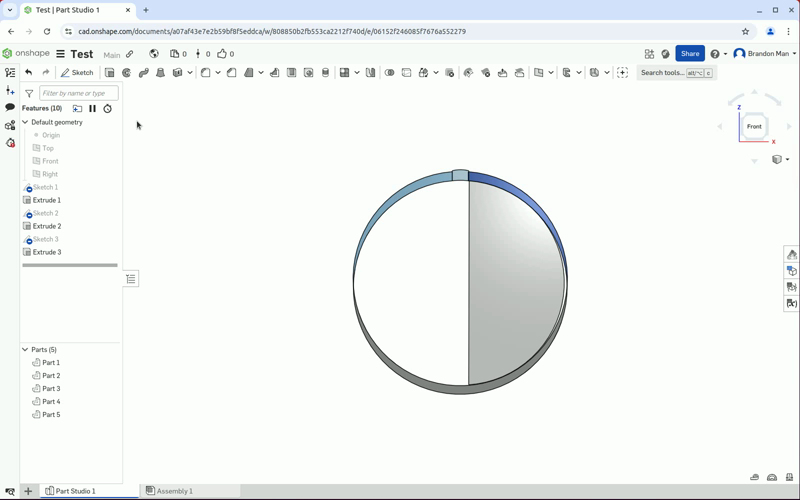
mouse_move(73, 189)
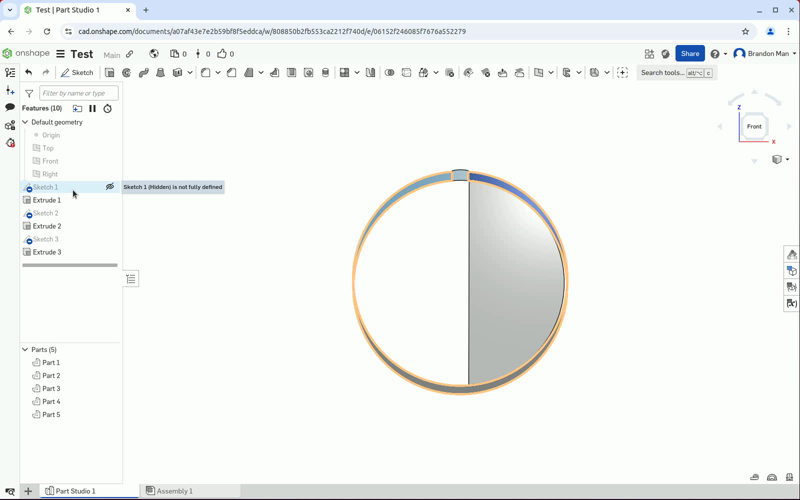
click(73, 189)
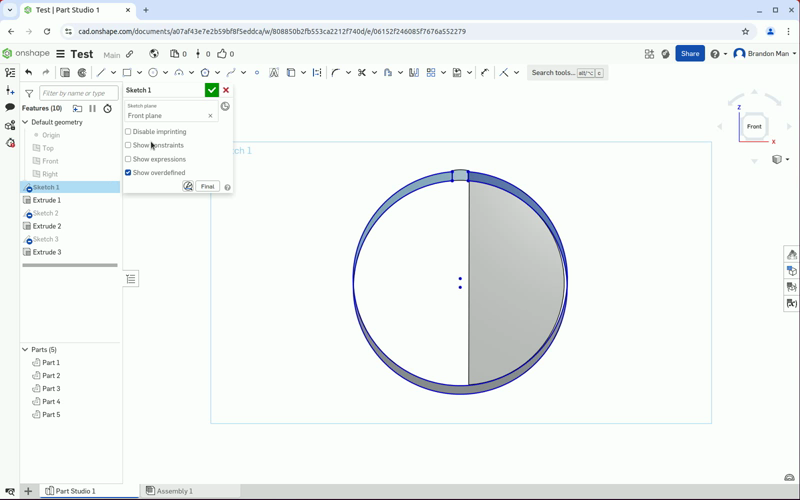
mouse_move(229, 92)
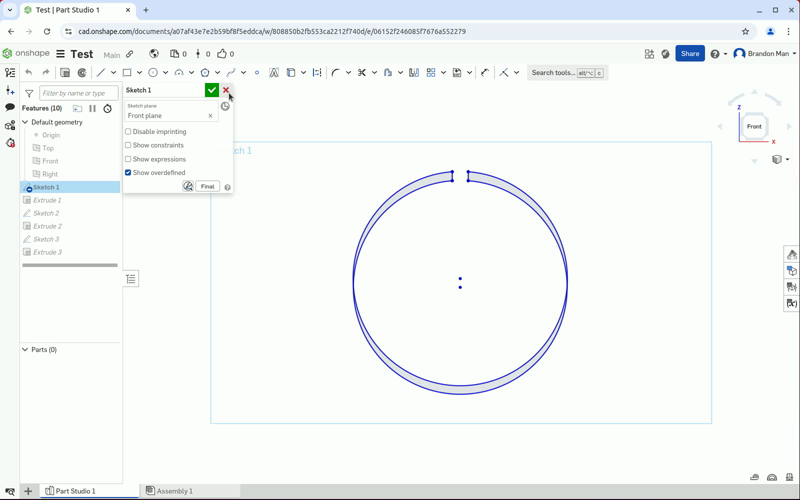
click(229, 92)
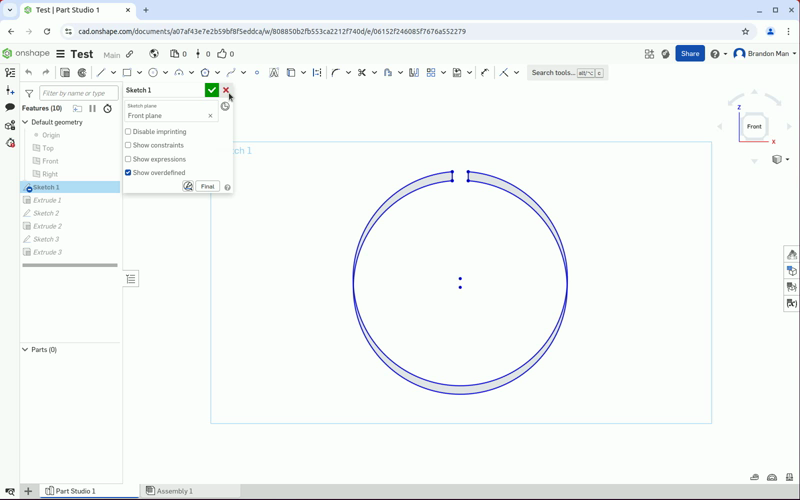
key(shift+s)
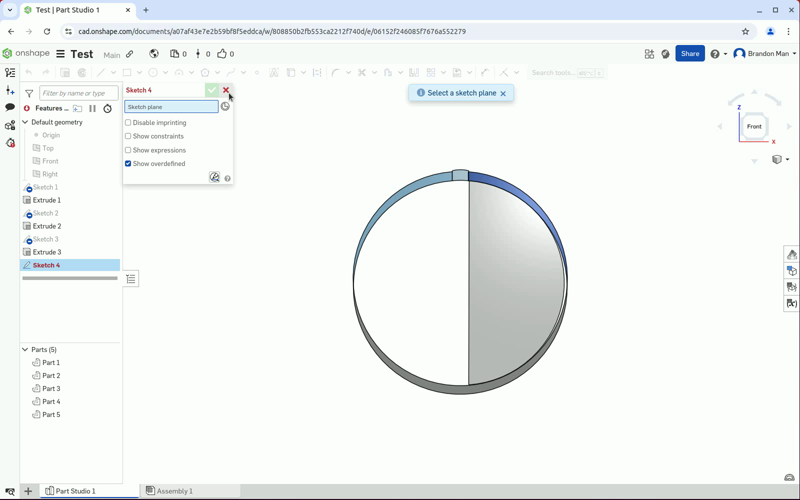
mouse_move(73, 163)
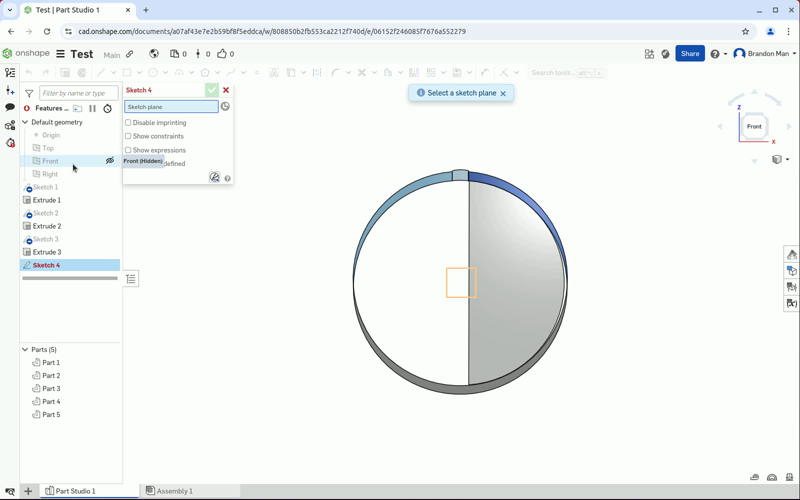
click(73, 163)
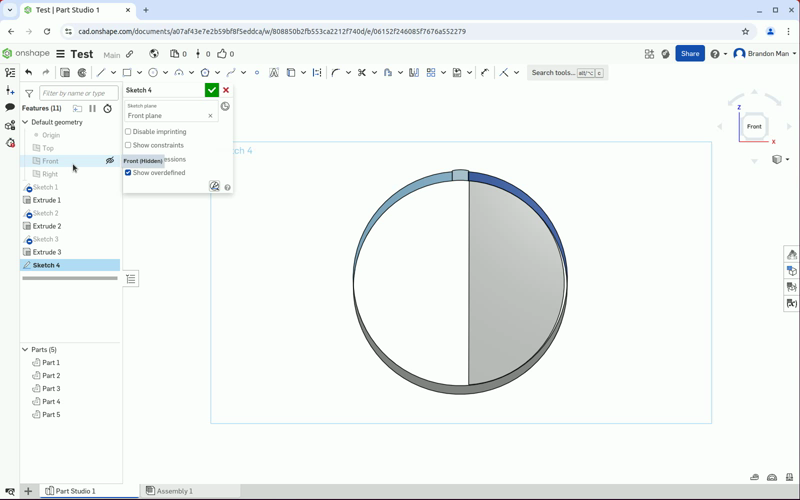
mouse_move(73, 352)
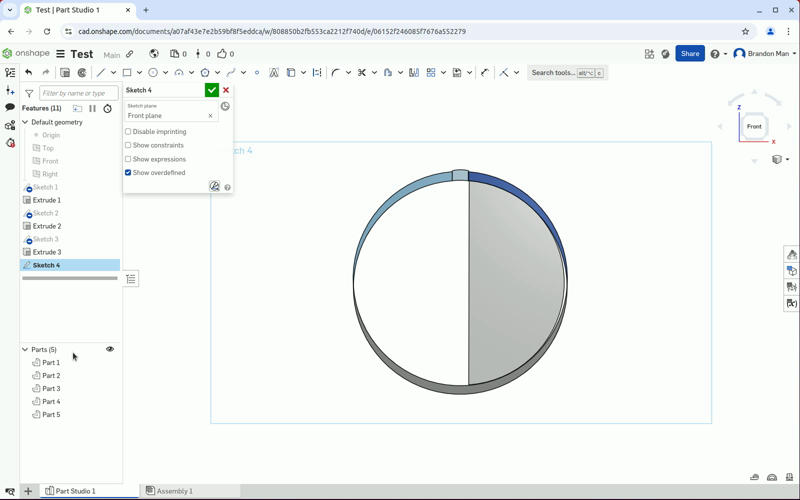
key(y)
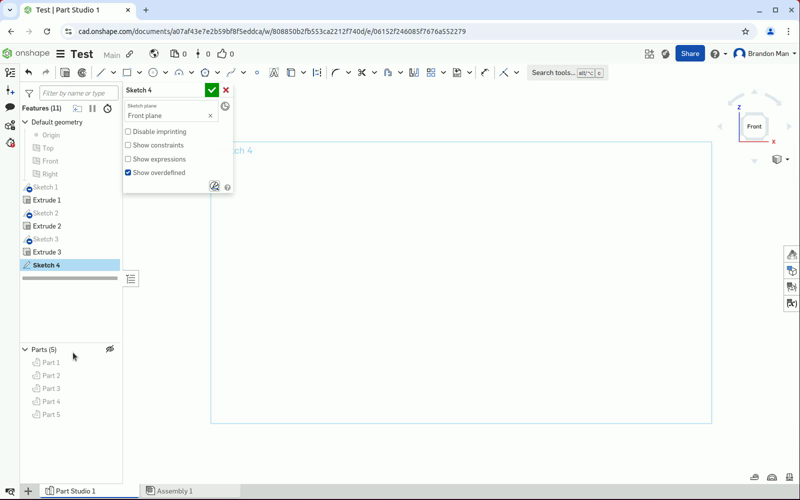
key(l)
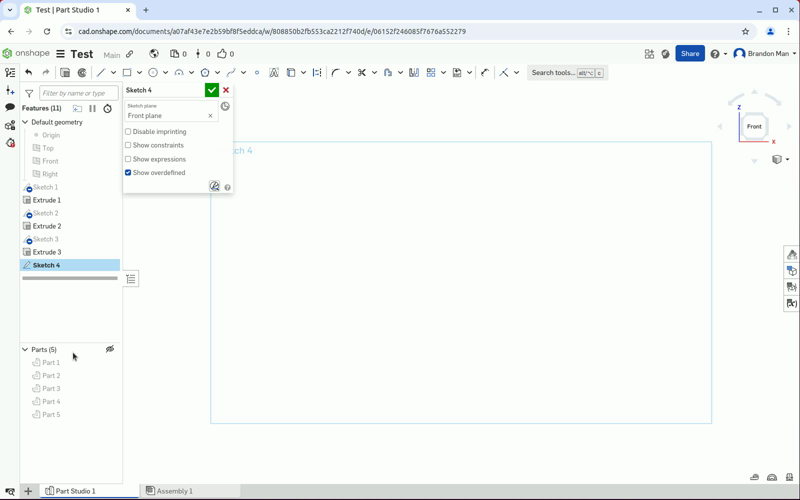
key_down(shift)
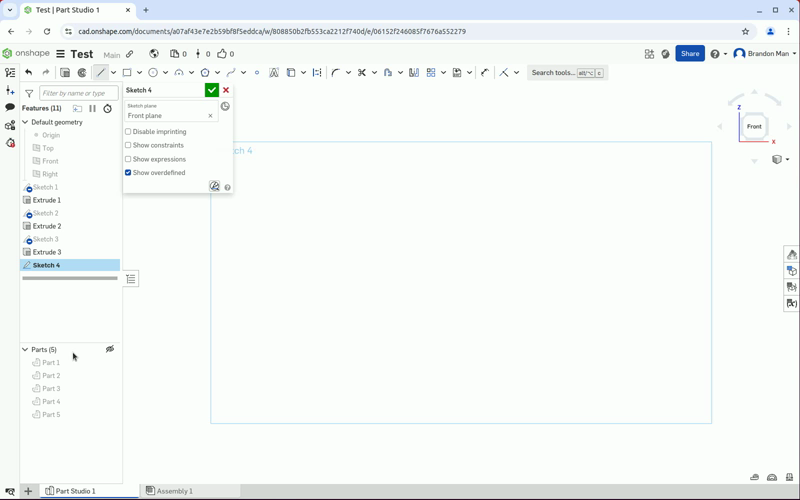
mouse_move(452, 384)
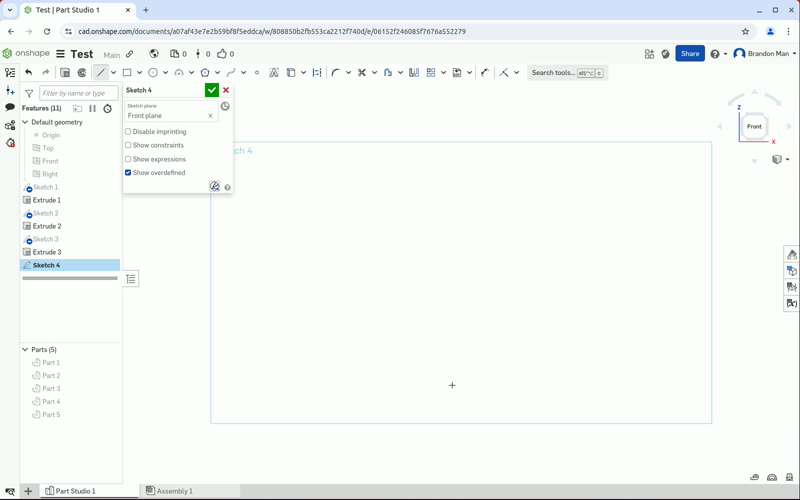
click(452, 384)
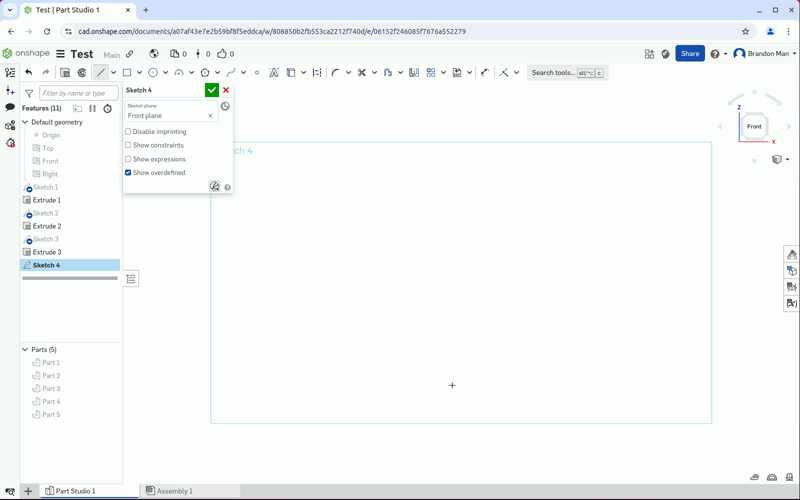
key_up(shift)
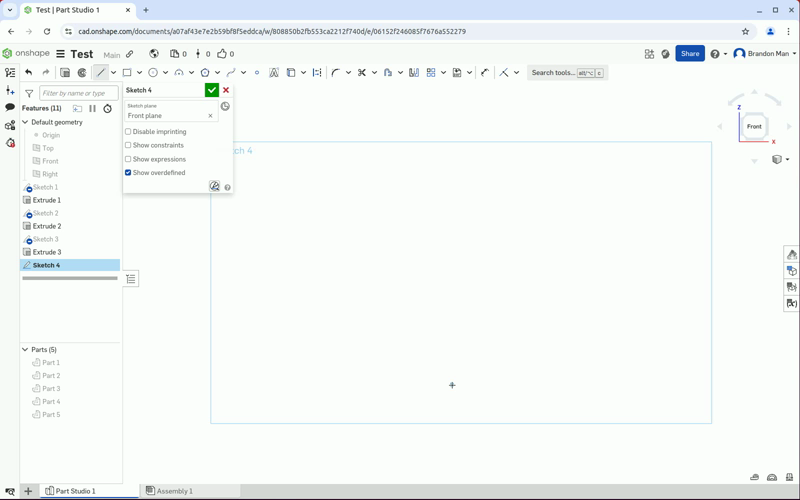
key_down(shift)
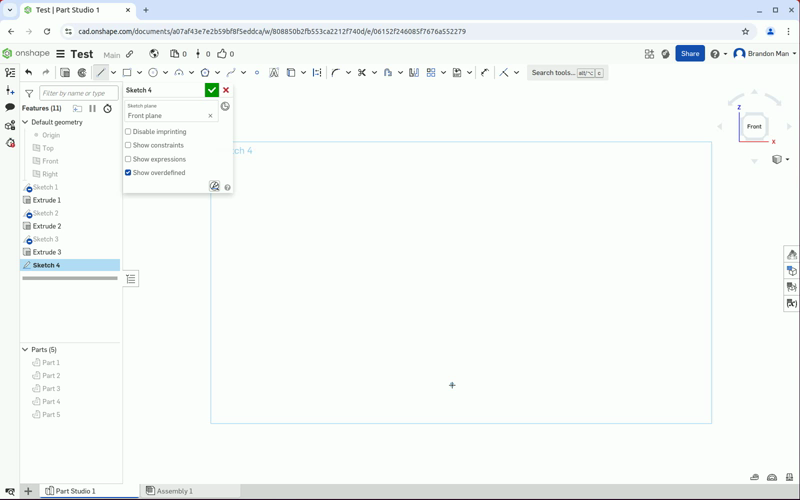
mouse_move(452, 281)
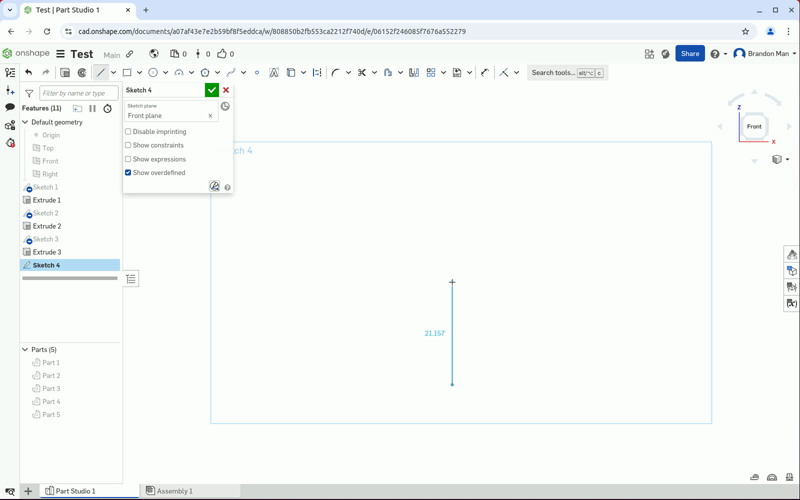
click(452, 281)
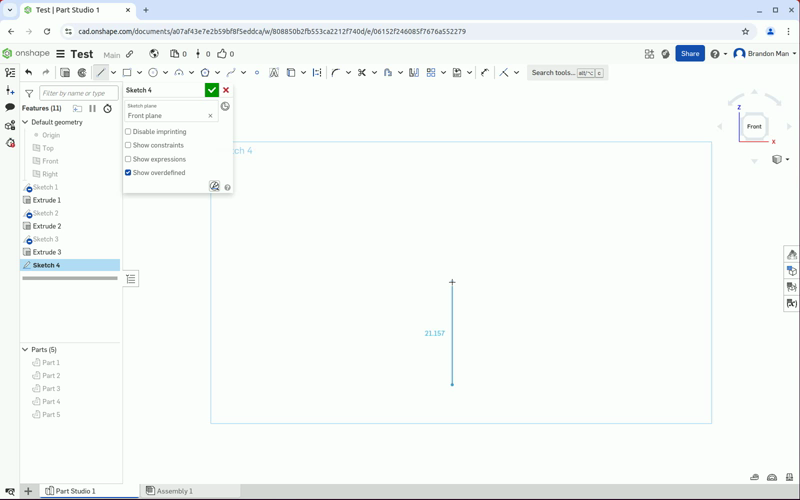
key_up(shift)
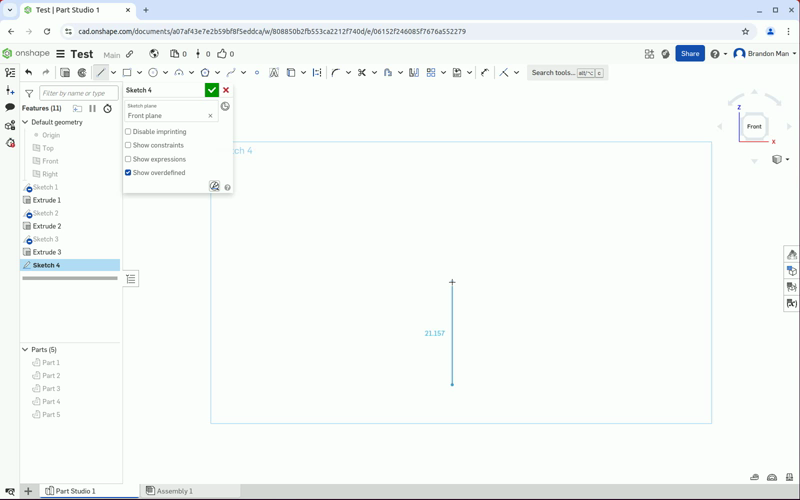
key_down(shift)
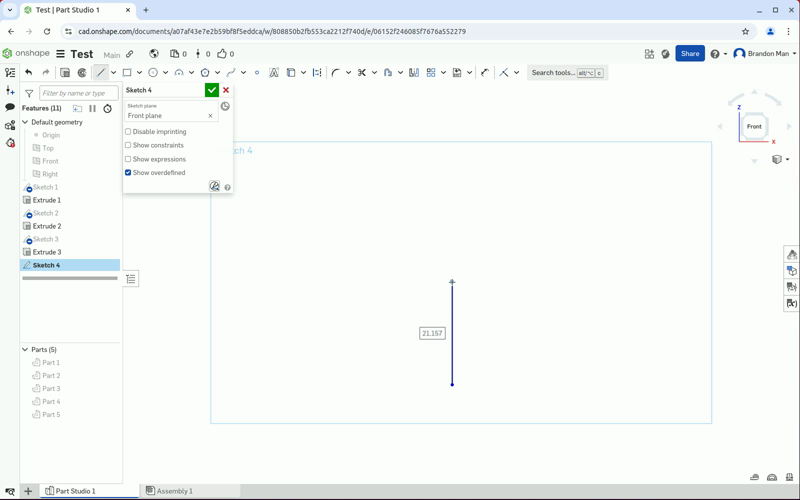
mouse_move(452, 180)
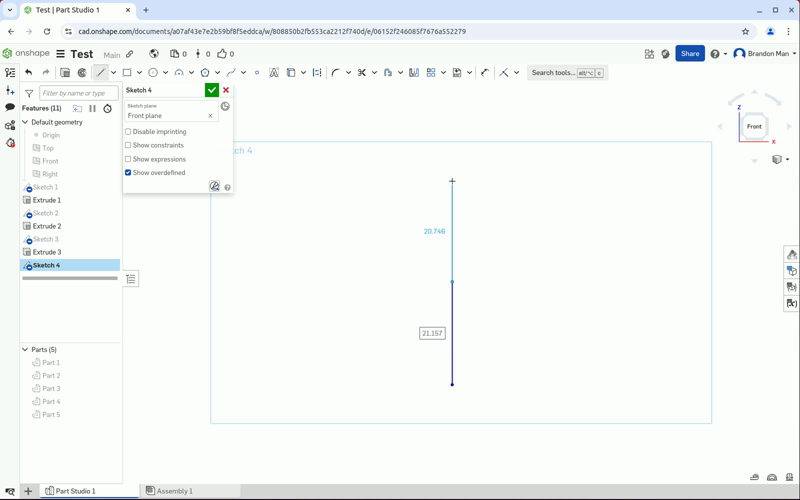
click(452, 180)
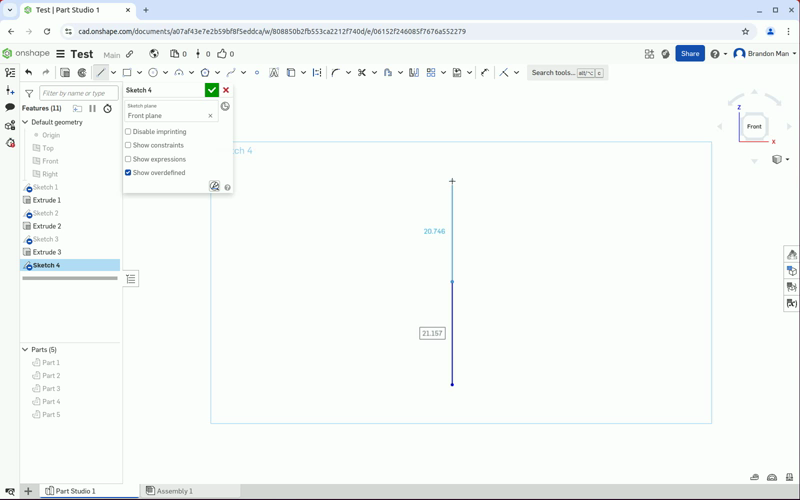
key_up(shift)
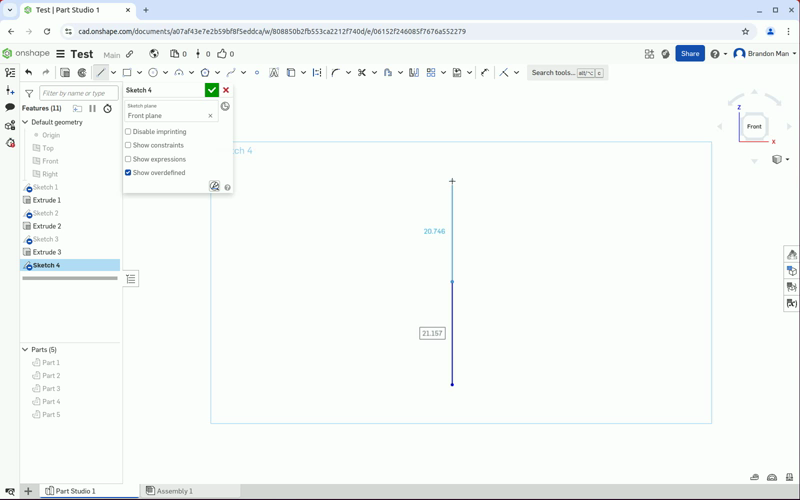
key(esc)
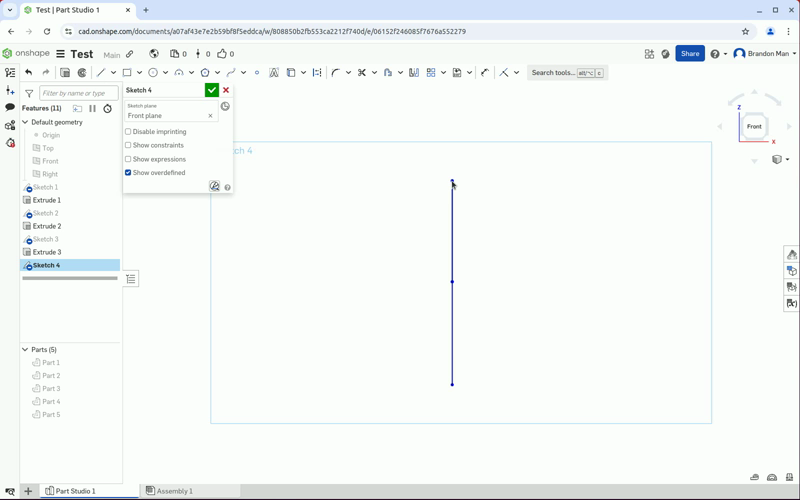
key(a)
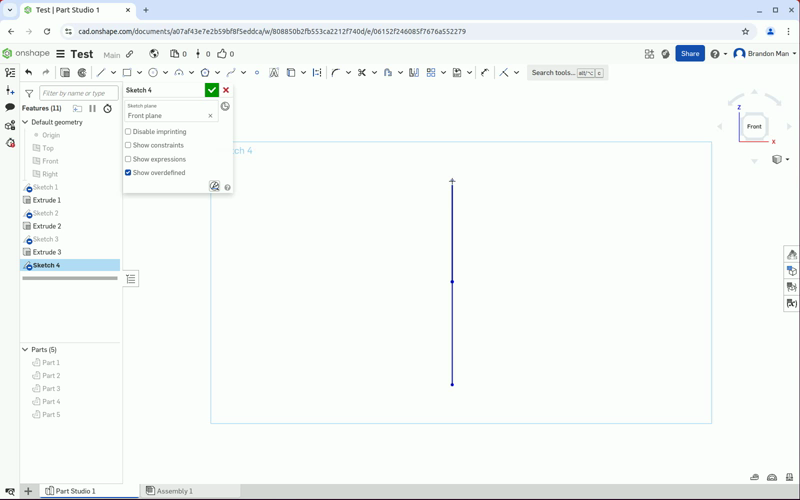
mouse_move(452, 180)
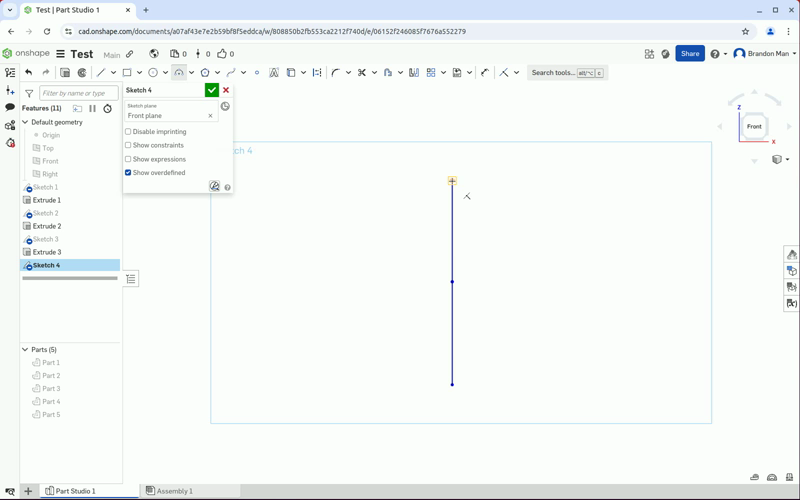
click(452, 180)
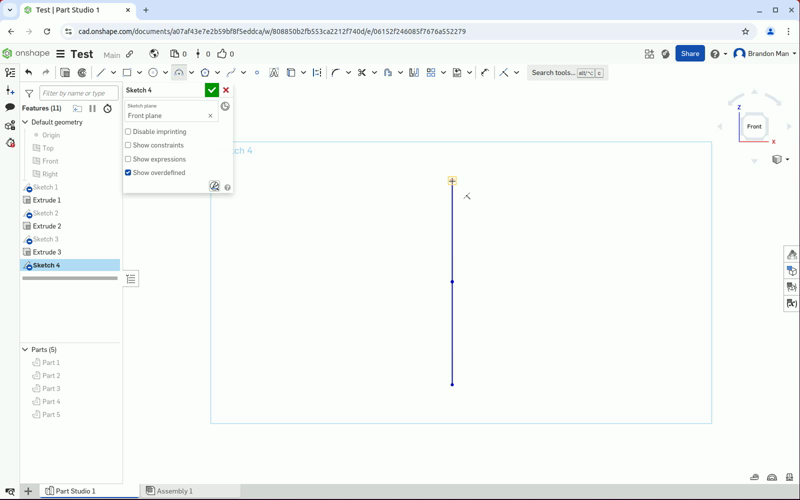
mouse_move(452, 384)
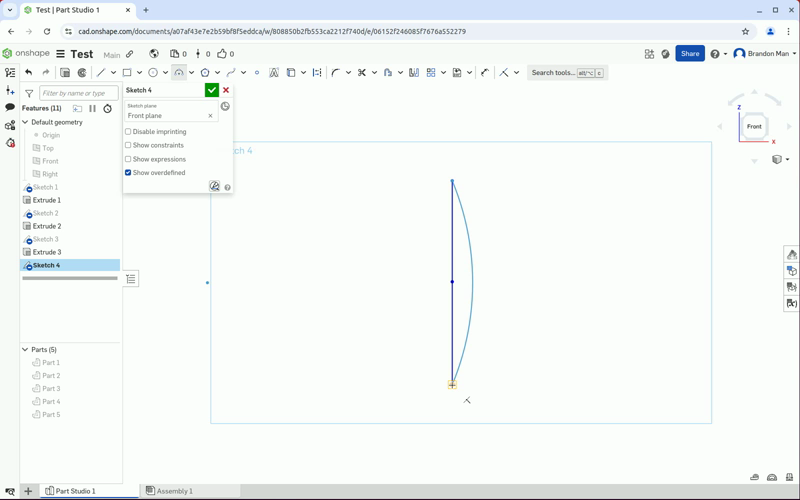
click(452, 384)
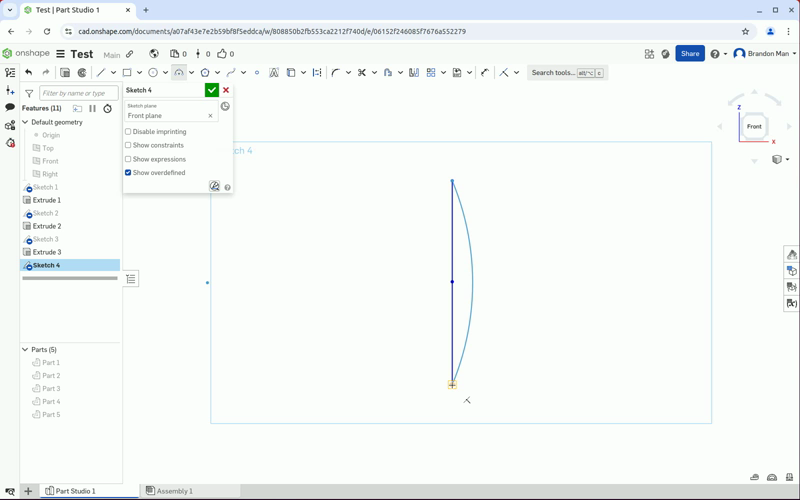
key_down(shift)
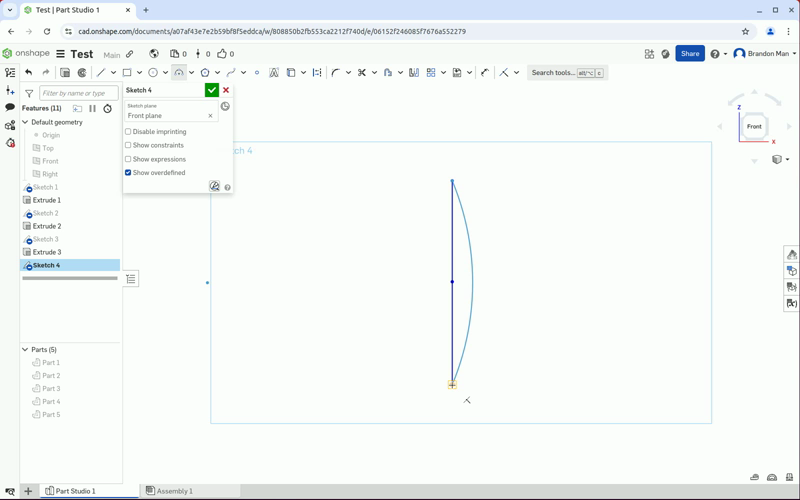
mouse_move(357, 282)
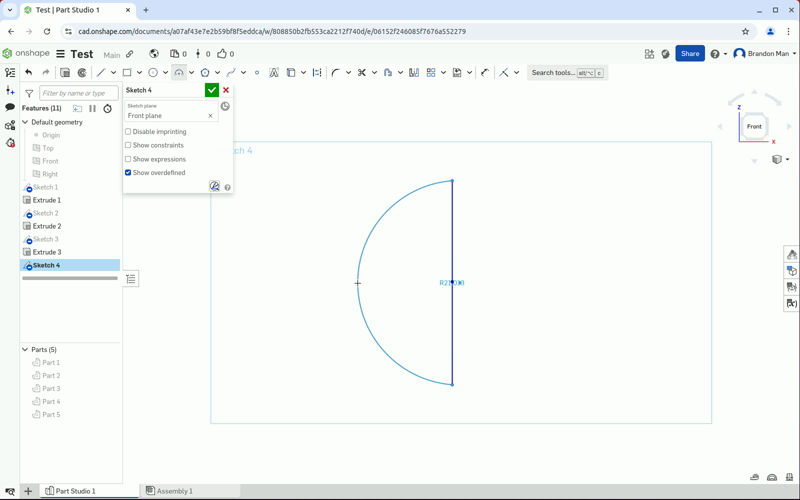
click(357, 282)
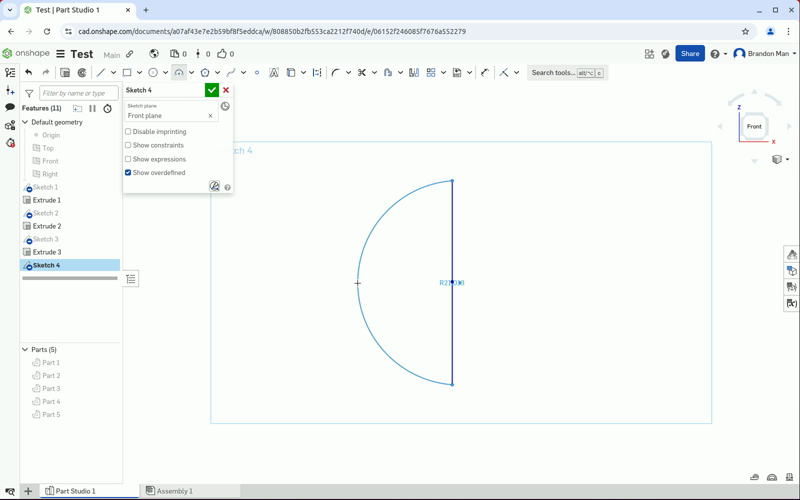
key_up(shift)
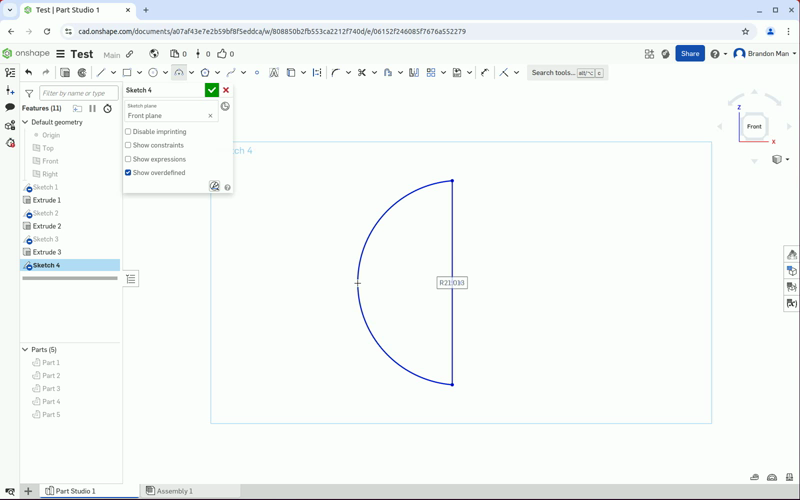
key(esc)
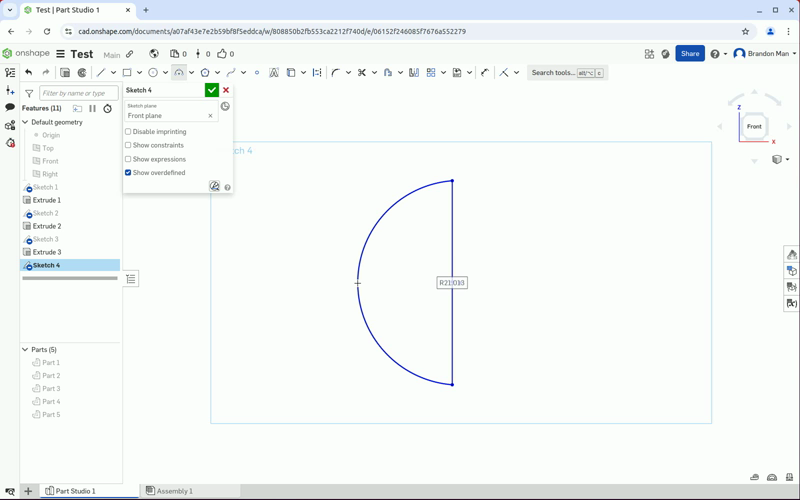
mouse_move(406, 245)
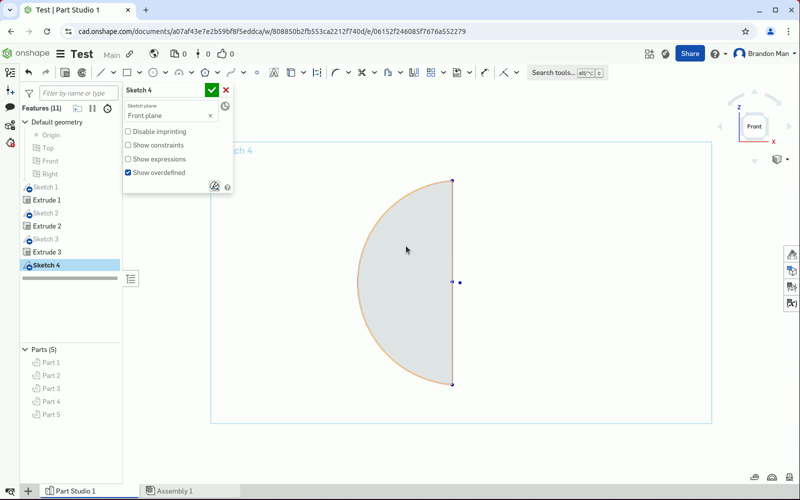
click(406, 245)
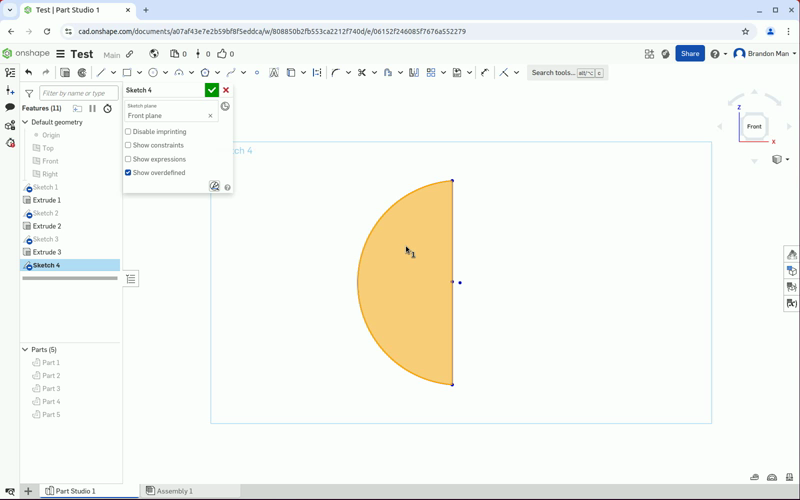
mouse_move(73, 352)
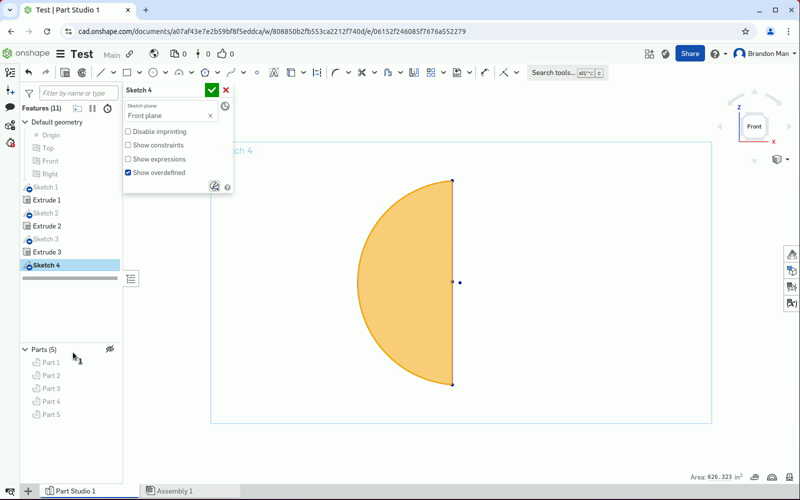
key(shift+y)
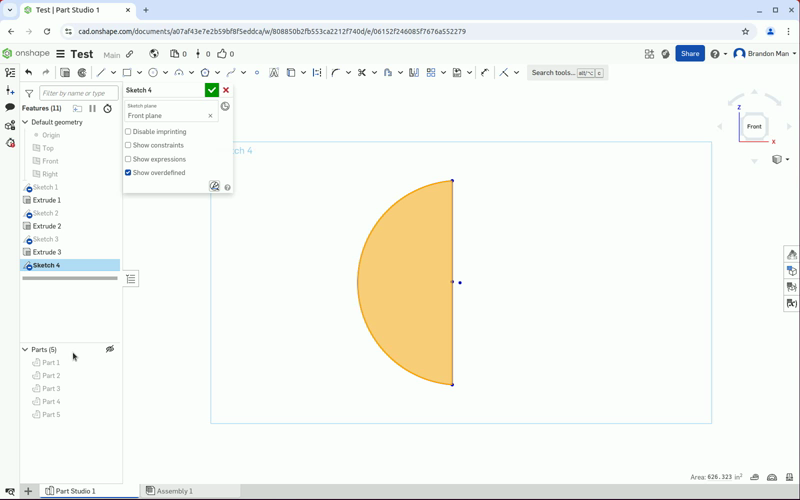
key(shift+e)
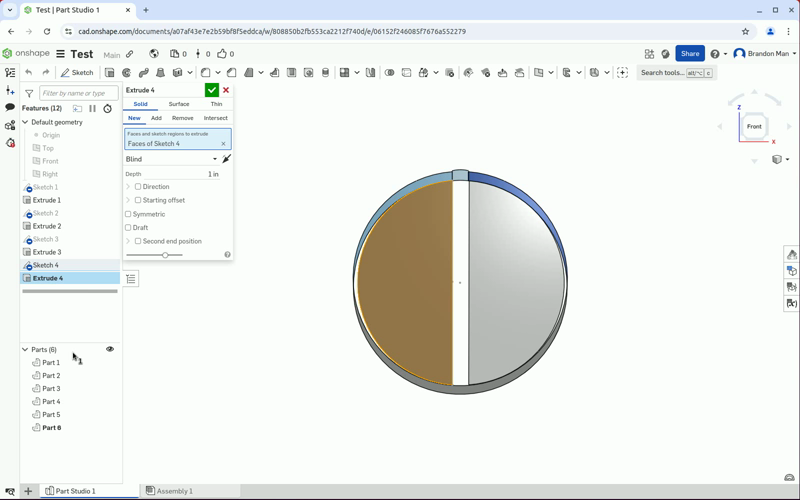
mouse_move(143, 106)
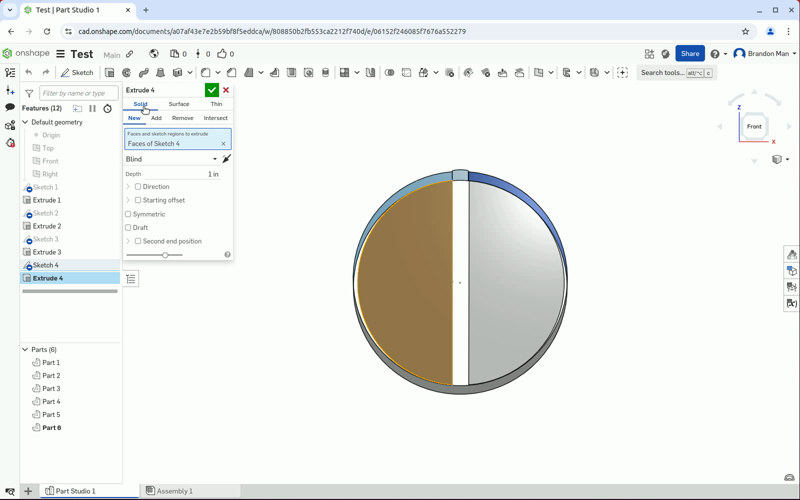
click(143, 106)
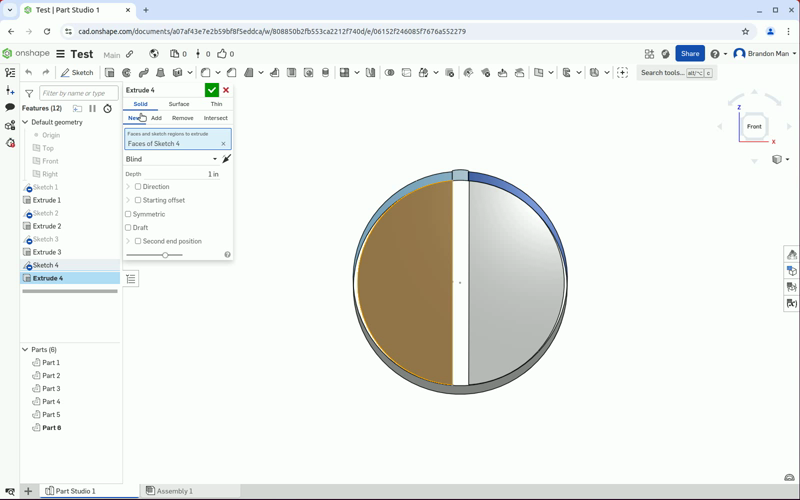
mouse_move(137, 120)
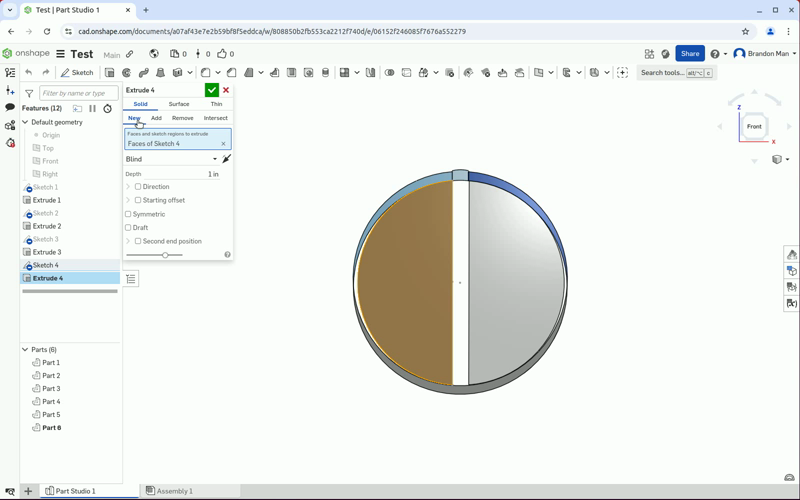
click(137, 120)
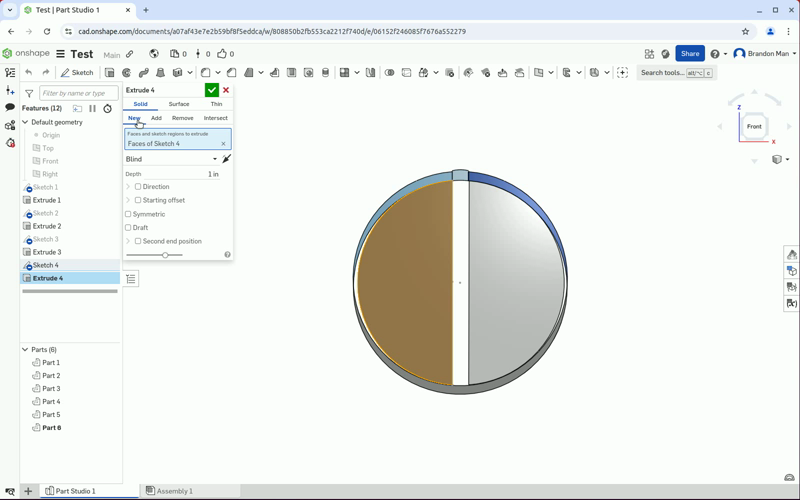
key(tab, 4)
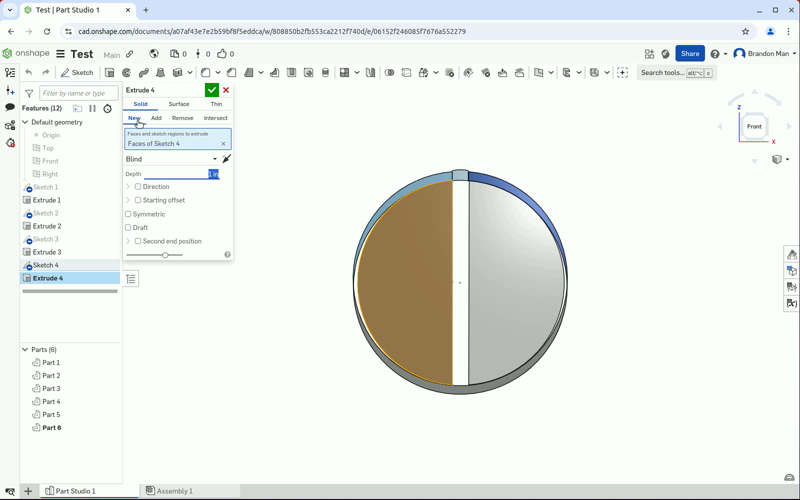
text(-1.926)
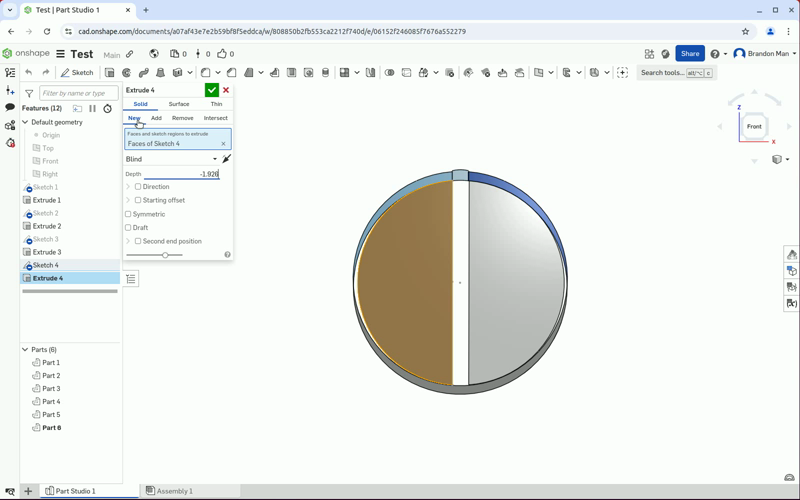
key(enter)
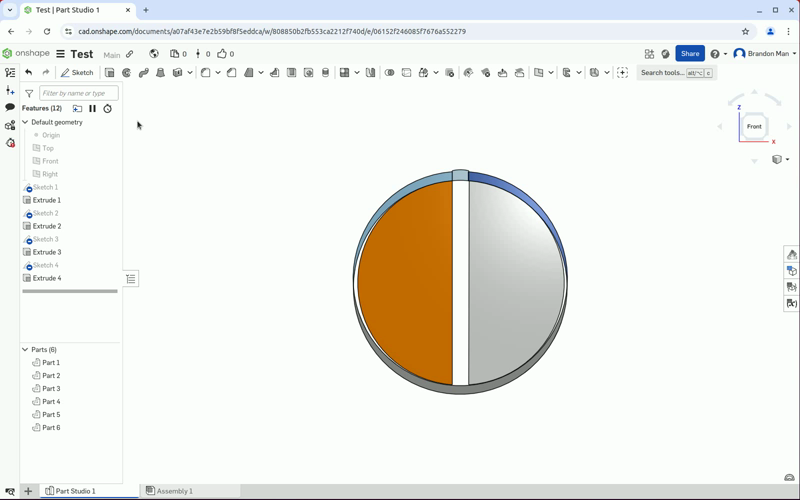
key(shift+h)
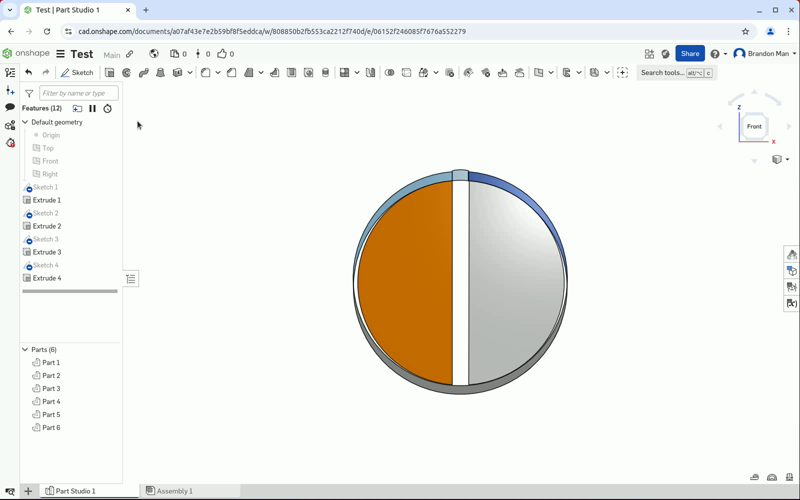
key(shift+h)
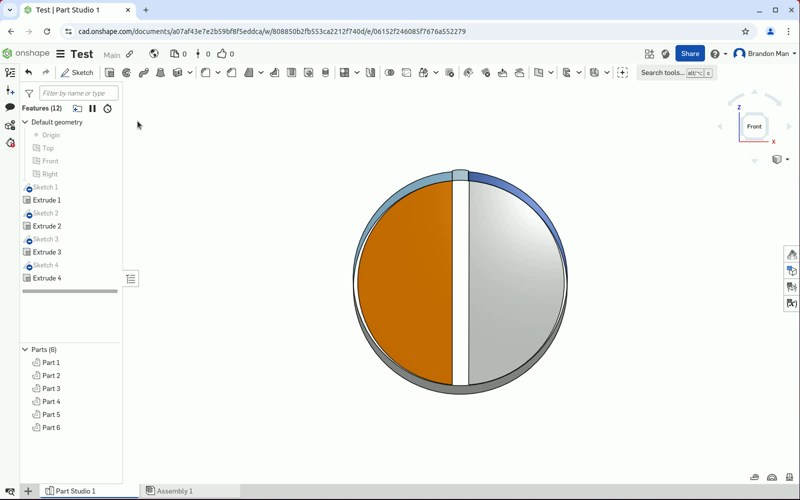
mouse_move(73, 189)
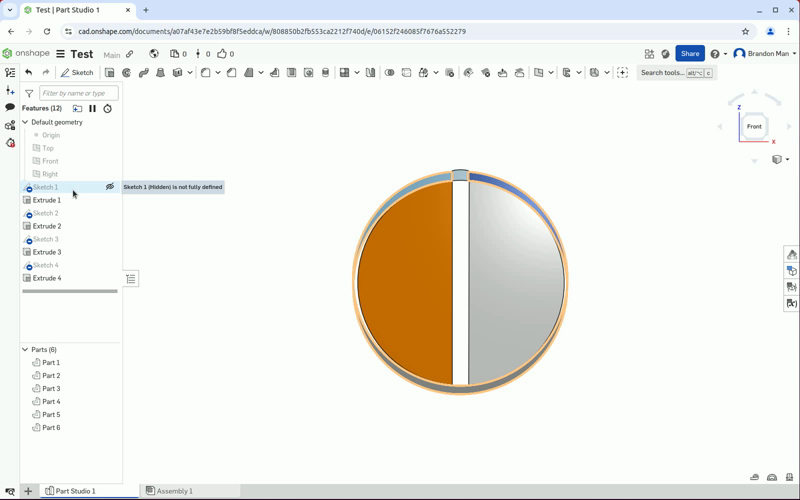
click(73, 189)
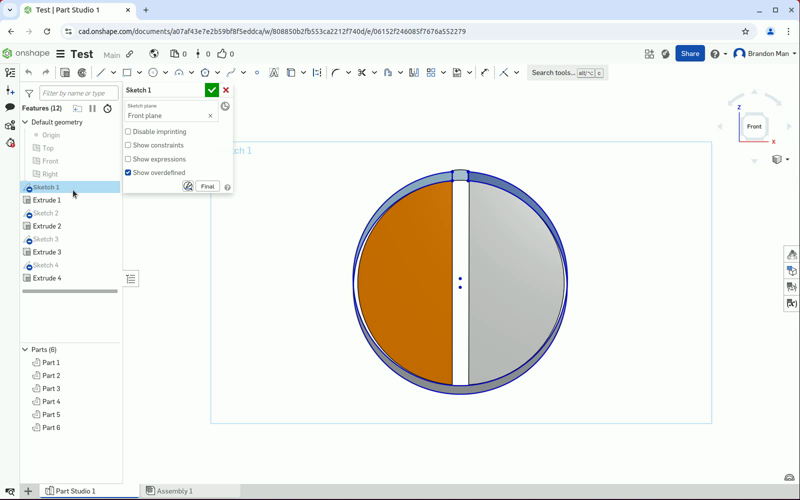
mouse_move(229, 92)
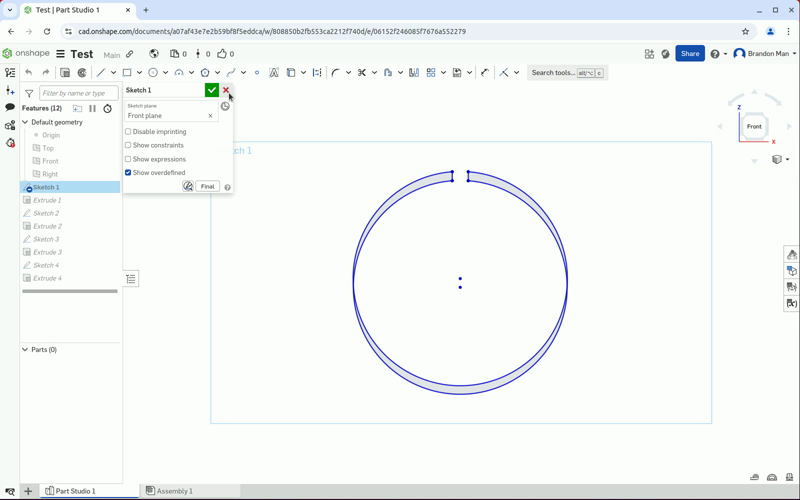
click(229, 92)
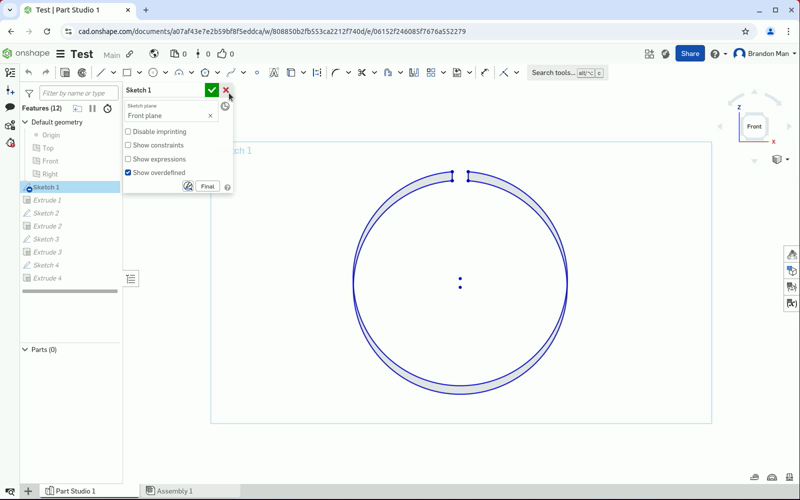
key(shift+s)
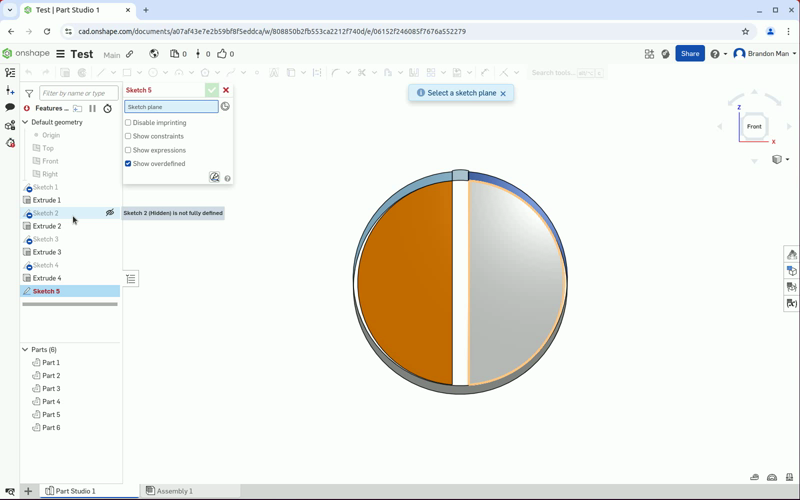
scroll(3)
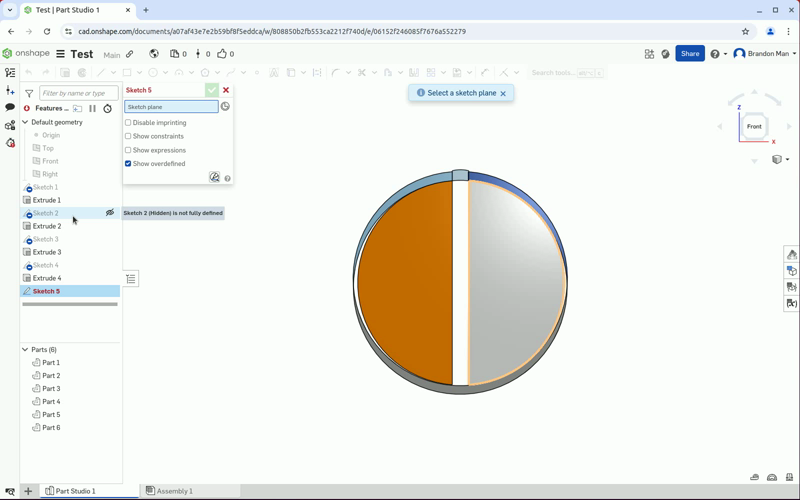
mouse_move(73, 163)
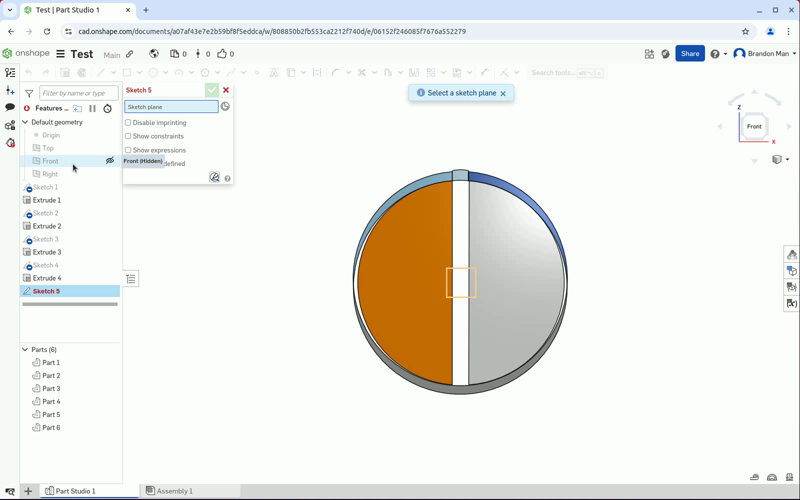
click(73, 163)
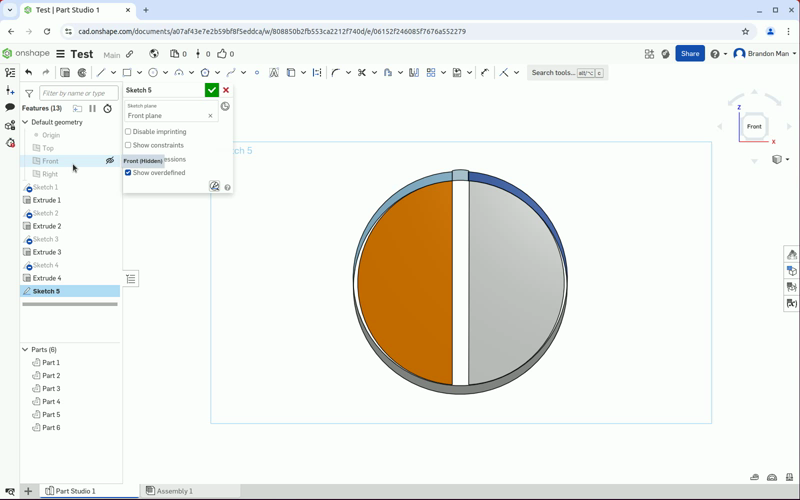
mouse_move(73, 352)
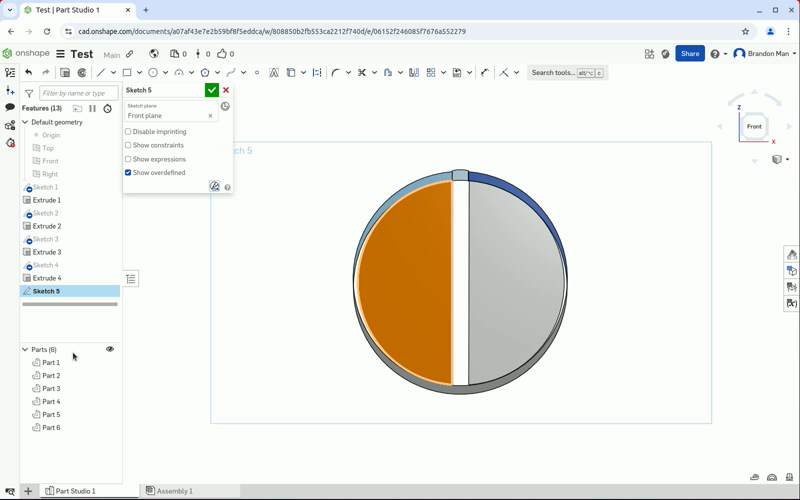
key(y)
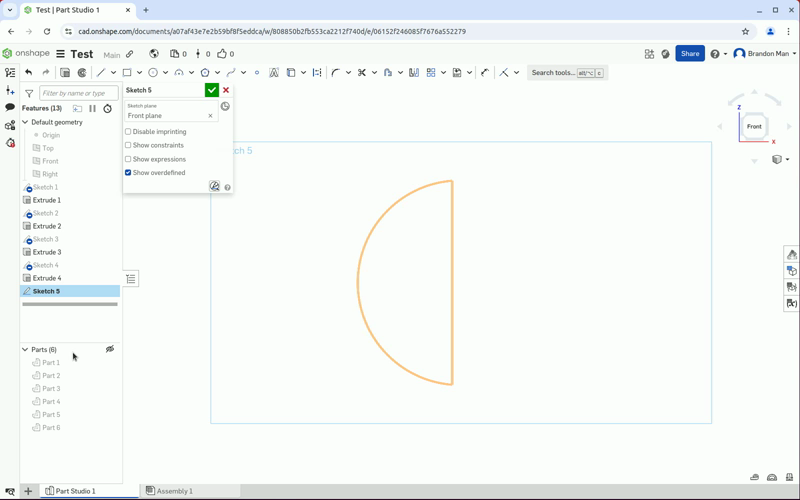
key(a)
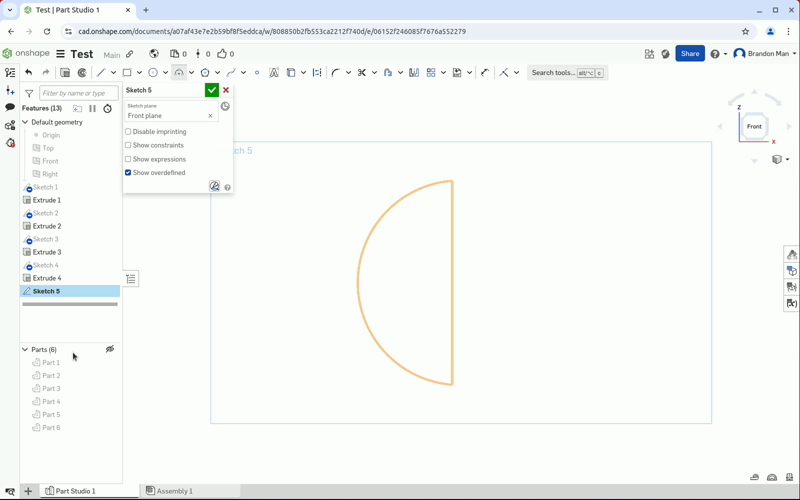
key_down(shift)
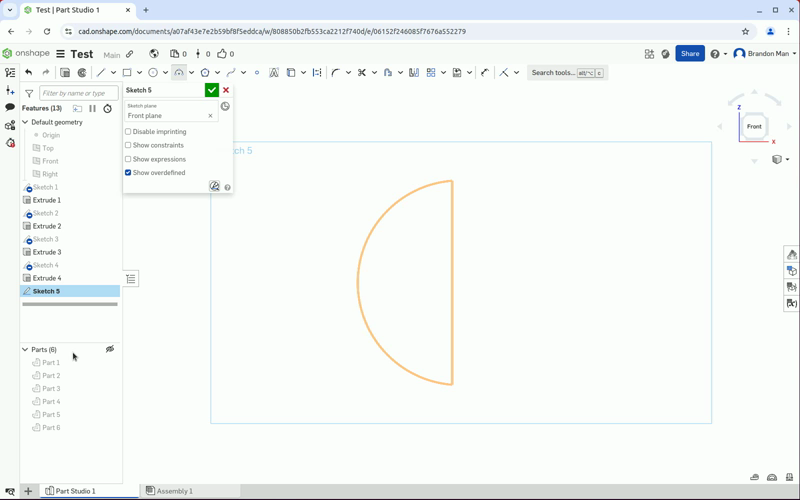
mouse_move(452, 384)
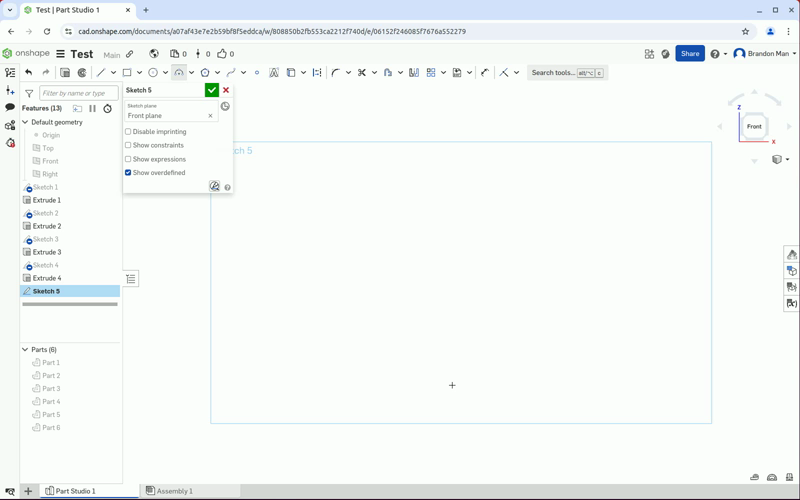
click(452, 384)
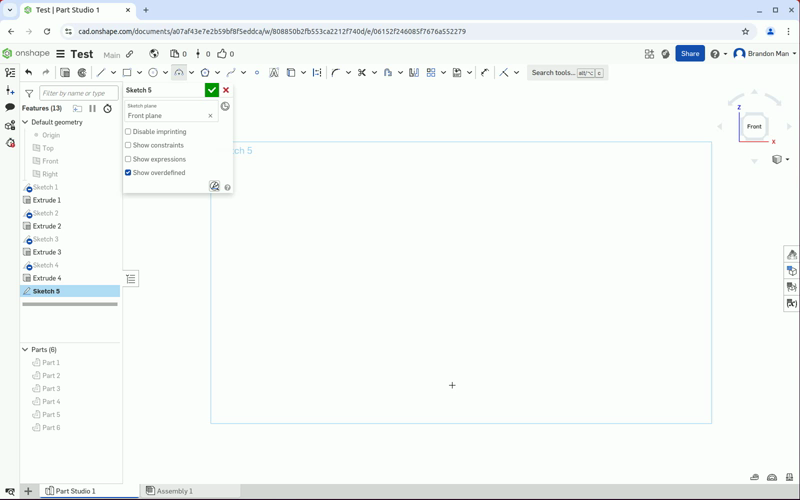
key_up(shift)
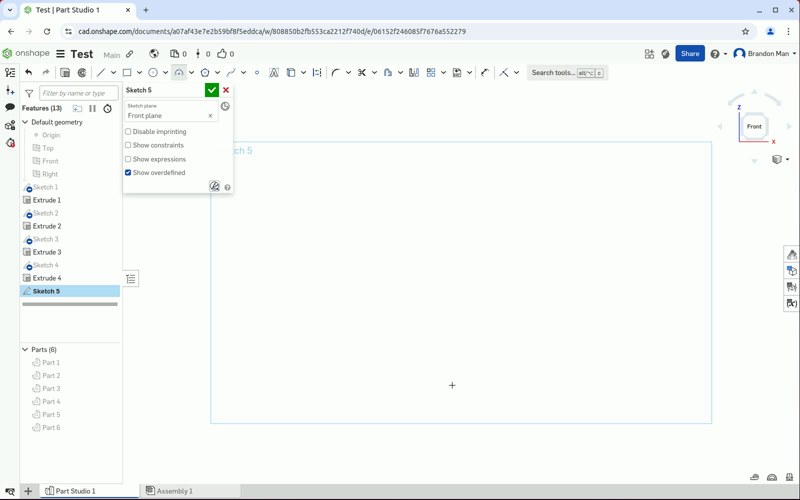
key_down(shift)
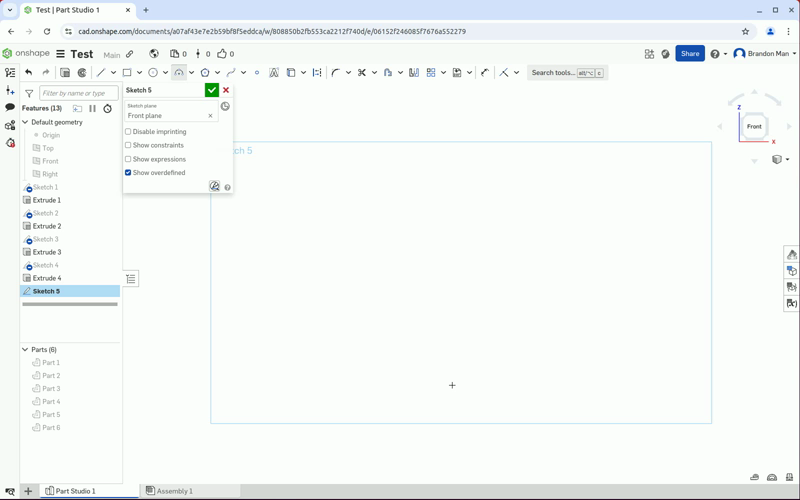
mouse_move(467, 384)
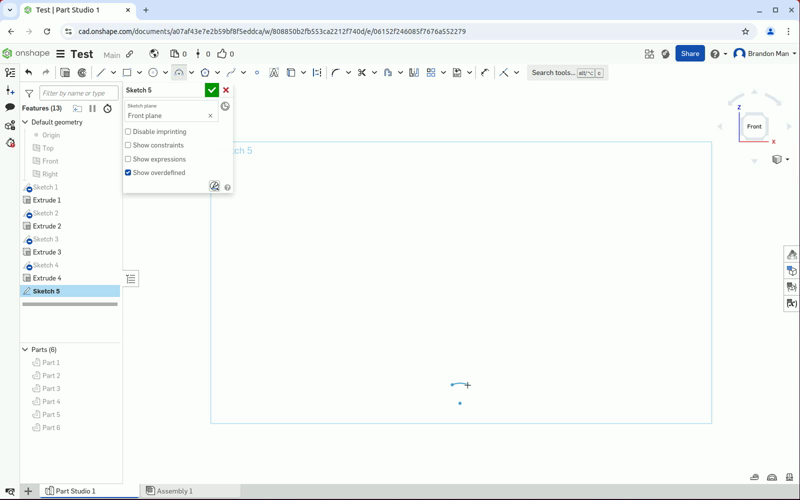
click(467, 384)
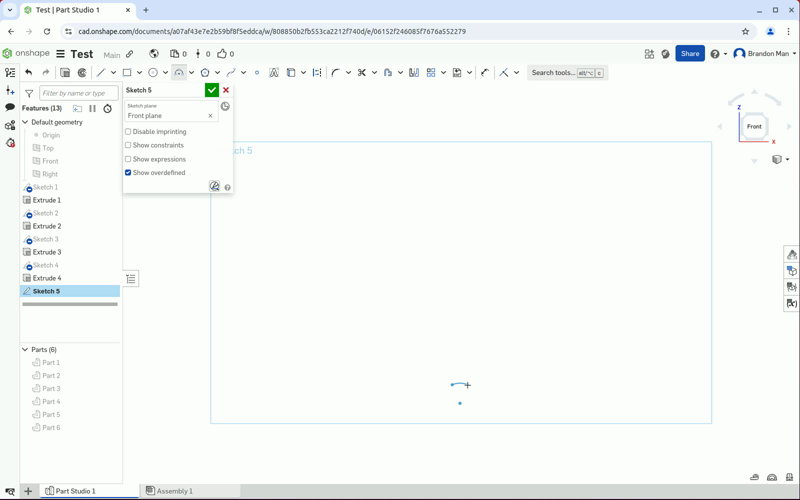
mouse_move(460, 385)
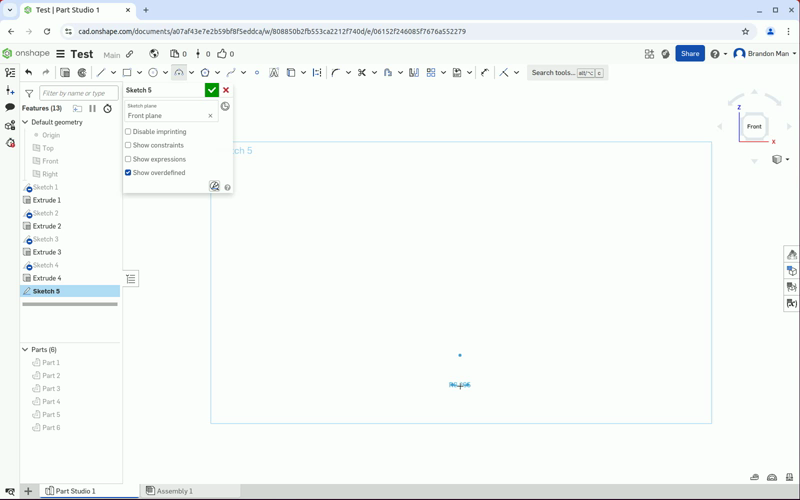
click(460, 385)
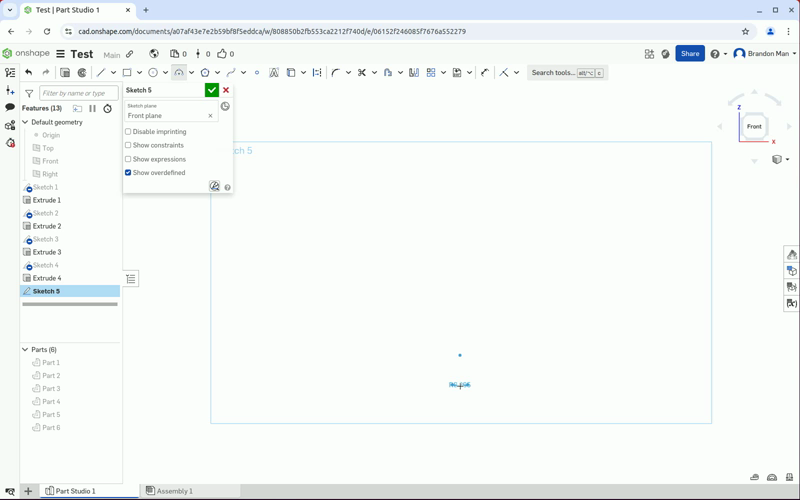
key_up(shift)
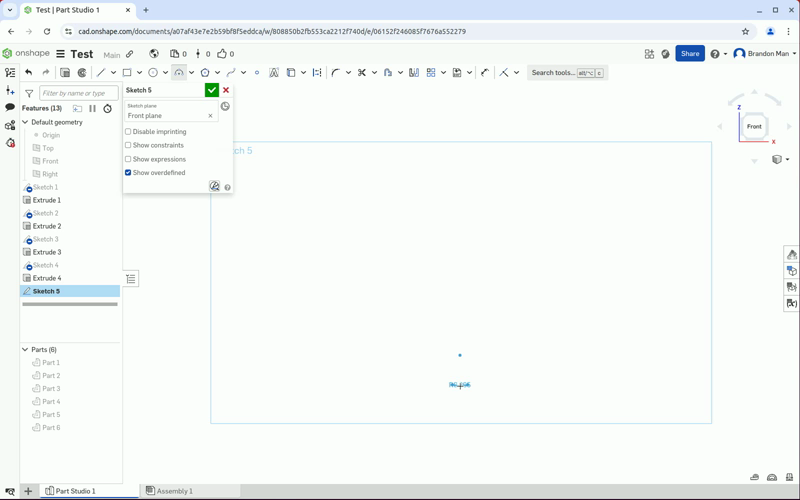
key(esc)
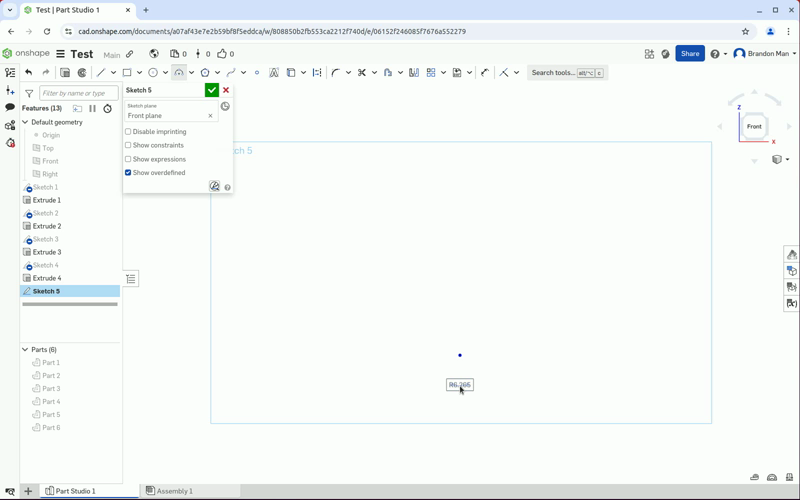
key(l)
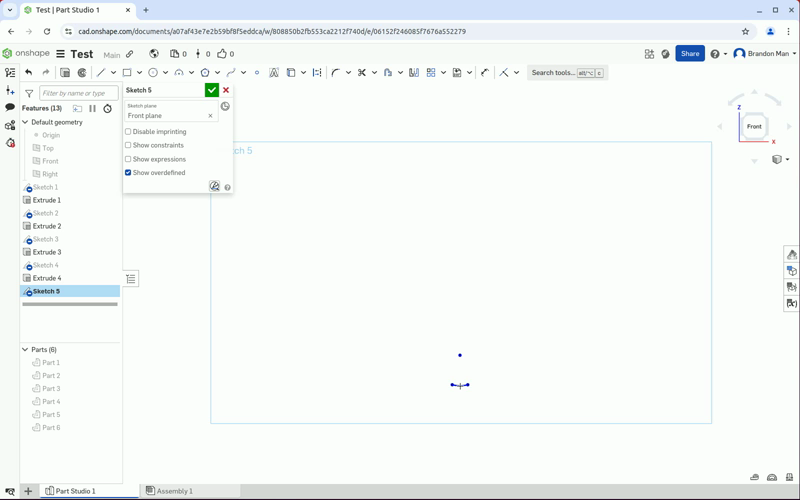
mouse_move(467, 384)
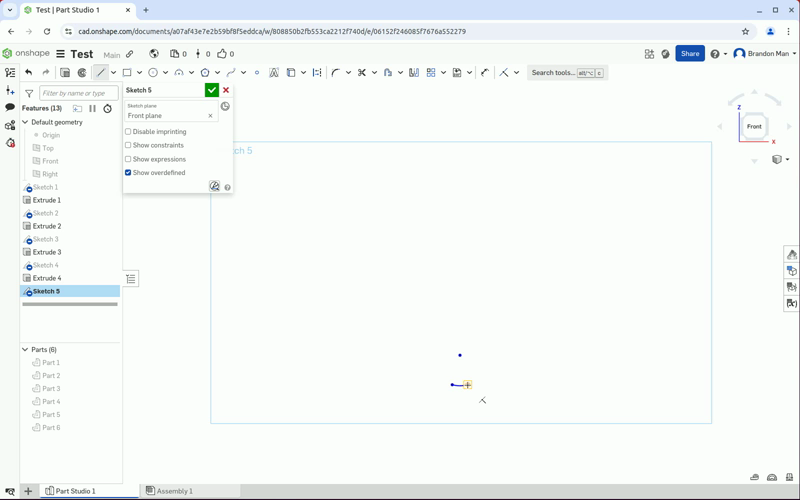
click(467, 384)
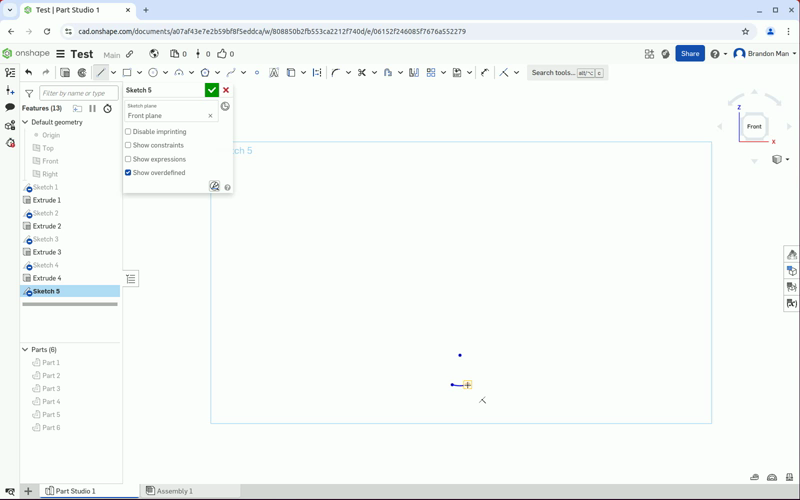
key_down(shift)
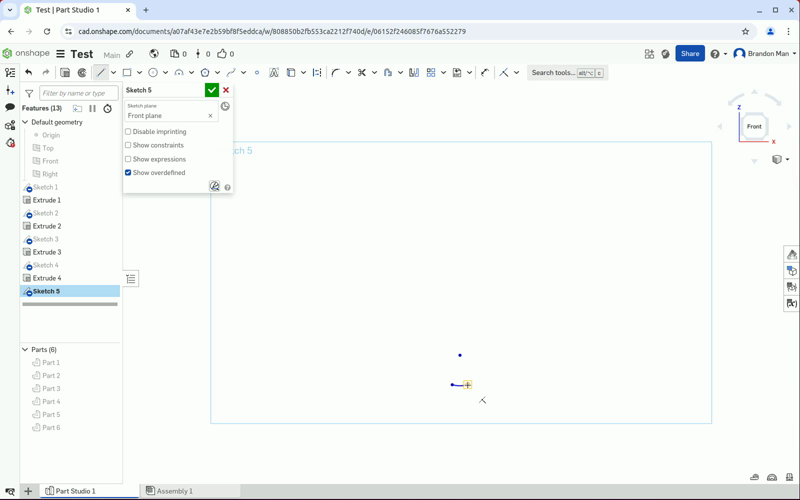
mouse_move(467, 180)
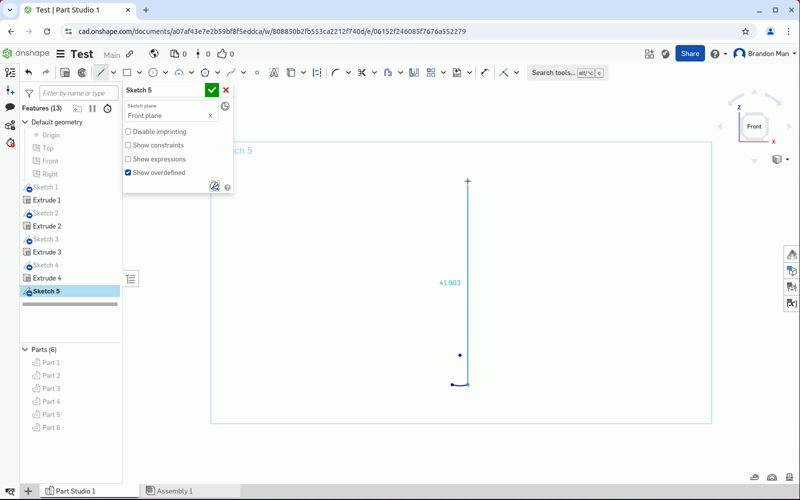
click(467, 180)
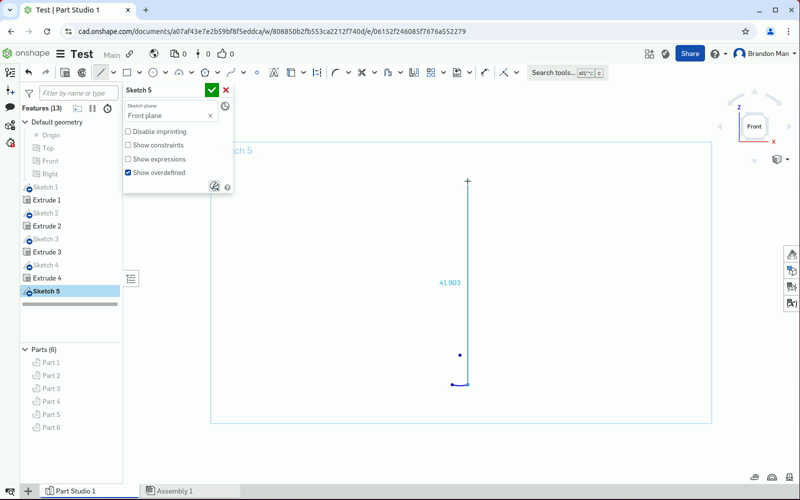
key_up(shift)
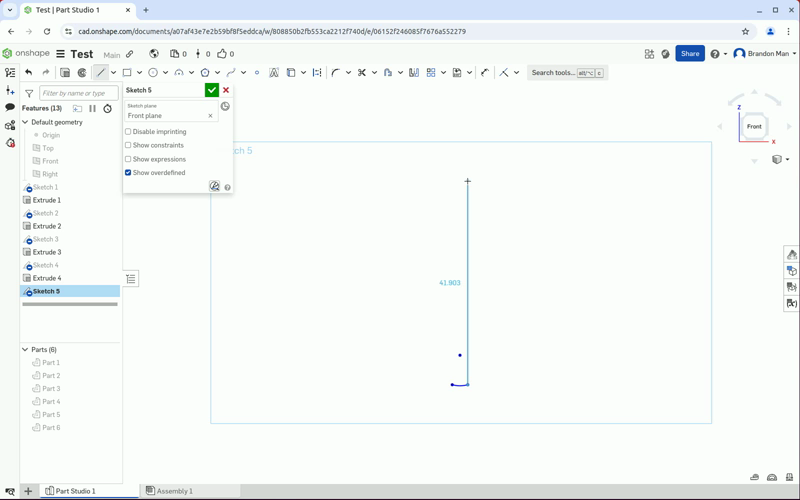
key(esc)
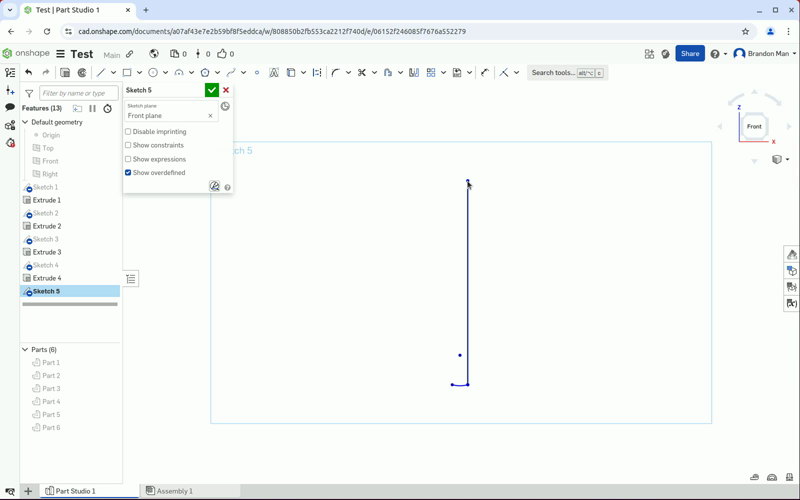
key(a)
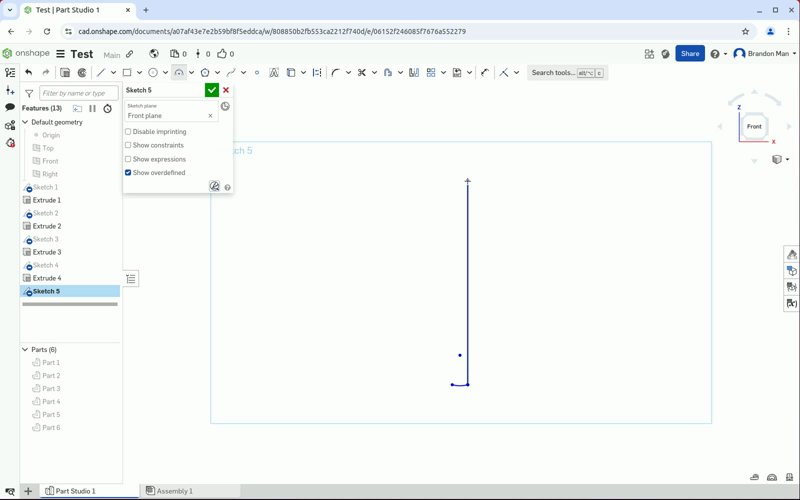
mouse_move(467, 180)
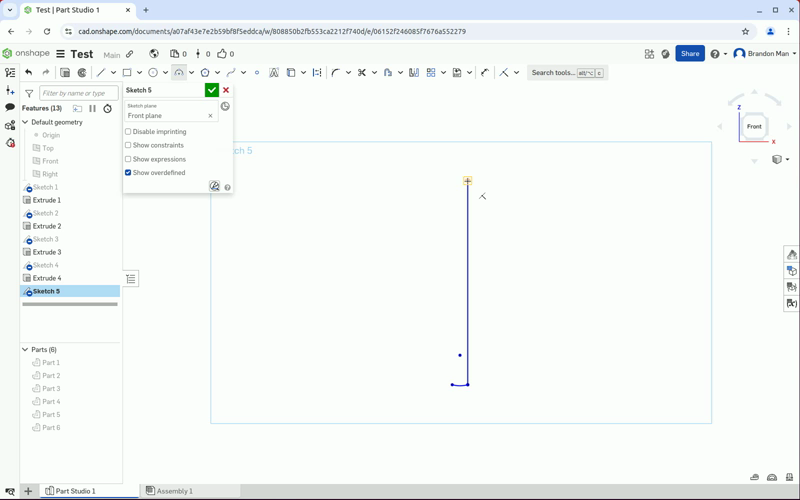
click(467, 180)
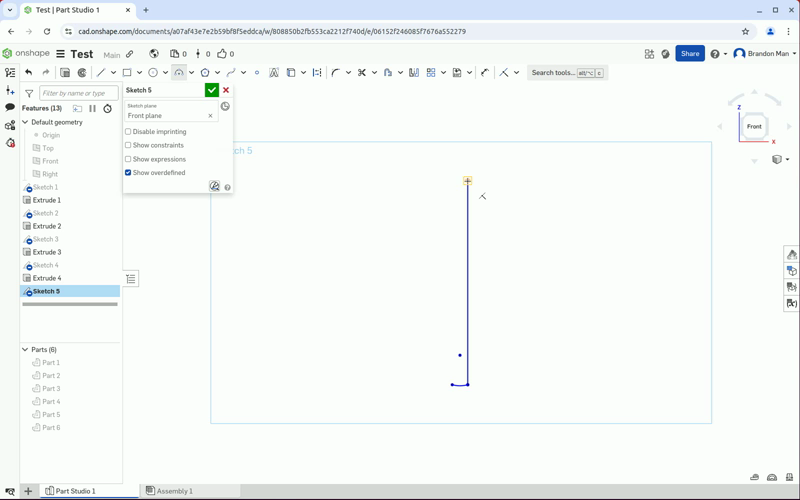
key_down(shift)
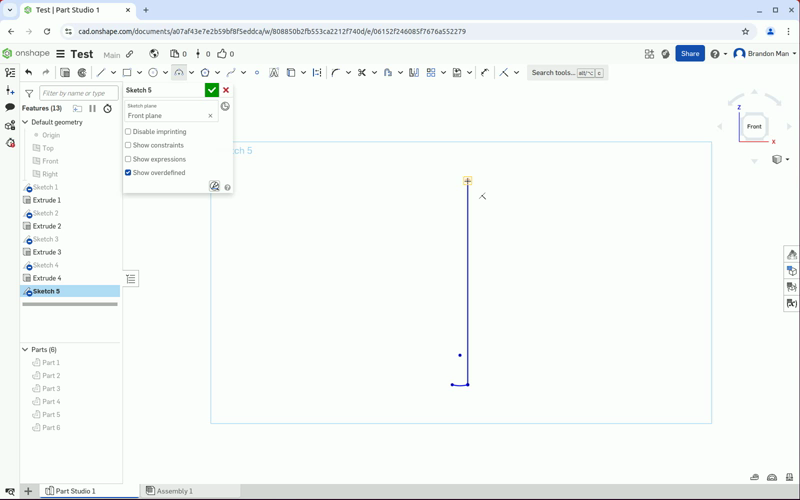
mouse_move(452, 180)
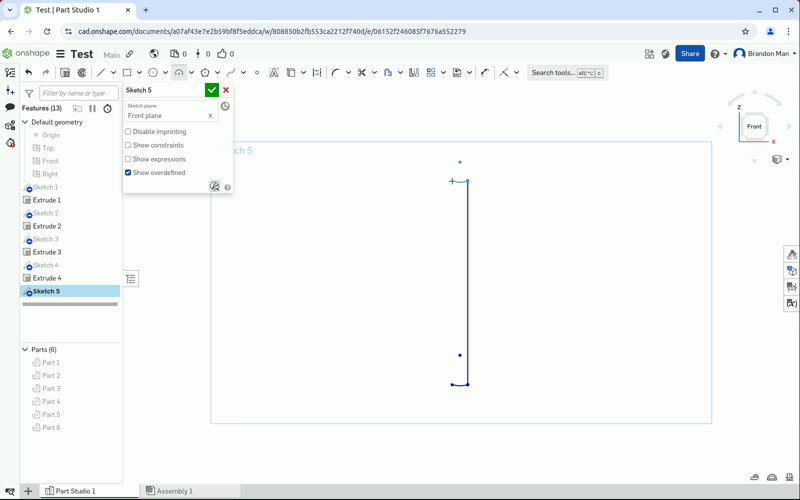
click(452, 180)
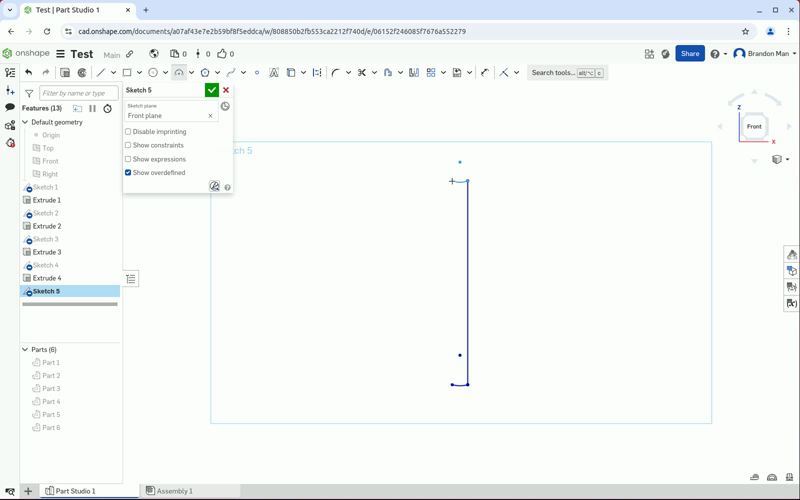
mouse_move(460, 180)
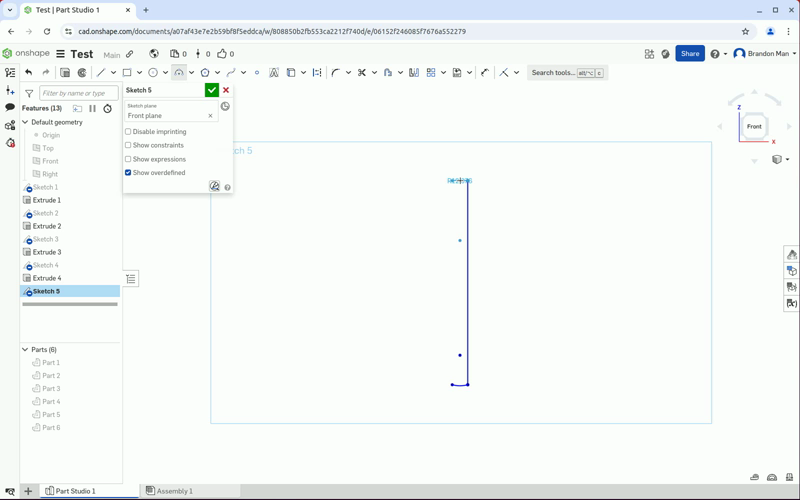
click(460, 180)
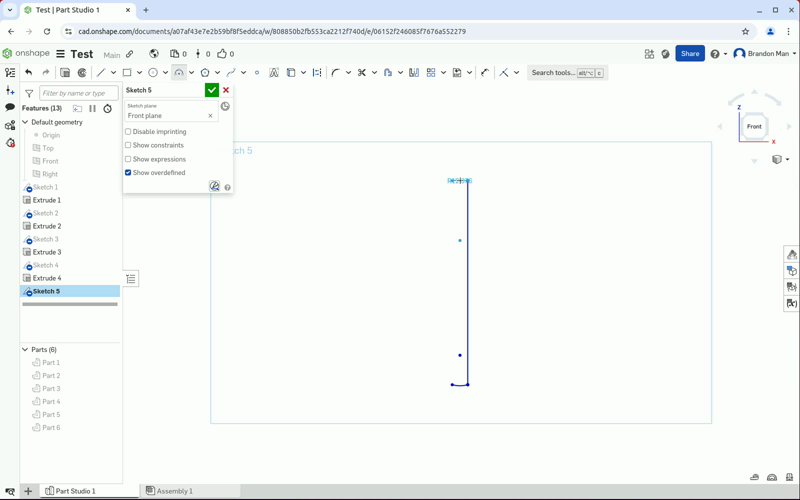
key_up(shift)
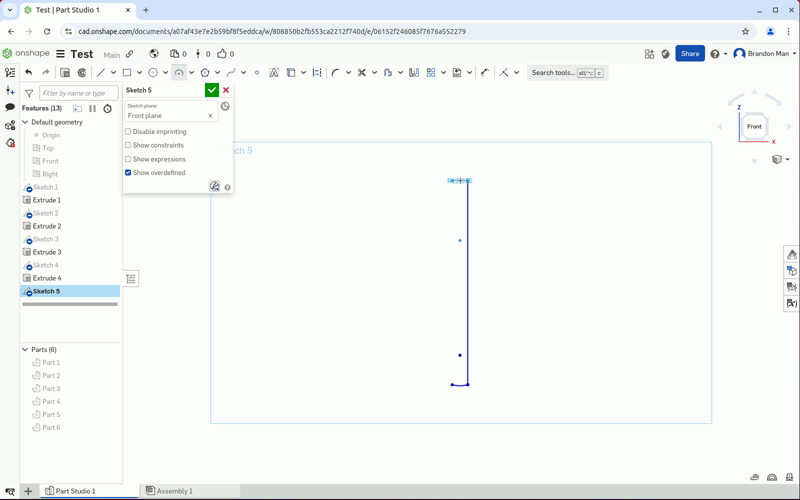
key(esc)
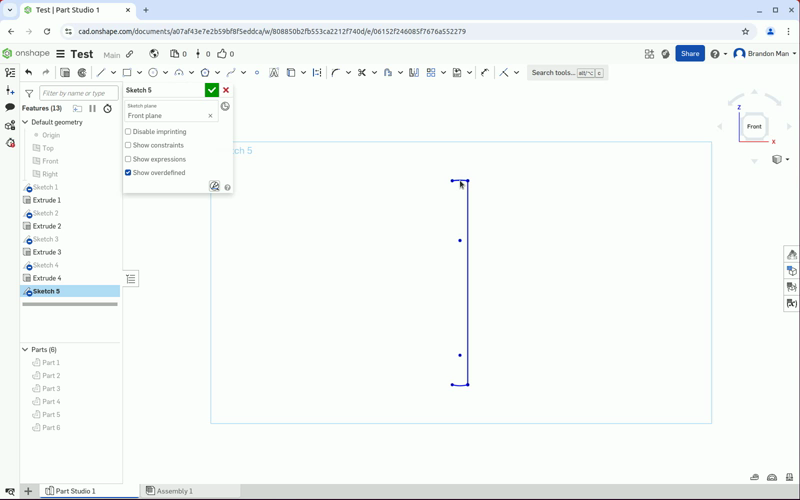
key(l)
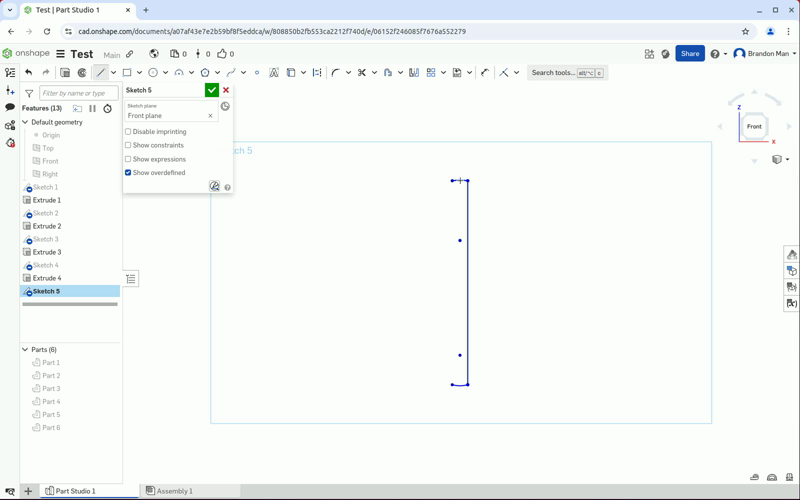
mouse_move(452, 180)
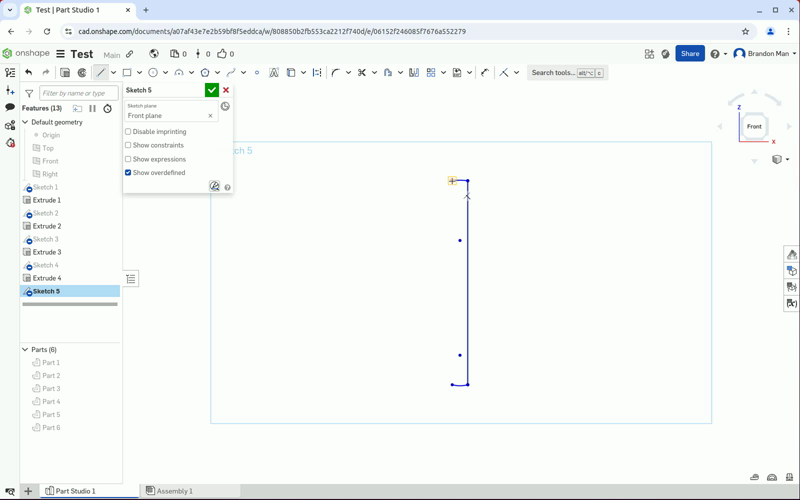
click(452, 180)
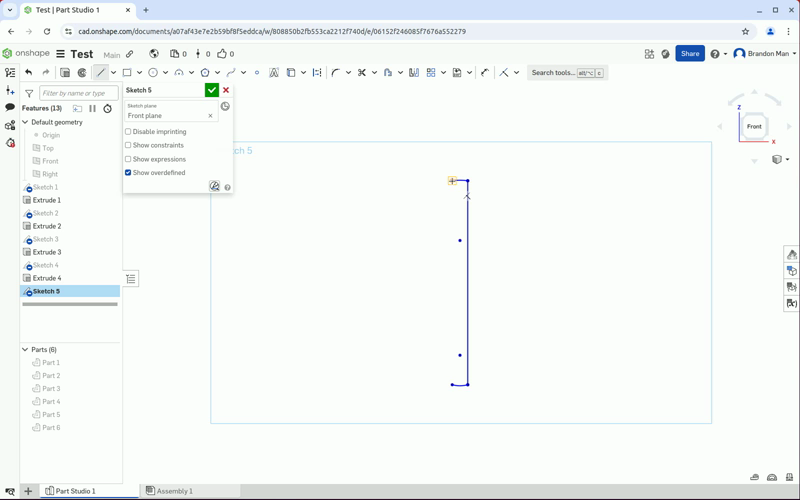
key_down(shift)
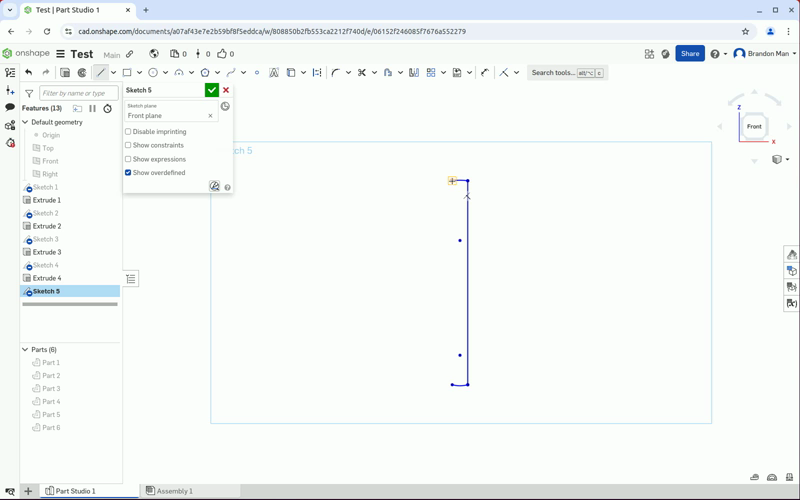
mouse_move(452, 283)
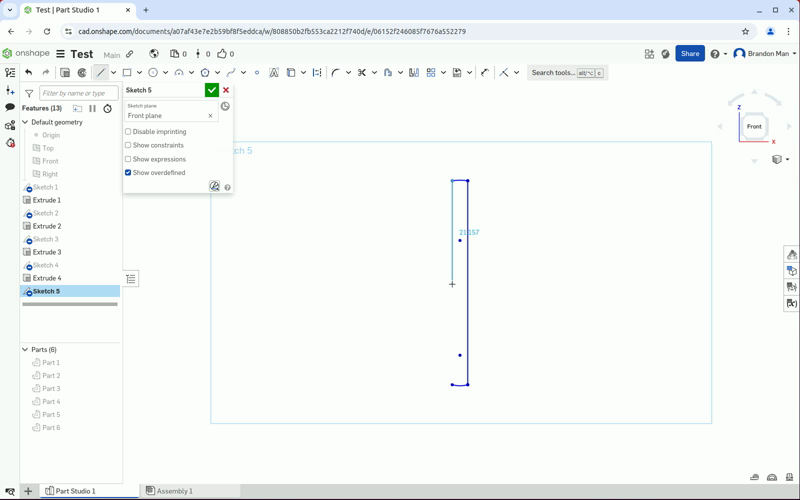
click(452, 283)
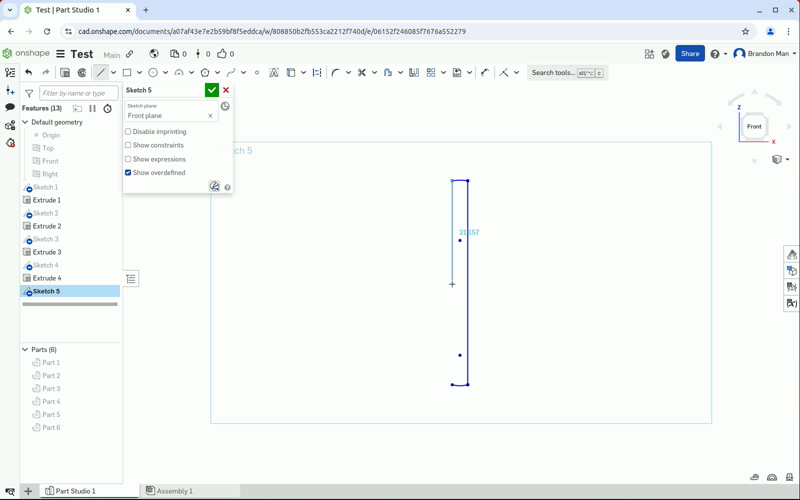
key_up(shift)
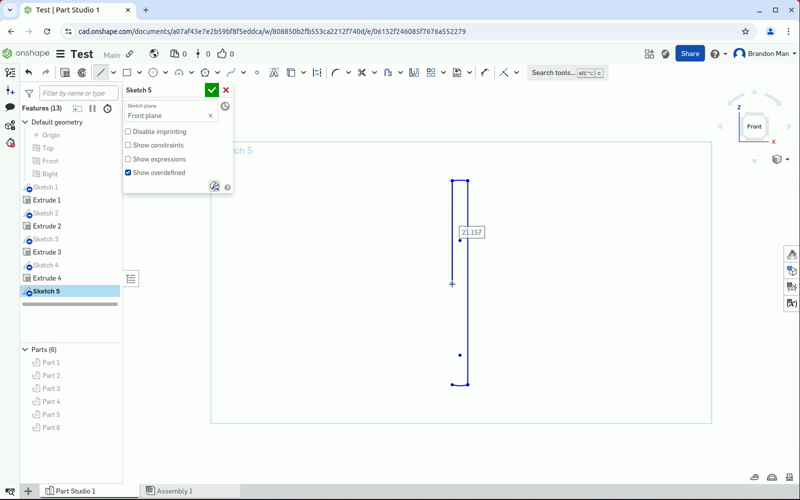
key_down(shift)
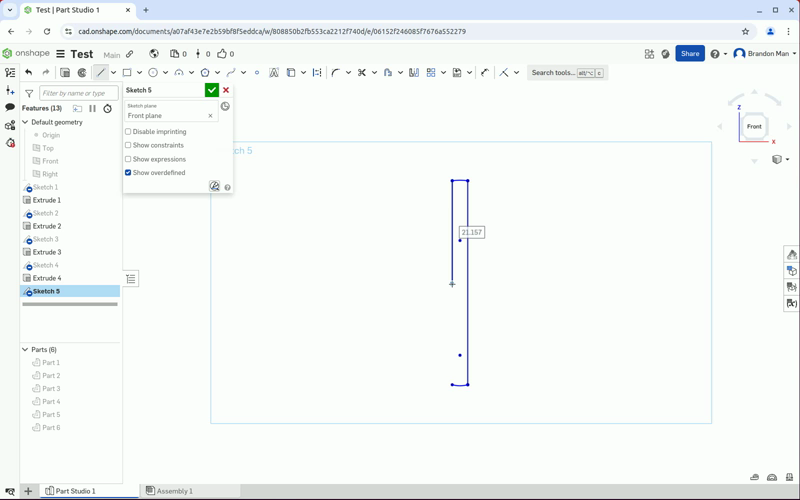
mouse_move(452, 384)
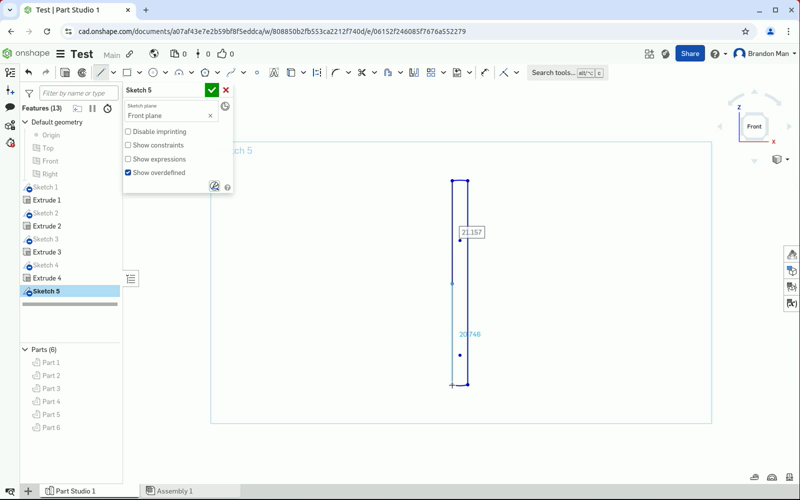
key_up(shift)
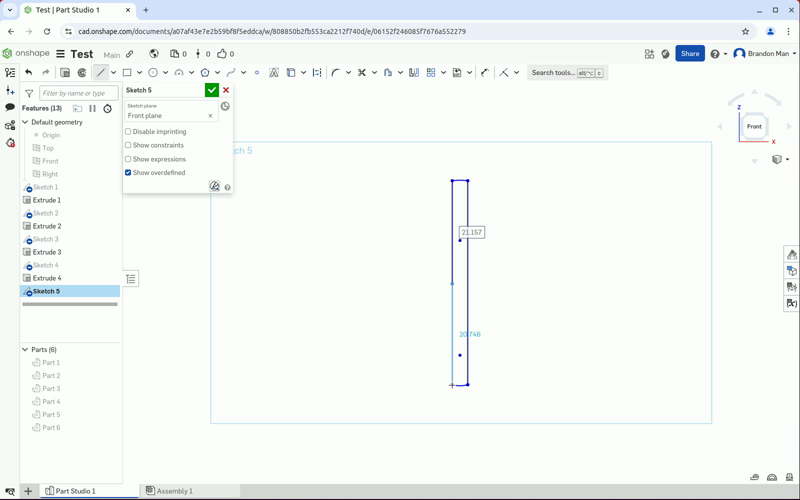
click(452, 384)
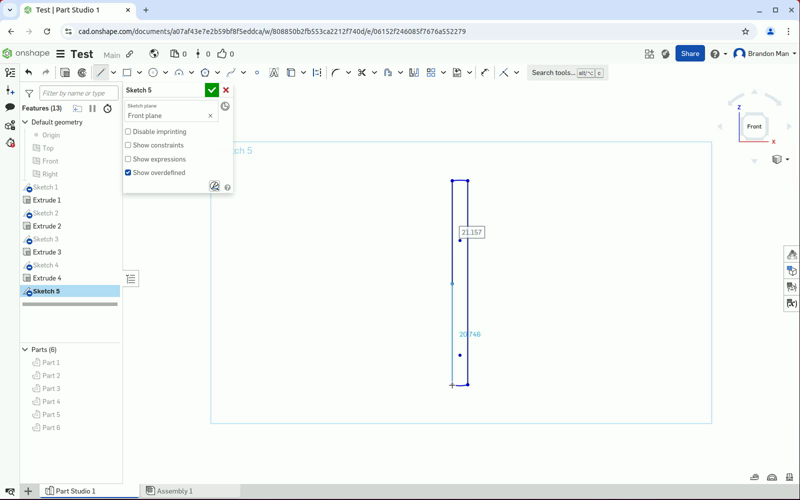
key(esc)
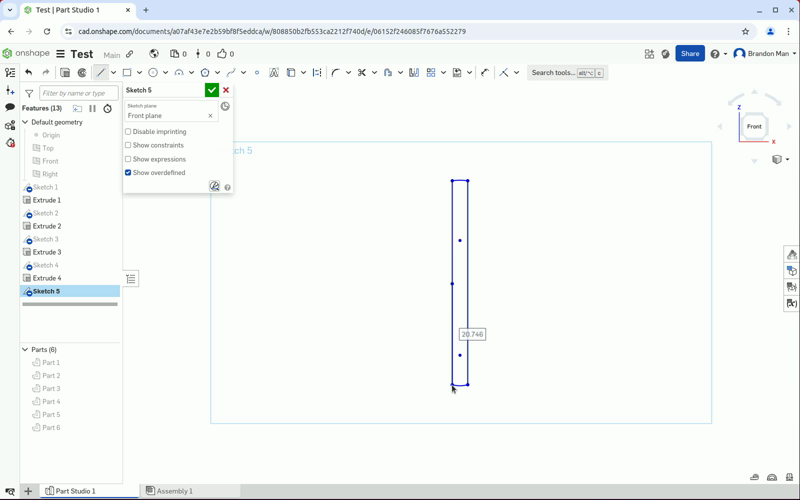
mouse_move(460, 261)
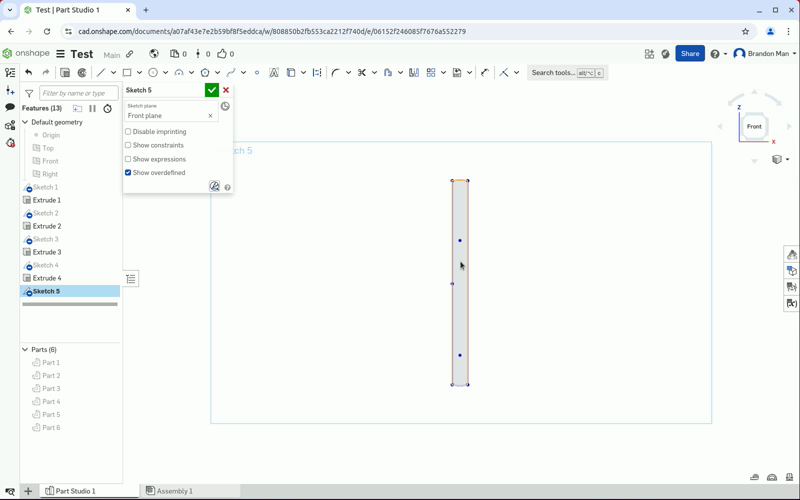
click(460, 261)
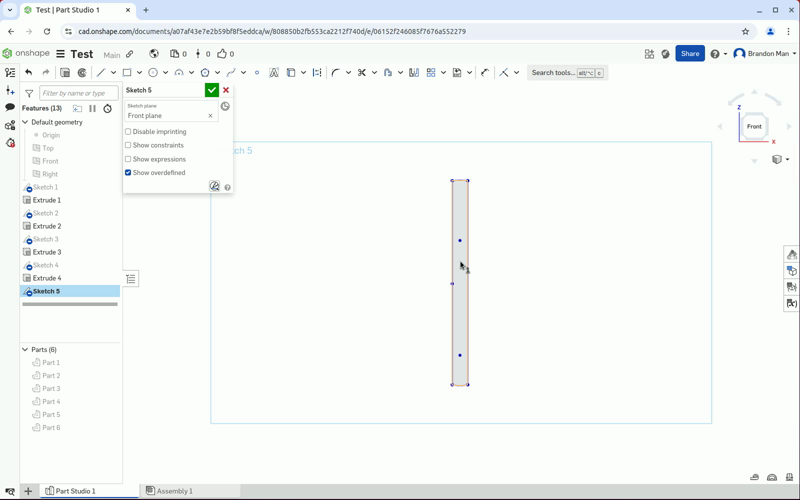
mouse_move(73, 352)
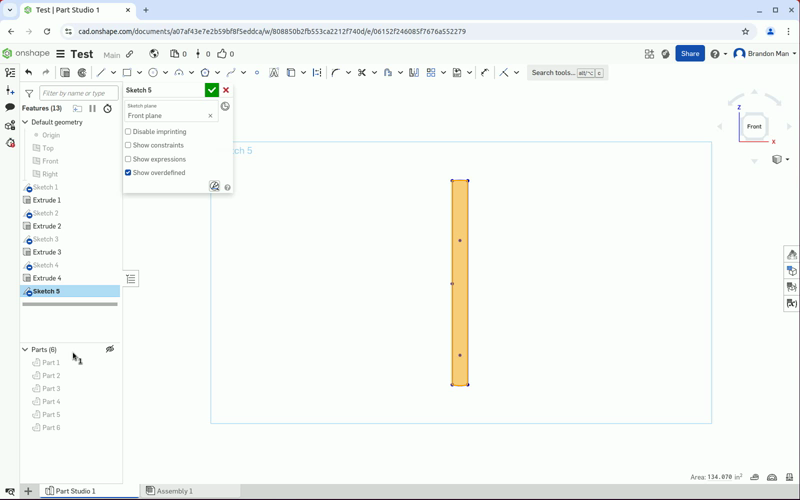
key(shift+y)
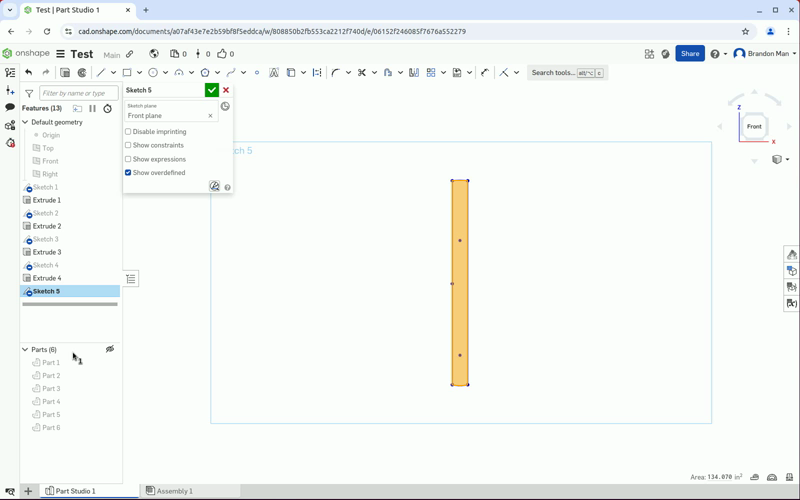
key(shift+e)
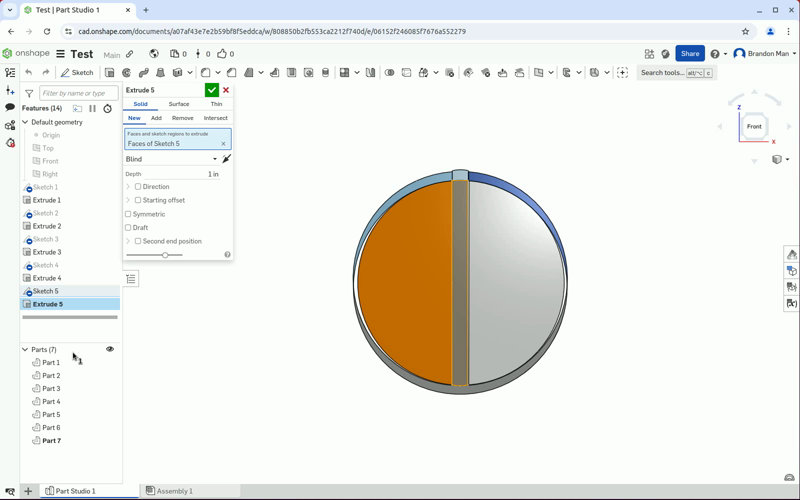
mouse_move(143, 106)
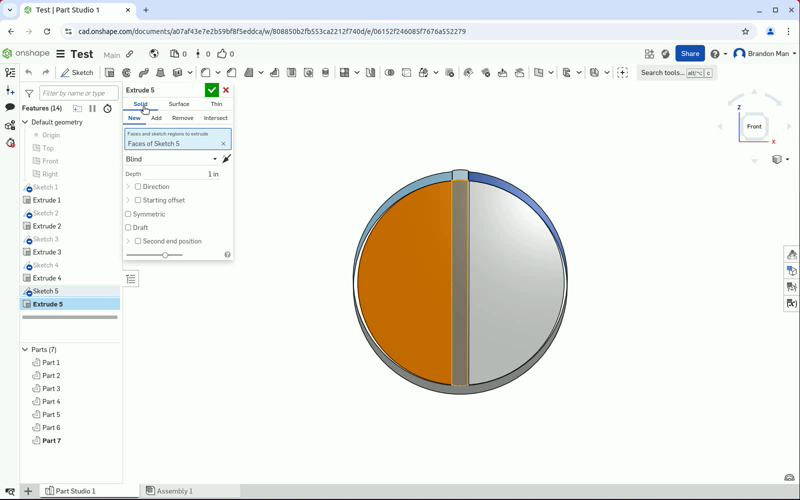
click(143, 106)
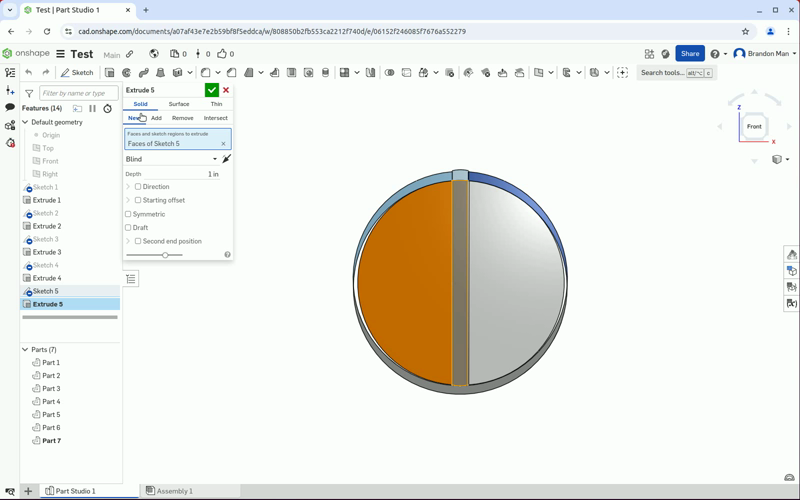
mouse_move(137, 120)
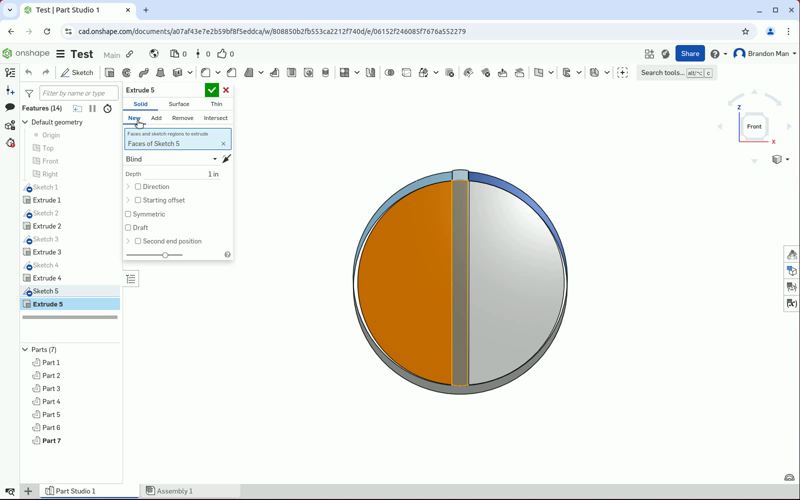
click(137, 120)
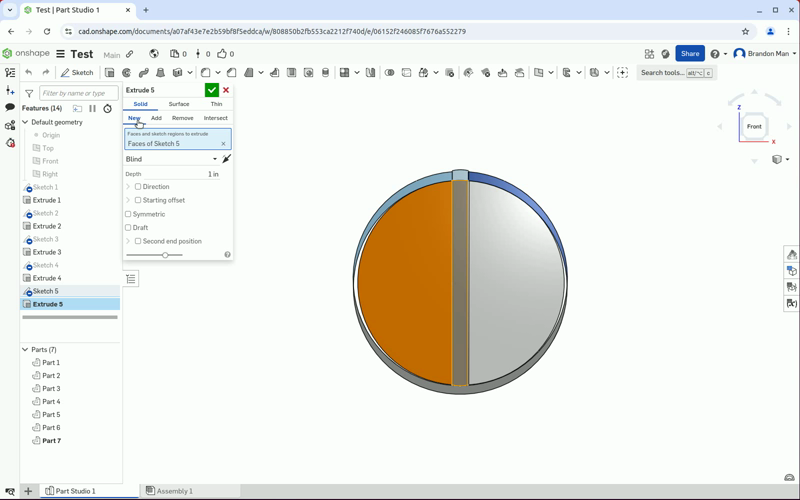
key(tab, 4)
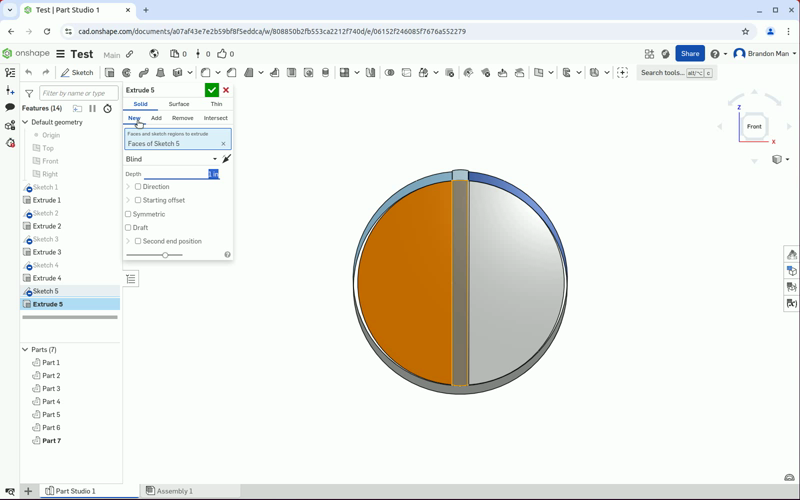
text(-1.926)
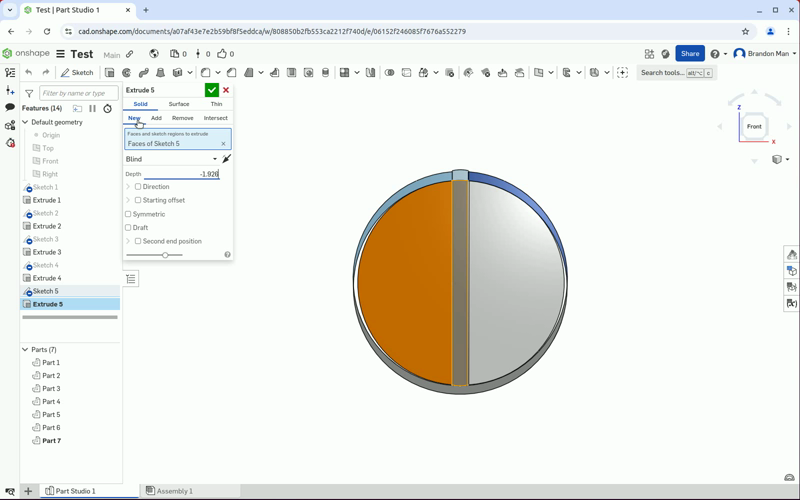
key(enter)
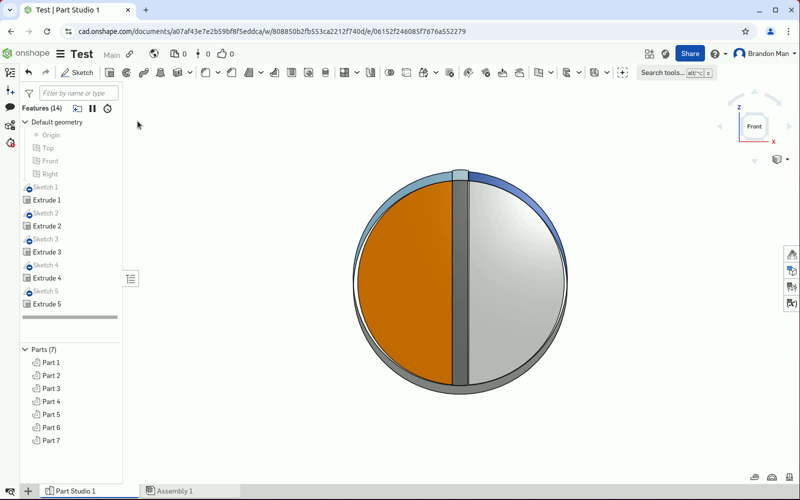
key(shift+h)
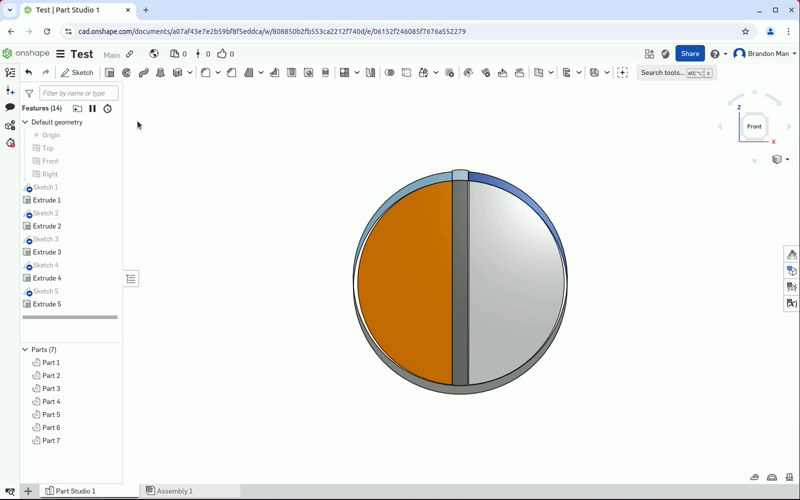
key(shift+h)
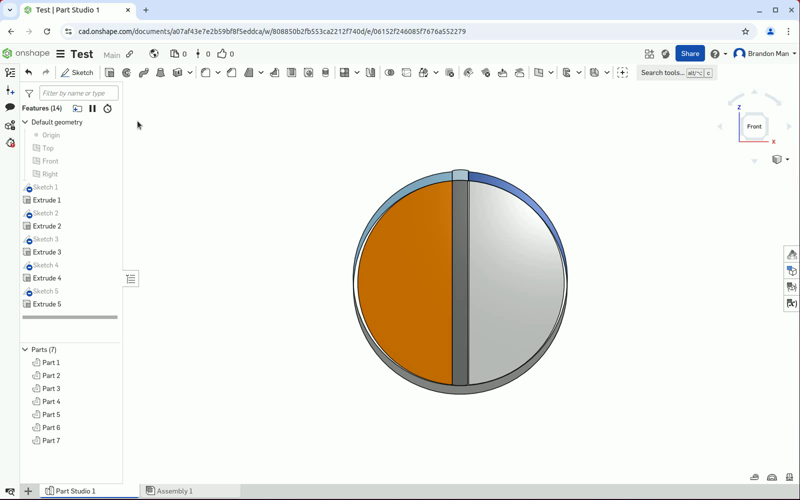
mouse_move(73, 189)
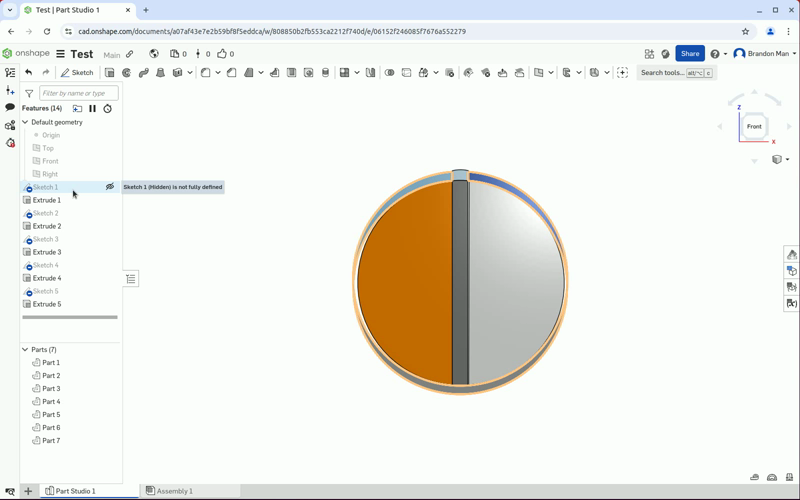
click(73, 189)
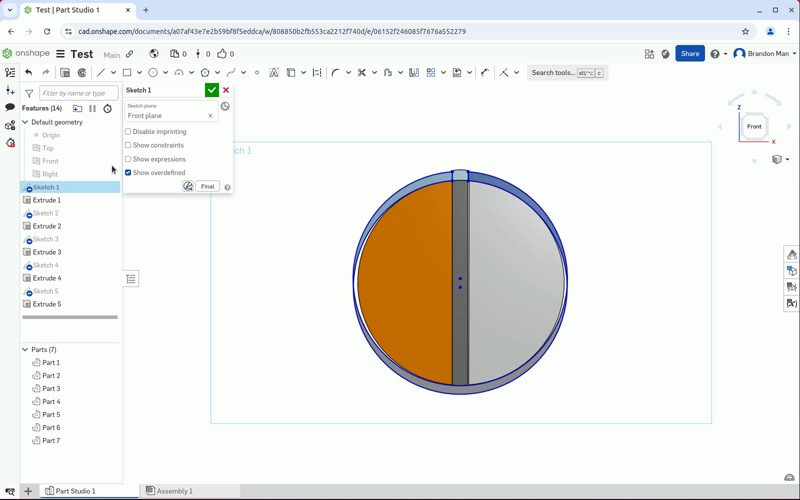
mouse_move(229, 92)
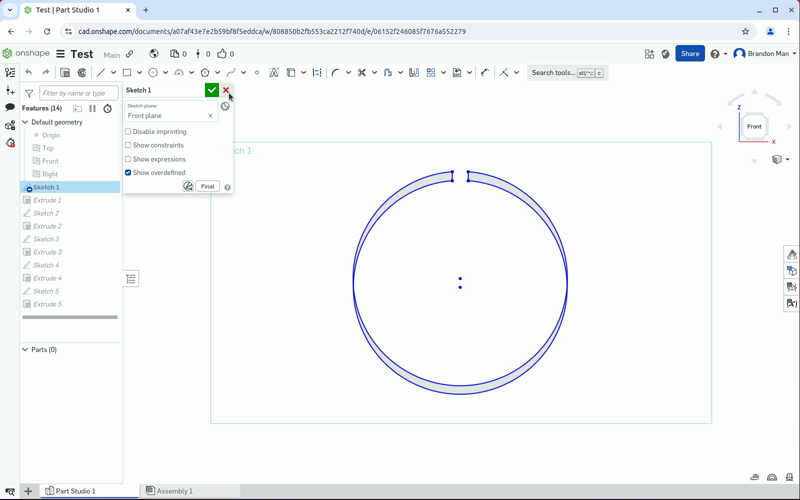
click(229, 92)
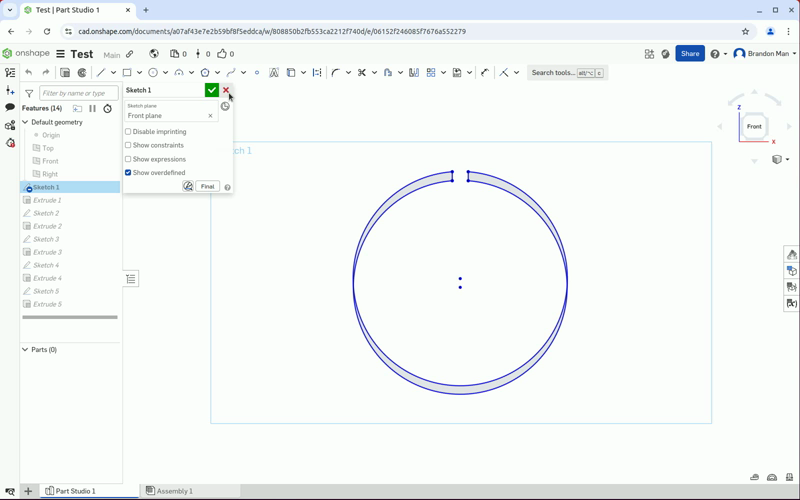
key(shift+s)
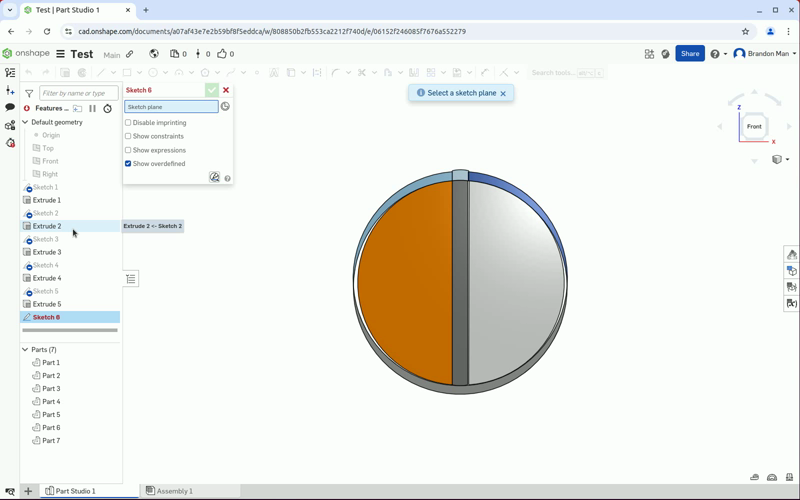
scroll(3)
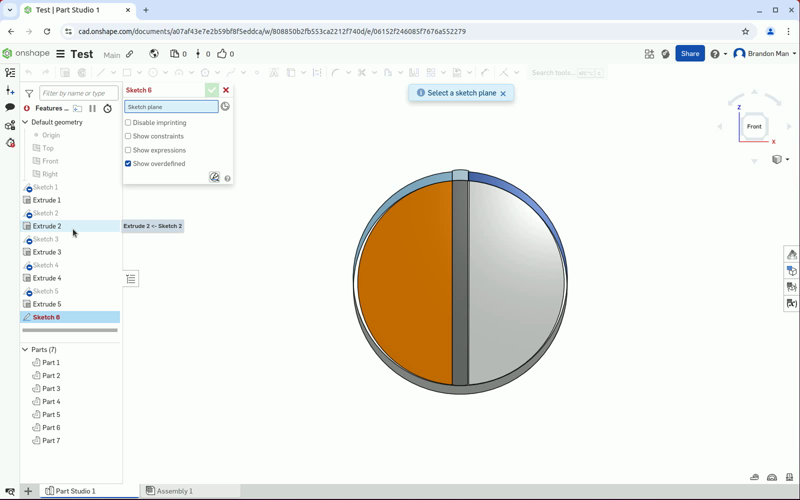
mouse_move(73, 163)
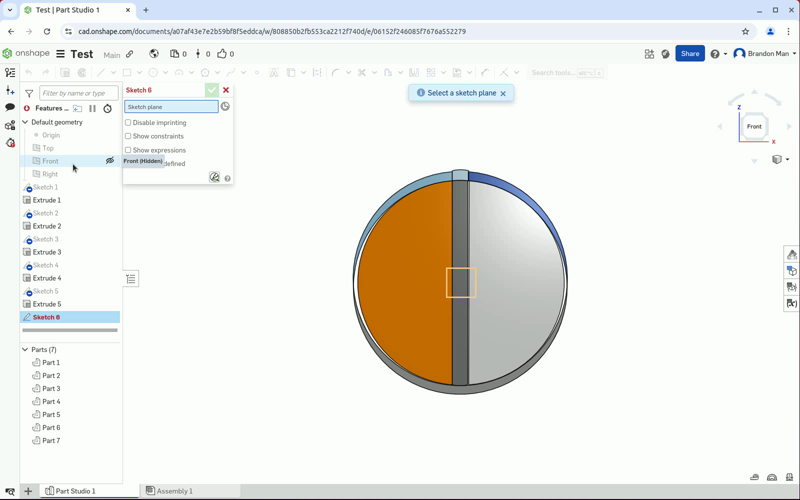
click(73, 163)
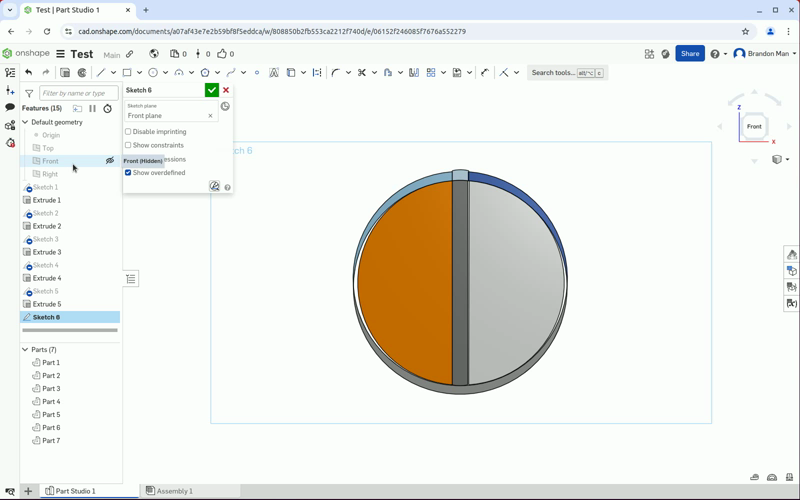
mouse_move(73, 352)
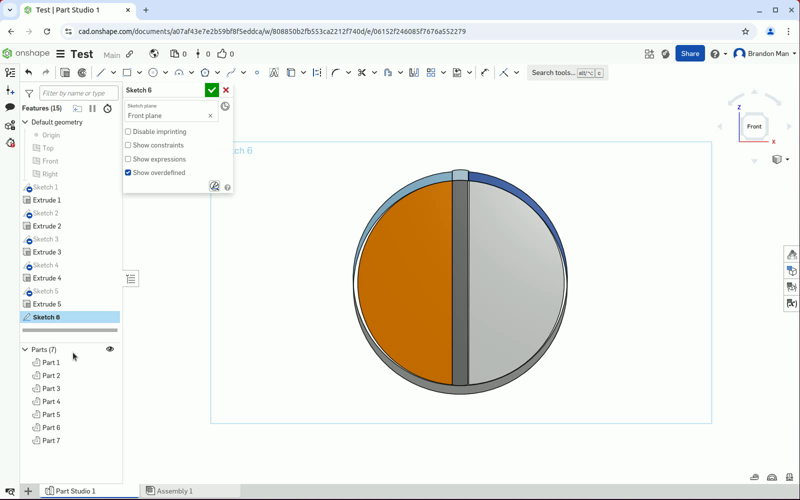
key(y)
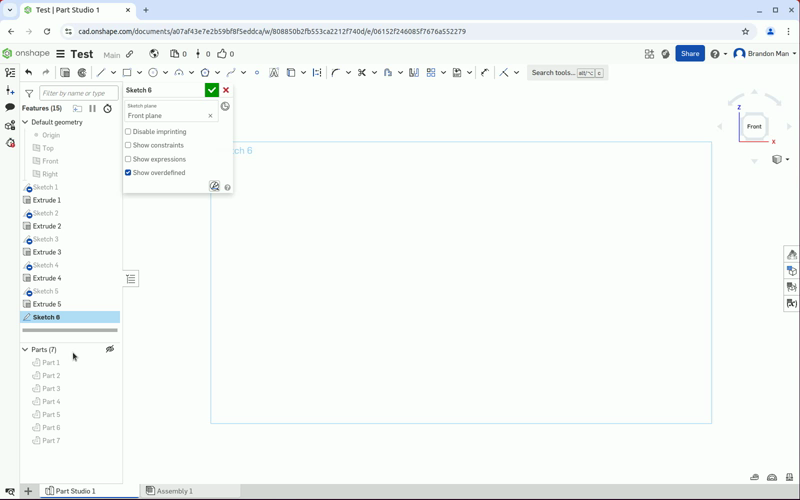
key(a)
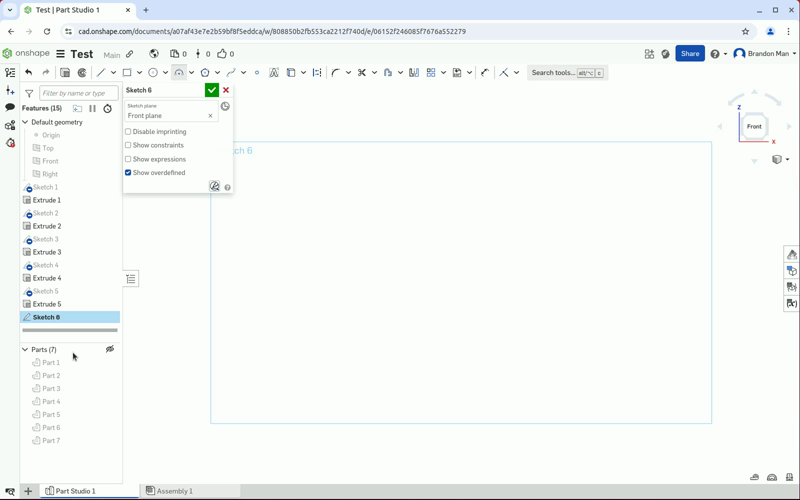
key_down(shift)
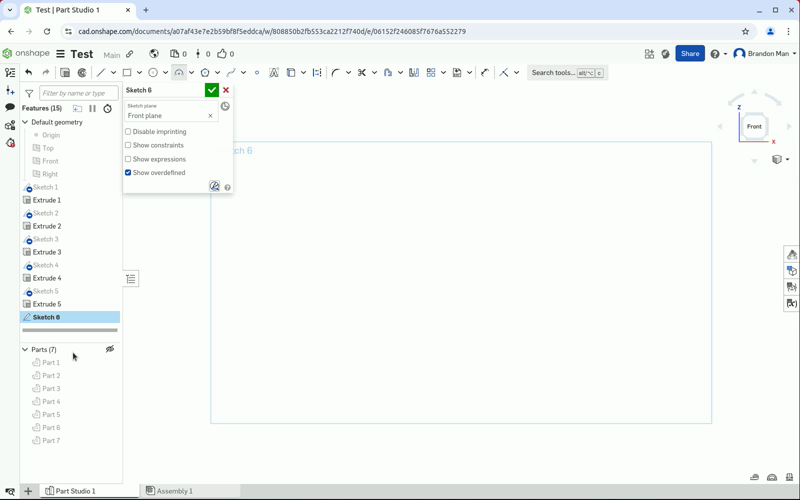
mouse_move(452, 180)
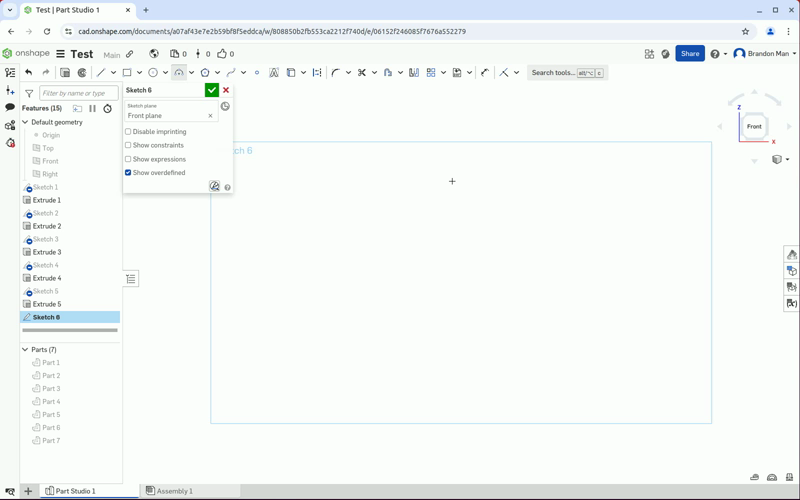
click(452, 180)
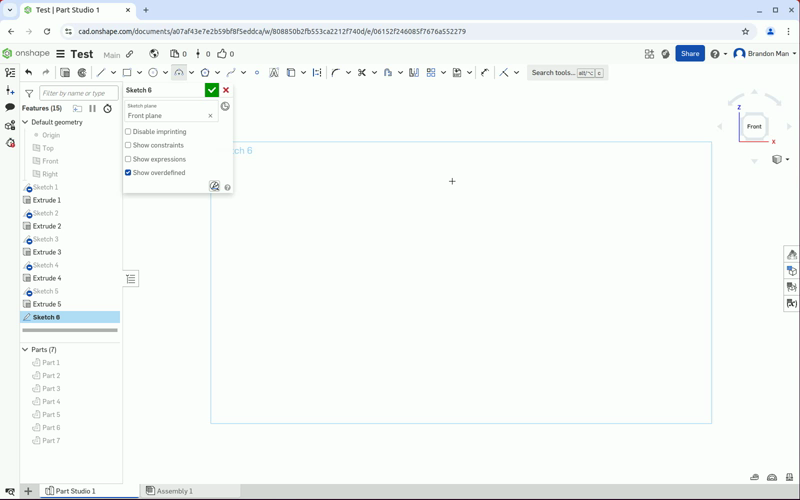
key_up(shift)
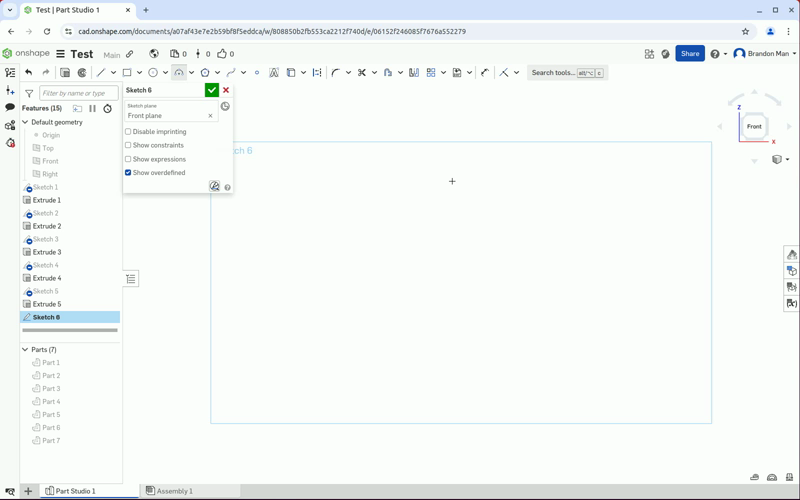
key_down(shift)
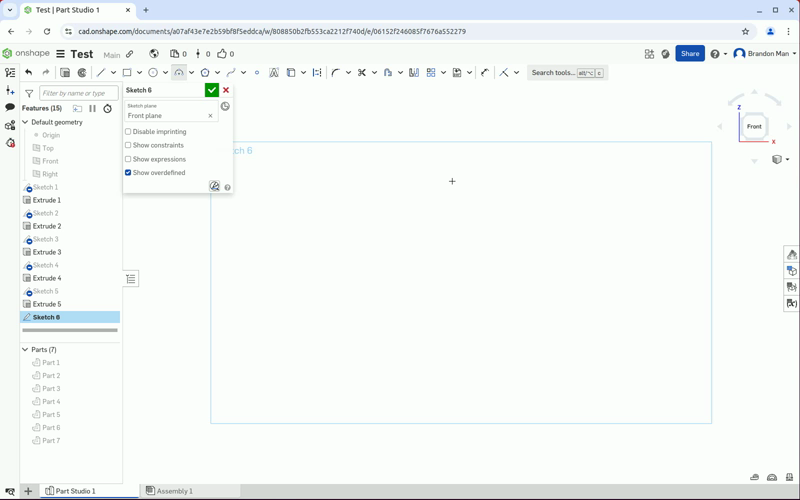
mouse_move(468, 180)
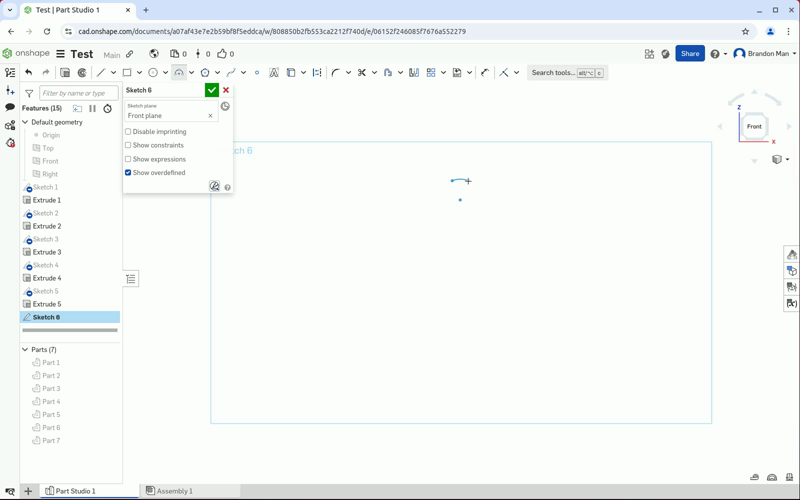
click(468, 180)
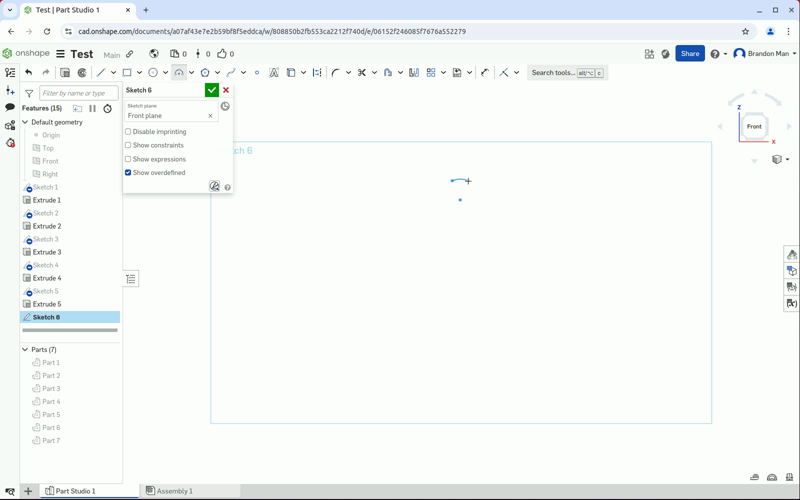
mouse_move(460, 394)
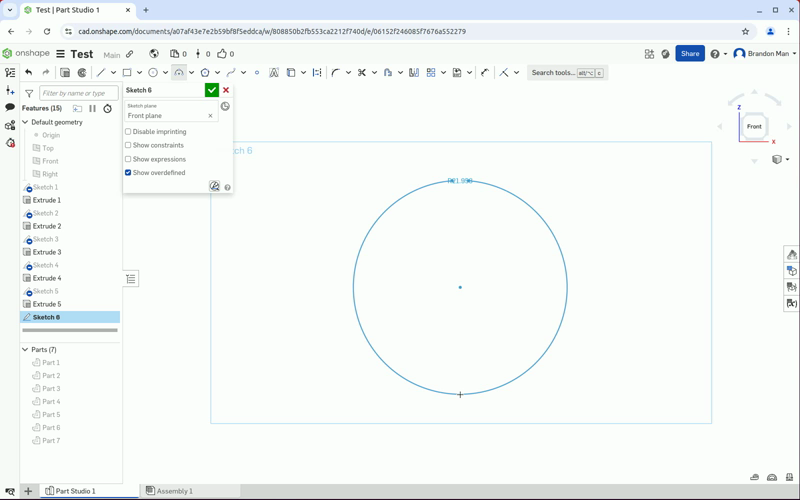
click(460, 394)
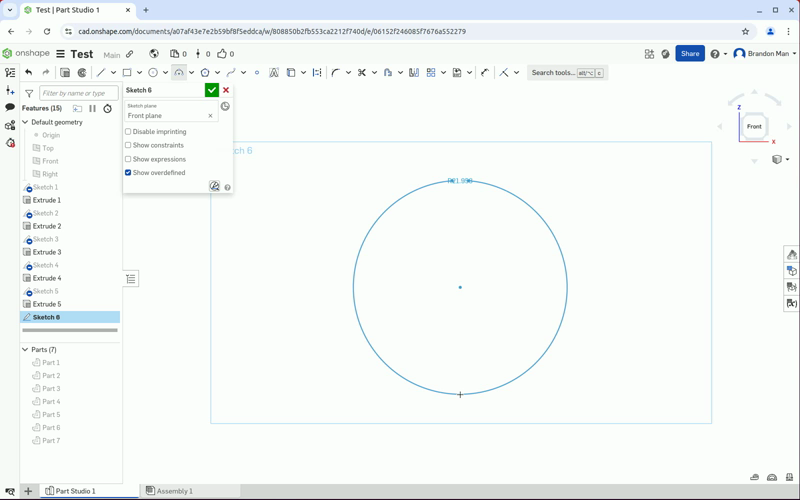
key_up(shift)
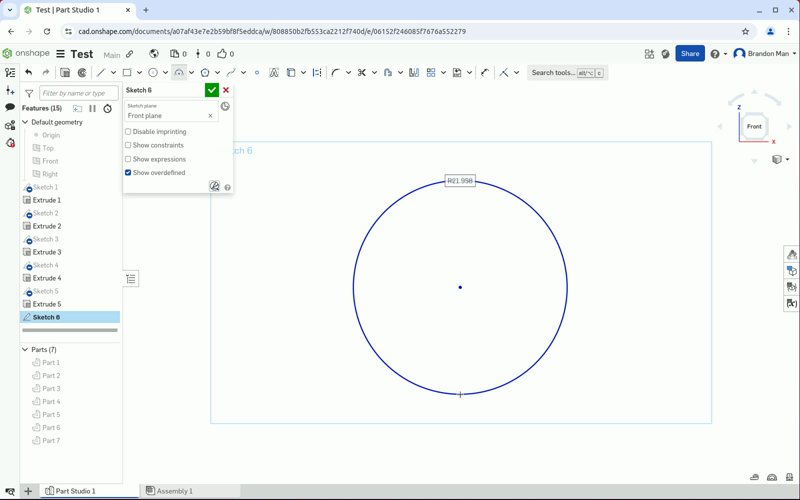
key(esc)
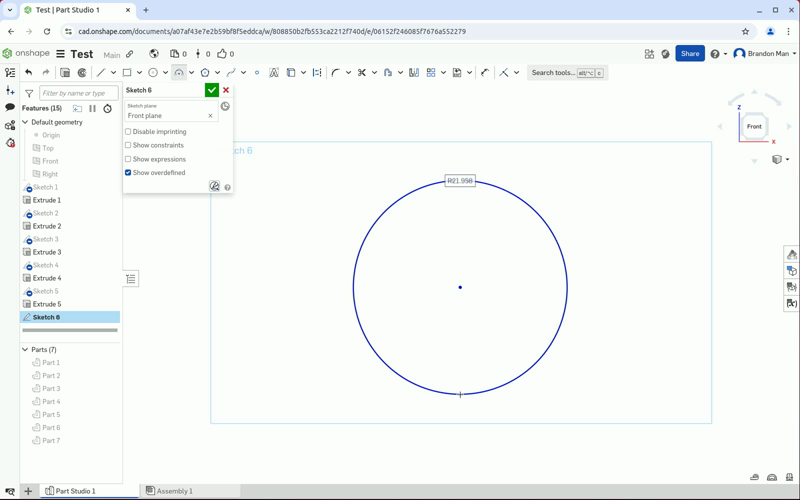
key(l)
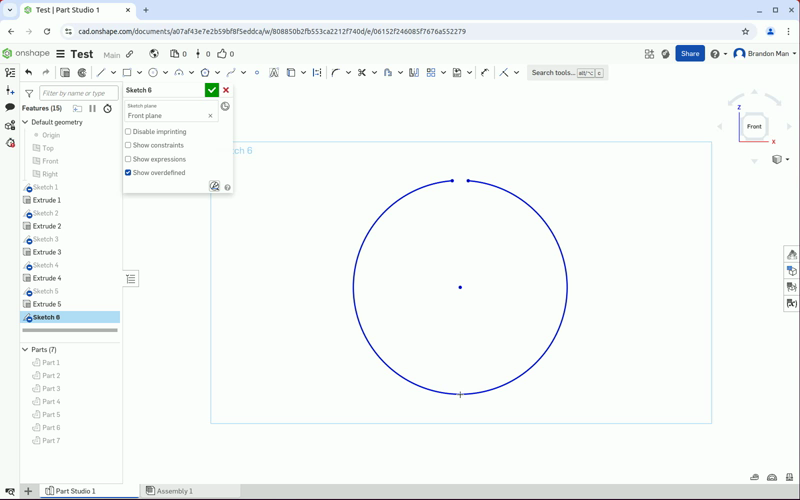
mouse_move(468, 180)
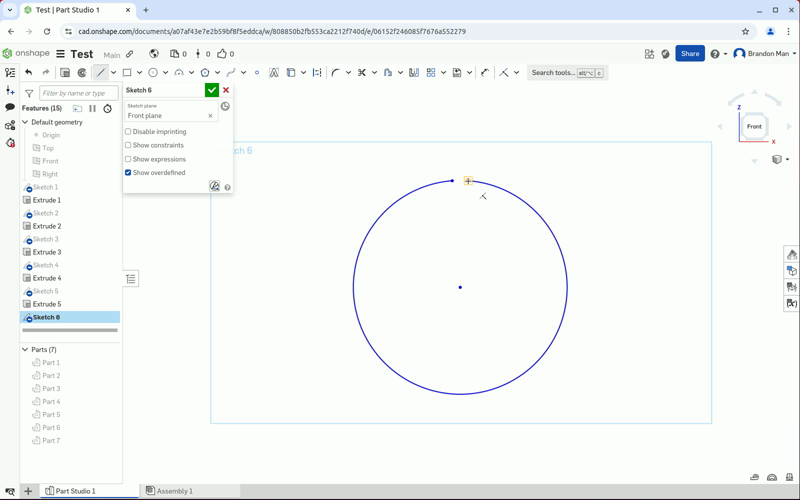
click(468, 180)
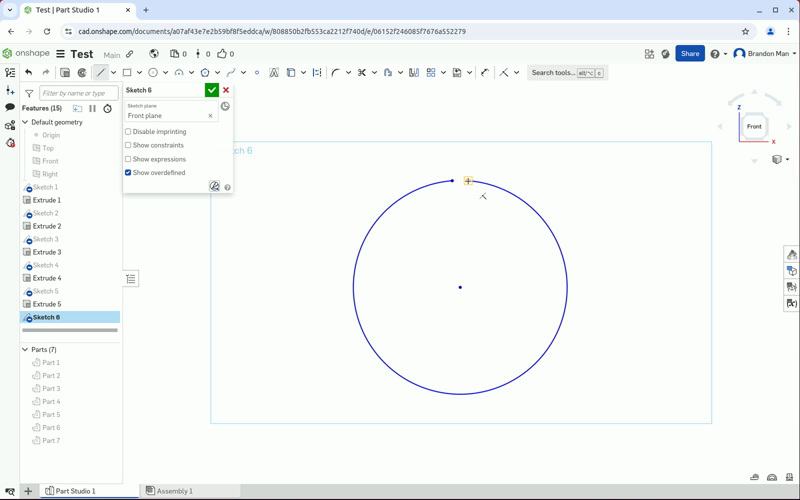
key_down(shift)
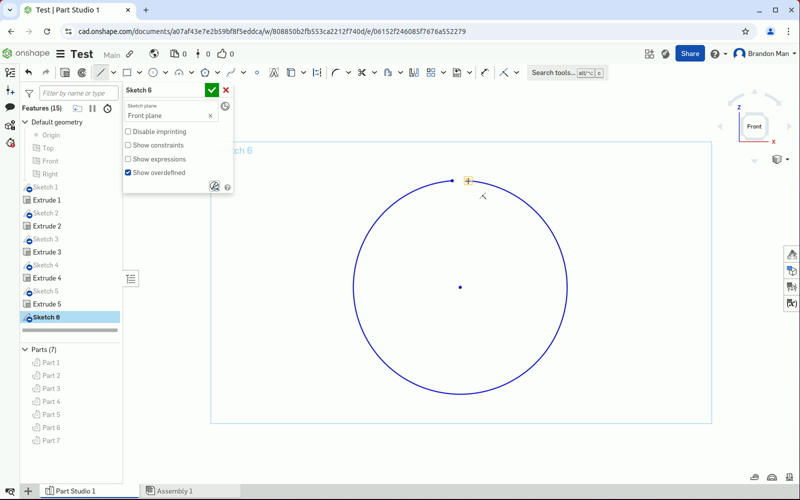
mouse_move(498, 180)
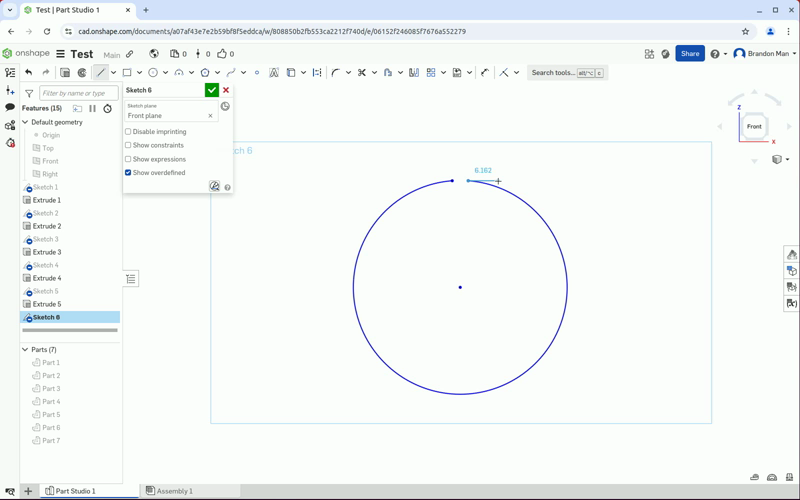
mouse_move(468, 171)
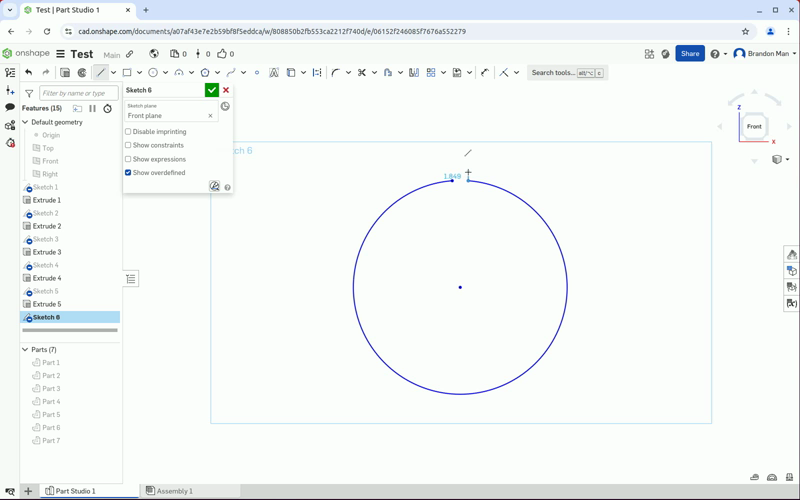
click(468, 171)
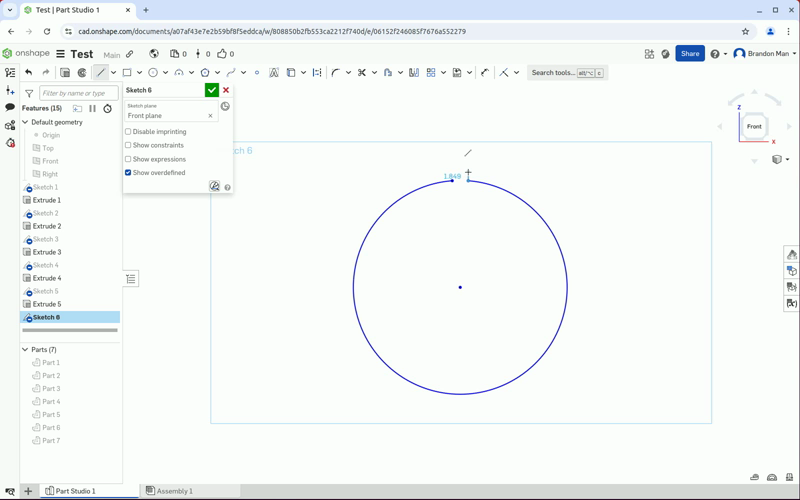
key_up(shift)
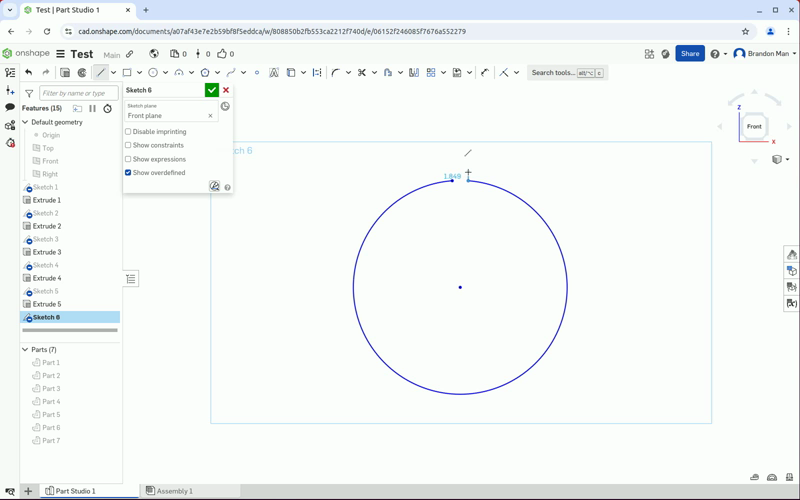
key(esc)
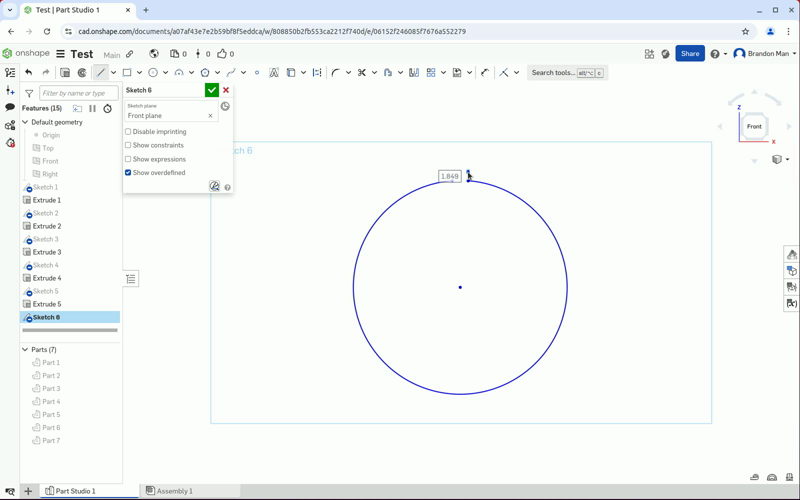
key(a)
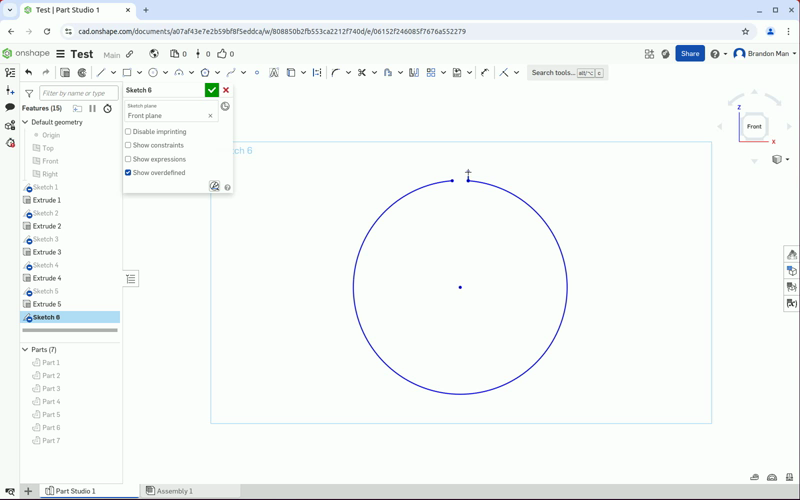
mouse_move(468, 171)
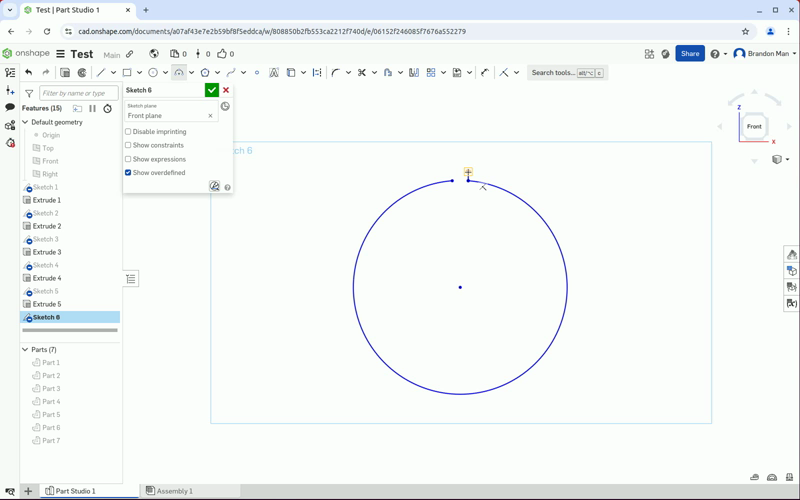
click(468, 171)
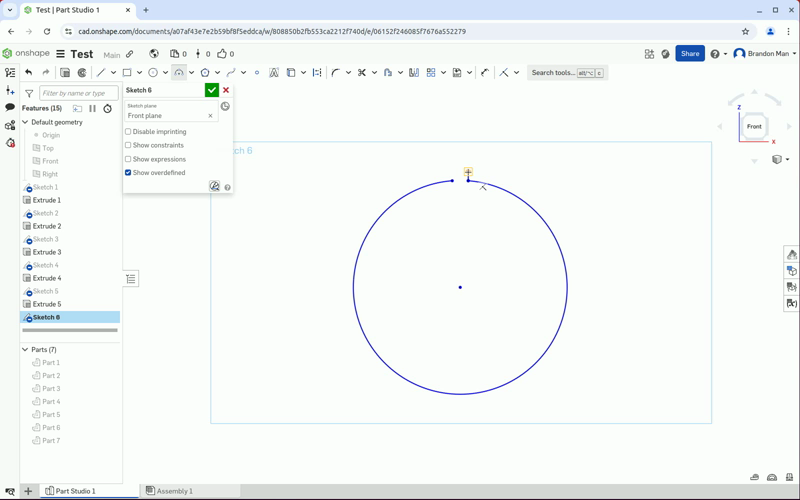
key_down(shift)
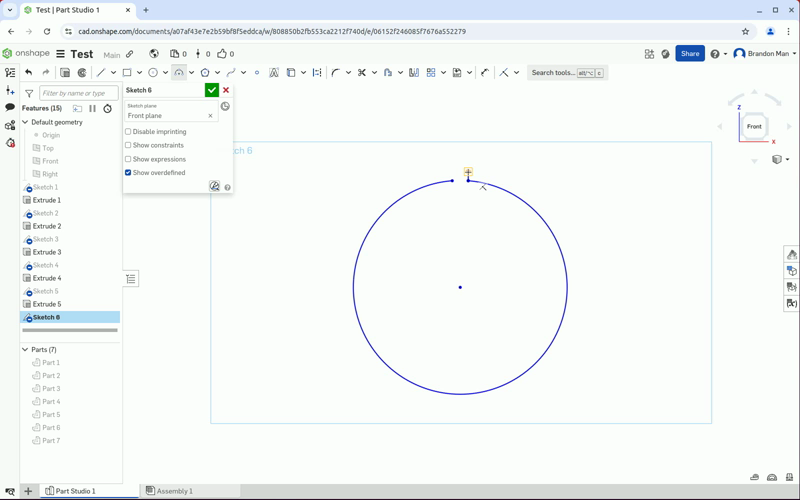
mouse_move(452, 171)
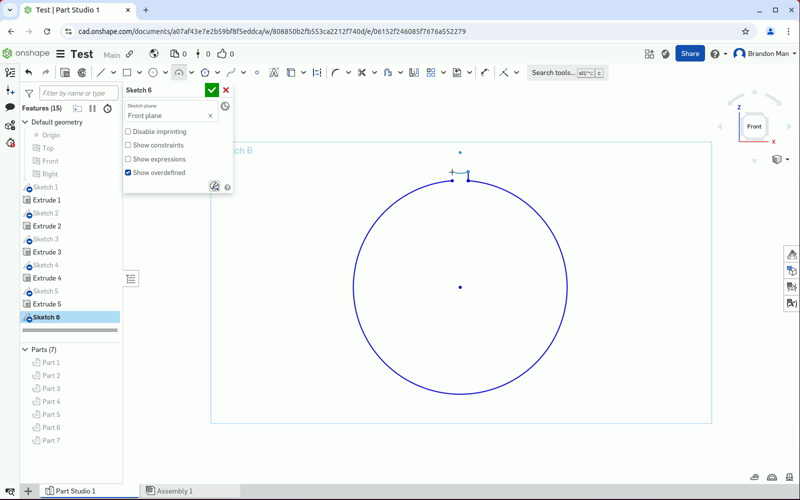
click(452, 171)
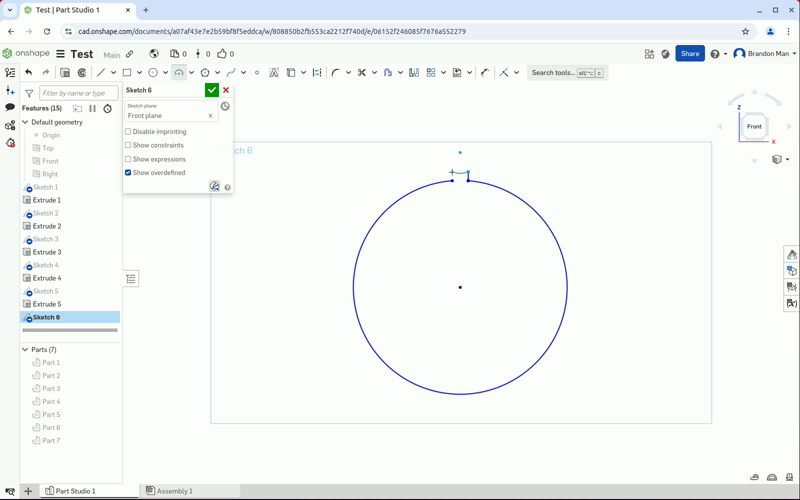
mouse_move(460, 385)
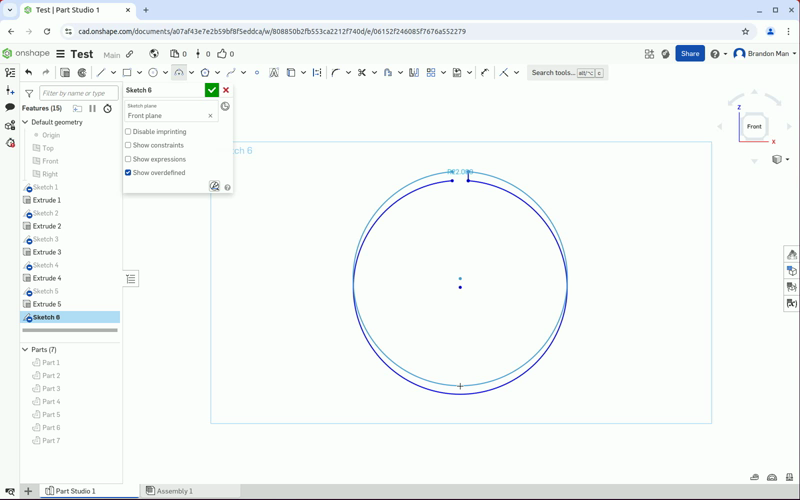
click(460, 385)
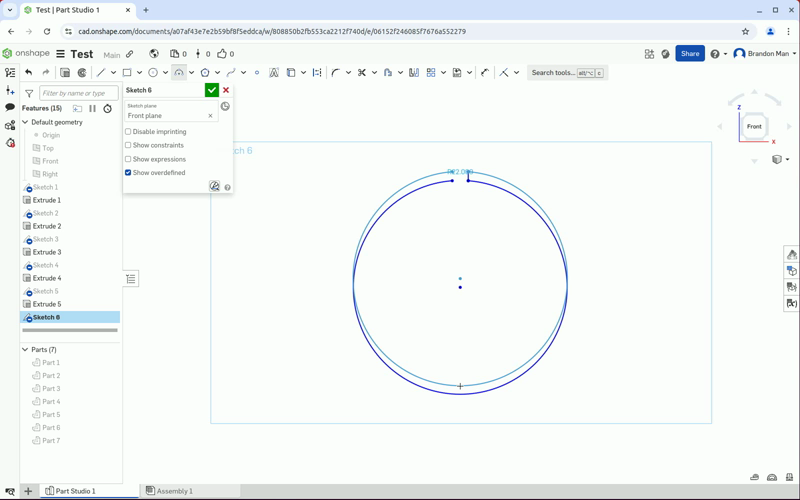
key_up(shift)
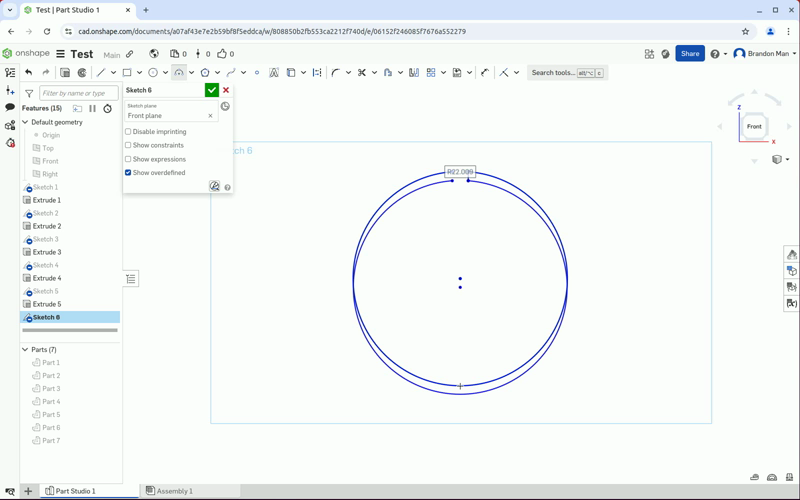
key(esc)
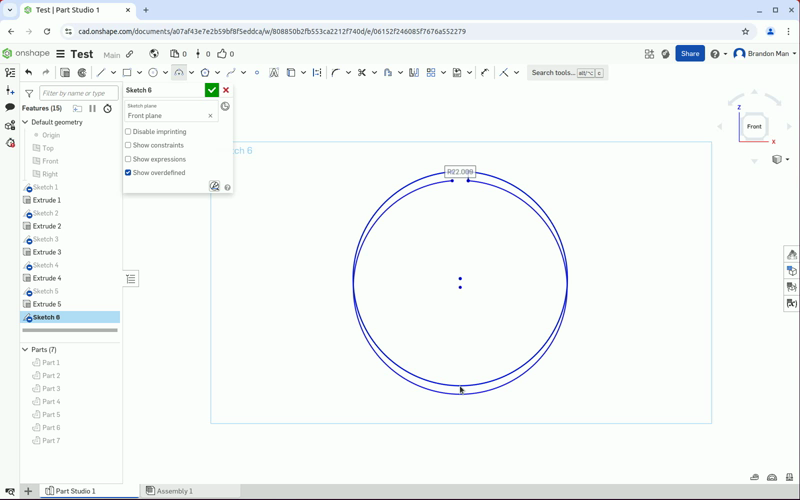
key(l)
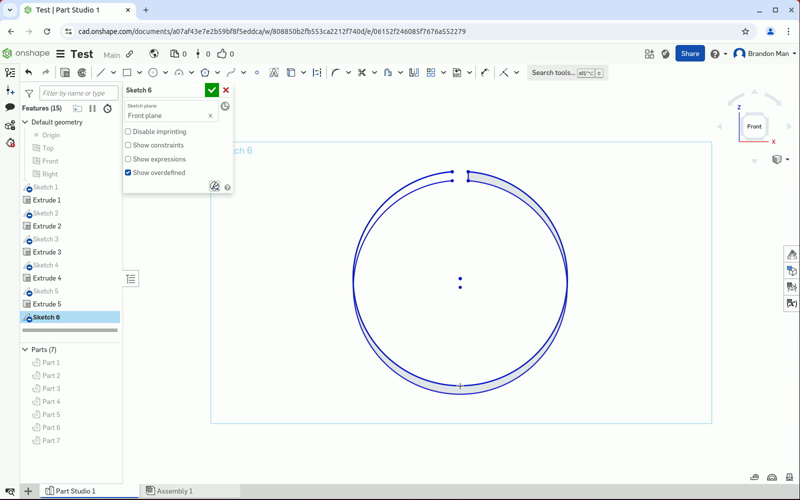
mouse_move(452, 171)
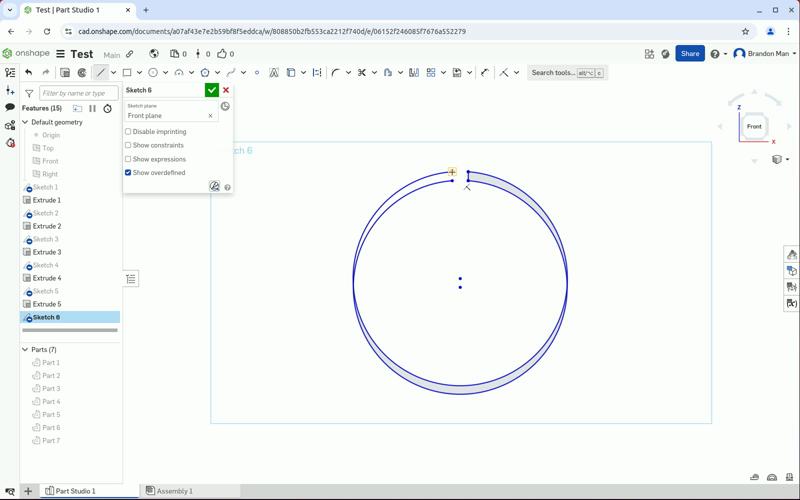
click(452, 171)
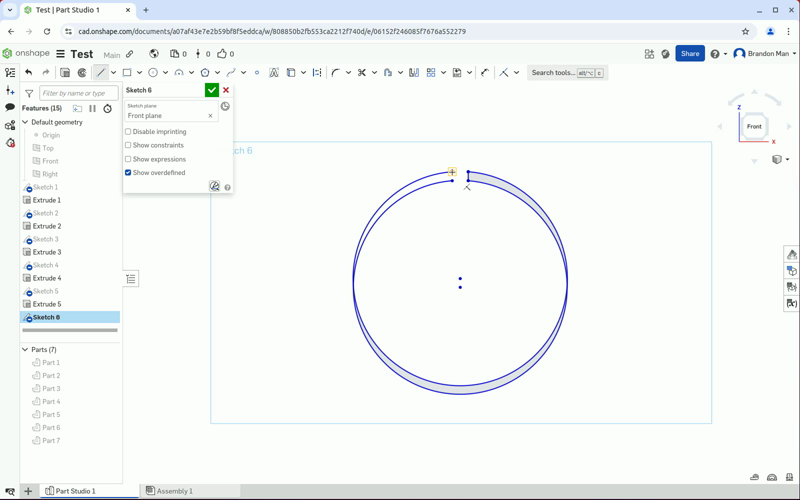
mouse_move(482, 171)
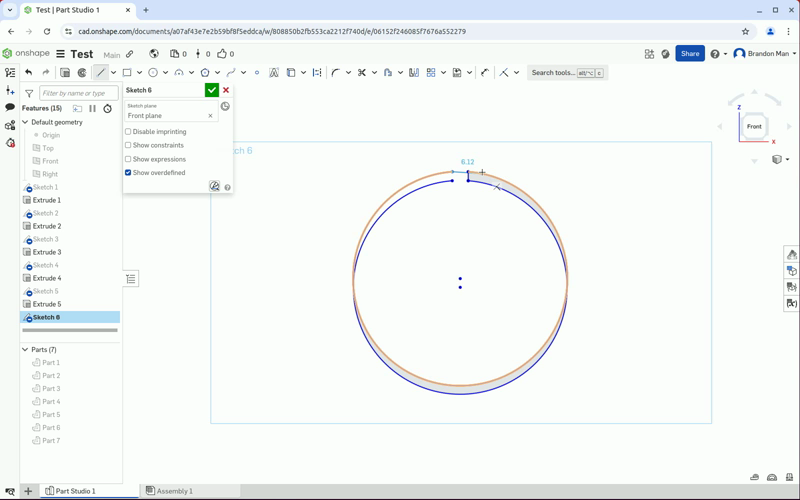
key_down(shift)
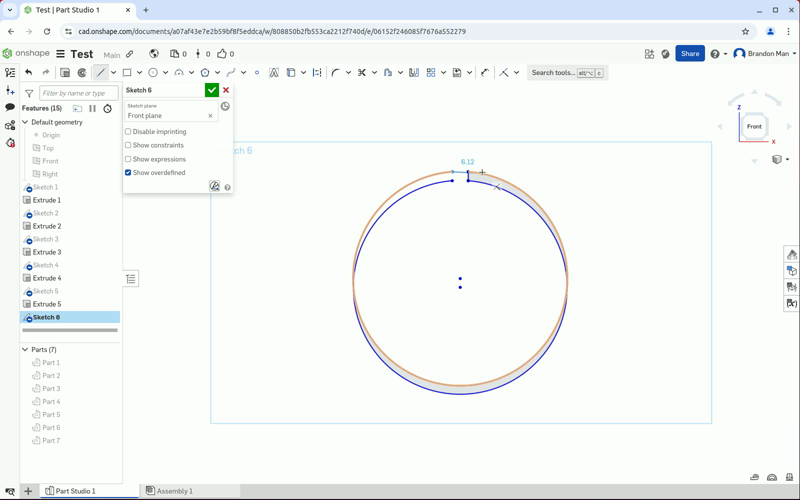
mouse_move(452, 180)
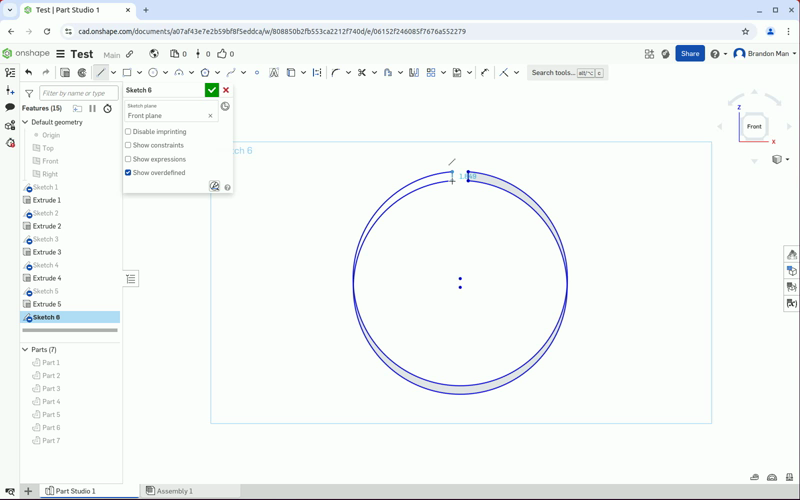
key_up(shift)
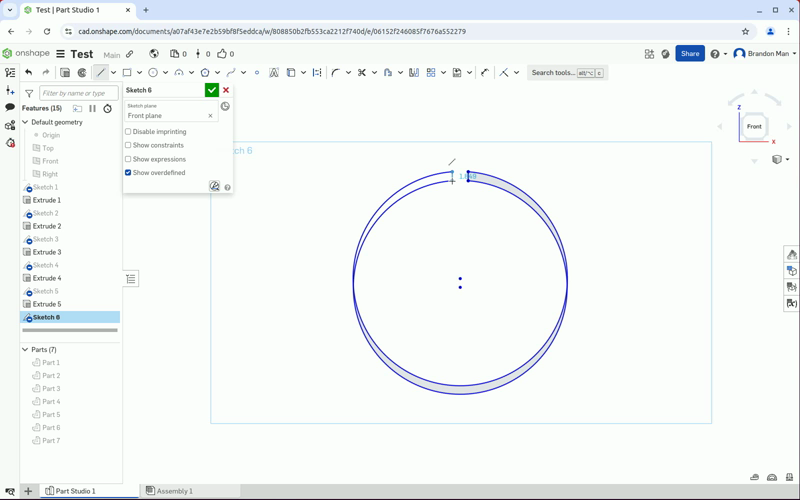
click(452, 180)
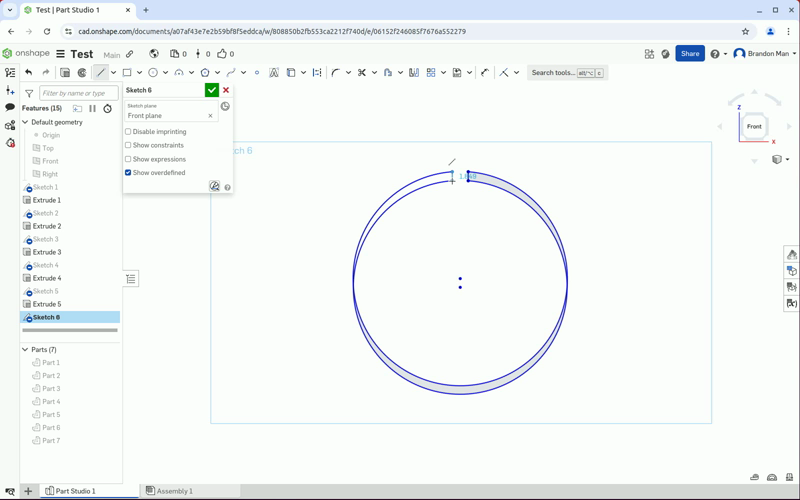
key(esc)
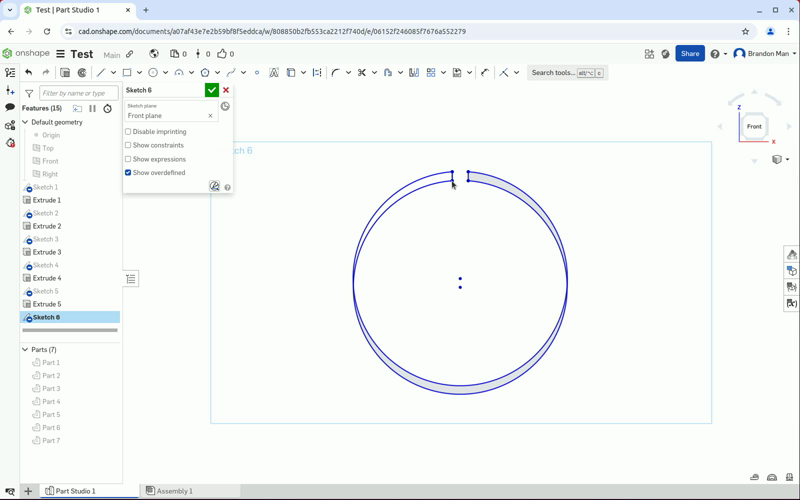
mouse_move(448, 177)
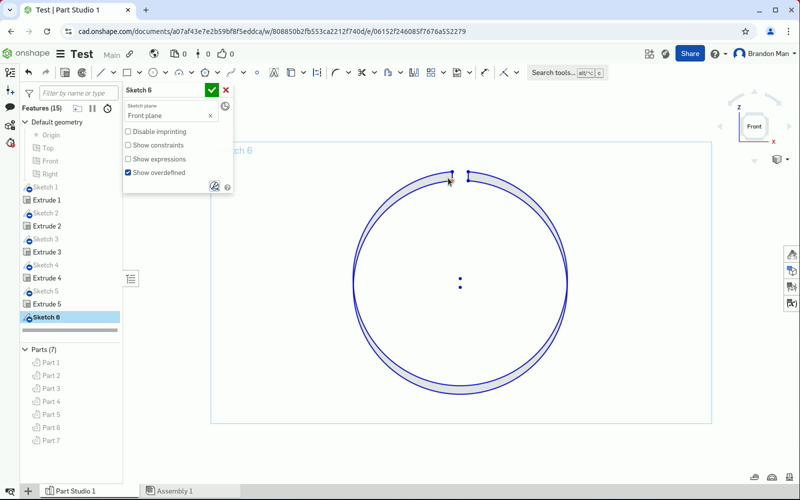
click(448, 177)
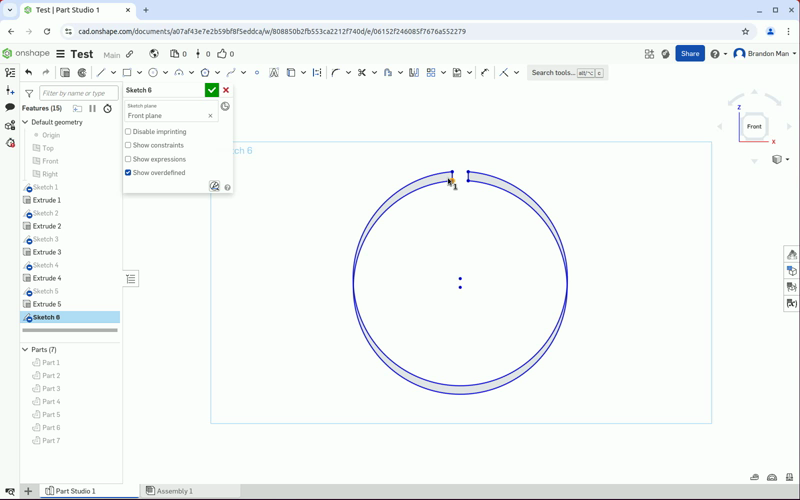
mouse_move(73, 352)
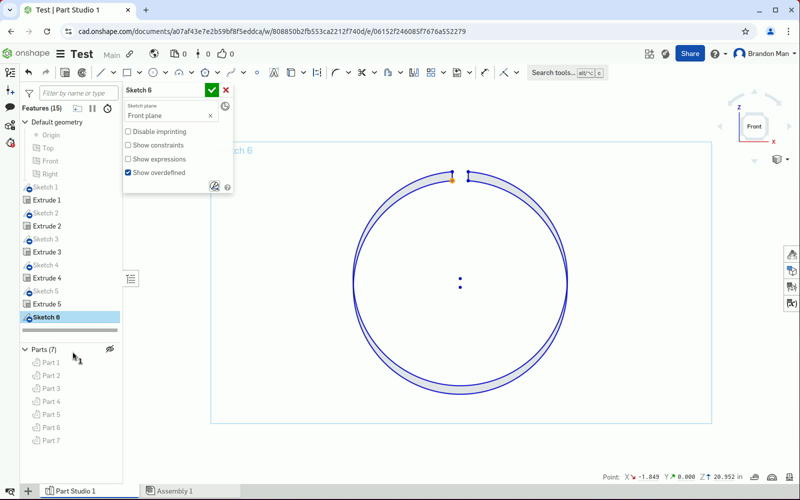
key(shift+y)
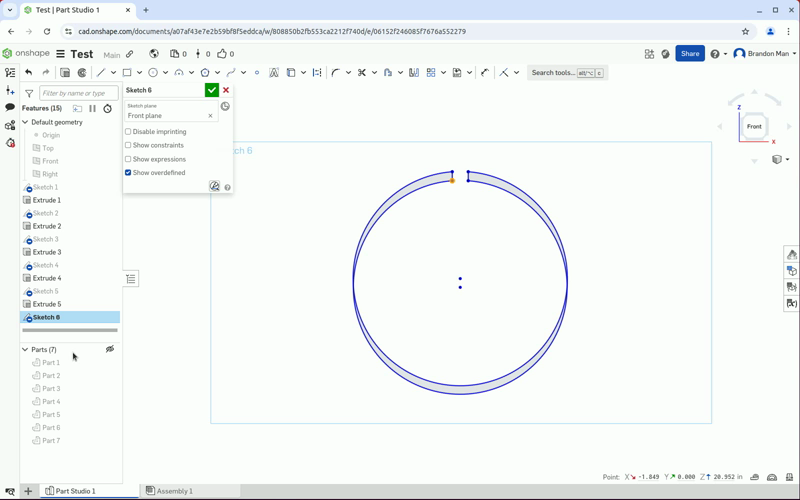
key(shift+e)
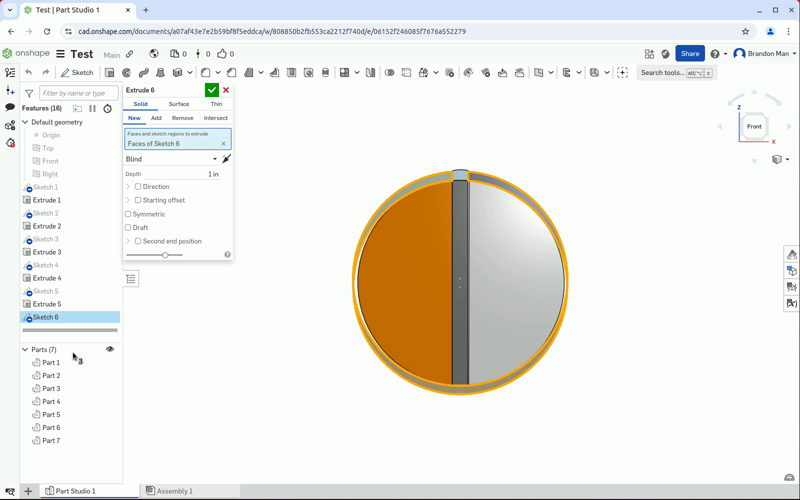
mouse_move(143, 106)
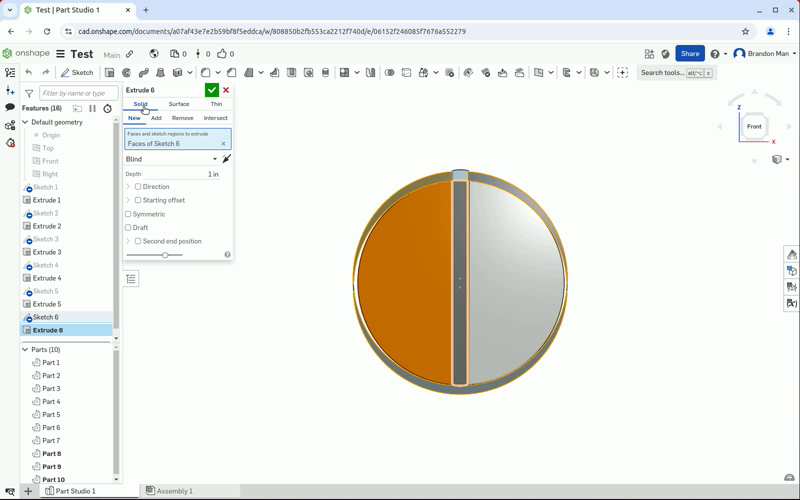
click(143, 106)
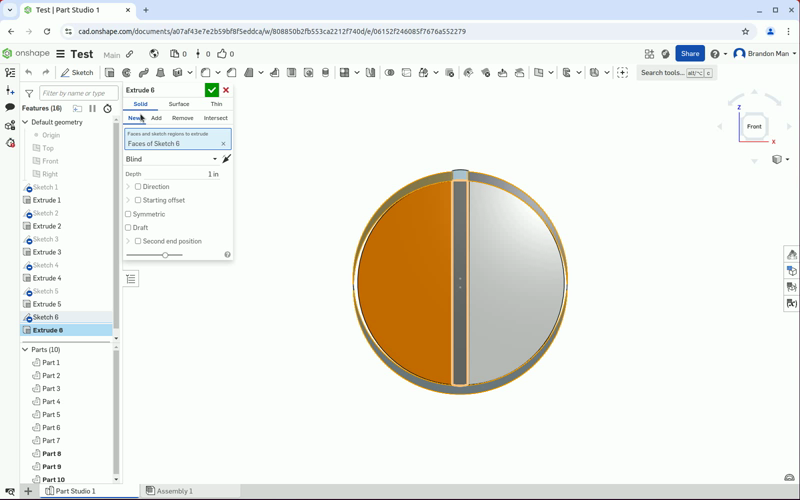
mouse_move(137, 120)
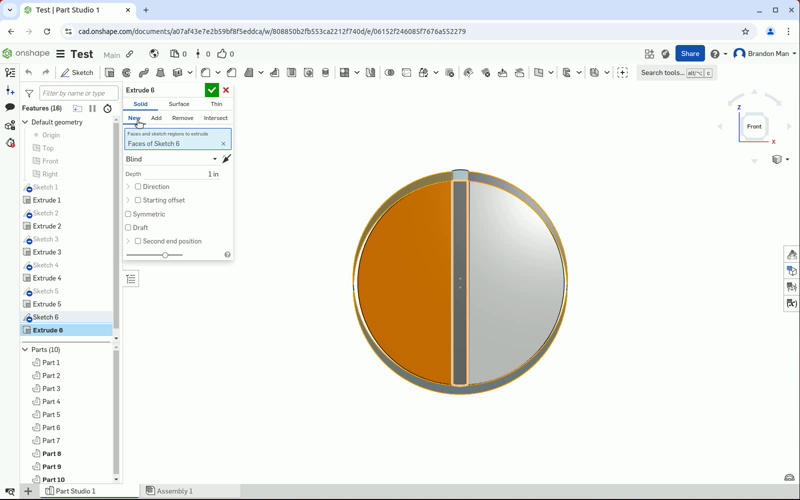
click(137, 120)
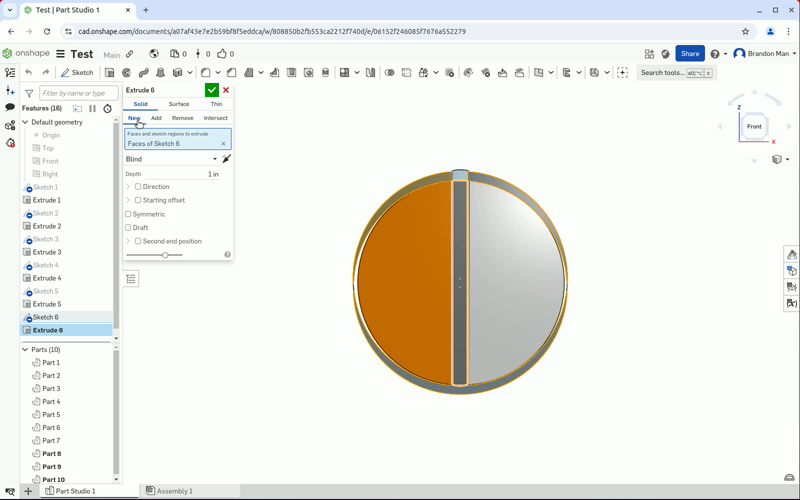
key(tab, 4)
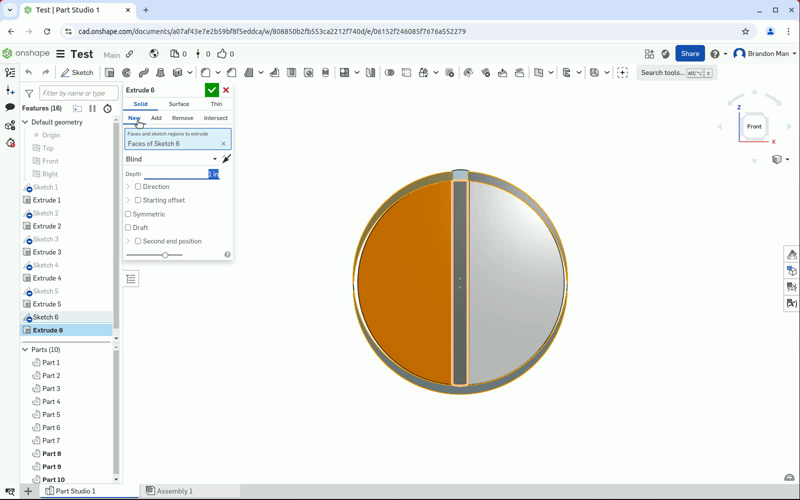
text(16.128)
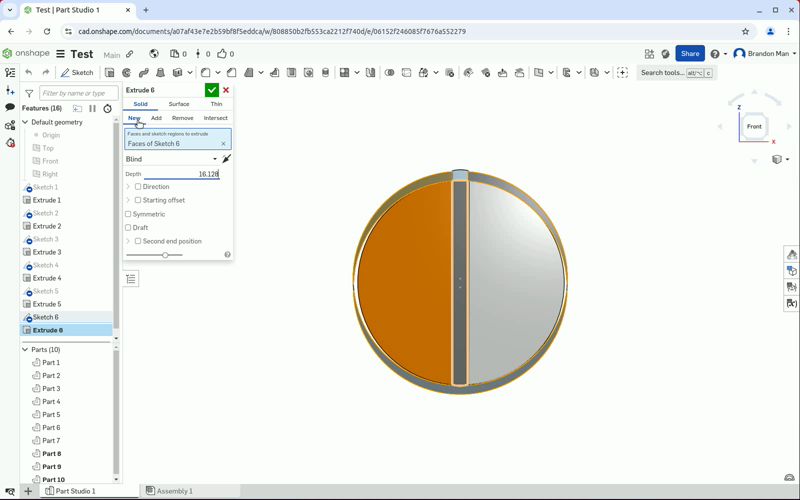
key(enter)
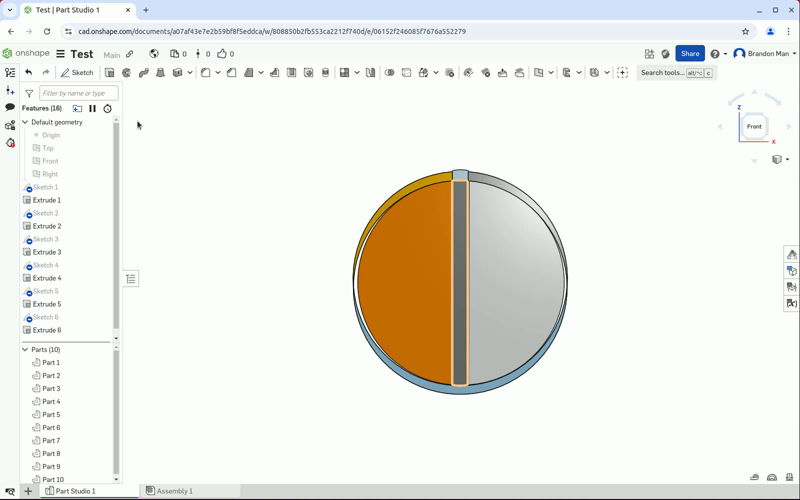
key(shift+h)
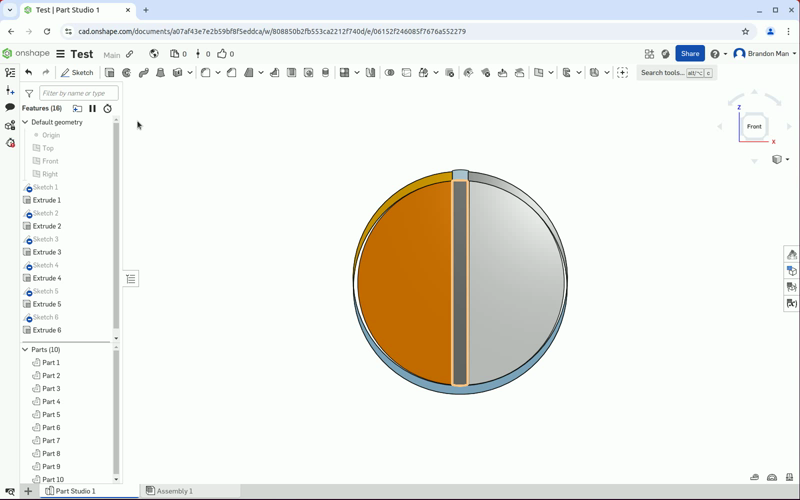
key(shift+h)
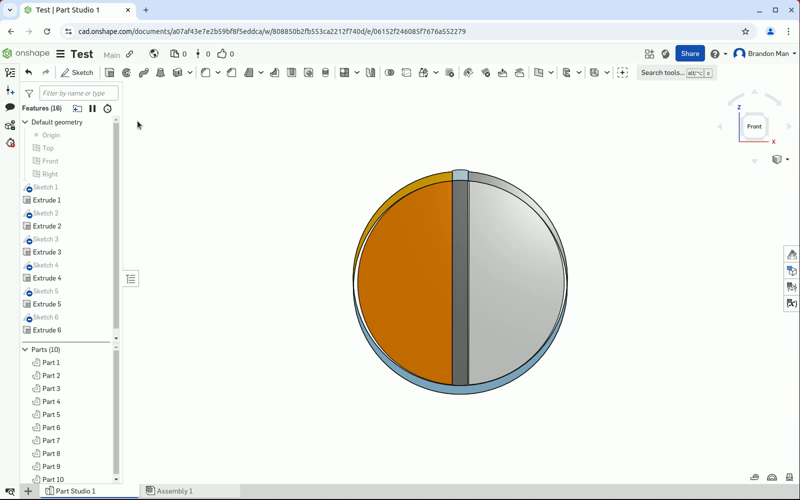
mouse_move(69, 189)
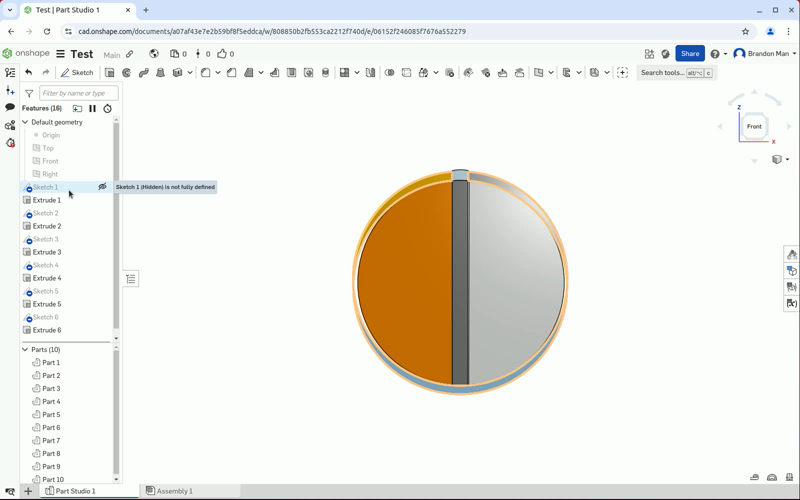
click(69, 189)
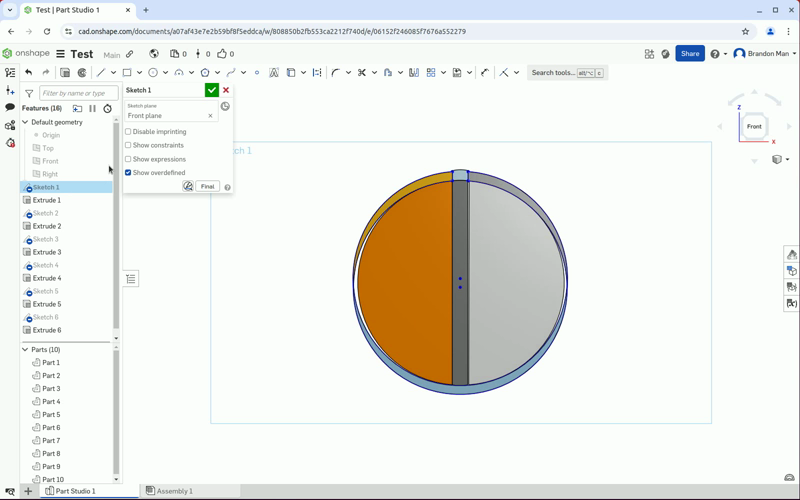
mouse_move(229, 92)
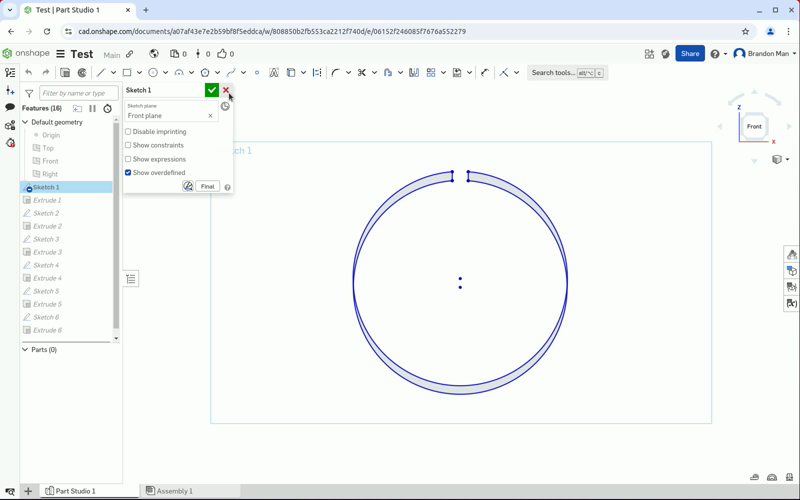
click(229, 92)
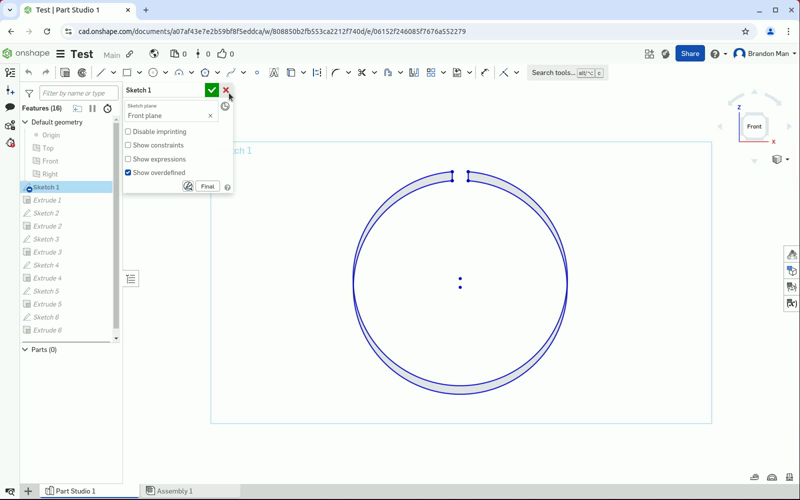
key(shift+s)
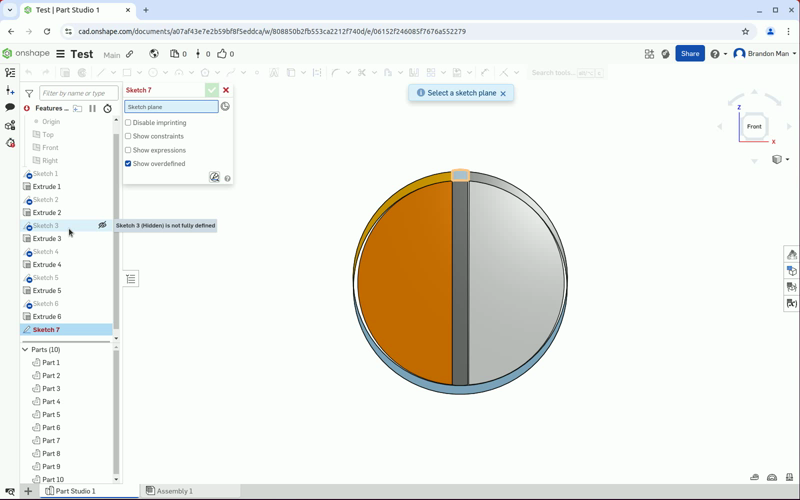
scroll(3)
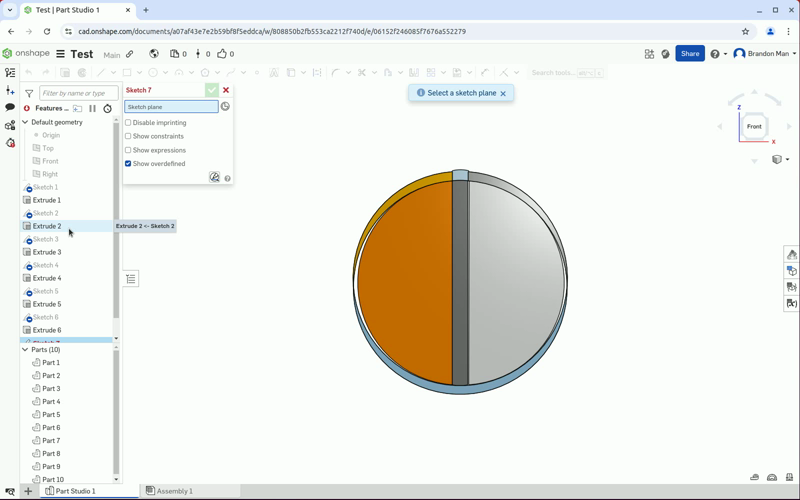
mouse_move(69, 163)
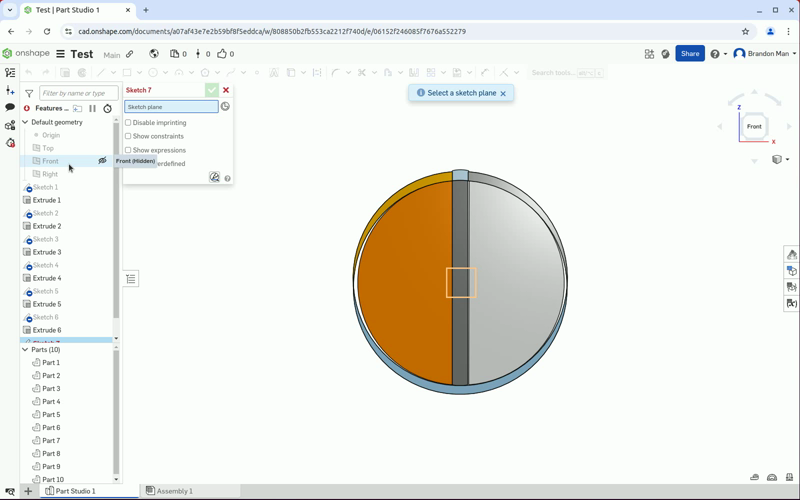
click(69, 163)
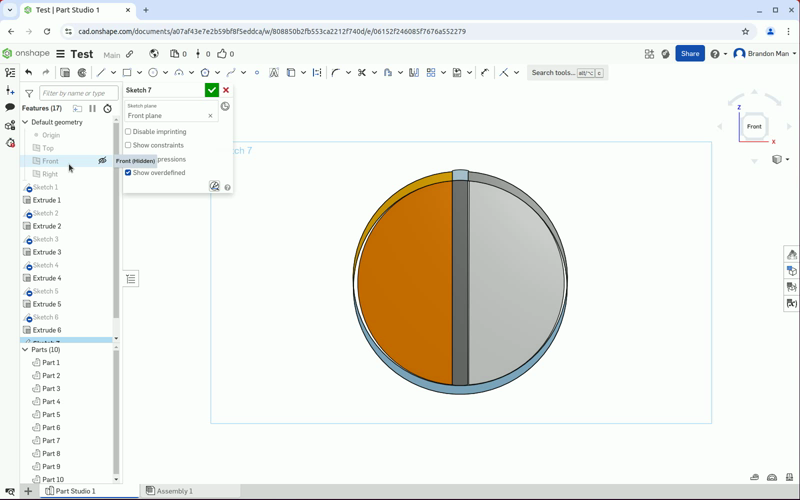
mouse_move(69, 352)
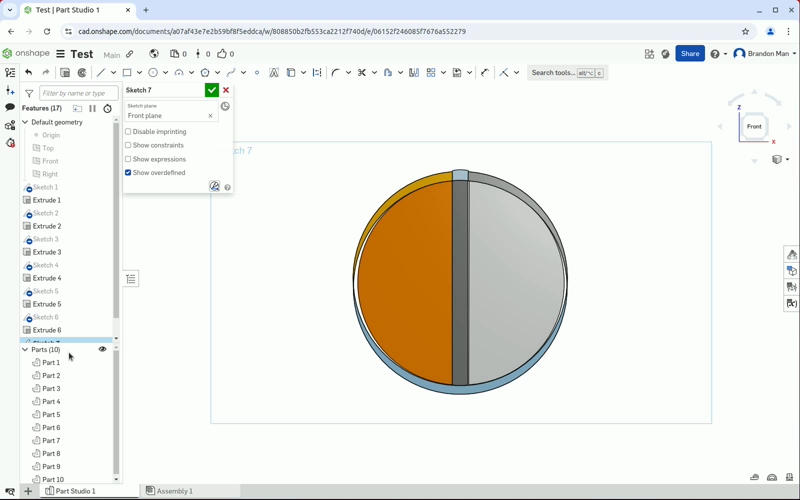
key(y)
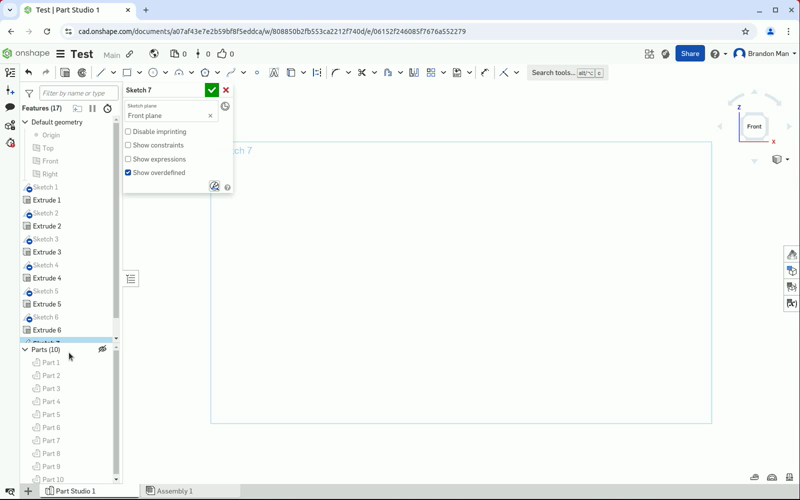
key(a)
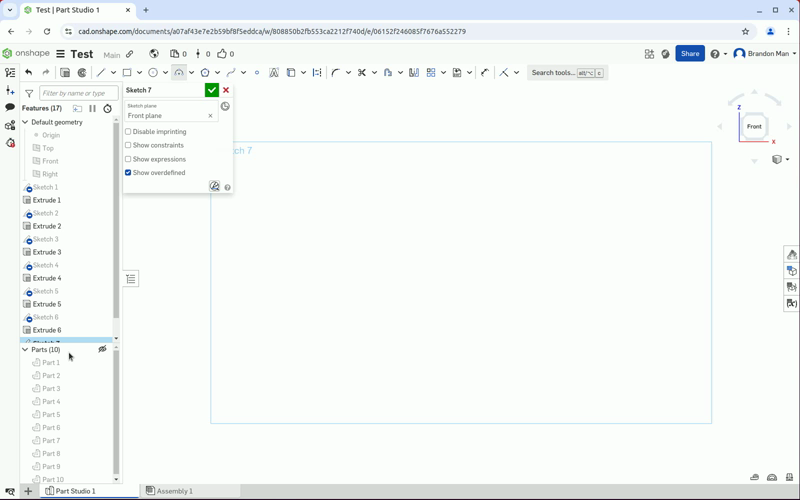
key_down(shift)
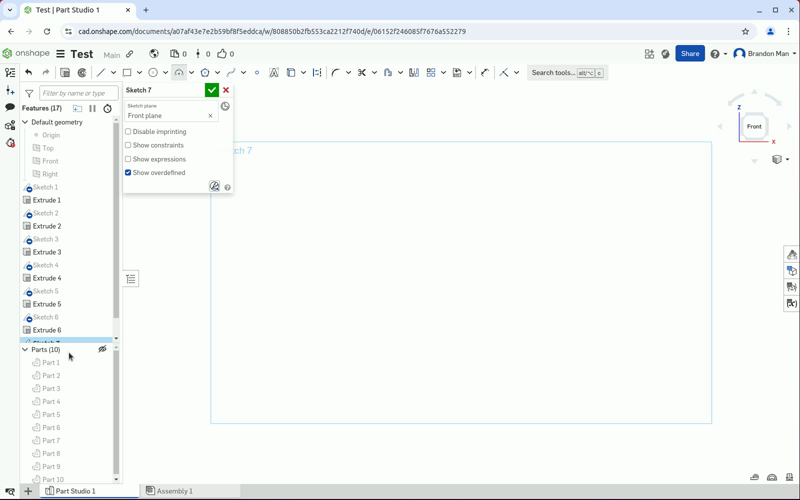
mouse_move(452, 180)
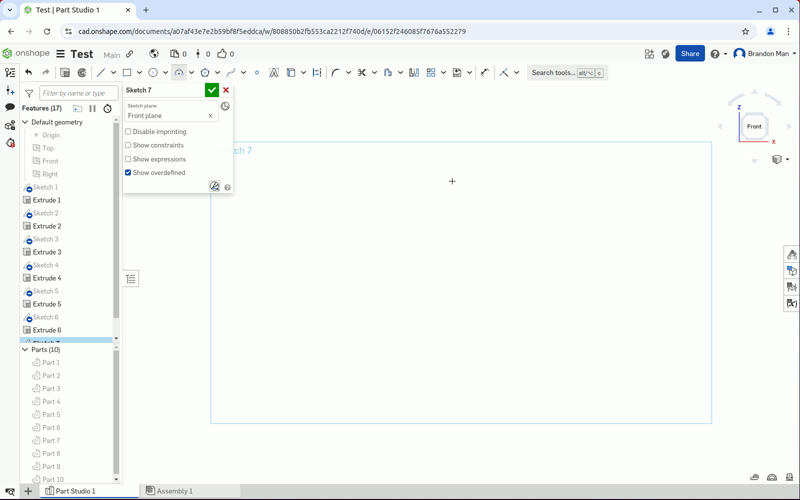
click(452, 180)
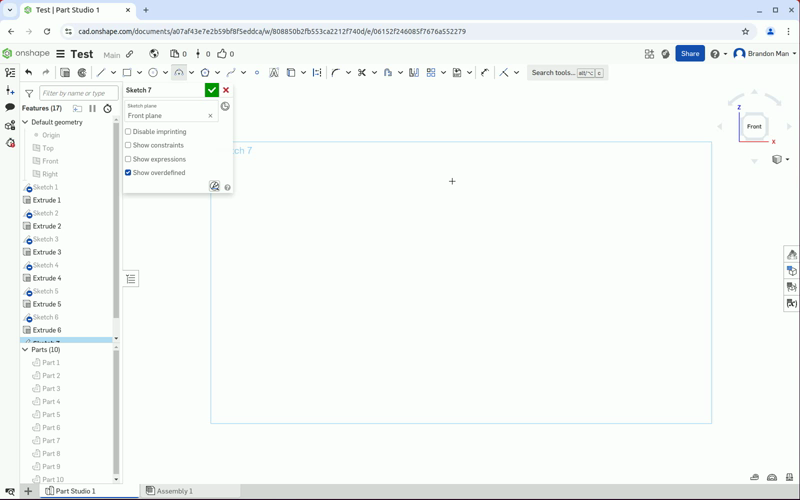
key_up(shift)
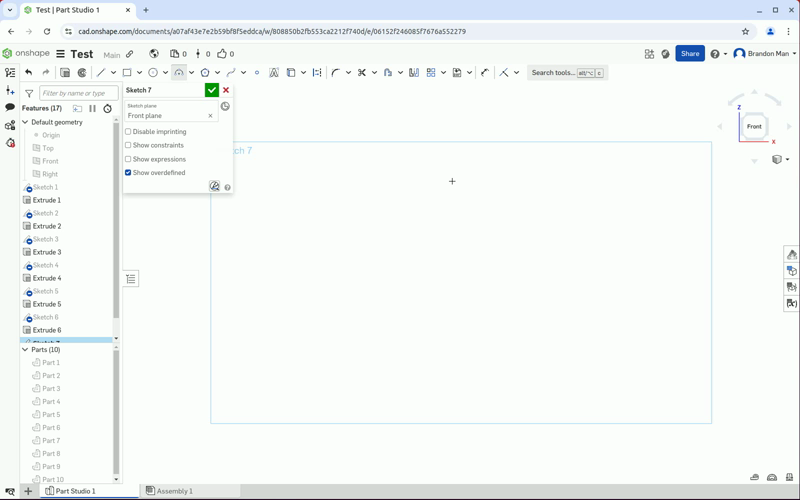
key_down(shift)
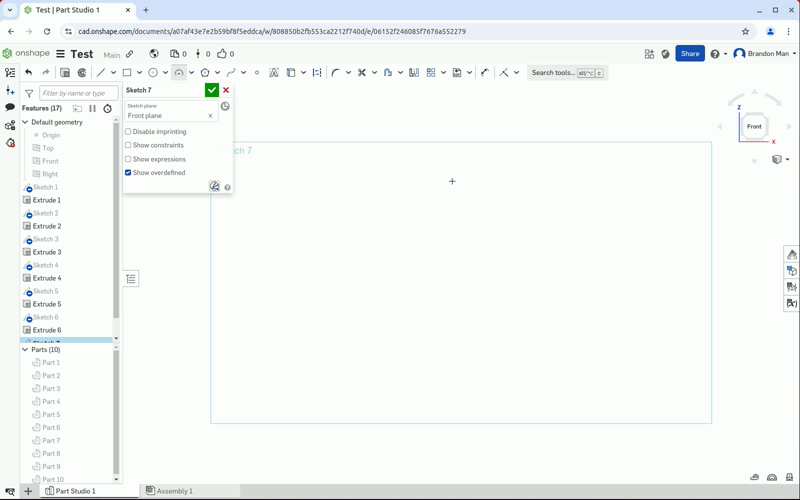
mouse_move(468, 180)
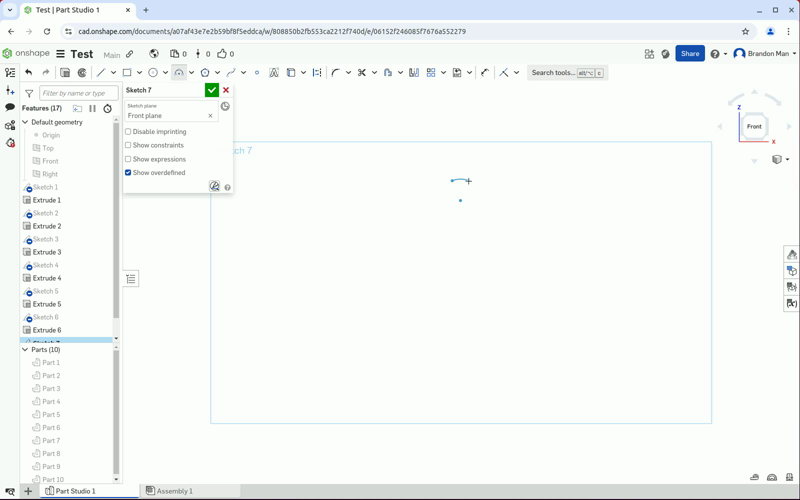
click(468, 180)
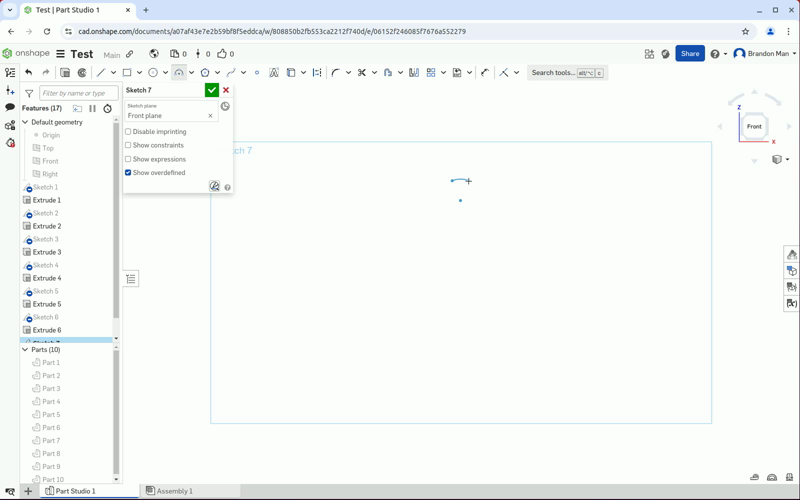
mouse_move(460, 180)
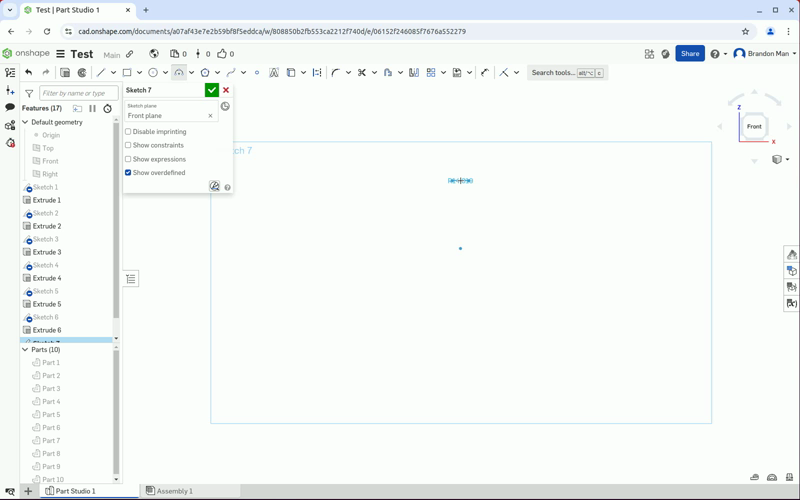
click(460, 180)
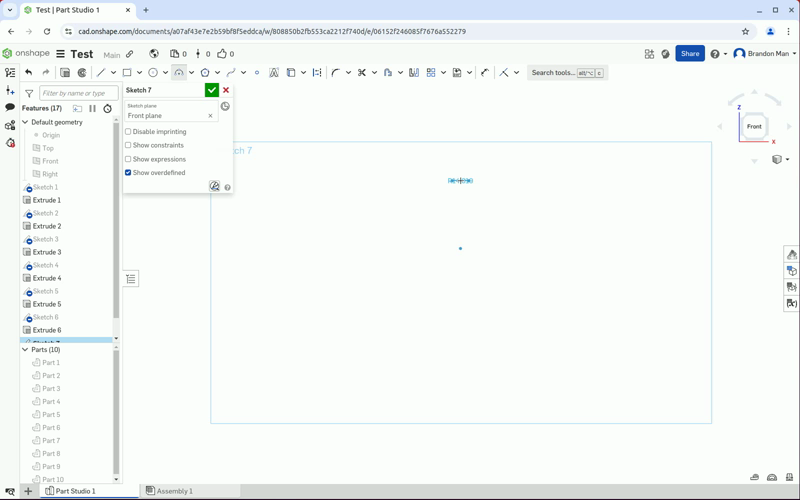
key_up(shift)
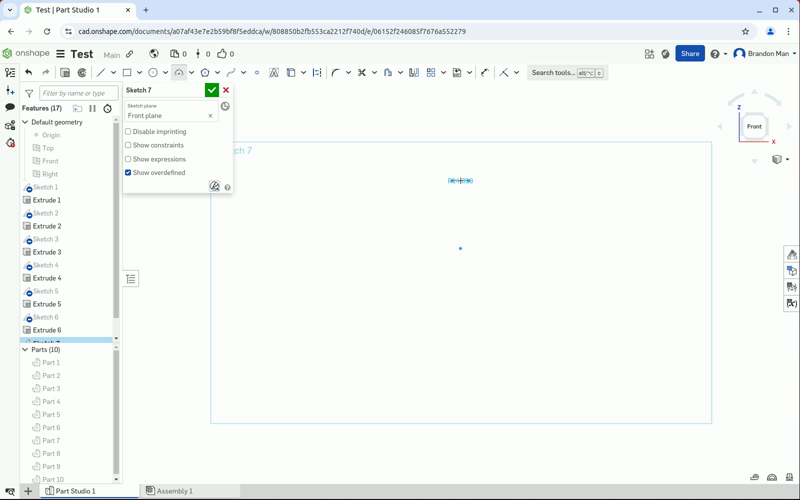
key(esc)
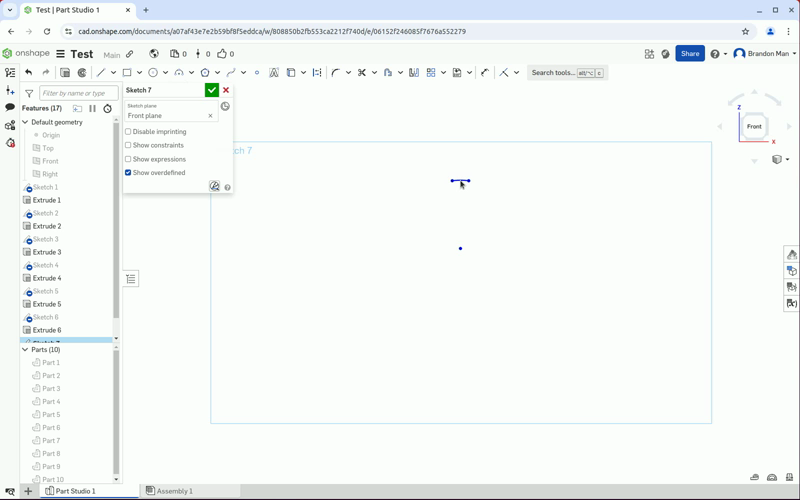
key(l)
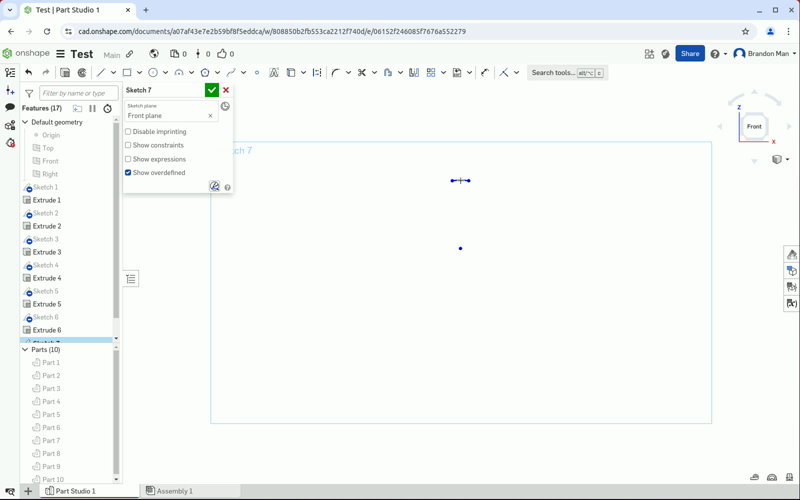
mouse_move(468, 180)
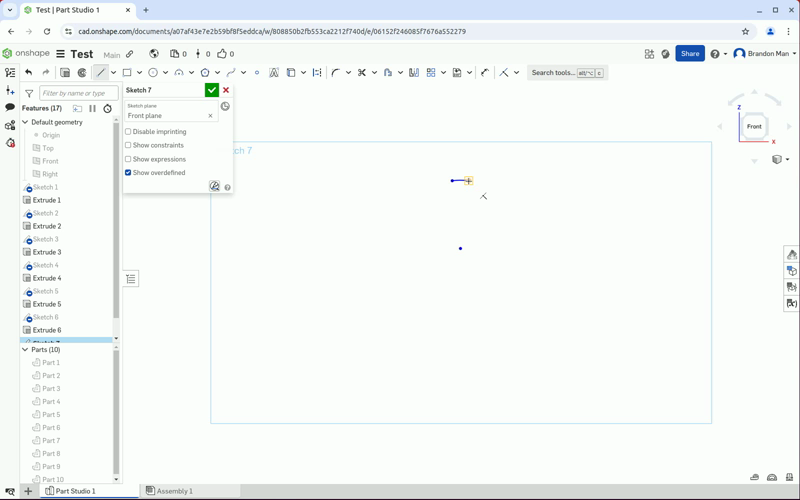
click(468, 180)
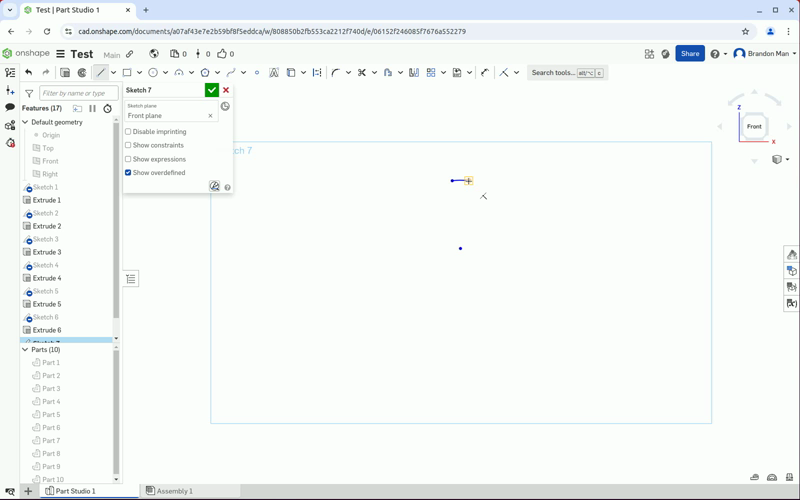
key_down(shift)
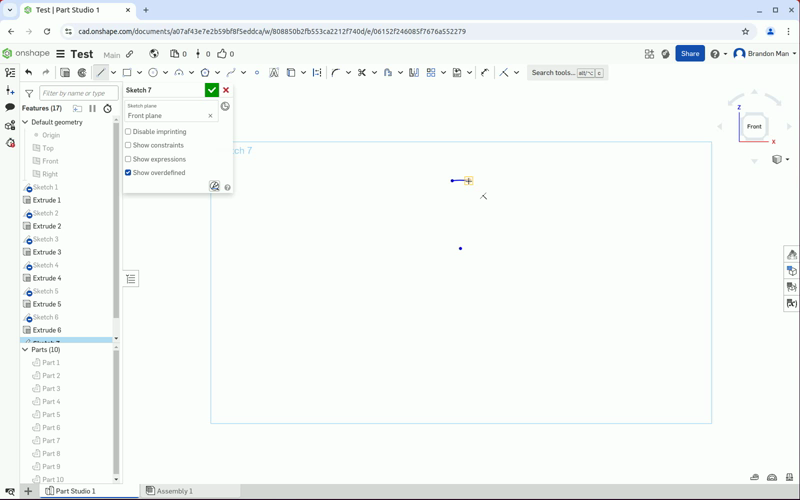
mouse_move(498, 180)
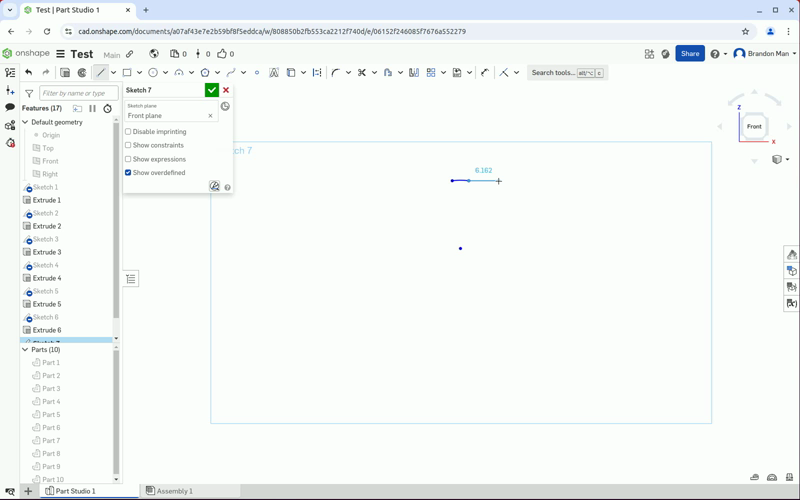
mouse_move(468, 170)
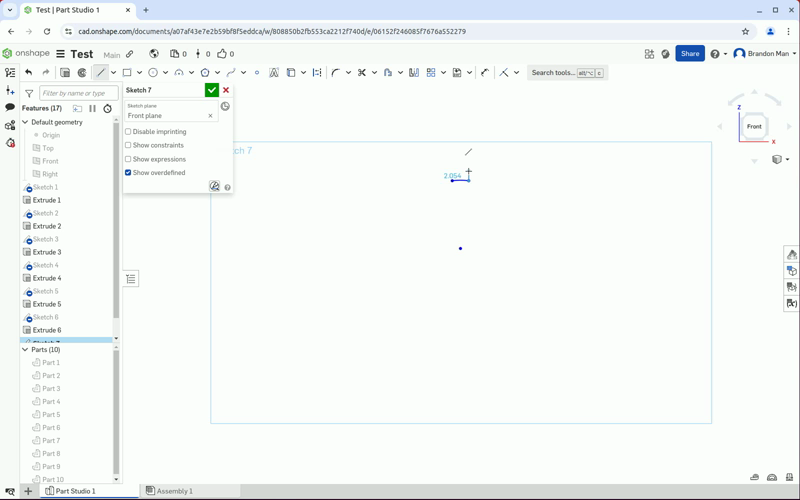
click(468, 170)
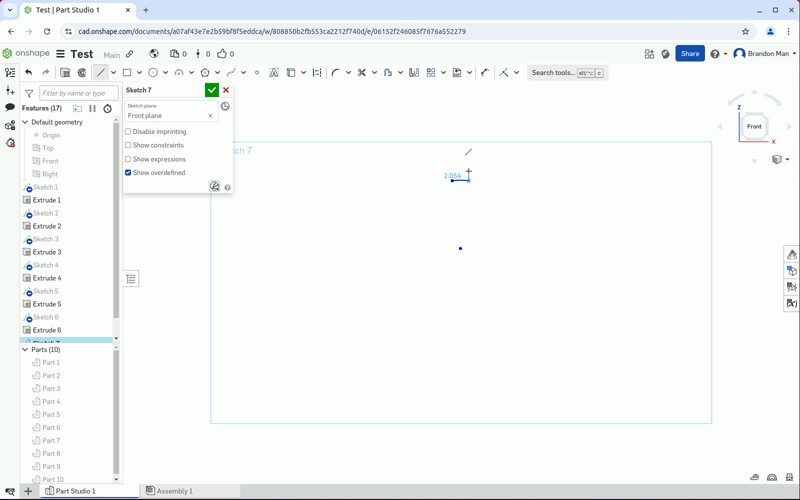
key_up(shift)
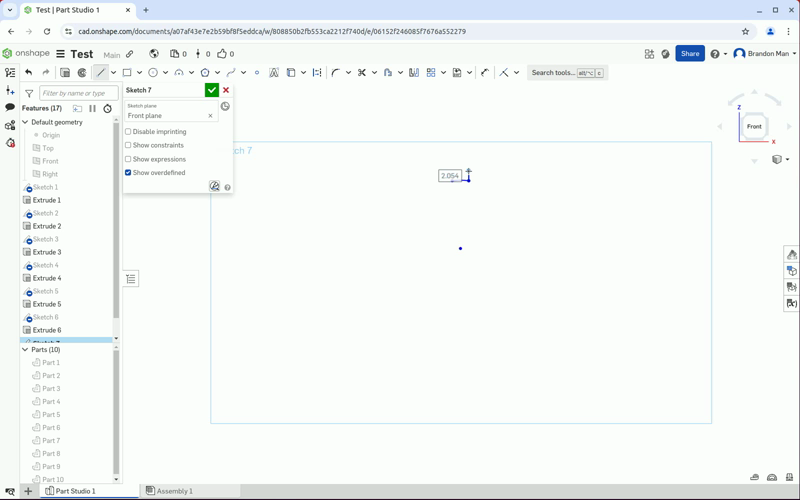
key(esc)
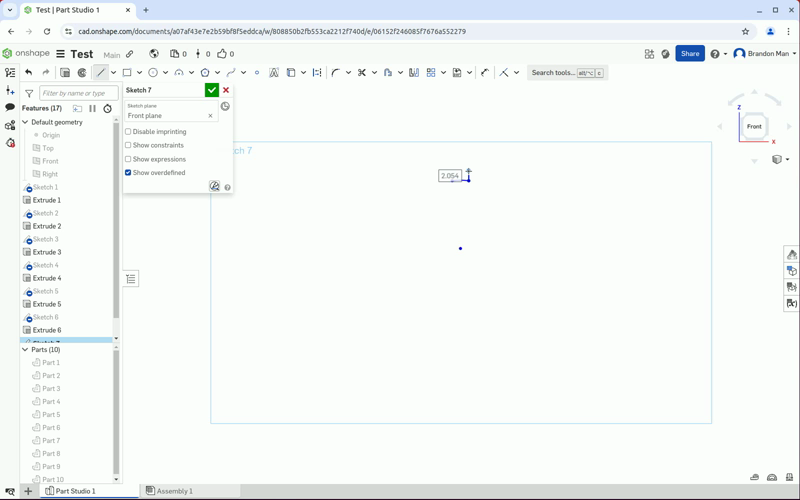
key(a)
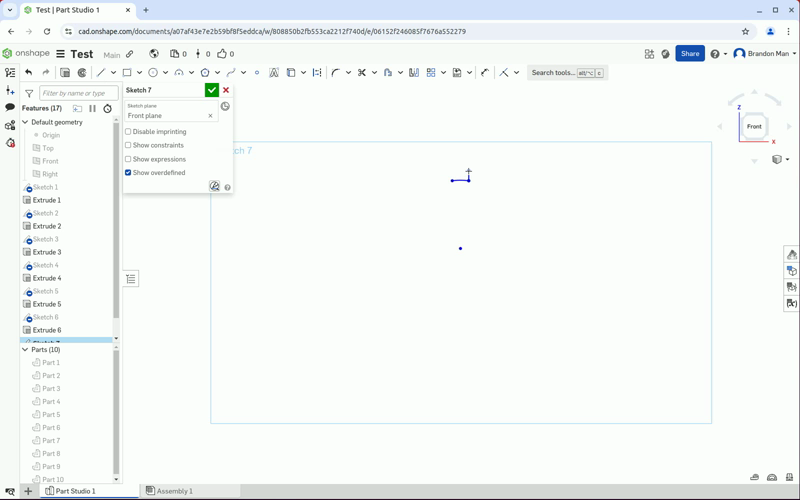
mouse_move(468, 170)
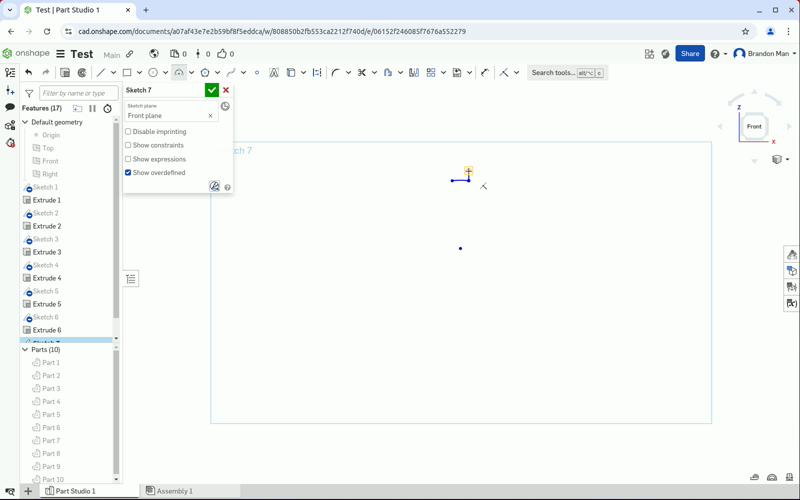
click(468, 170)
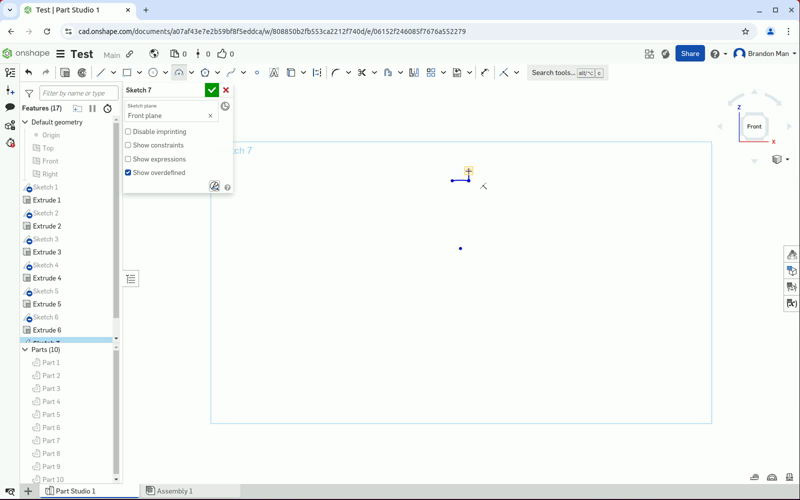
key_down(shift)
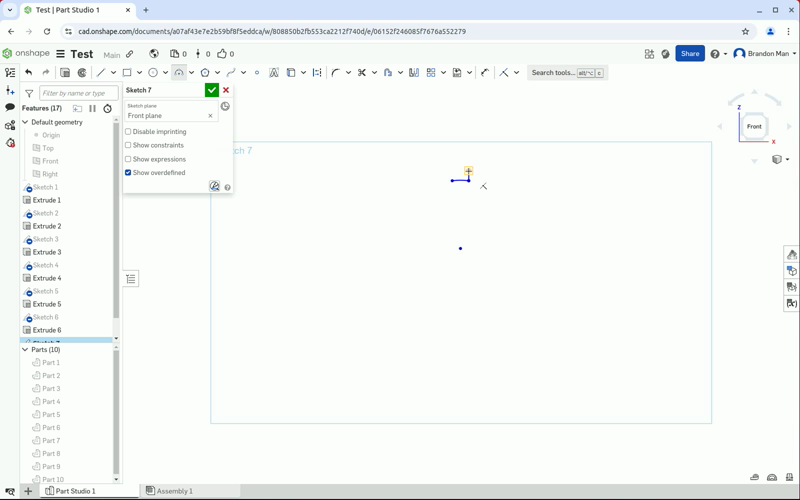
mouse_move(452, 170)
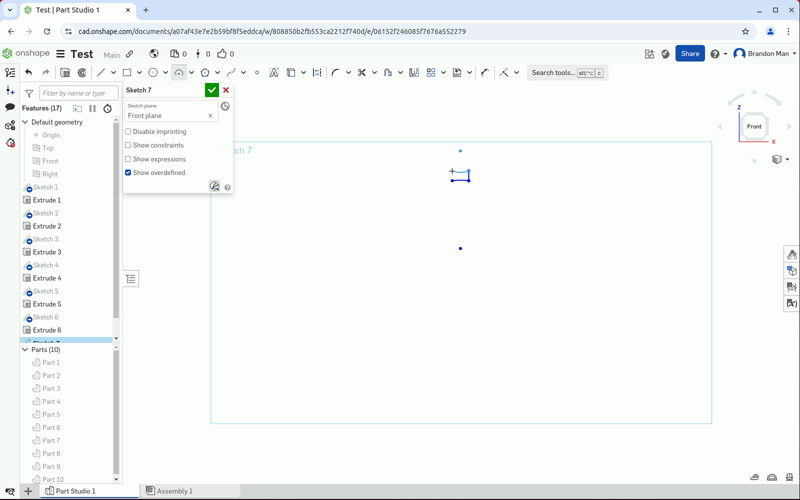
click(452, 170)
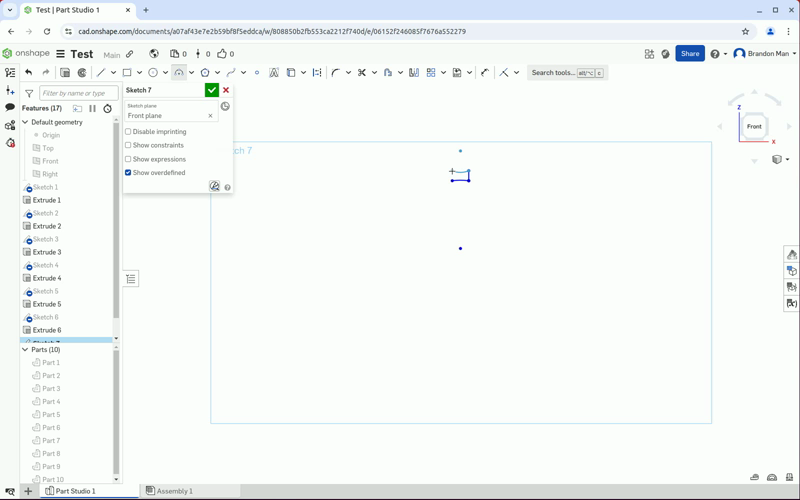
mouse_move(460, 169)
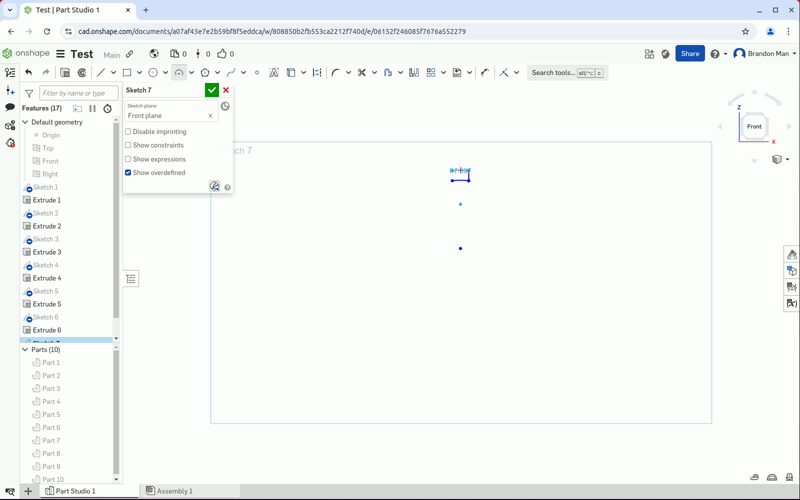
click(460, 169)
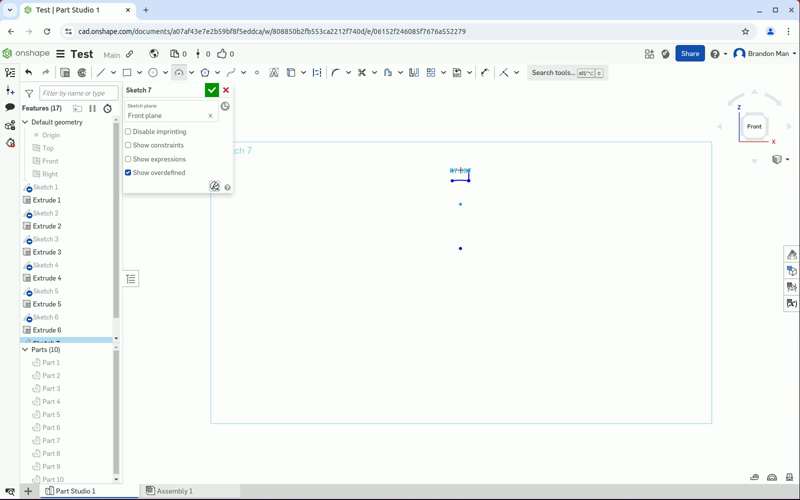
key_up(shift)
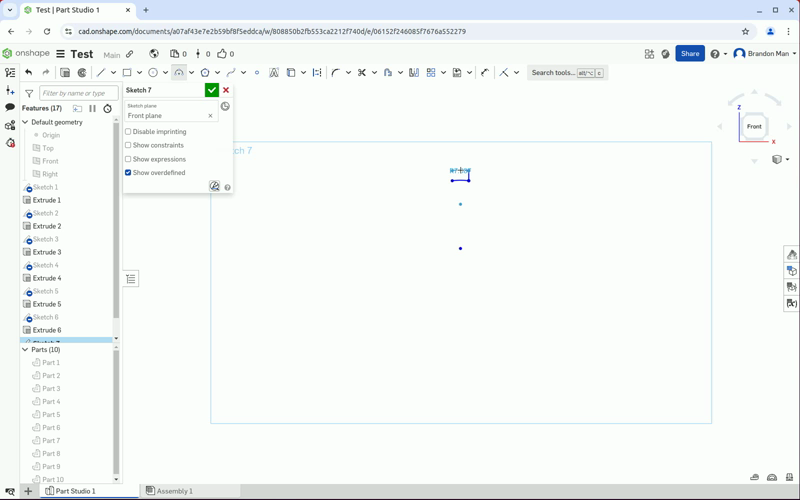
key(esc)
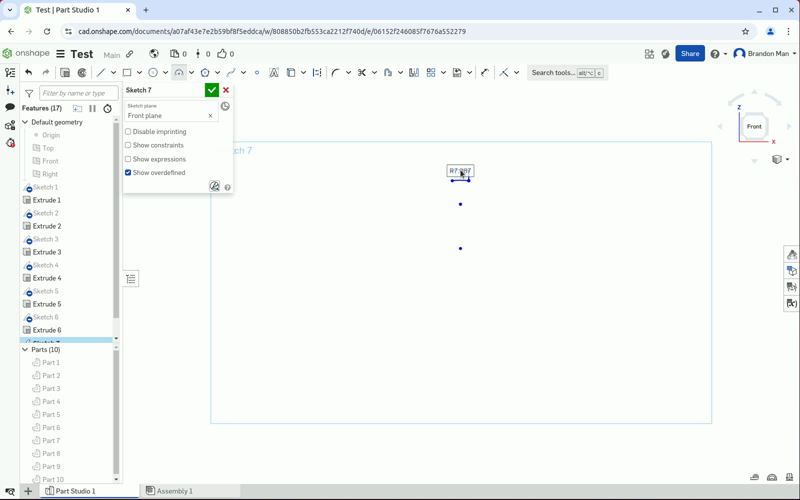
key(l)
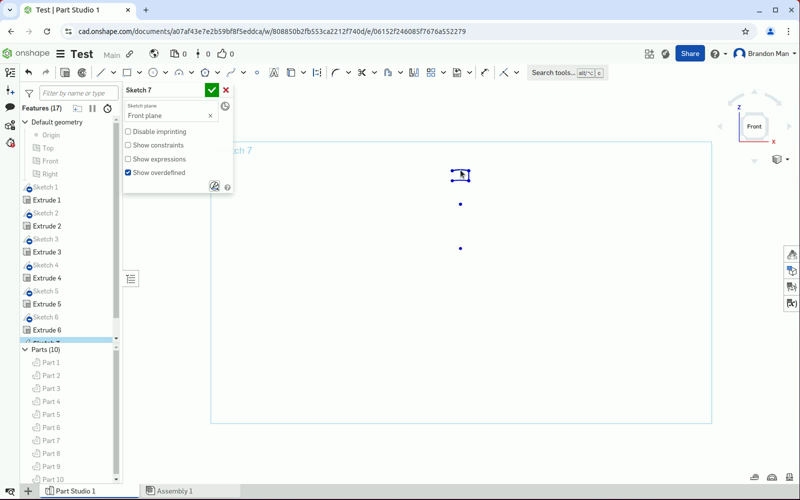
mouse_move(452, 170)
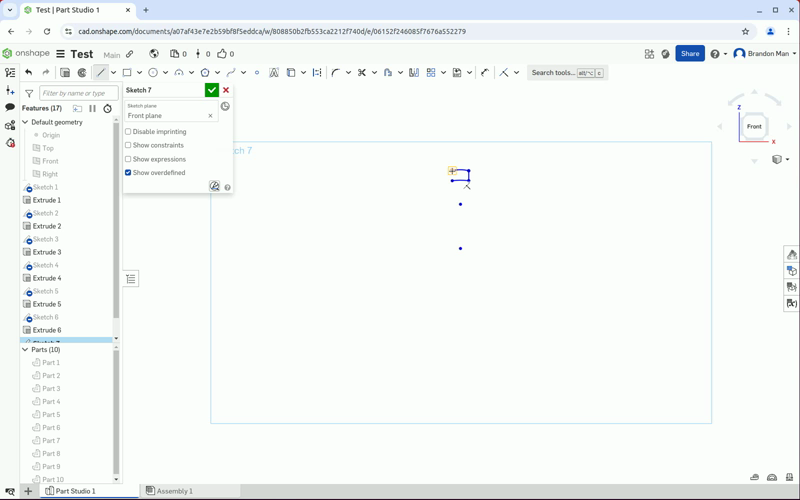
click(452, 170)
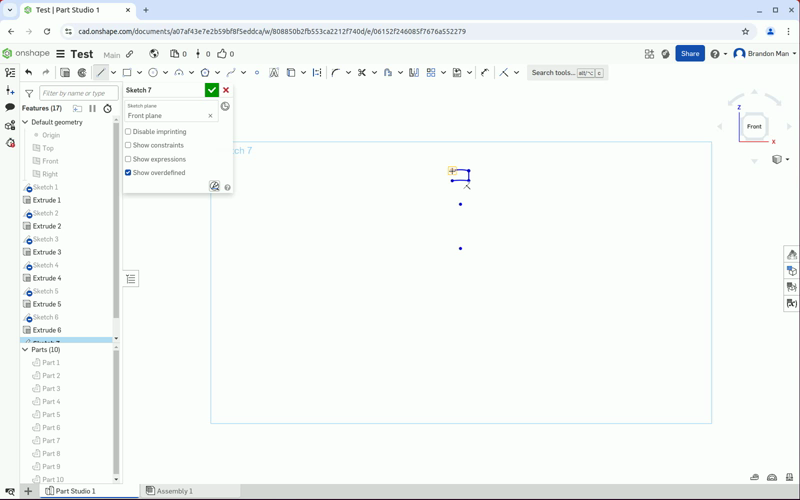
mouse_move(482, 170)
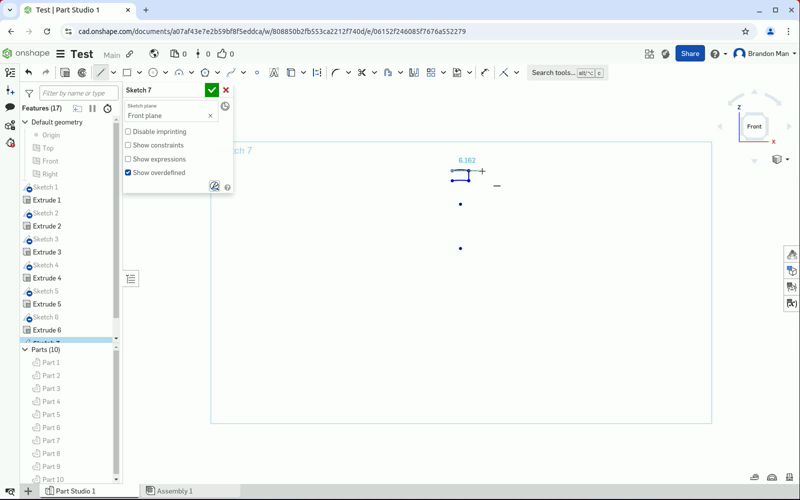
key_down(shift)
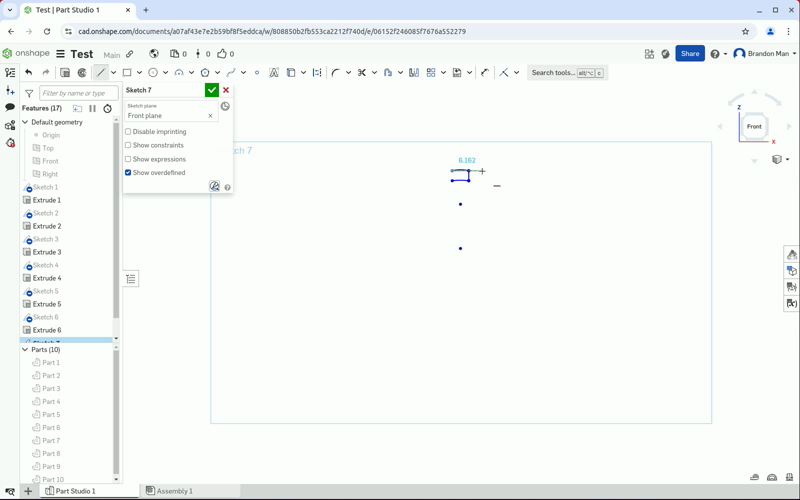
mouse_move(452, 180)
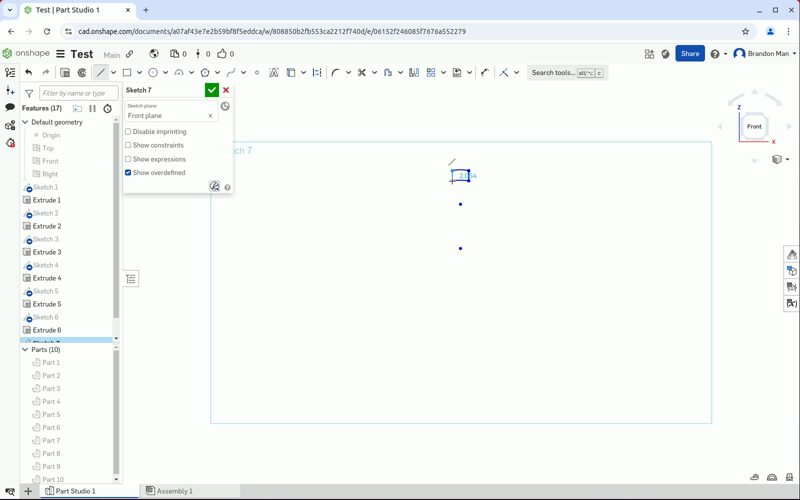
key_up(shift)
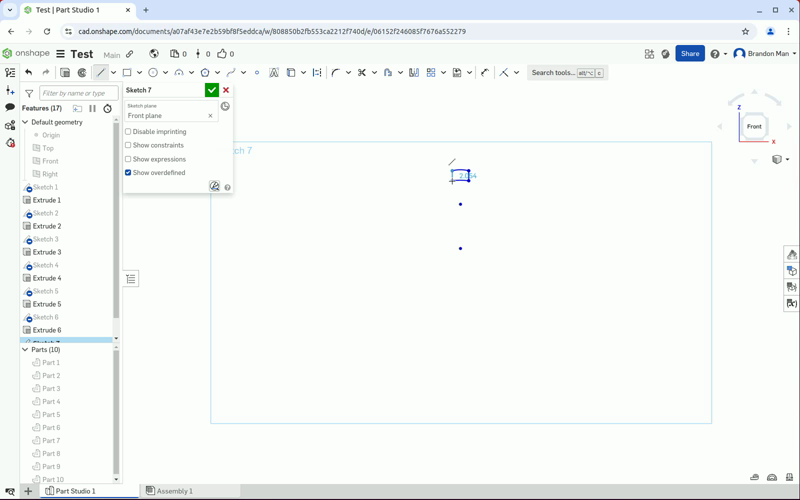
click(452, 180)
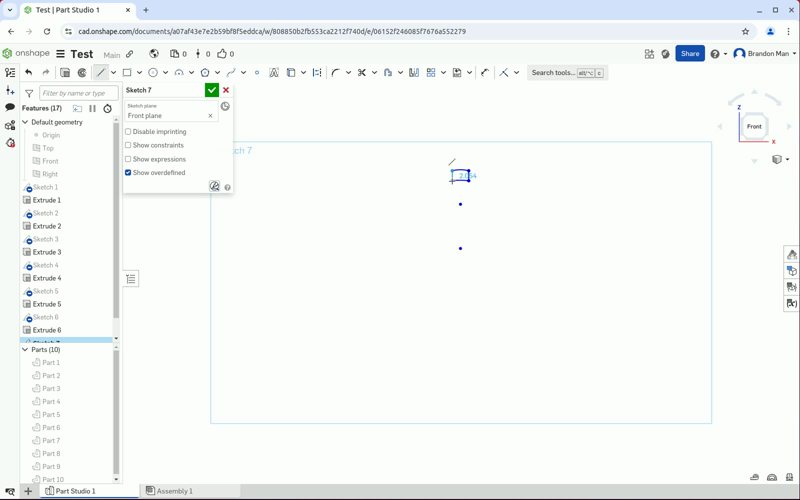
key(esc)
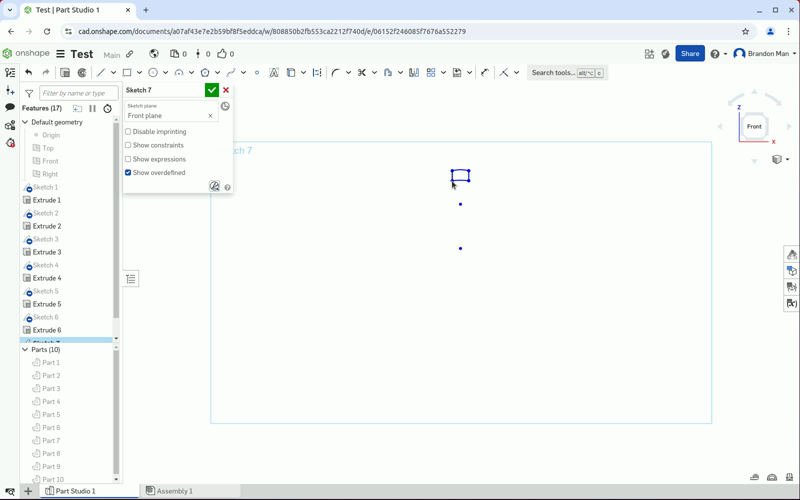
mouse_move(464, 179)
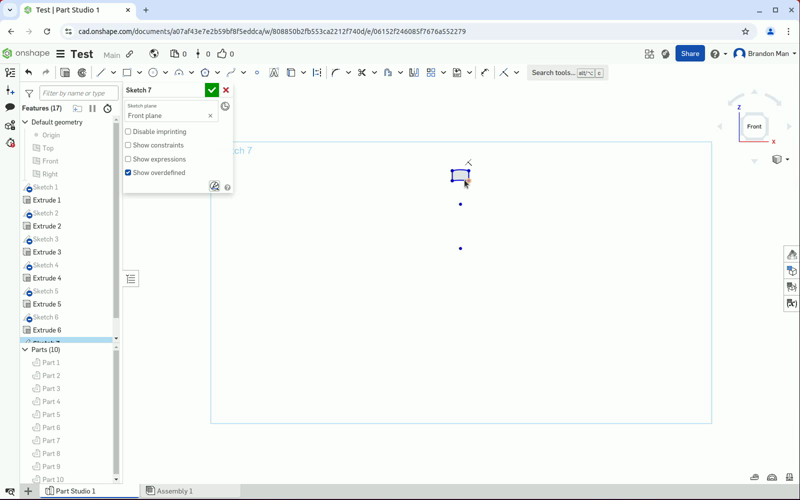
scroll(6)
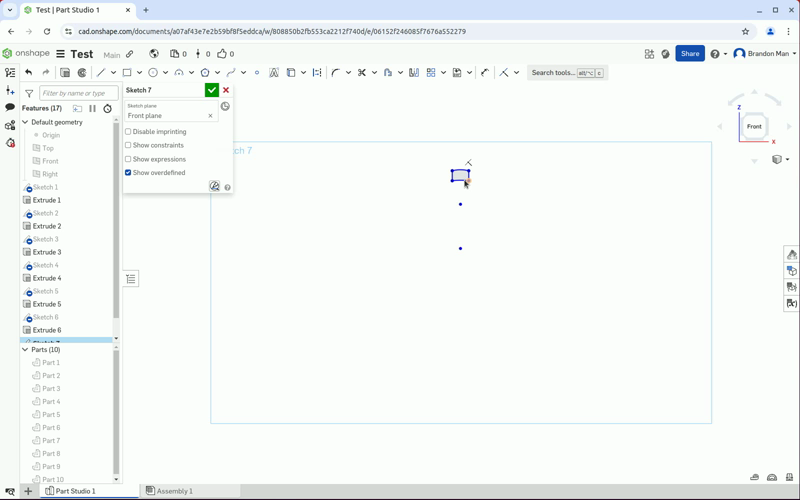
scroll(6)
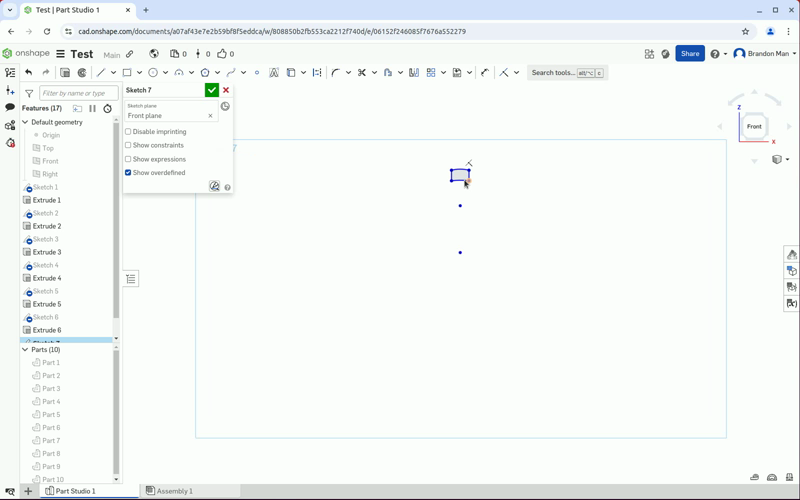
scroll(6)
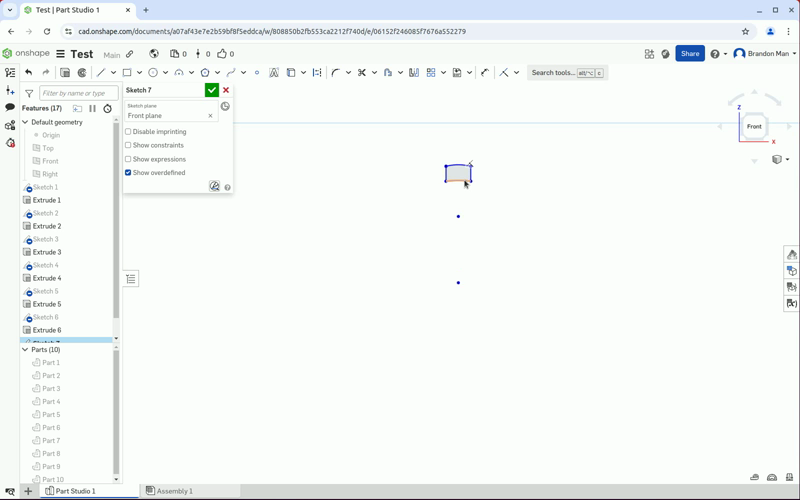
scroll(6)
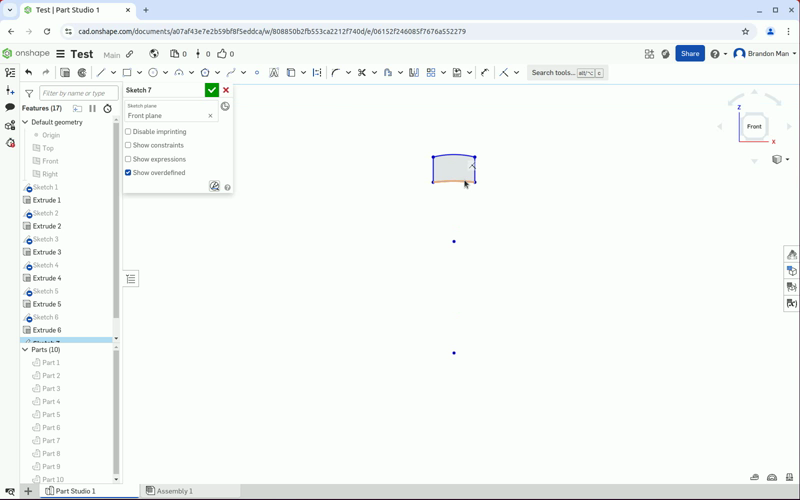
scroll(6)
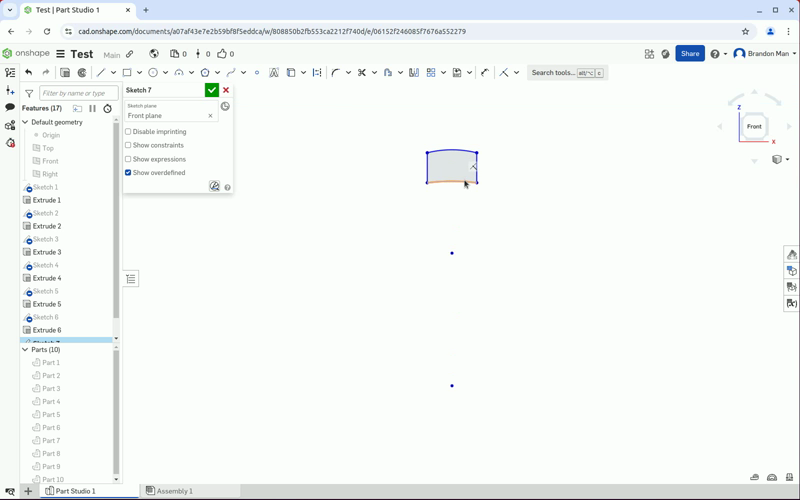
scroll(6)
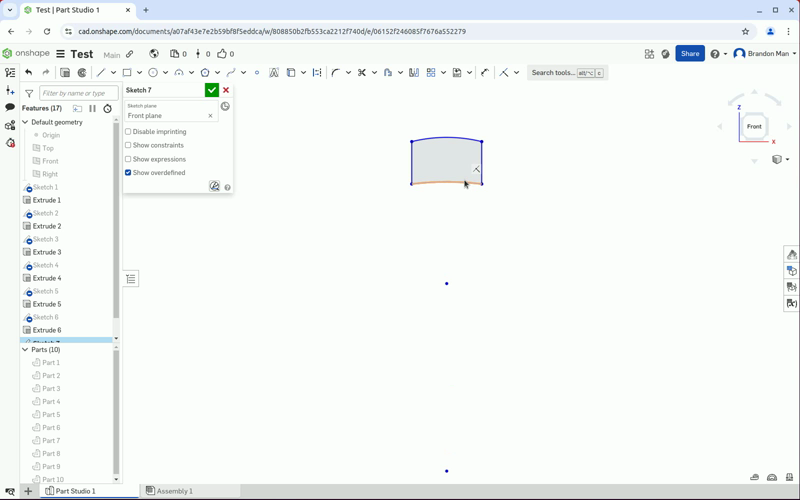
scroll(6)
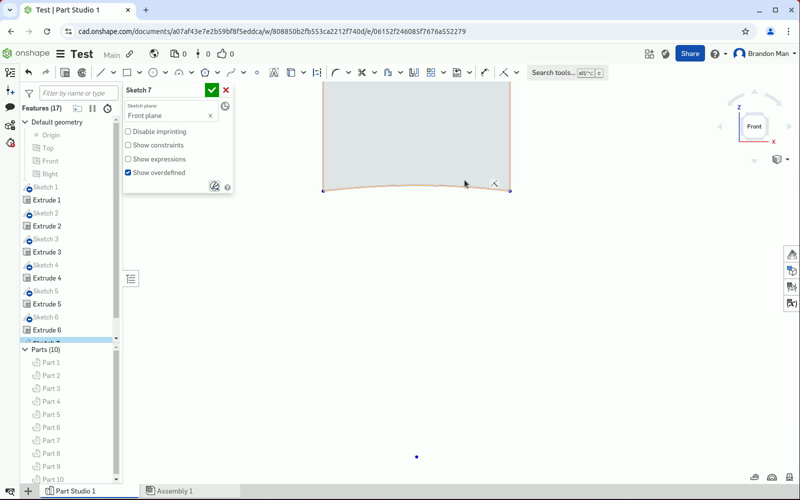
click(464, 179)
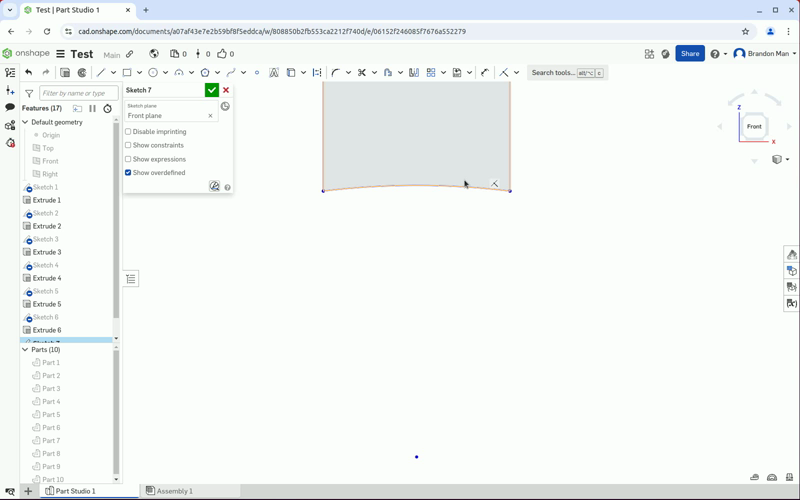
scroll(-6)
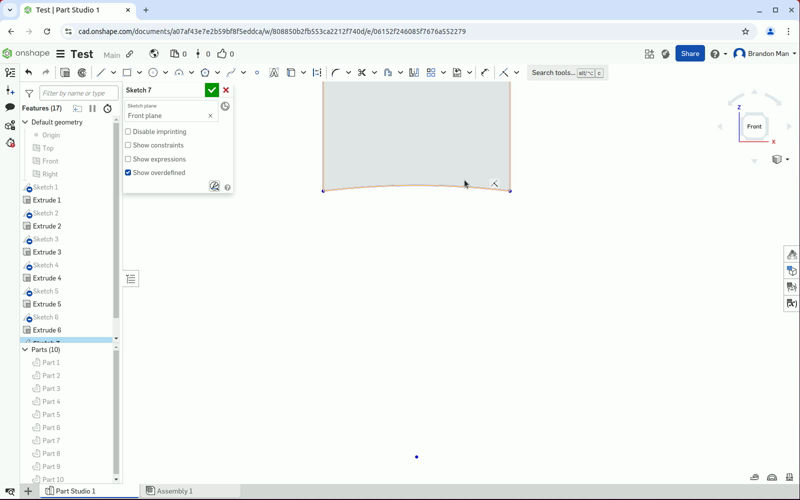
scroll(-6)
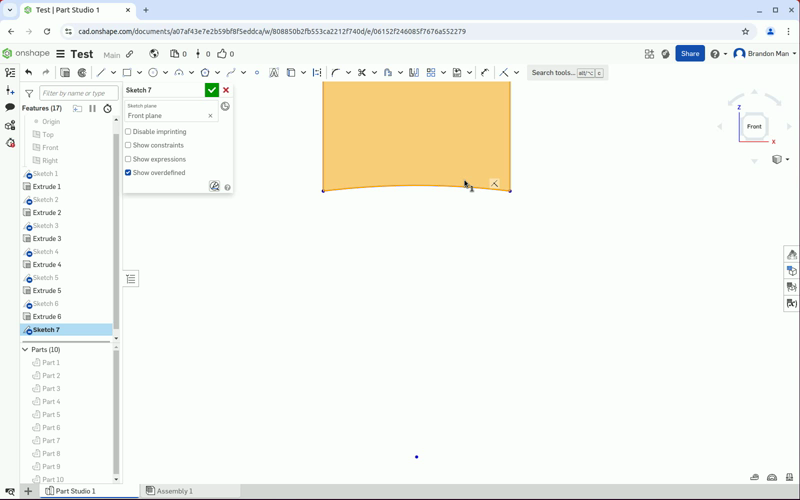
scroll(-6)
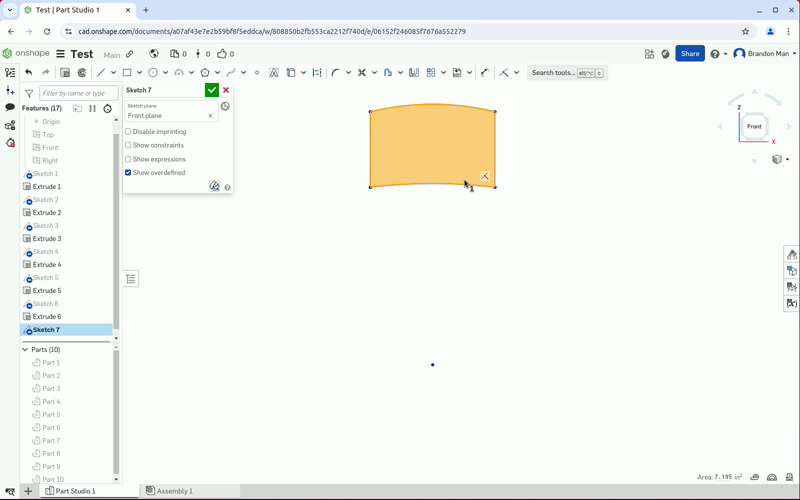
scroll(-6)
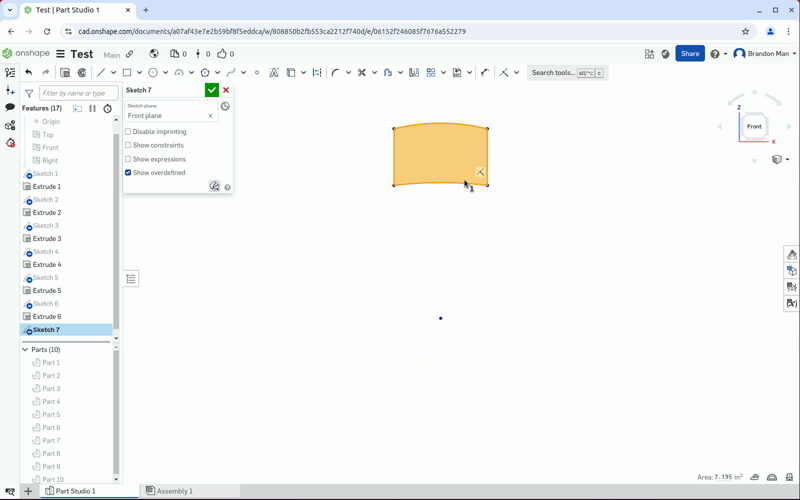
scroll(-6)
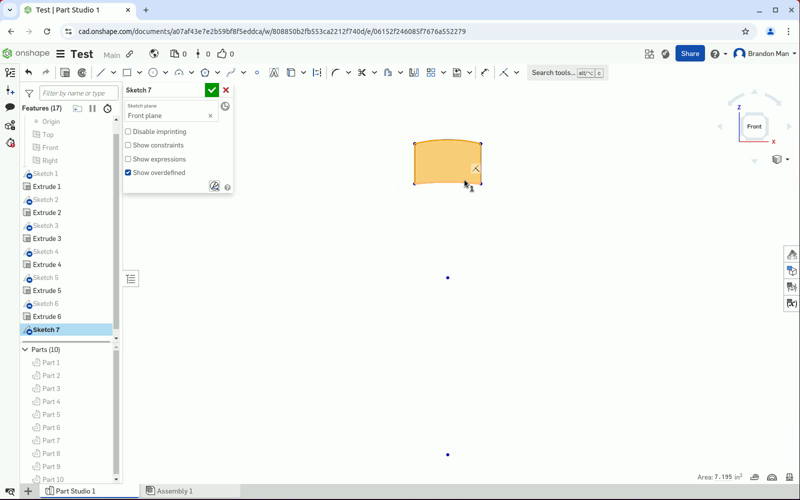
scroll(-6)
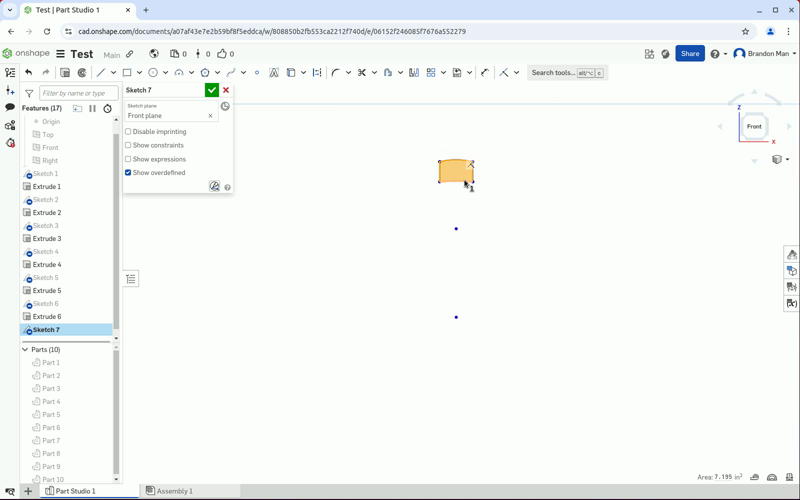
scroll(-6)
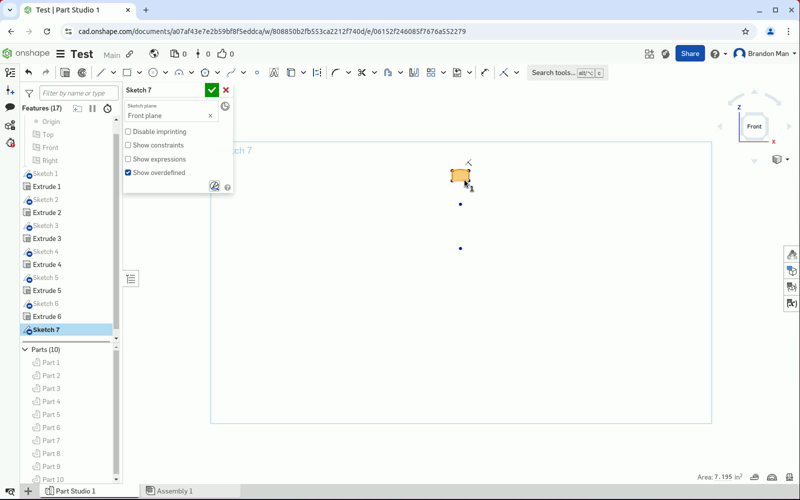
mouse_move(69, 352)
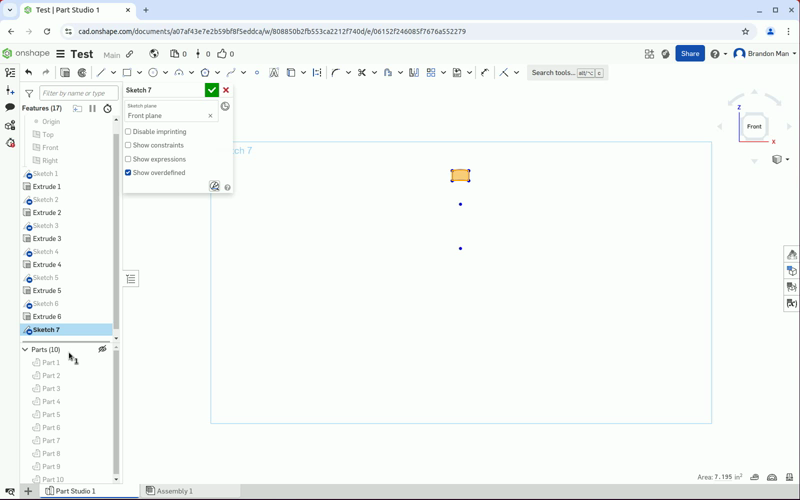
key(shift+y)
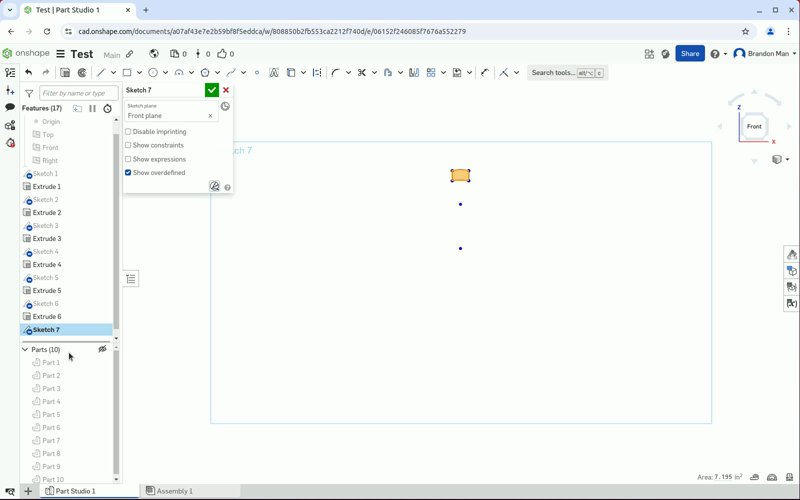
key(shift+e)
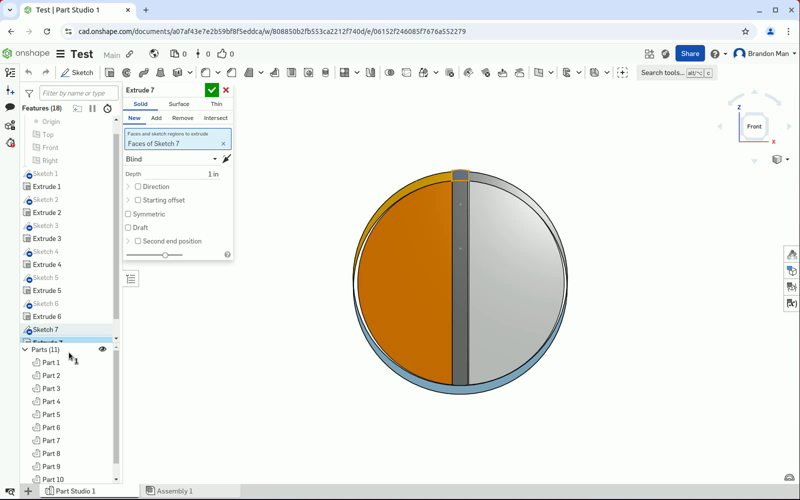
mouse_move(143, 106)
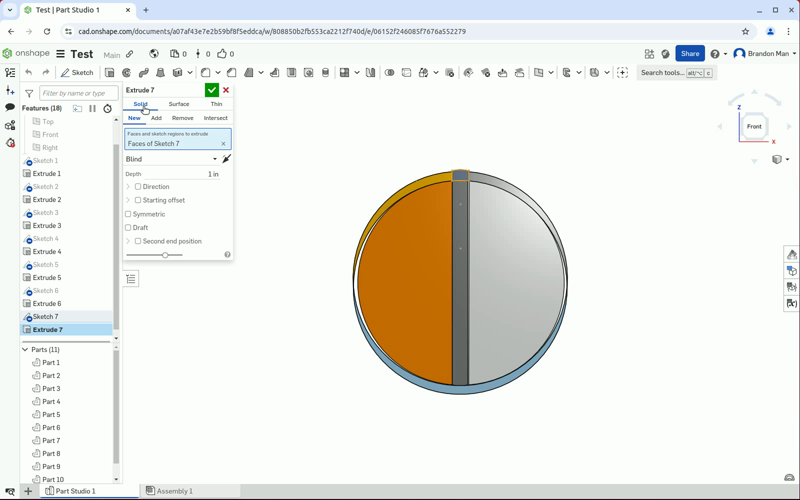
click(143, 106)
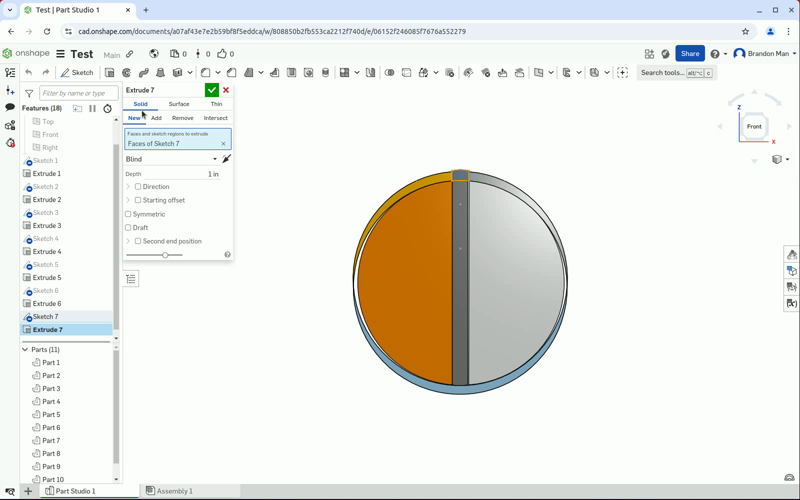
mouse_move(137, 120)
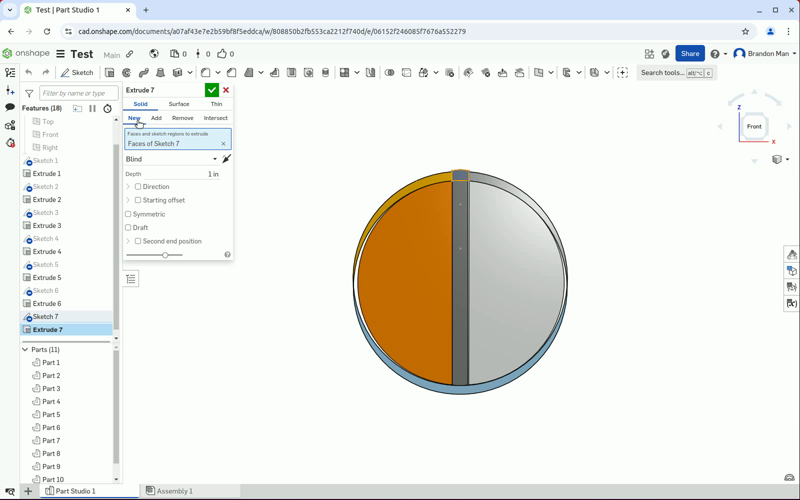
click(137, 120)
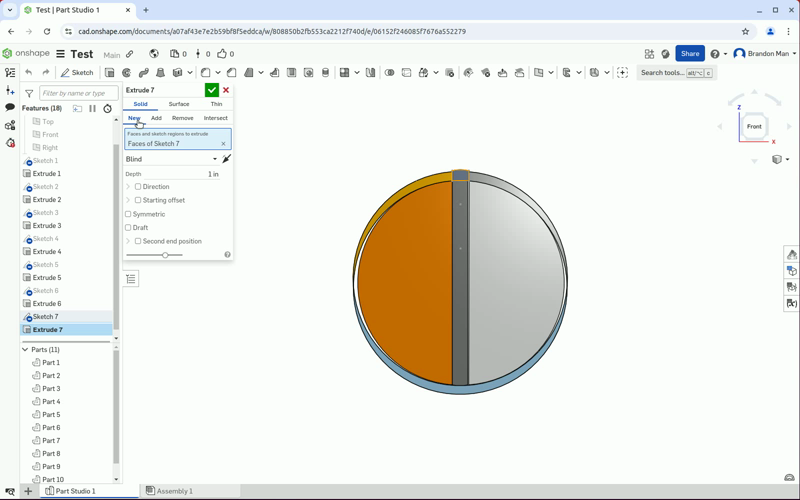
key(tab, 4)
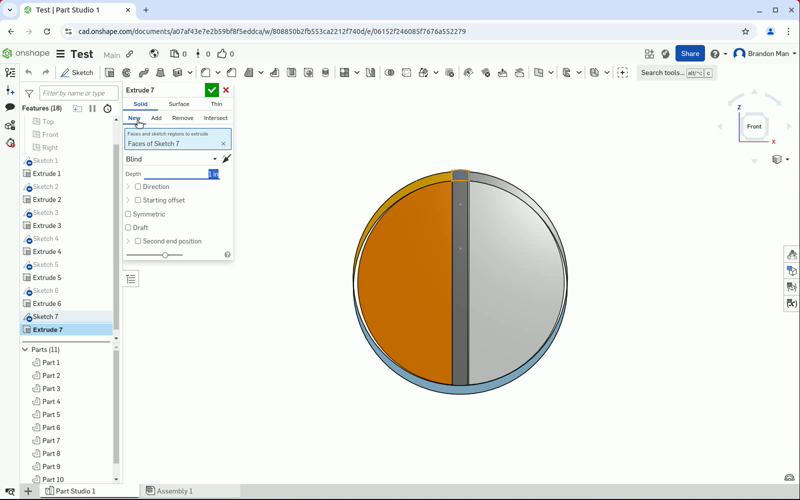
text(16.128)
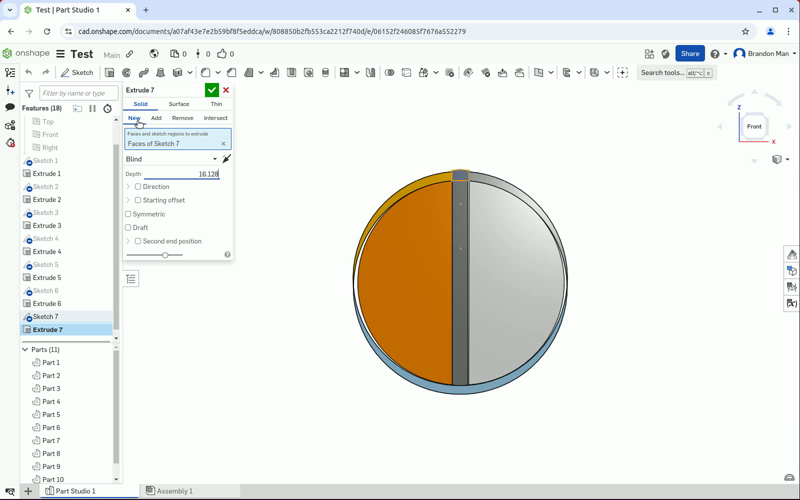
key(enter)
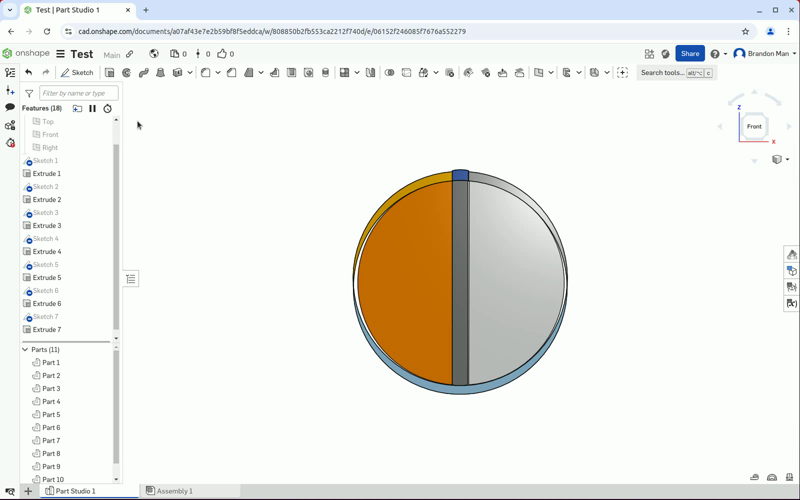
key(shift+h)
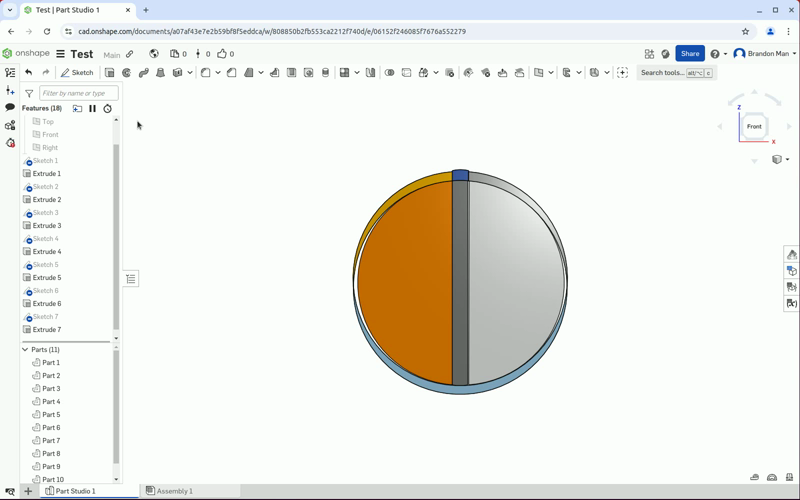
key(shift+h)
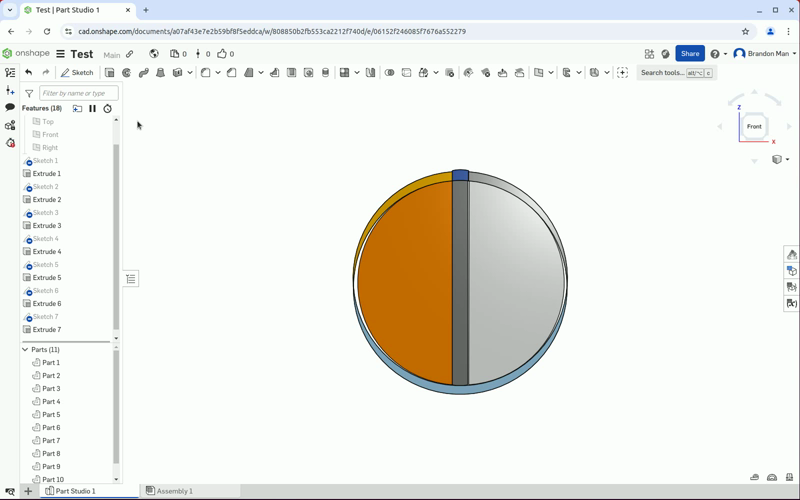
mouse_move(69, 163)
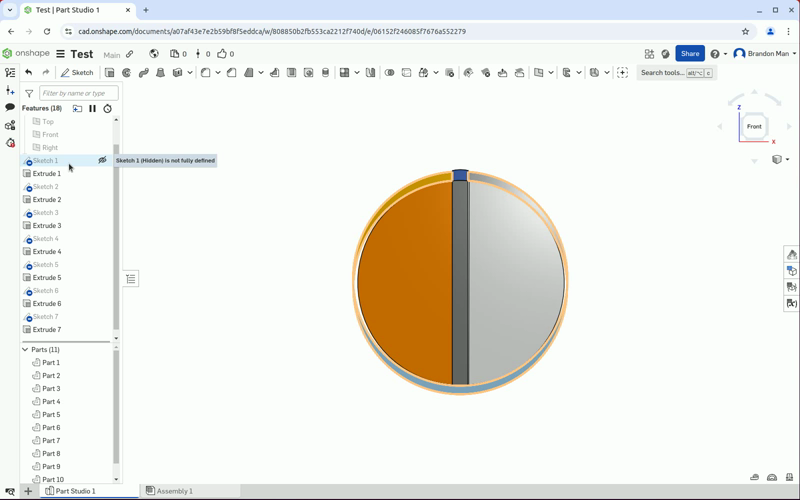
click(69, 163)
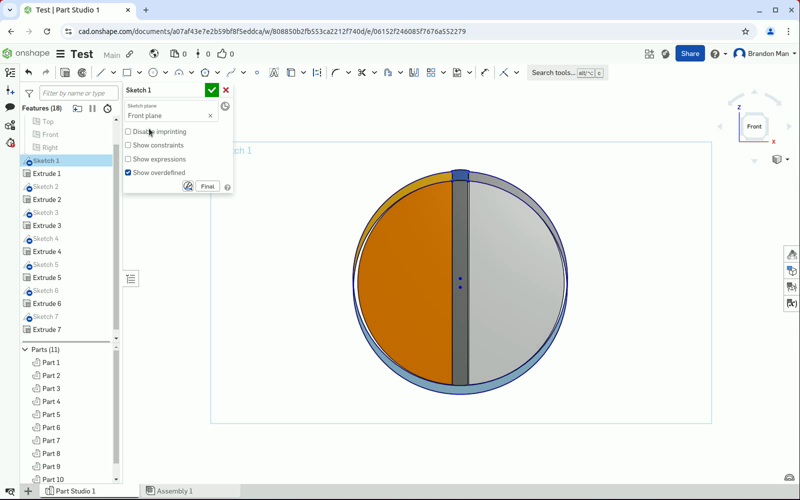
mouse_move(229, 92)
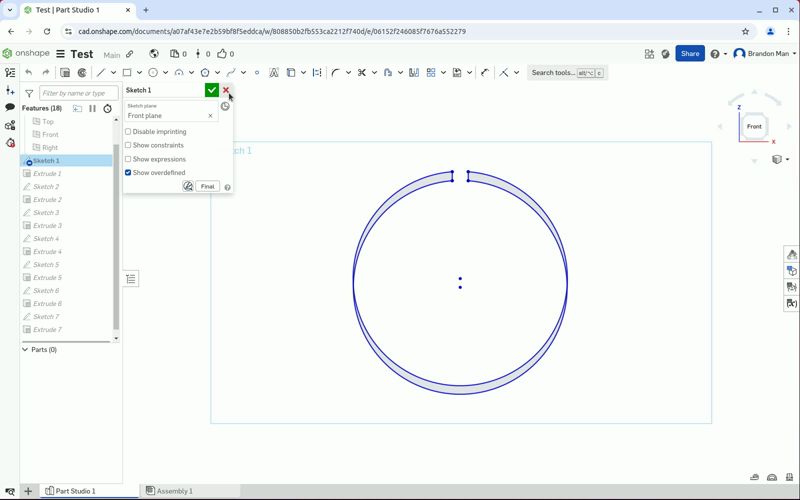
click(229, 92)
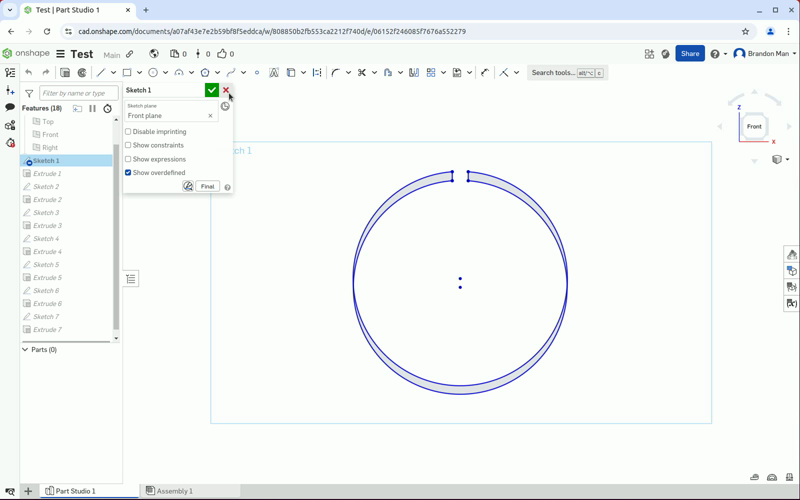
key(shift+s)
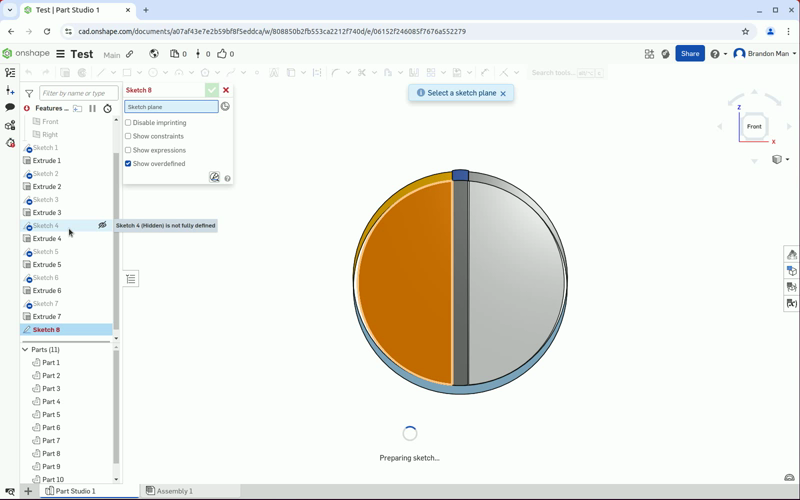
scroll(3)
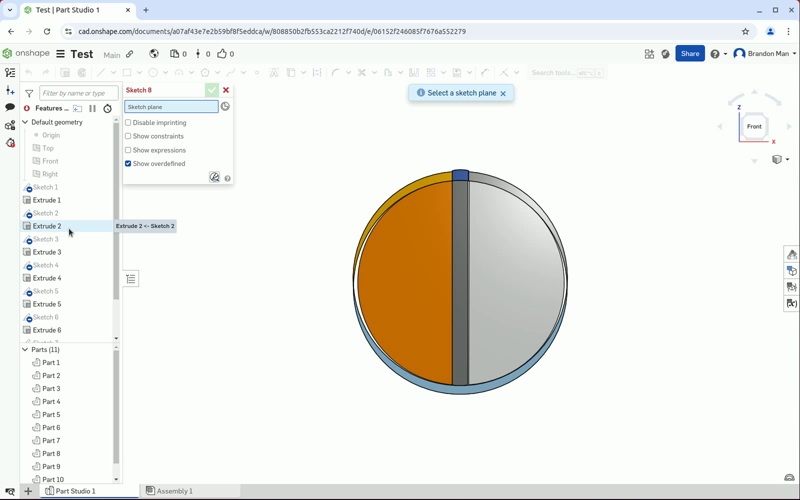
mouse_move(69, 163)
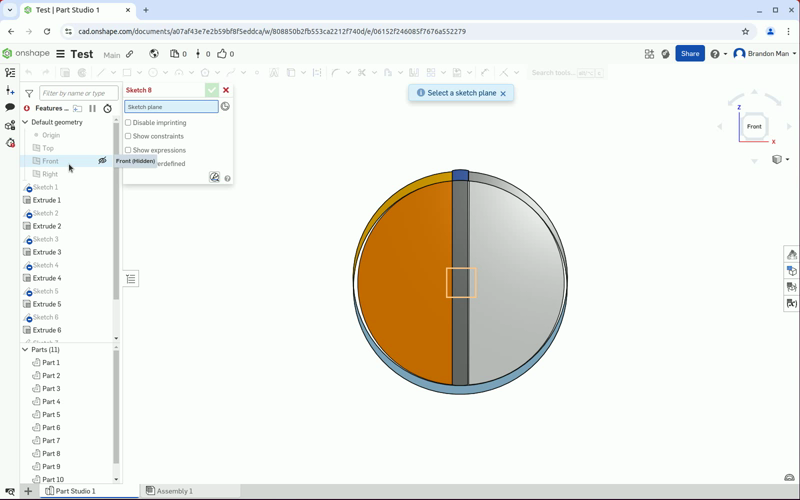
click(69, 163)
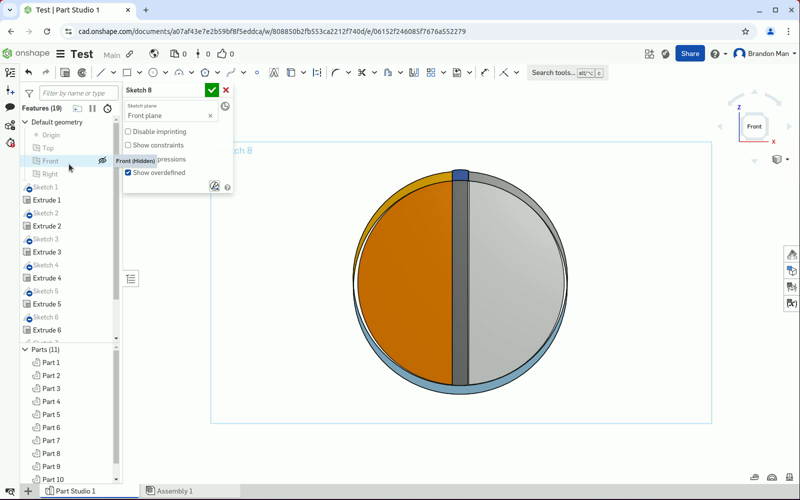
mouse_move(69, 352)
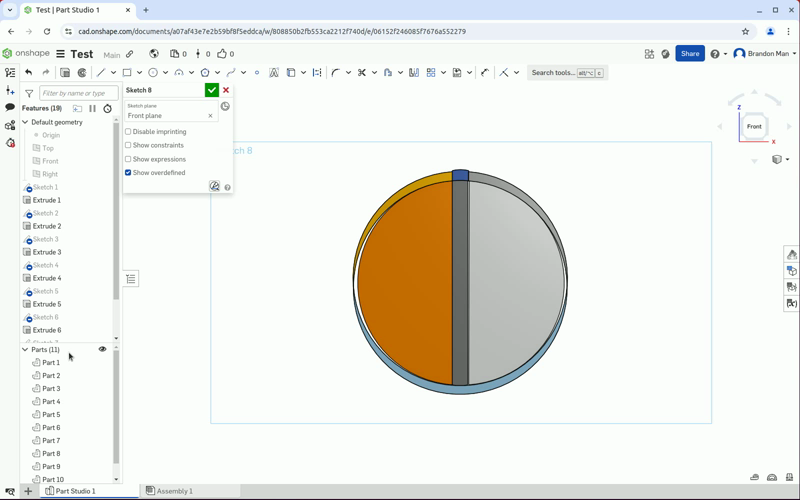
key(y)
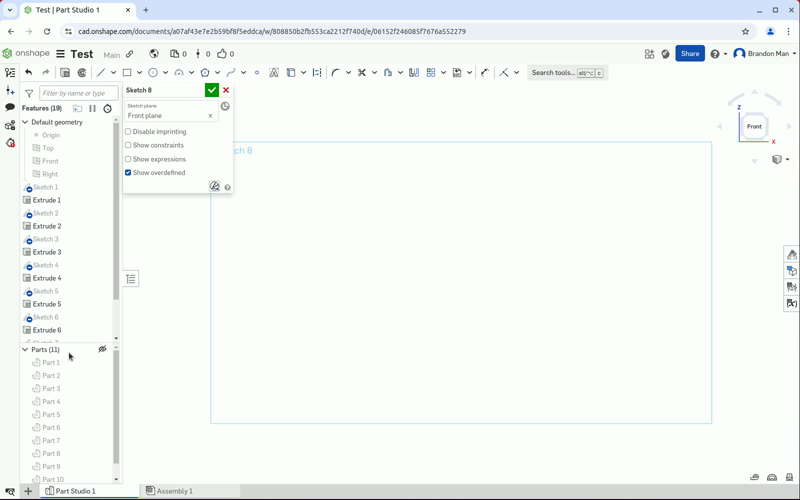
key(a)
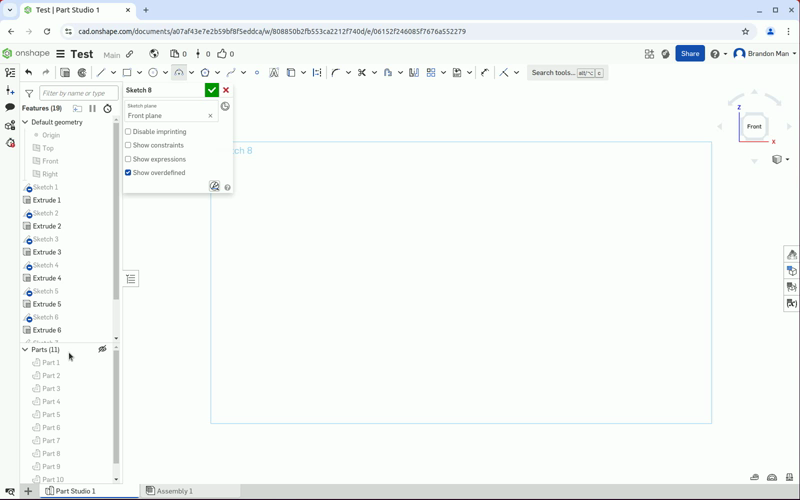
key_down(shift)
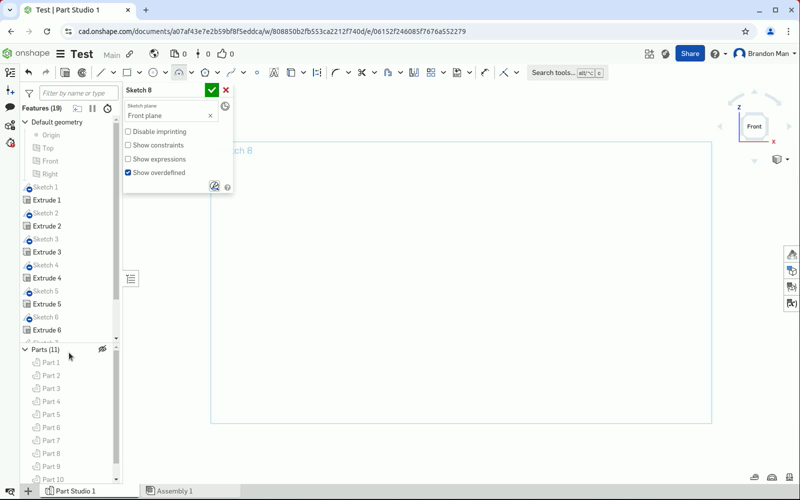
mouse_move(452, 384)
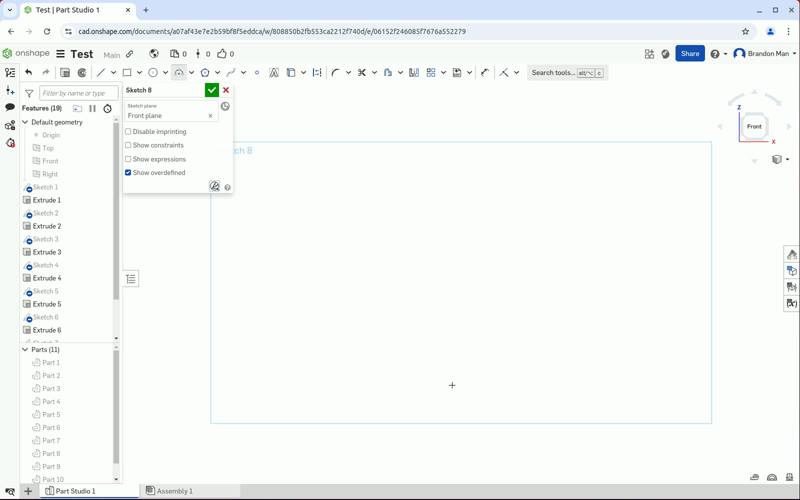
click(452, 384)
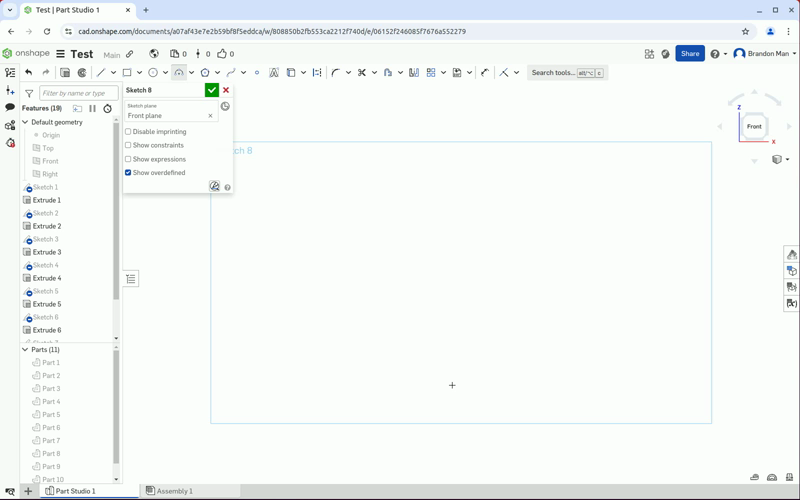
key_up(shift)
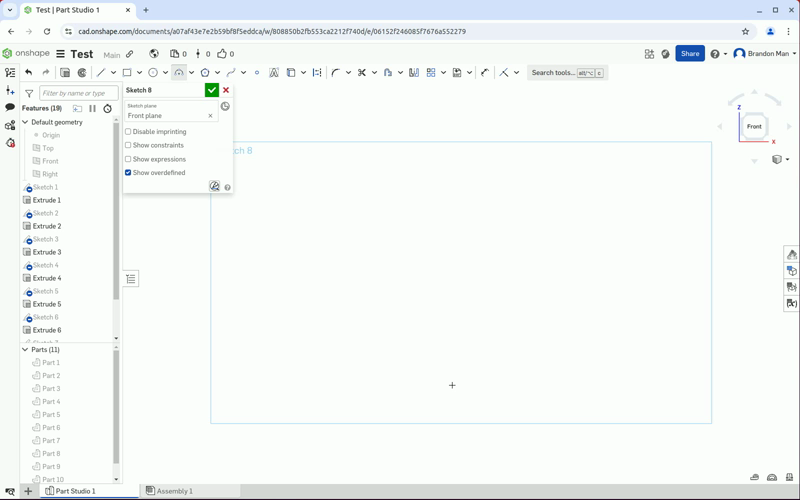
key_down(shift)
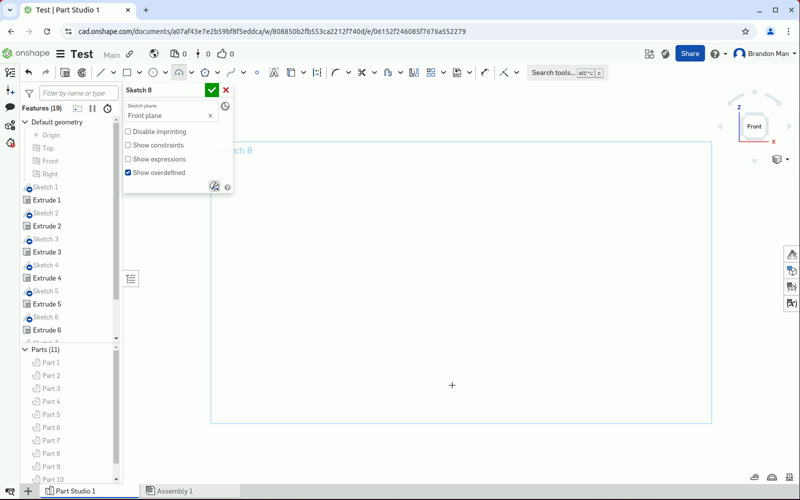
mouse_move(467, 384)
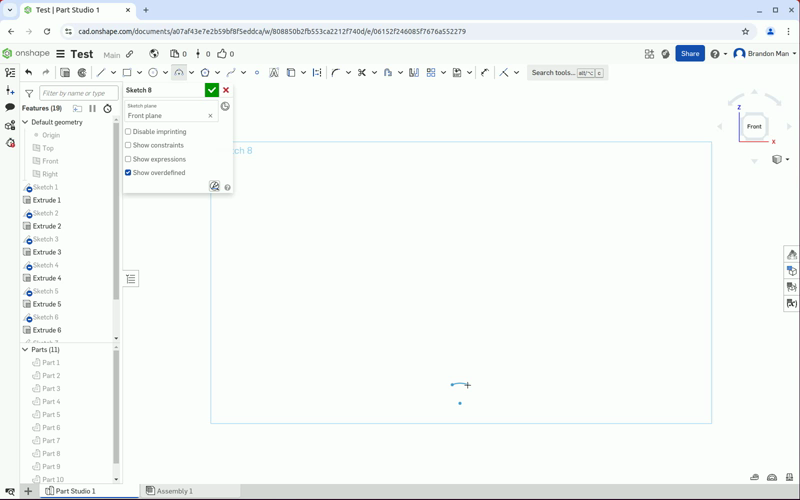
click(467, 384)
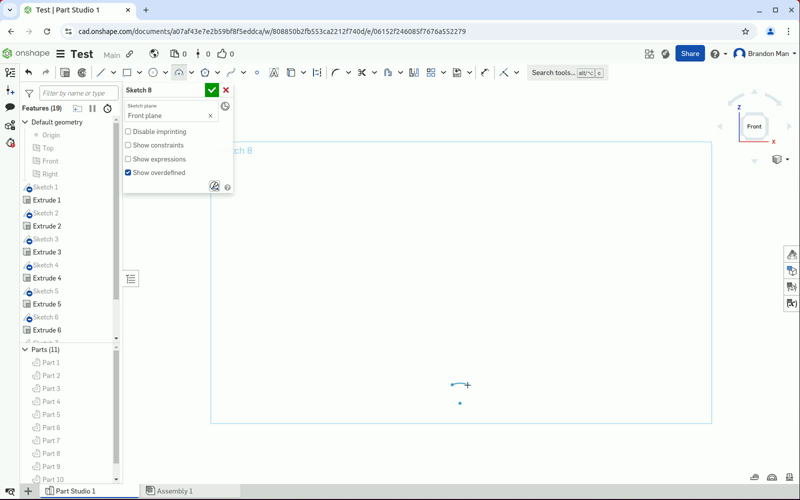
mouse_move(460, 385)
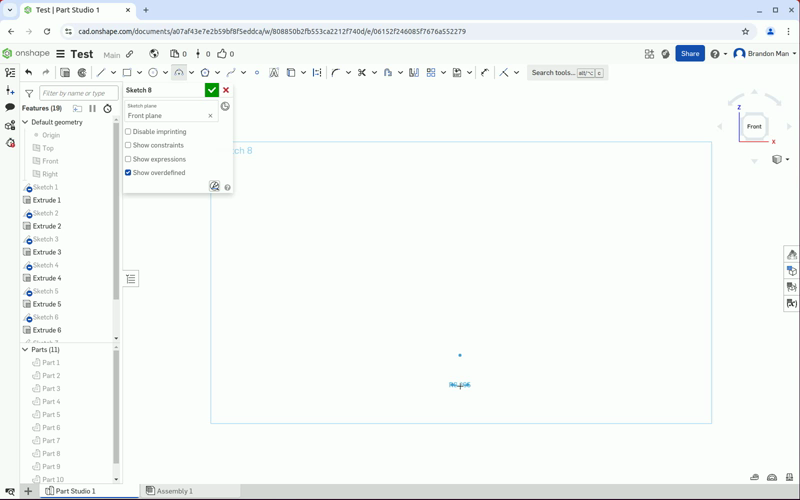
click(460, 385)
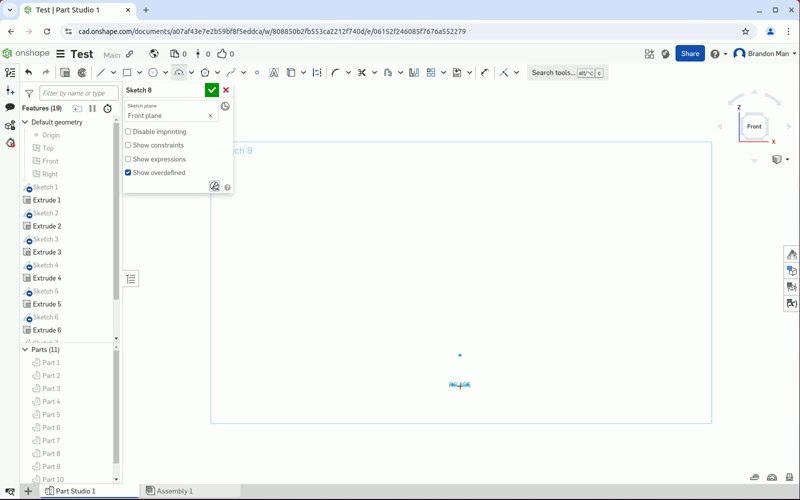
key_up(shift)
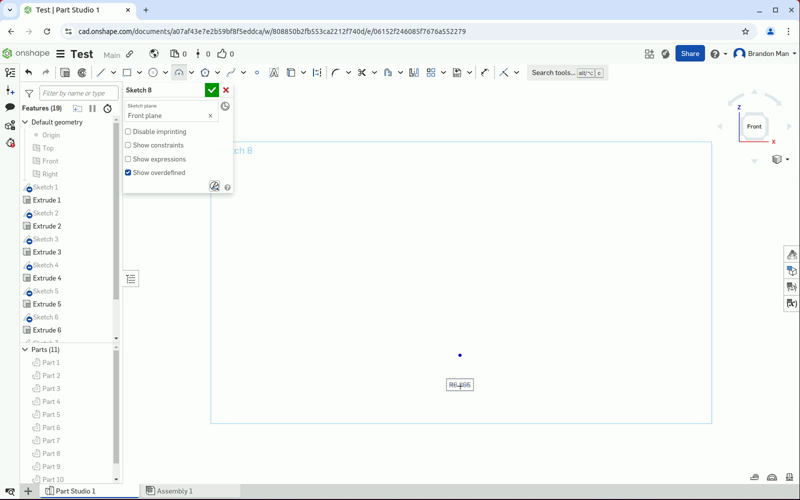
key(esc)
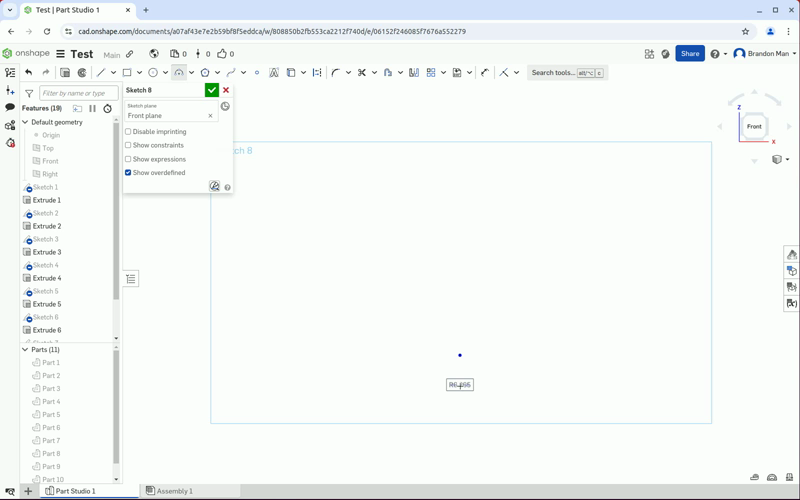
key(l)
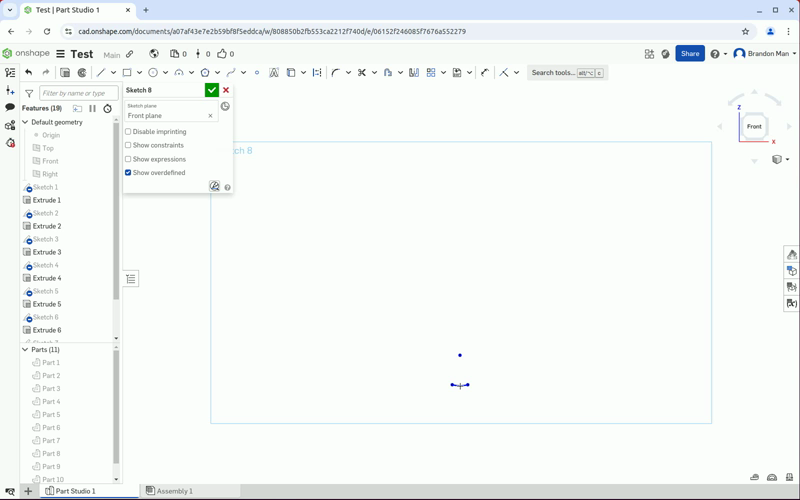
mouse_move(467, 384)
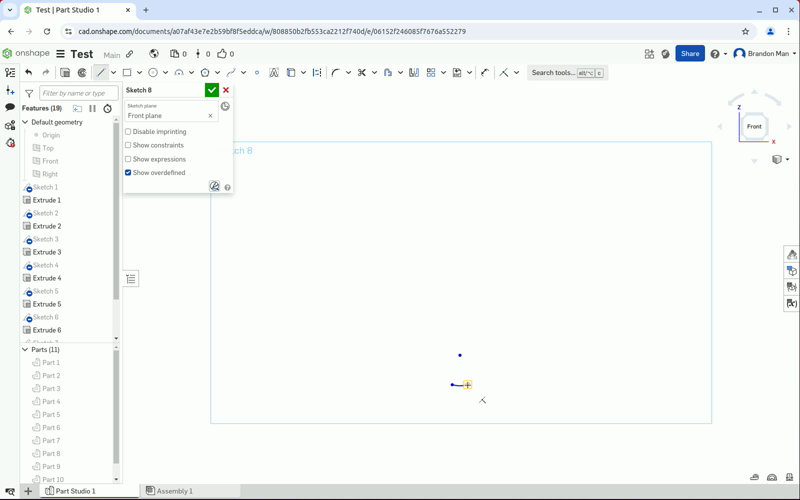
click(467, 384)
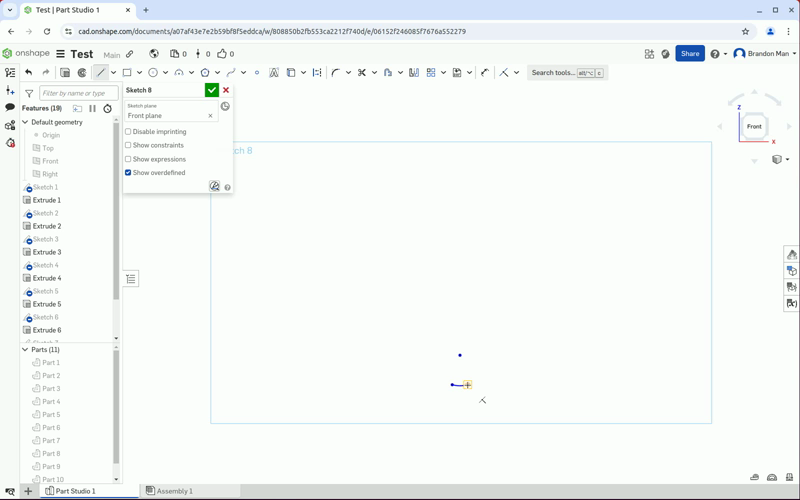
key_down(shift)
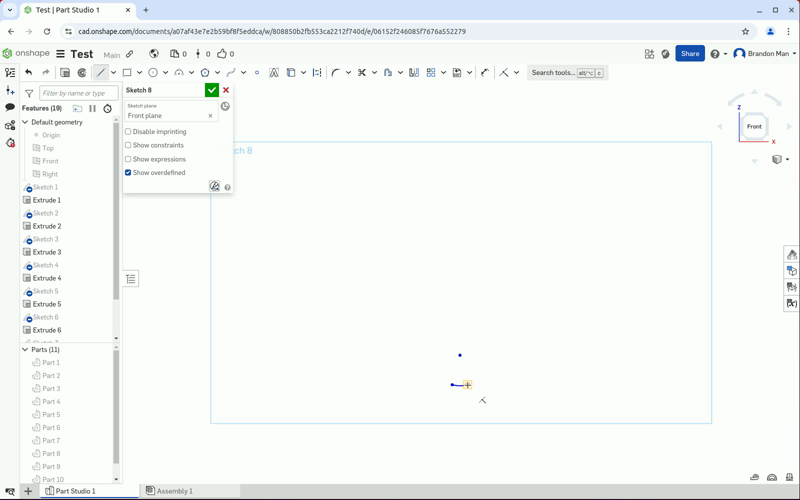
mouse_move(467, 180)
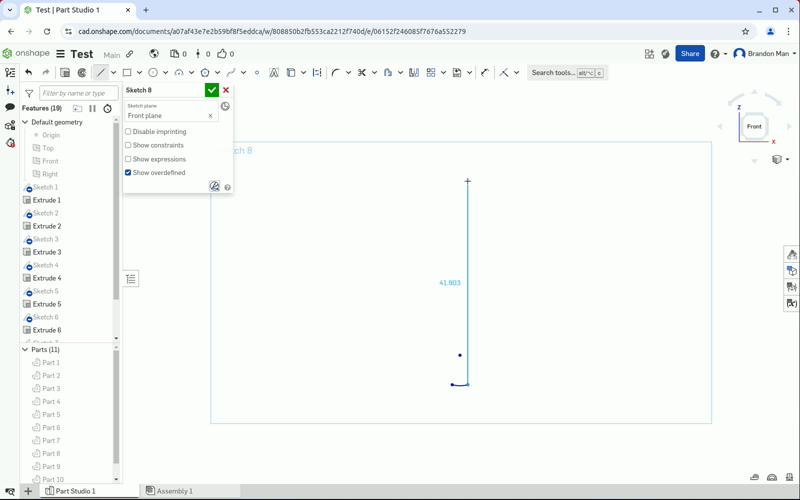
click(467, 180)
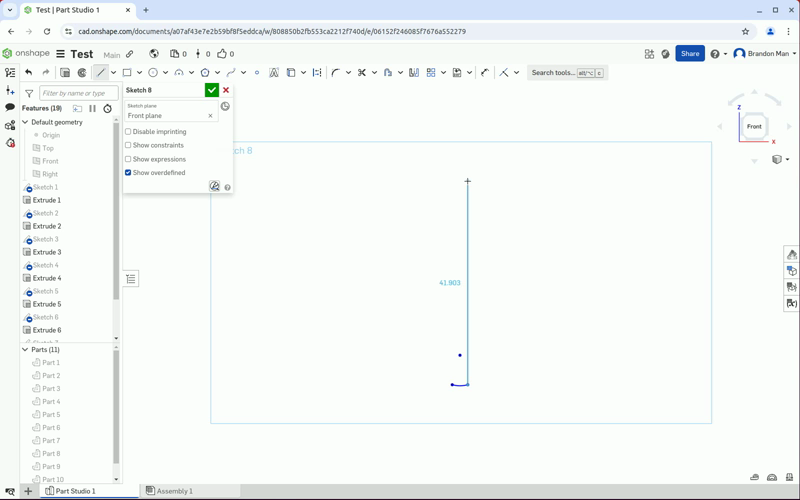
key_up(shift)
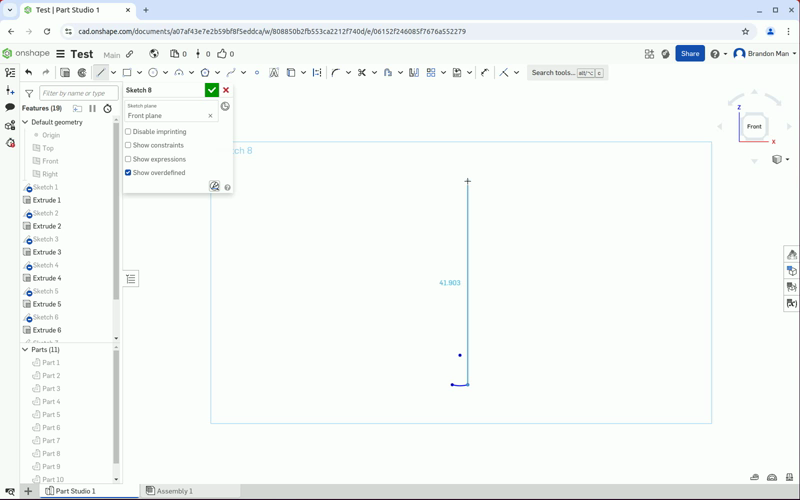
key(esc)
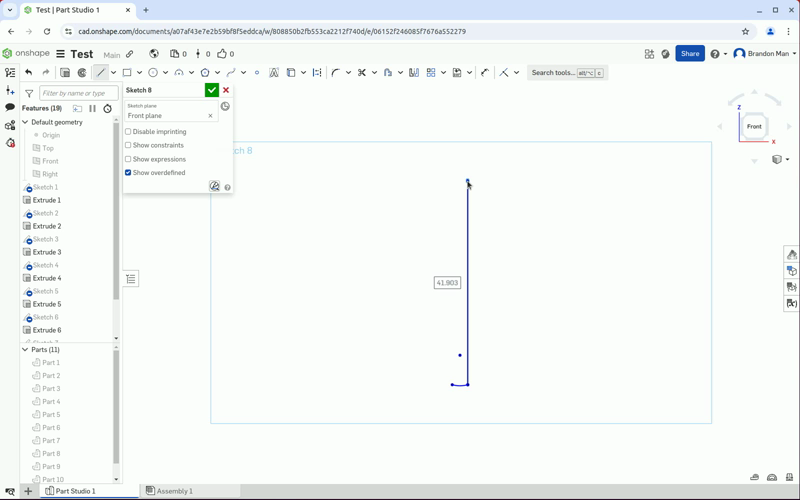
key(a)
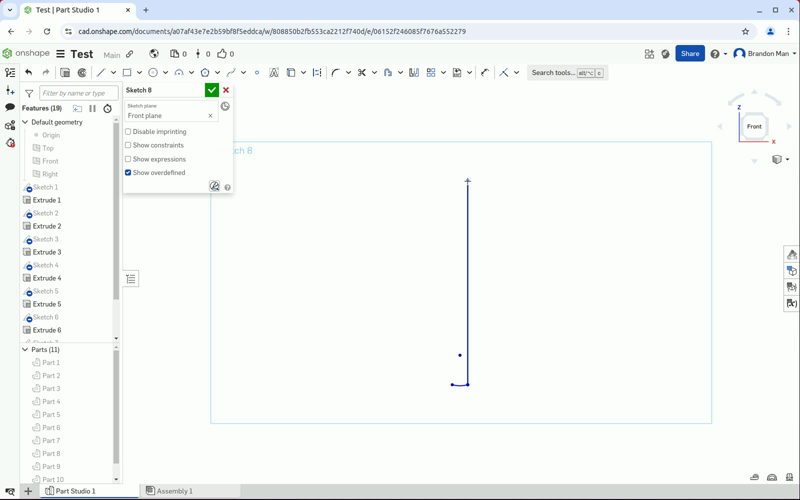
mouse_move(467, 180)
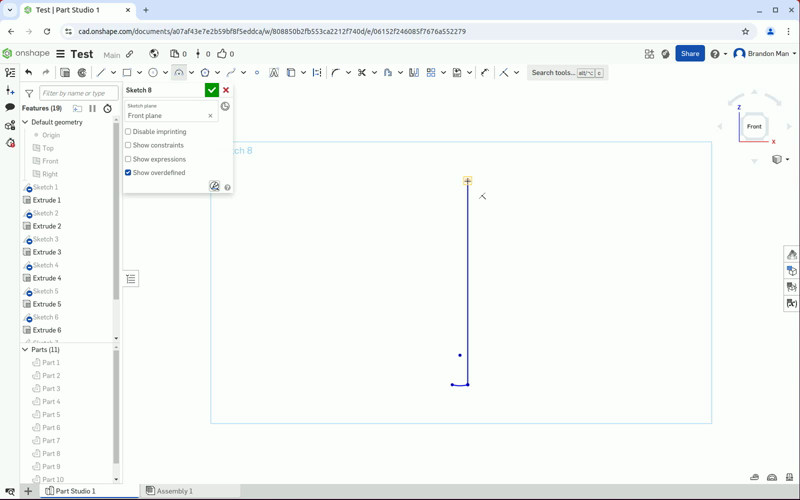
click(467, 180)
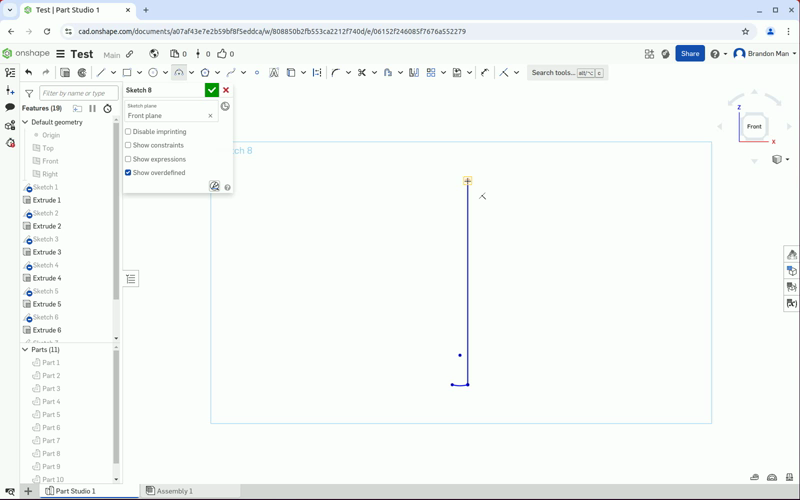
key_down(shift)
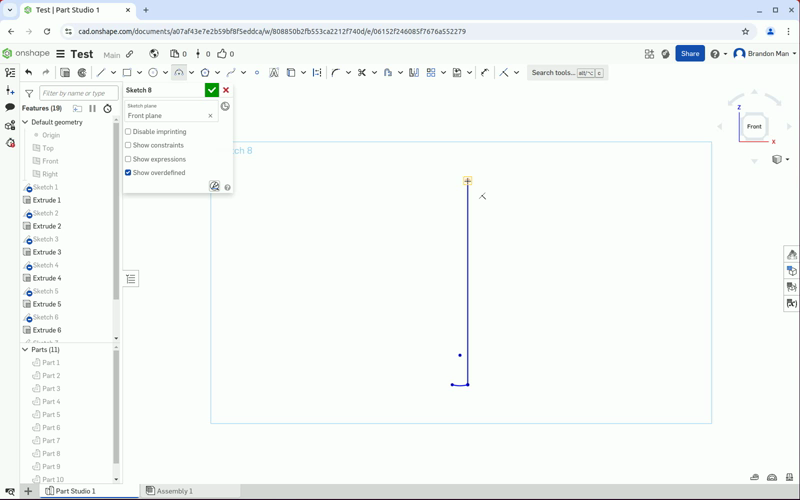
mouse_move(452, 180)
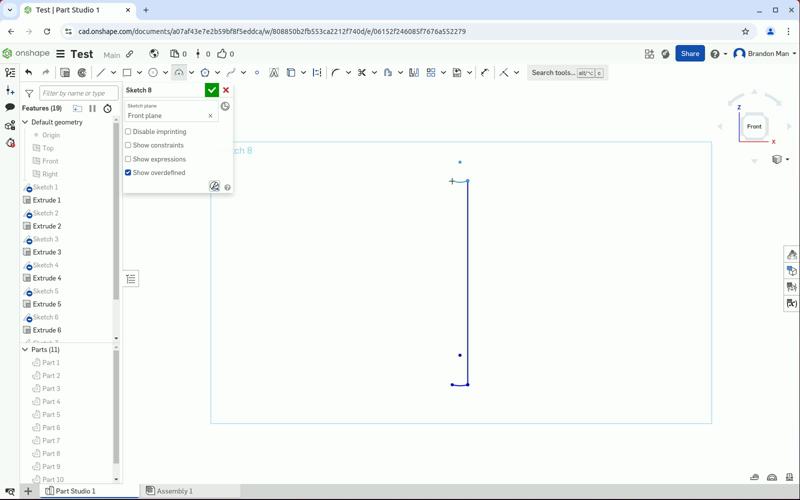
click(452, 180)
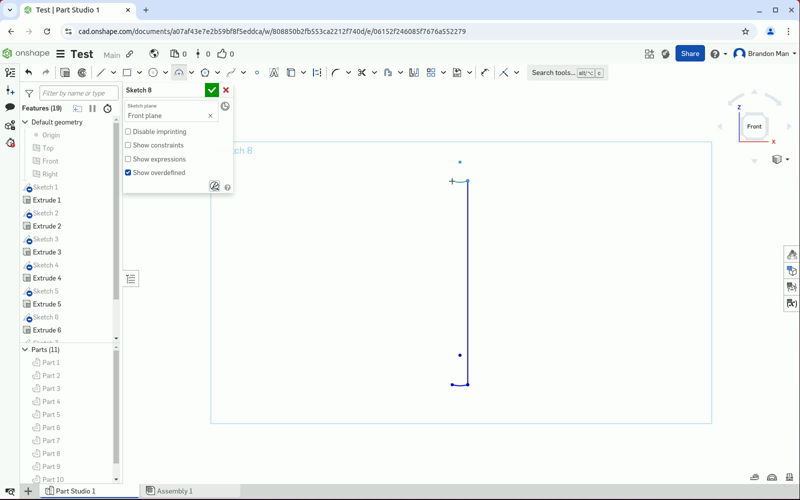
mouse_move(460, 180)
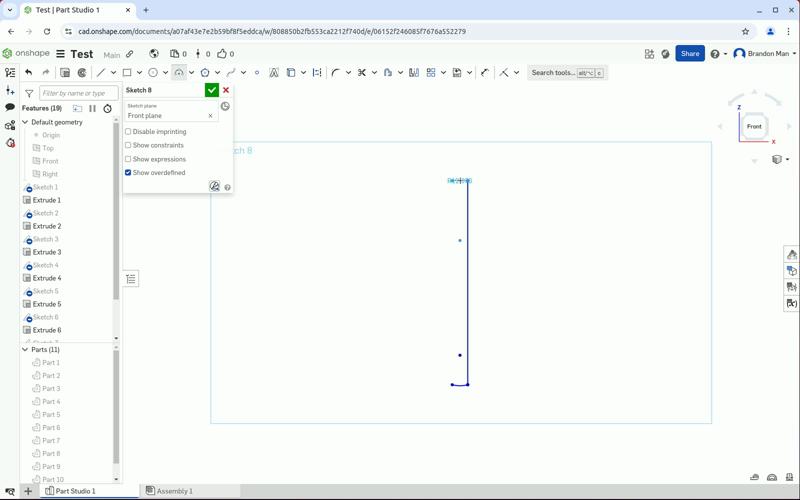
click(460, 180)
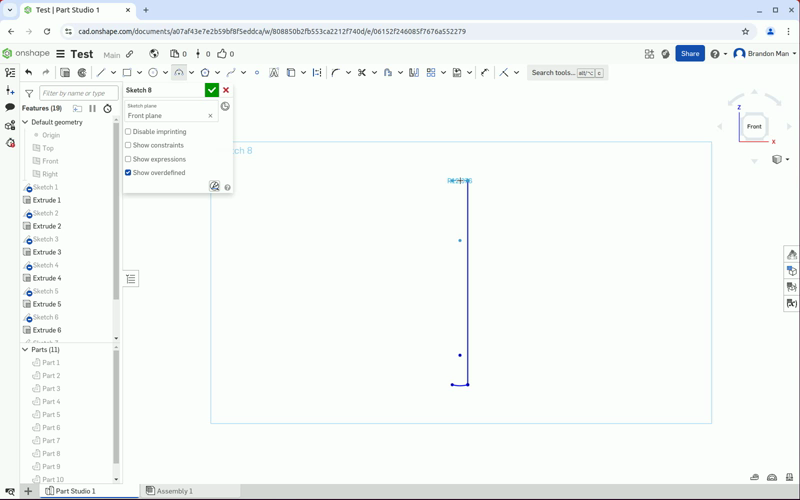
key_up(shift)
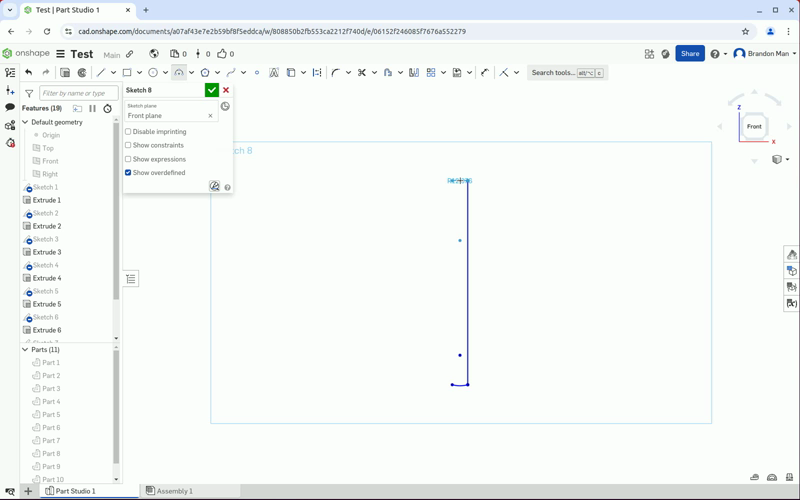
key(esc)
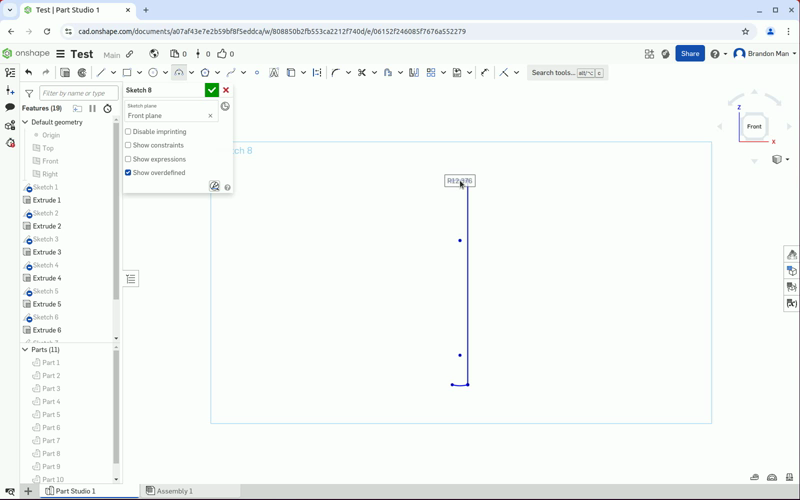
key(l)
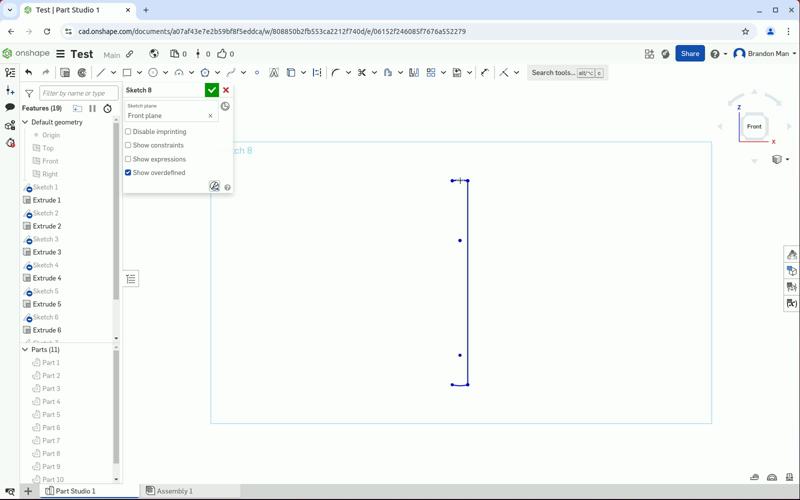
mouse_move(452, 180)
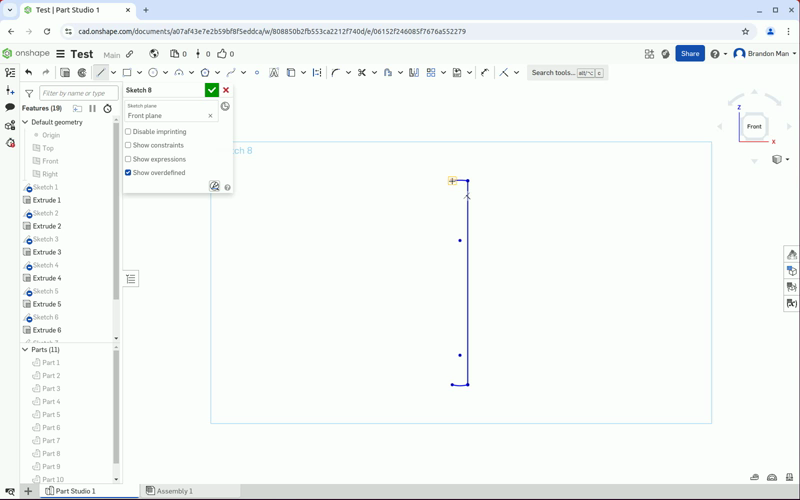
click(452, 180)
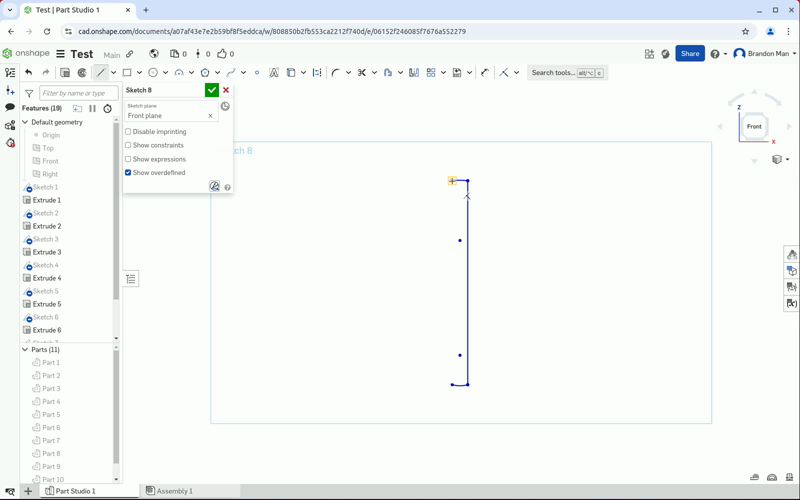
key_down(shift)
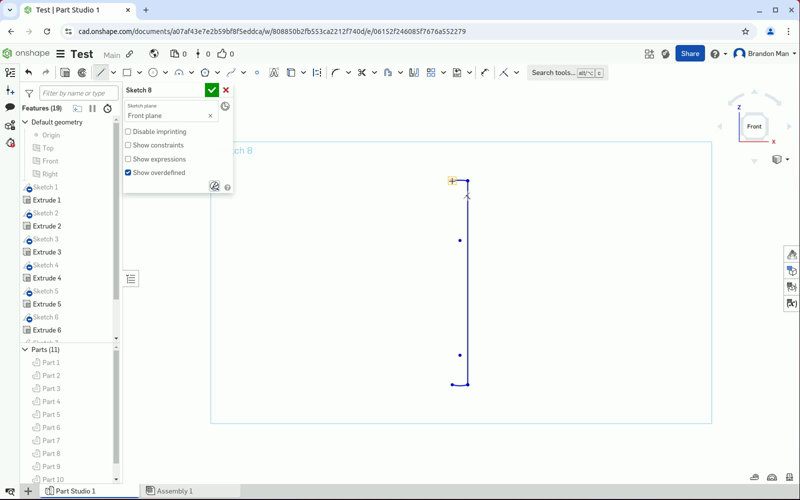
mouse_move(452, 283)
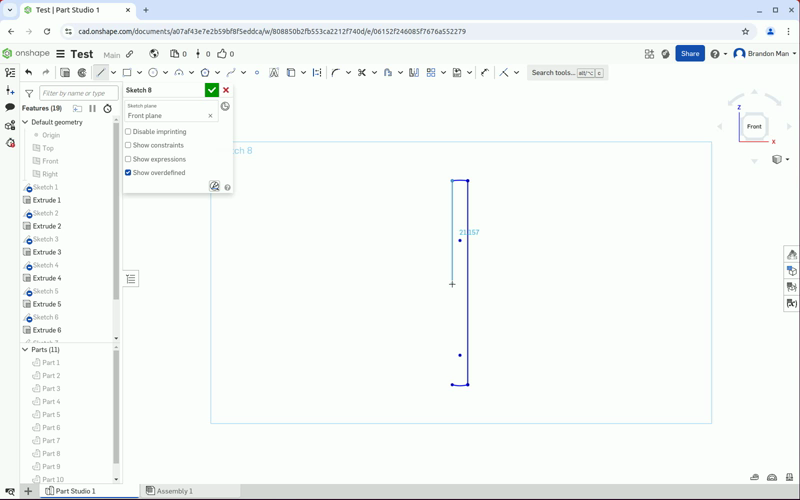
click(452, 283)
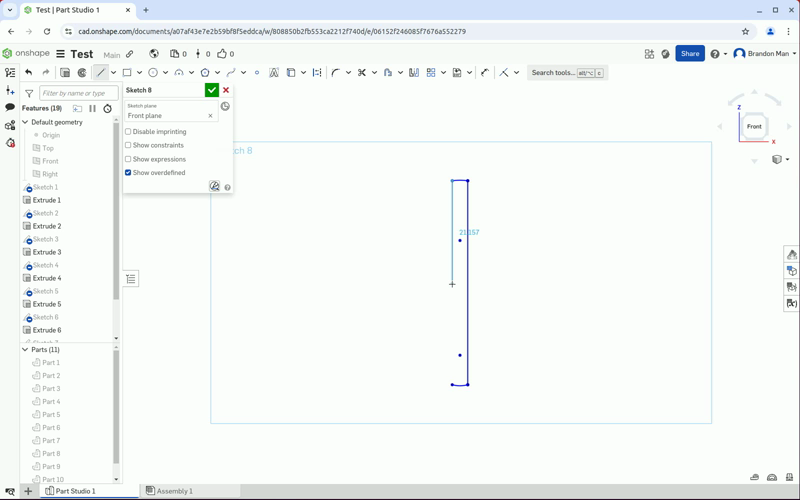
key_up(shift)
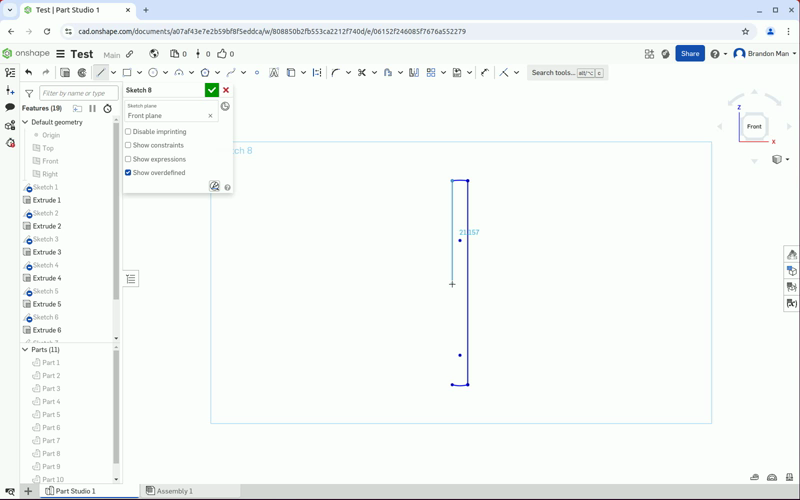
key_down(shift)
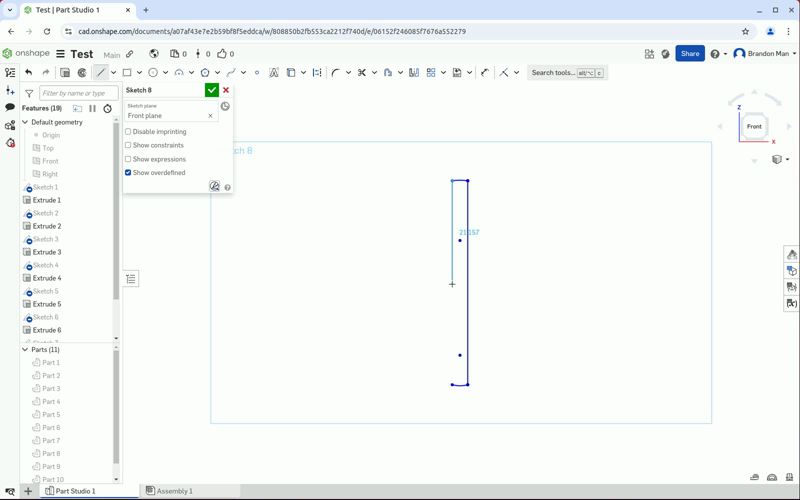
mouse_move(452, 384)
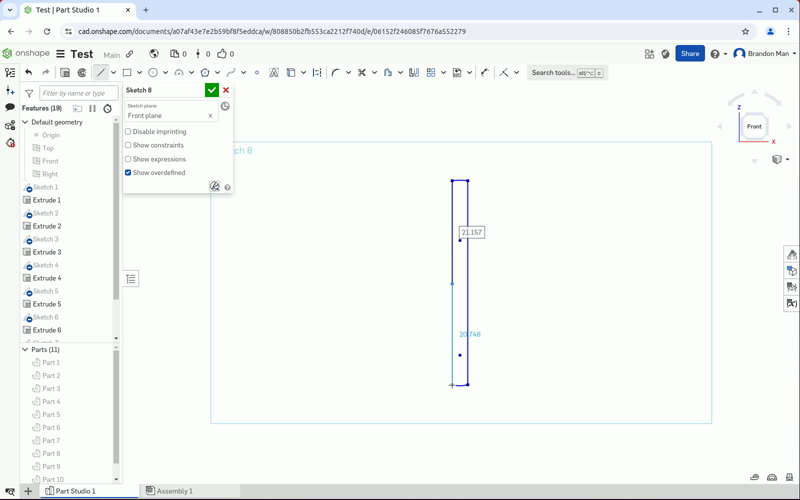
key_up(shift)
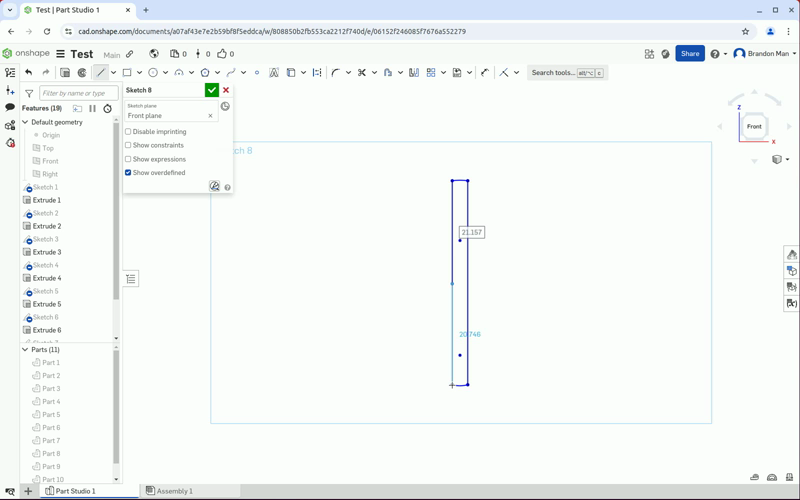
click(452, 384)
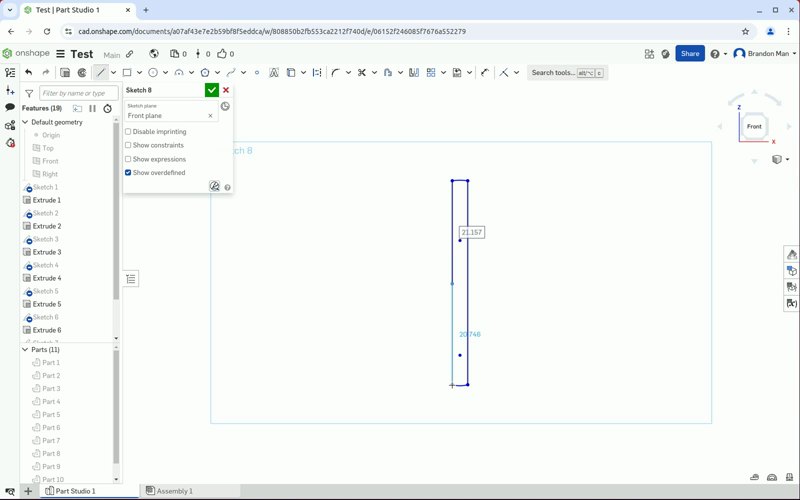
key(esc)
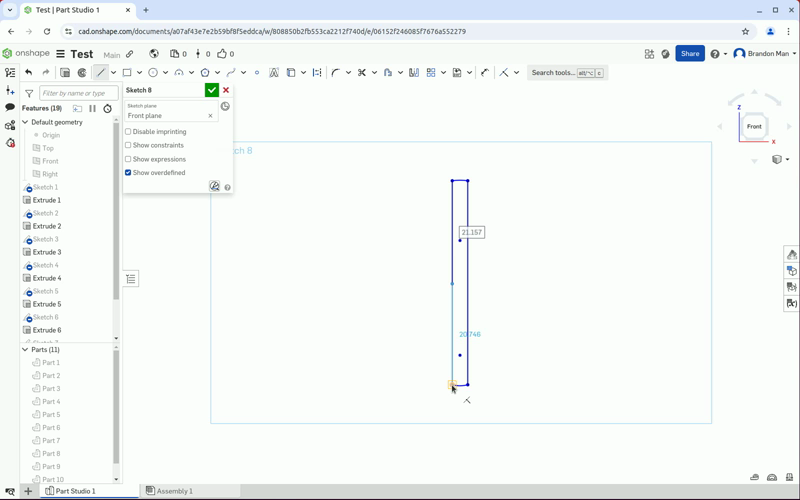
mouse_move(462, 324)
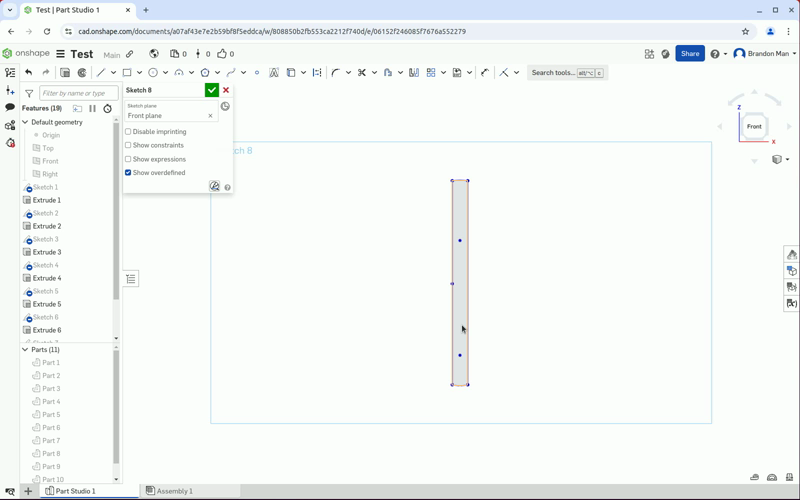
click(462, 324)
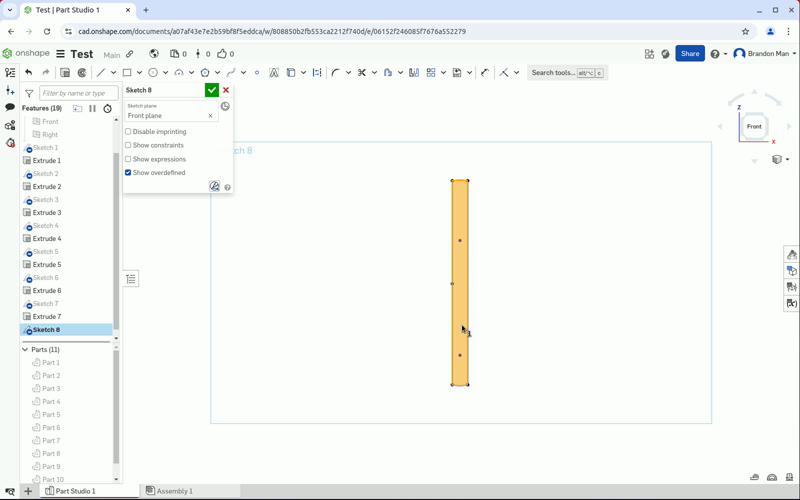
mouse_move(69, 352)
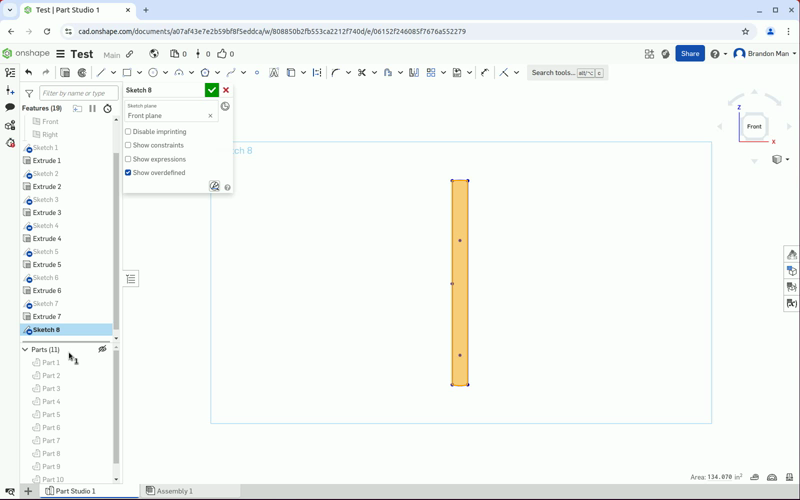
key(shift+y)
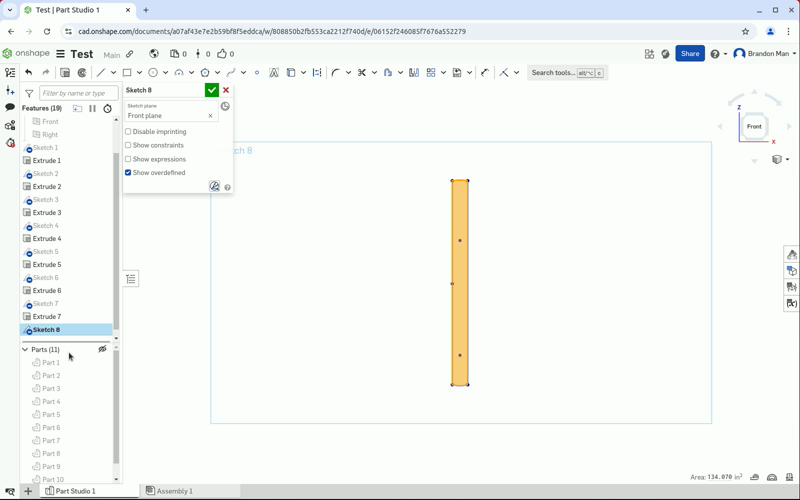
key(shift+e)
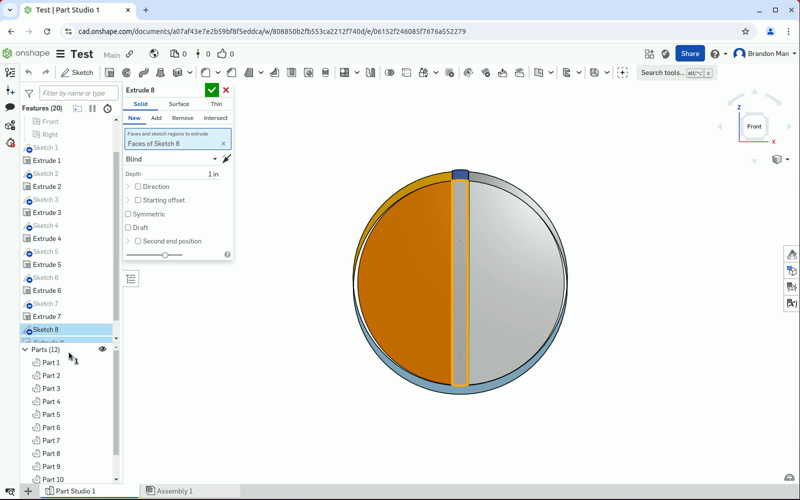
mouse_move(143, 106)
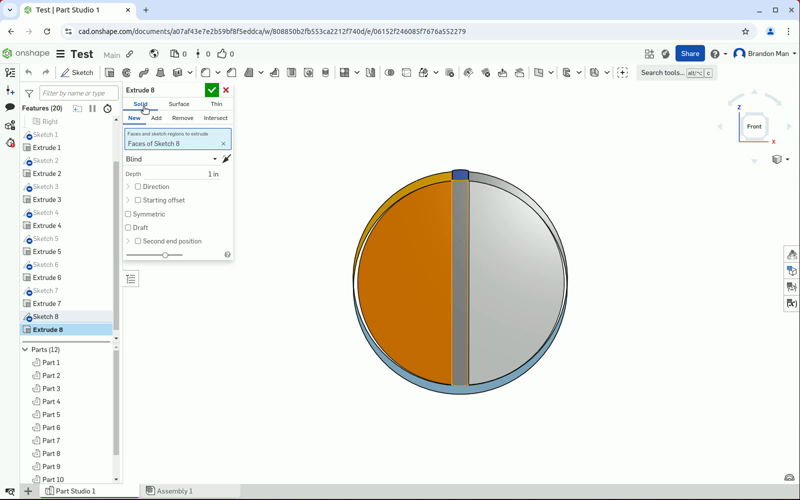
click(143, 106)
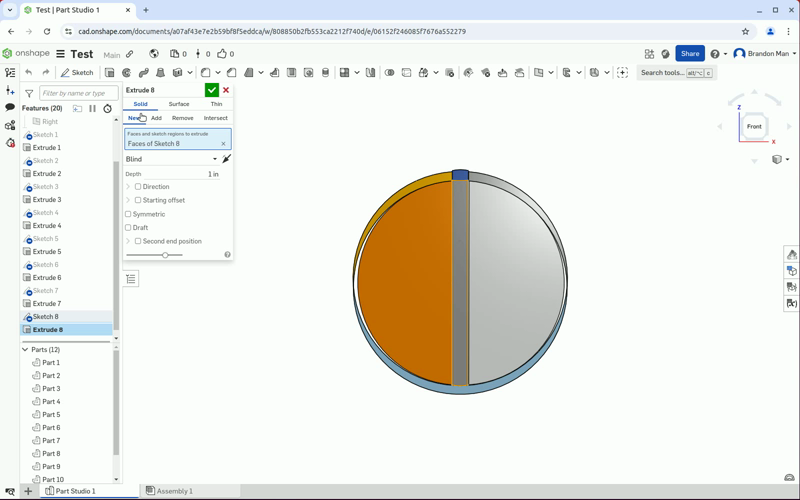
mouse_move(137, 120)
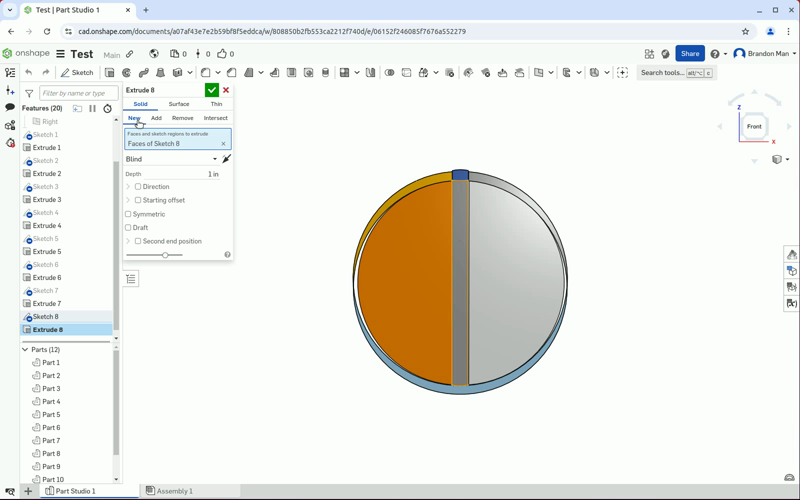
click(137, 120)
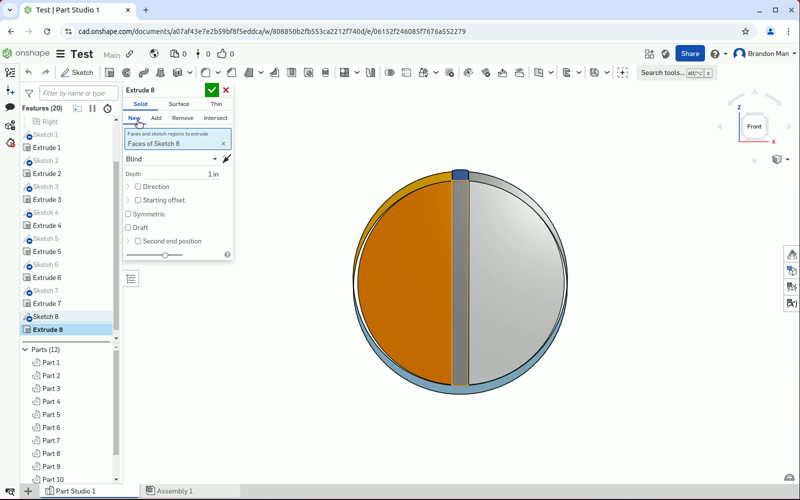
key(tab, 4)
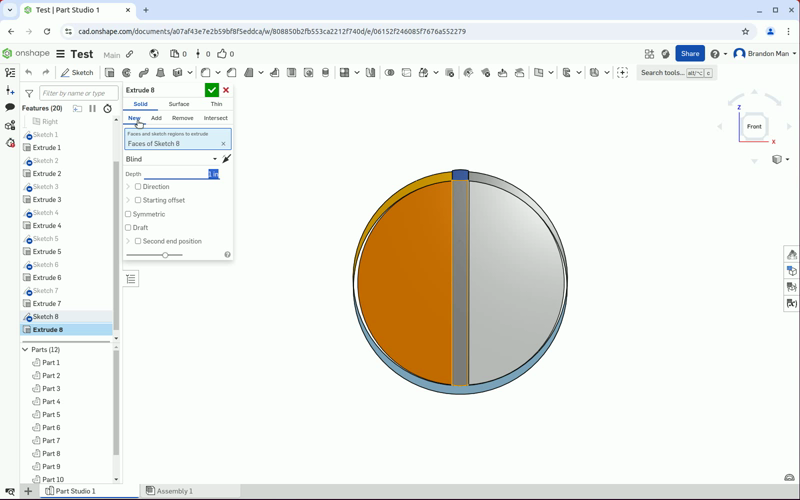
text(16.128)
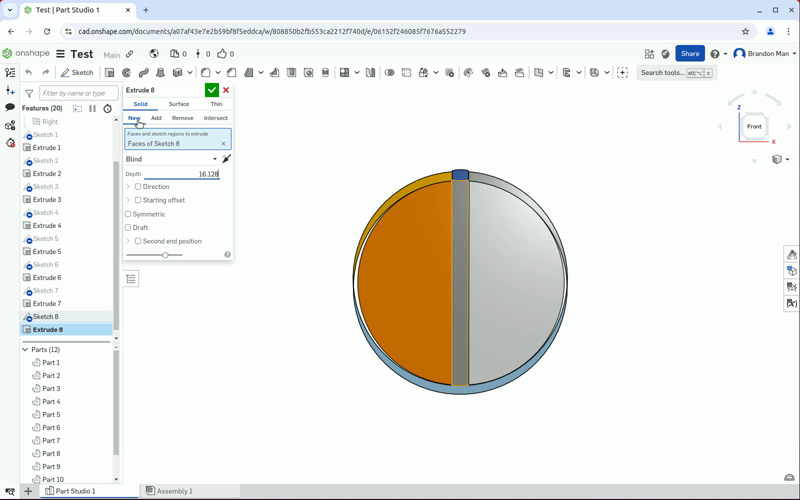
key(enter)
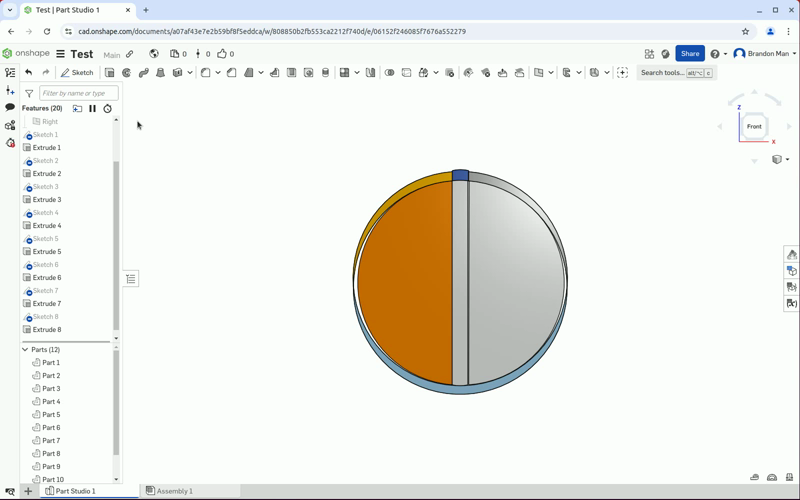
key(shift+h)
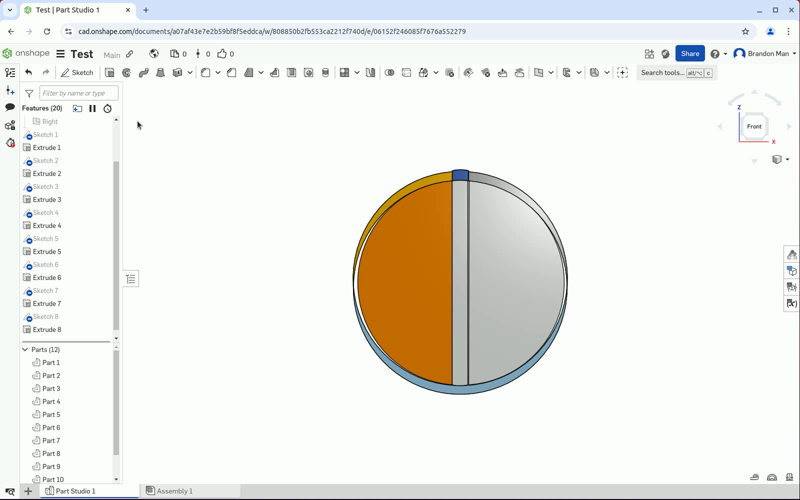
key(shift+h)
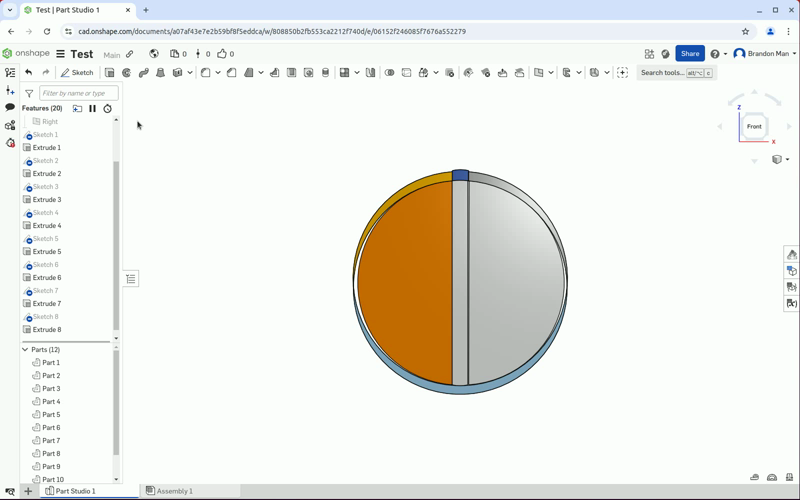
key(shift+7)
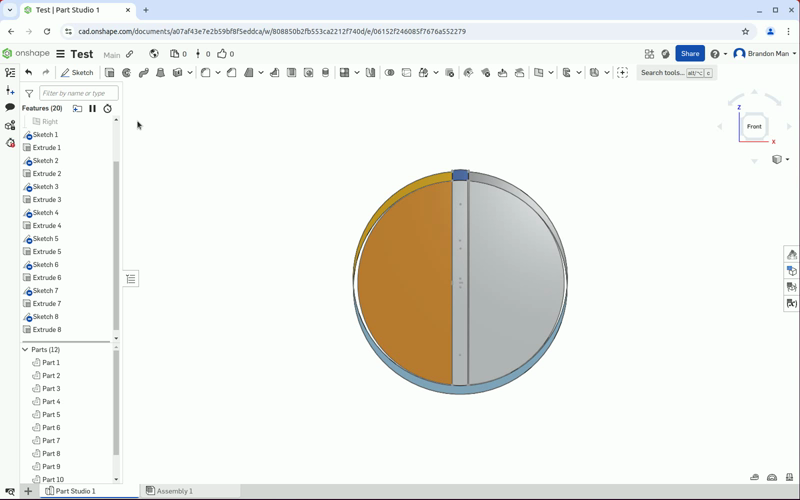
key(left, 2)
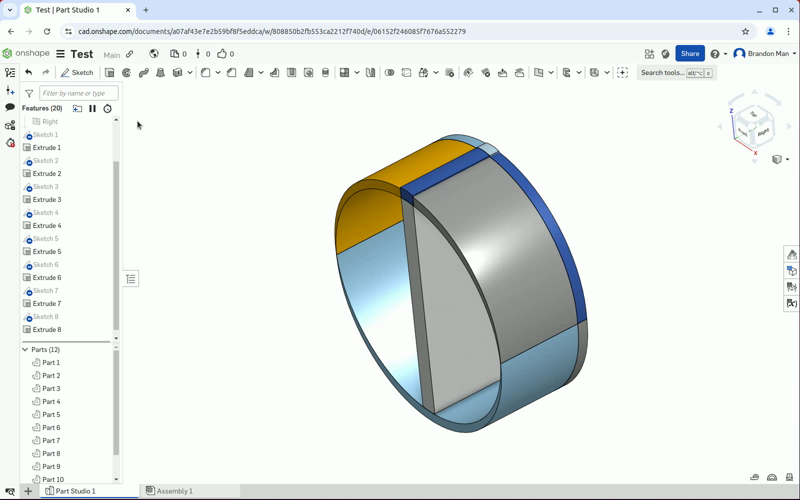
key(down, 2)
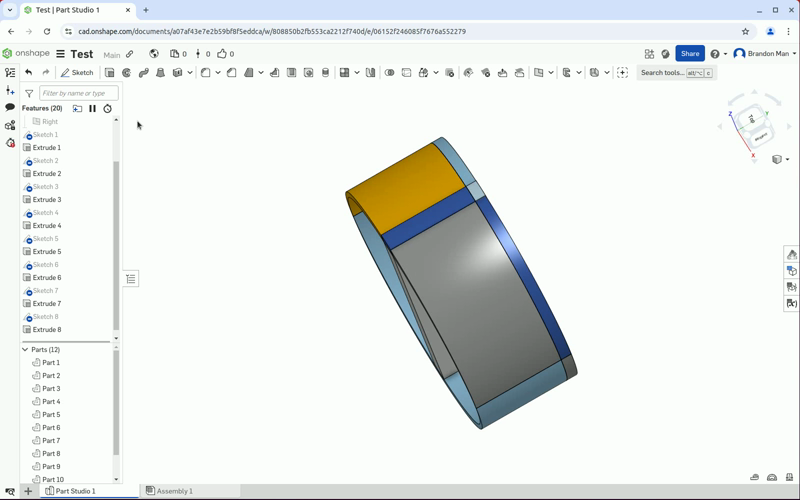
key(up, 2)
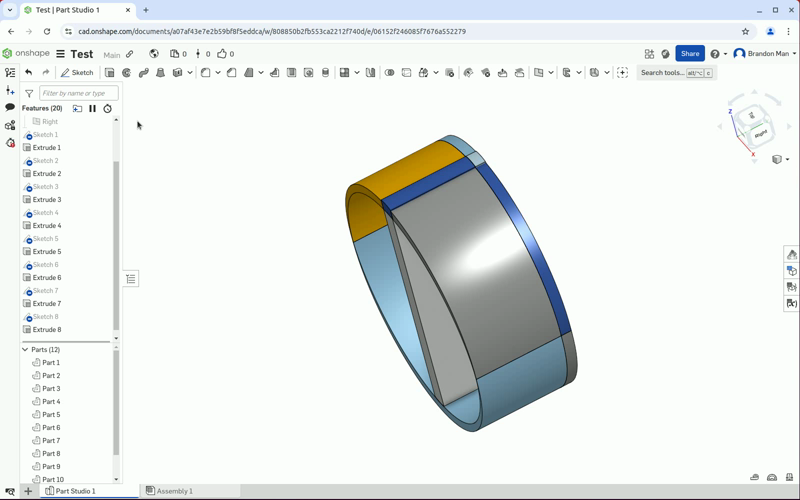
key(right, 2)
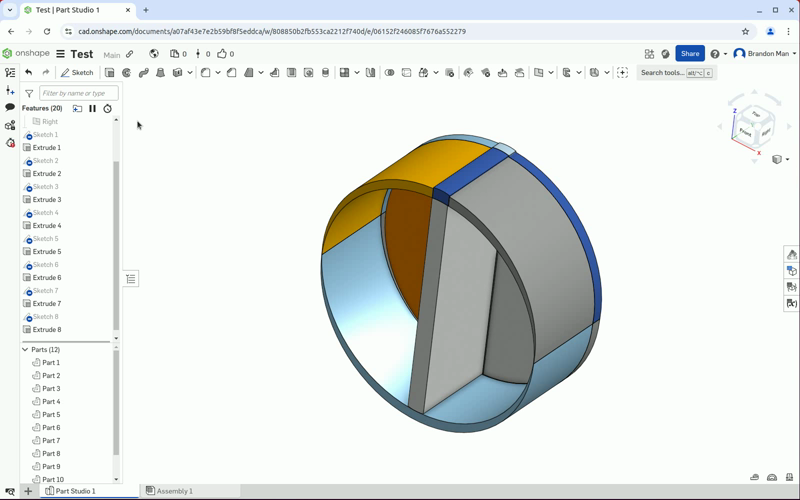
mouse_move(69, 137)
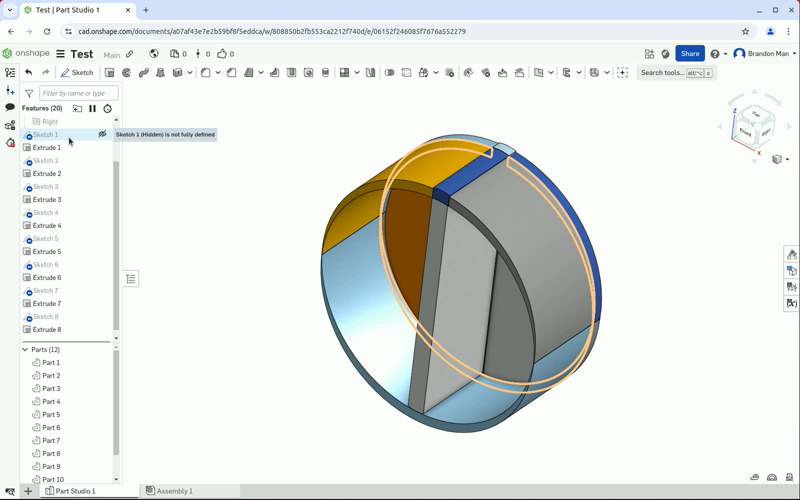
click(69, 137)